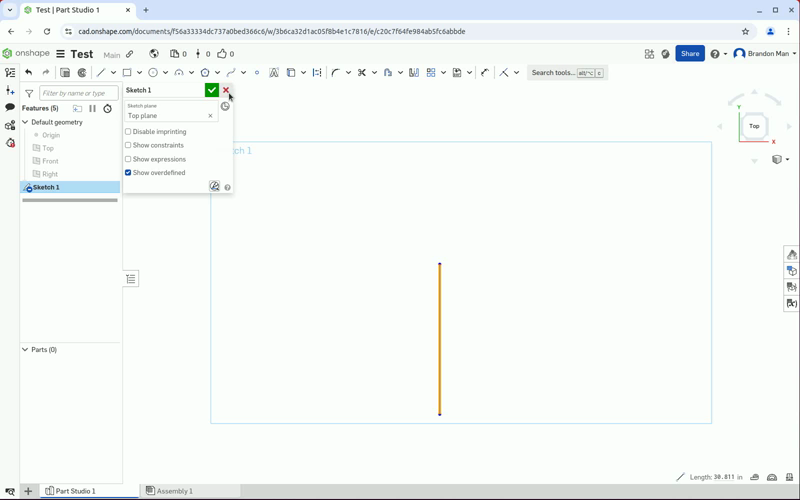
key(shift+h)
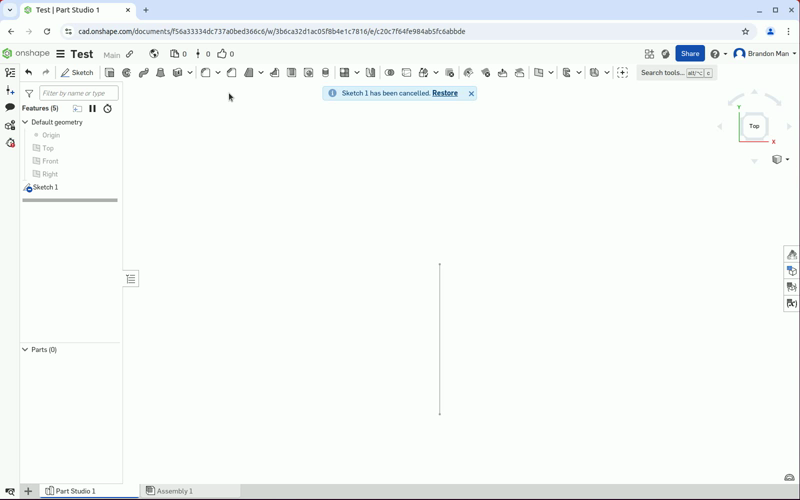
key(shift+s)
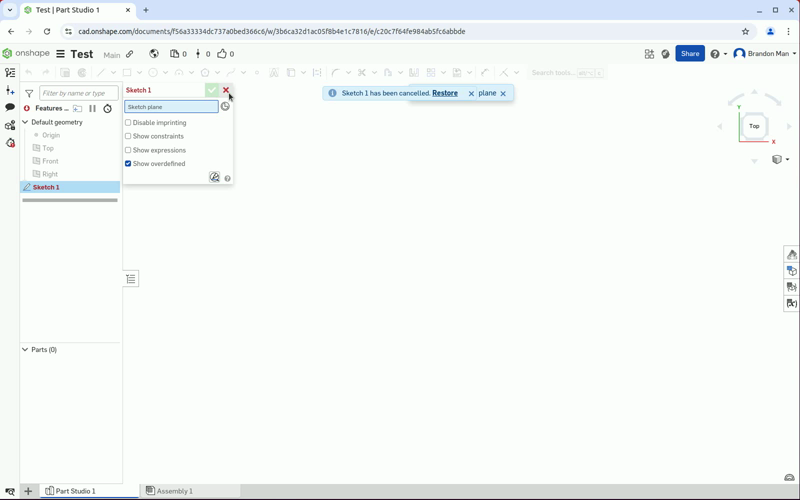
mouse_move(73, 150)
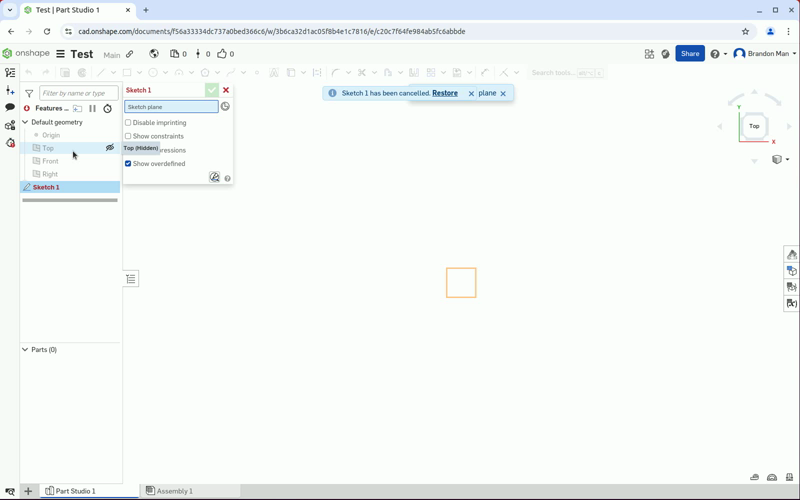
click(73, 150)
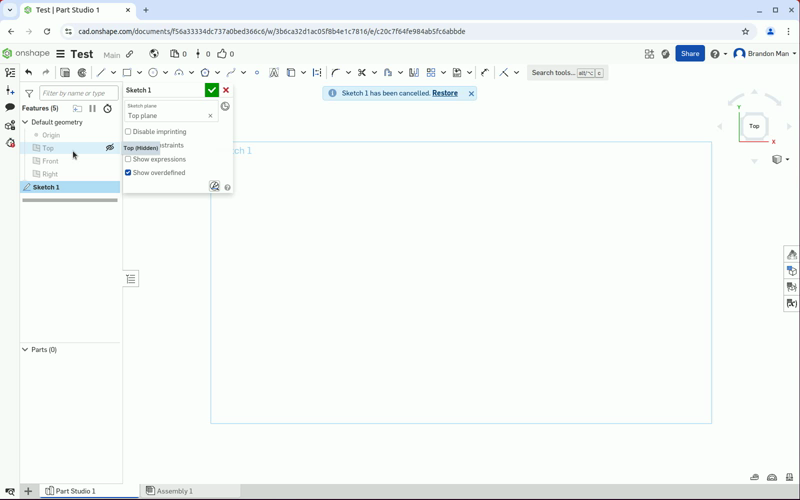
mouse_move(73, 352)
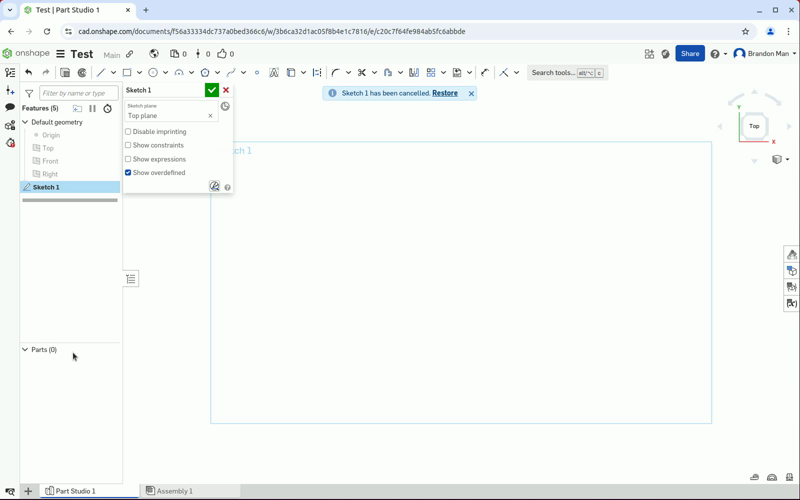
key(y)
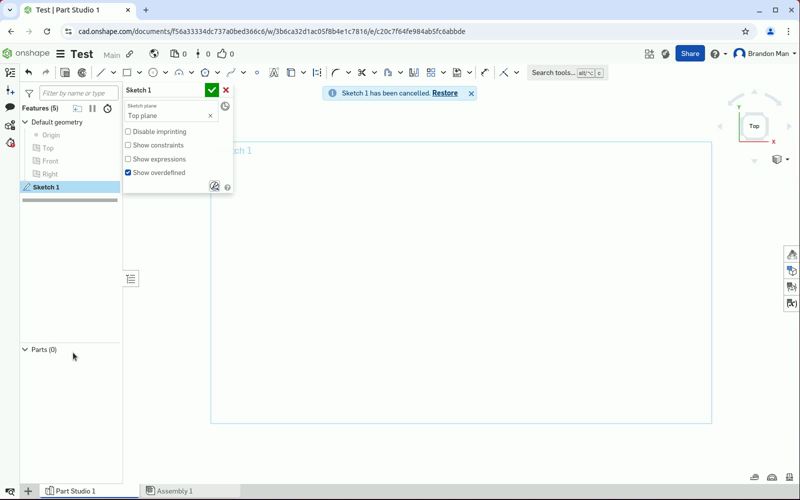
key(l)
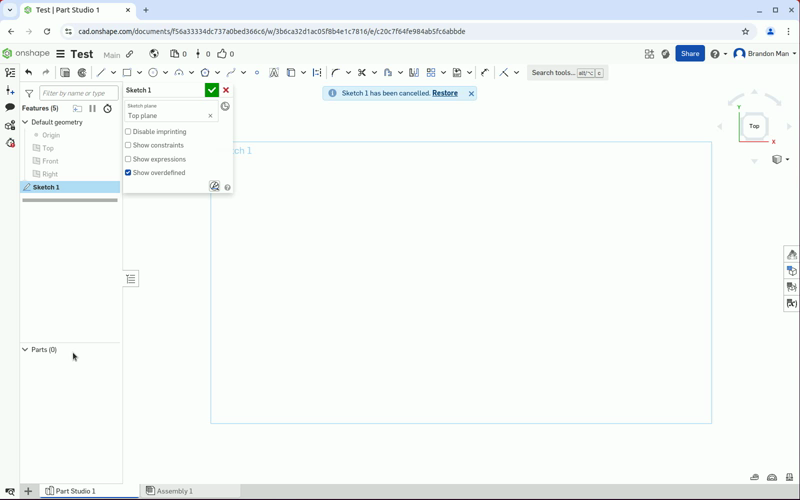
key_down(shift)
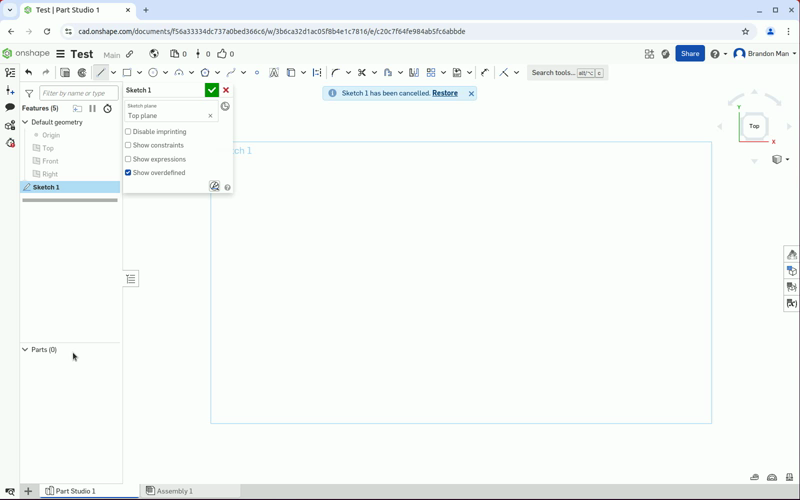
mouse_move(351, 335)
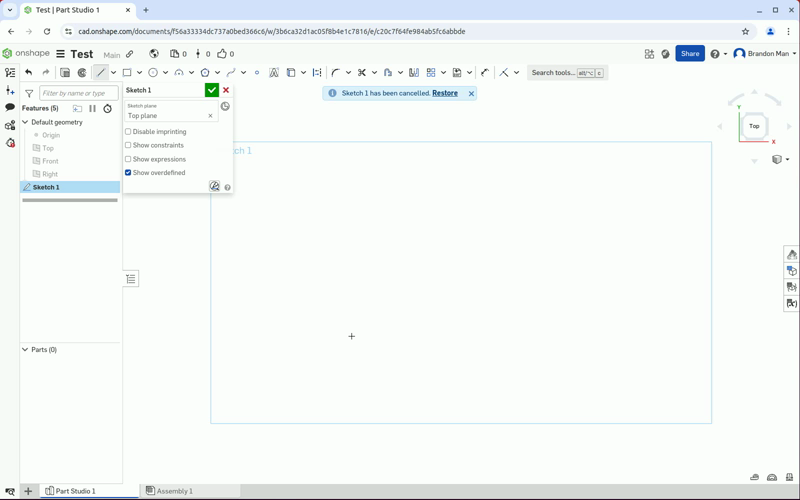
click(351, 335)
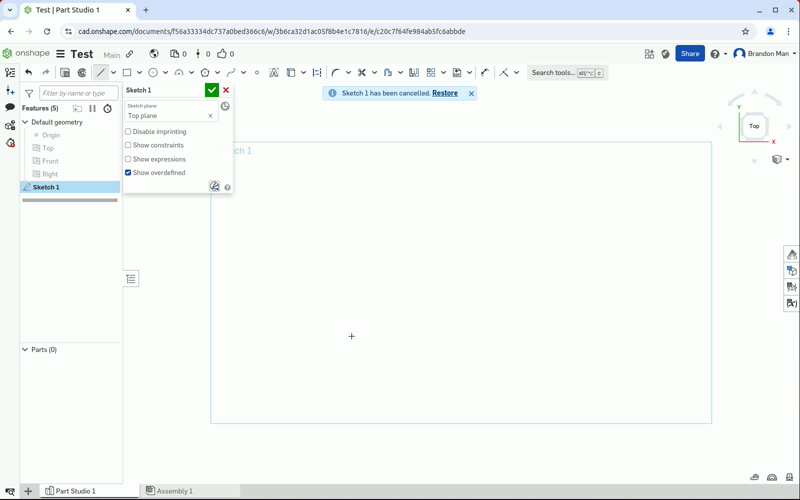
key_up(shift)
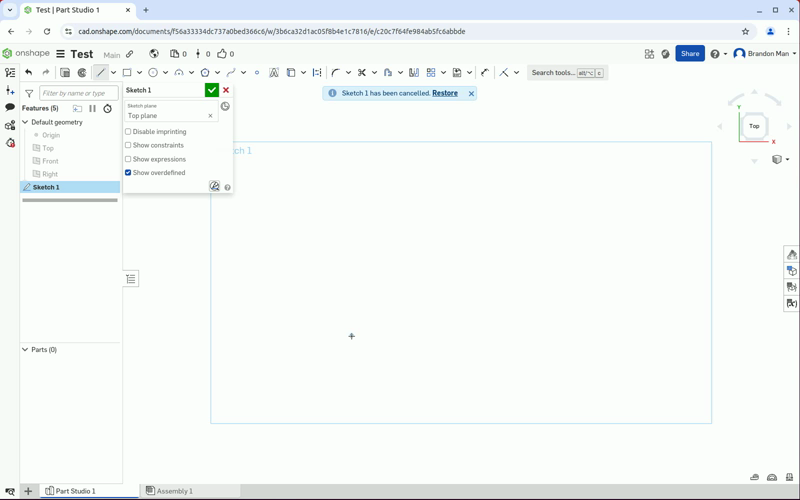
key_down(shift)
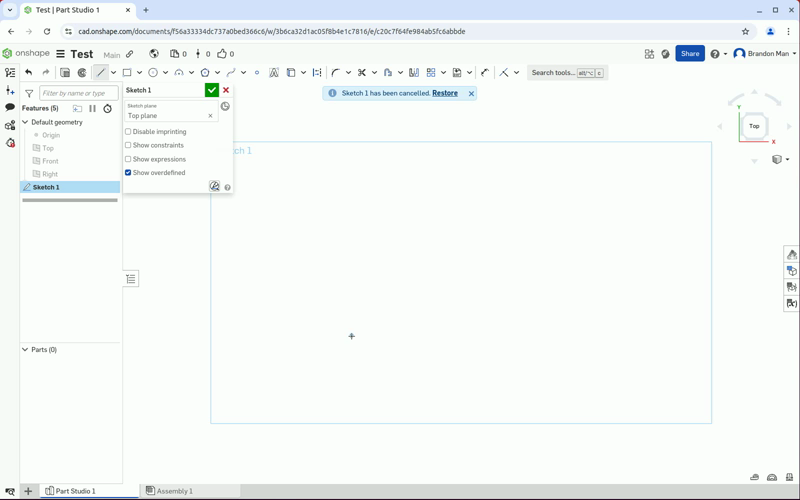
mouse_move(569, 335)
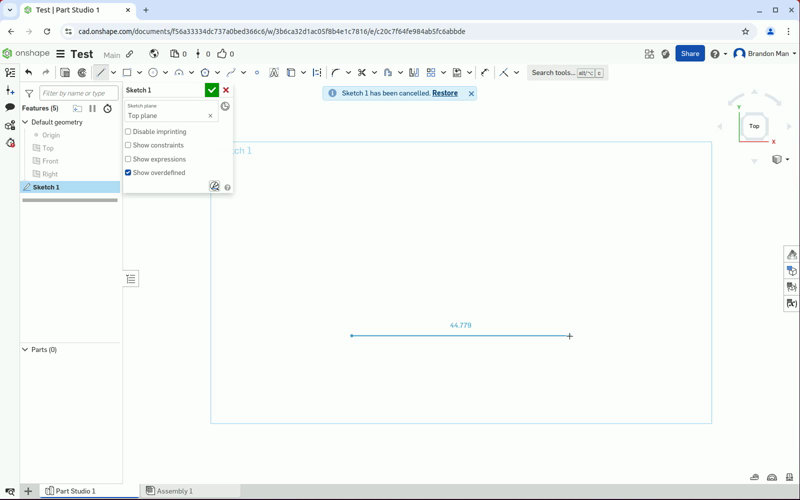
click(569, 335)
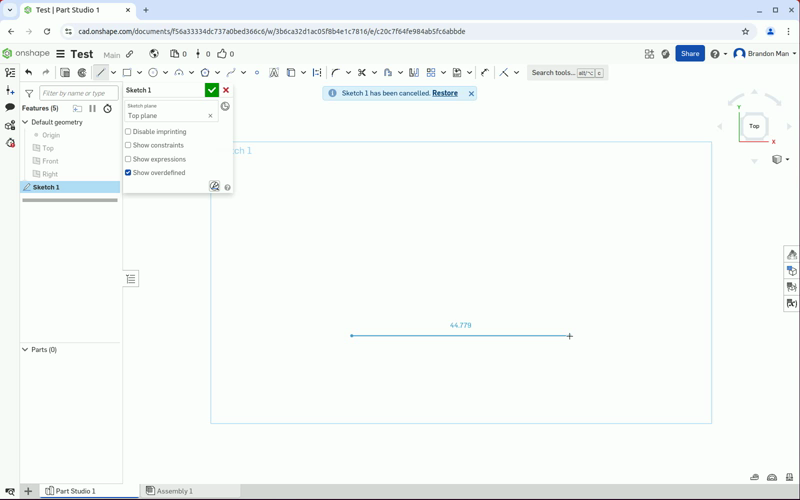
key_up(shift)
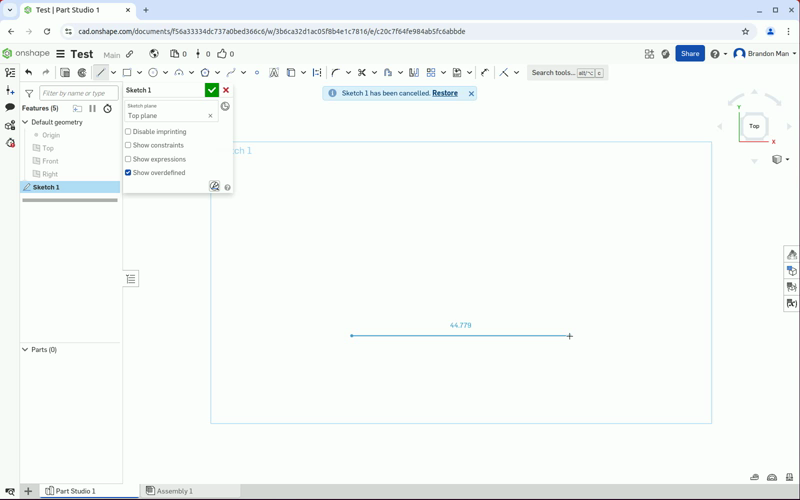
key_down(shift)
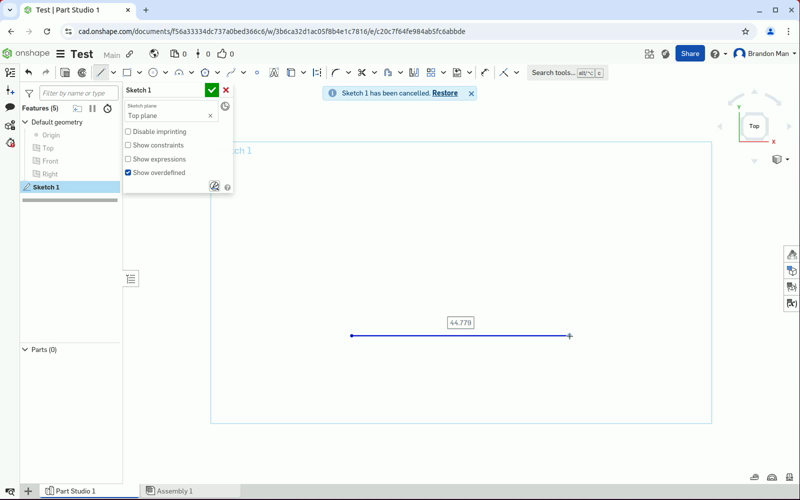
mouse_move(569, 230)
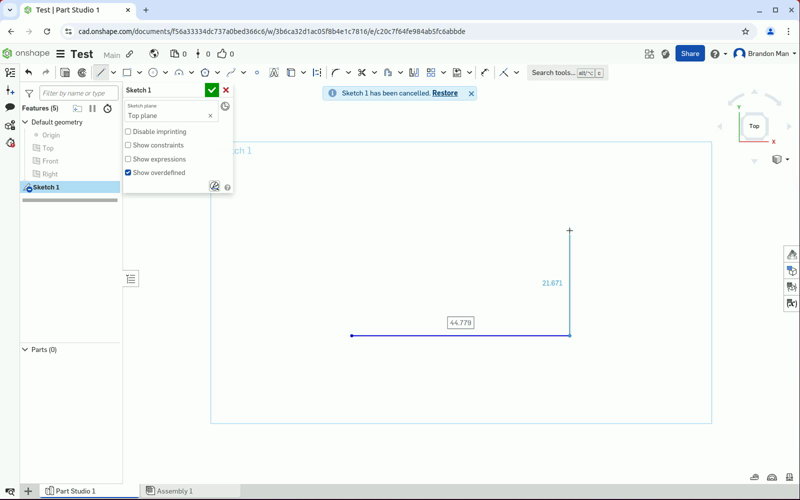
click(569, 230)
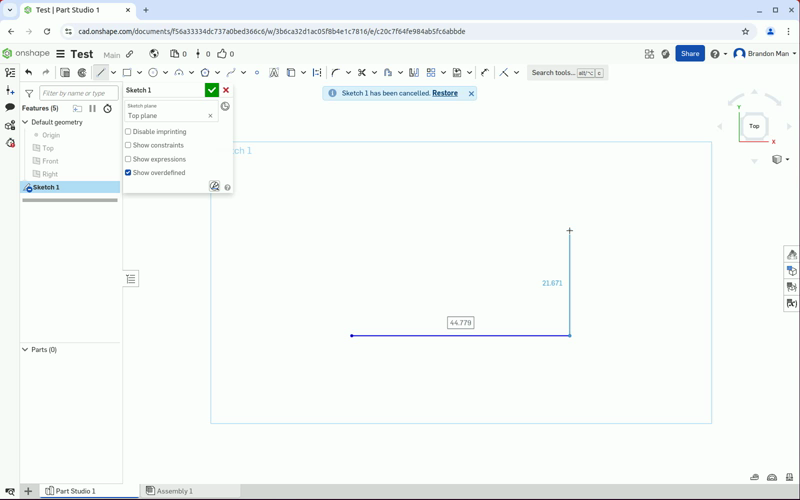
key_up(shift)
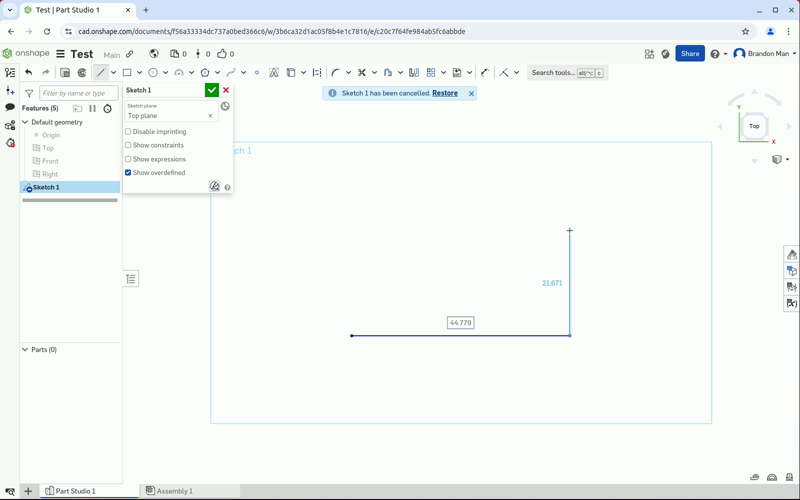
key_down(shift)
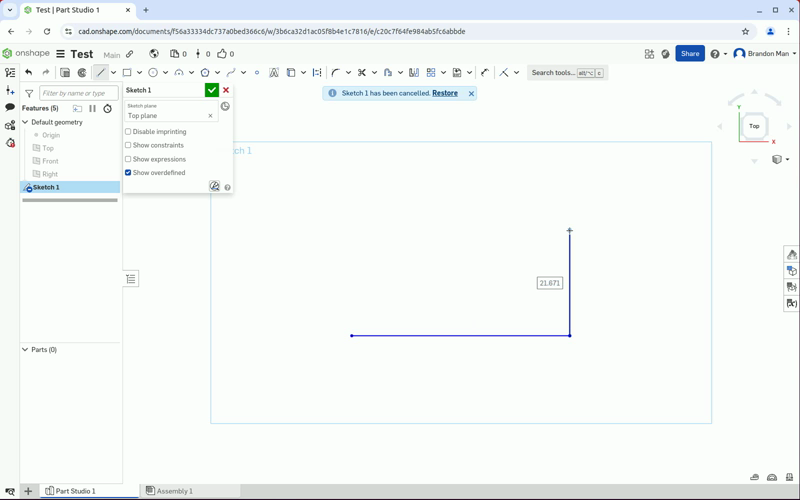
mouse_move(351, 230)
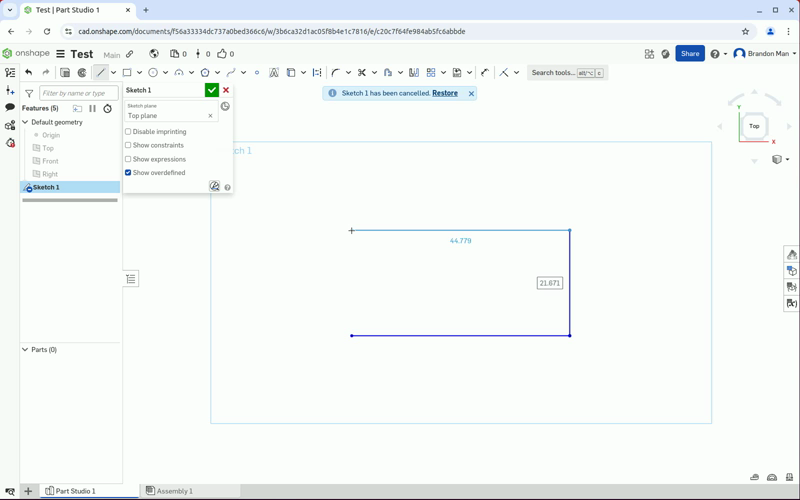
click(351, 230)
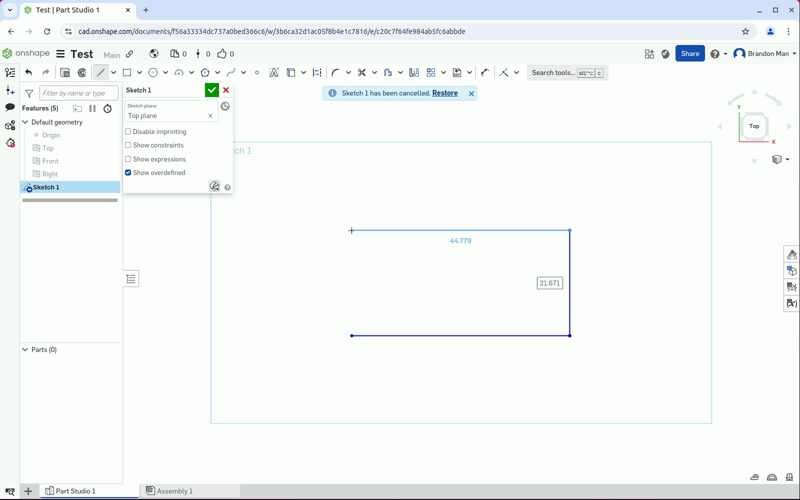
key_up(shift)
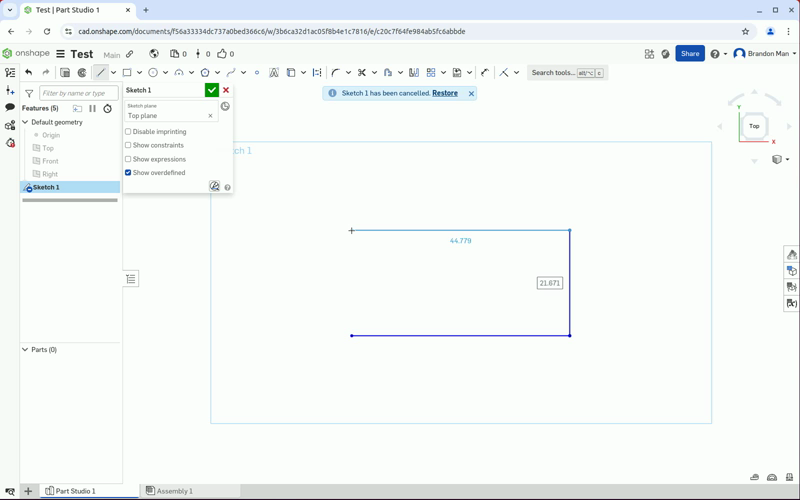
key_down(shift)
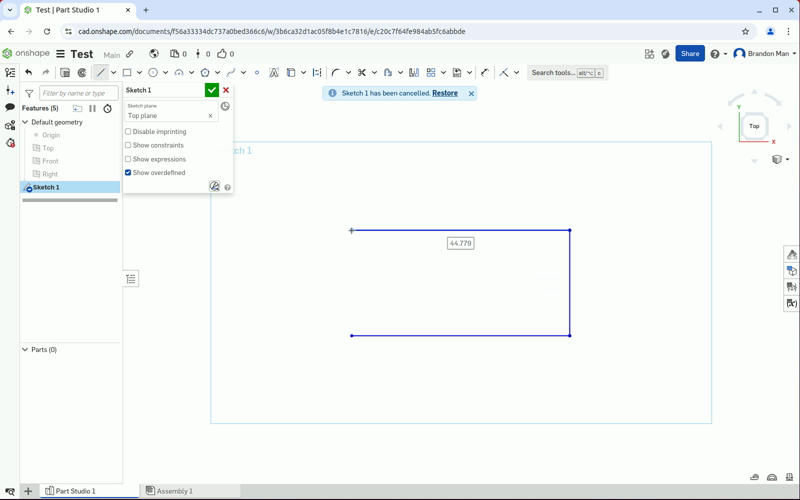
mouse_move(351, 335)
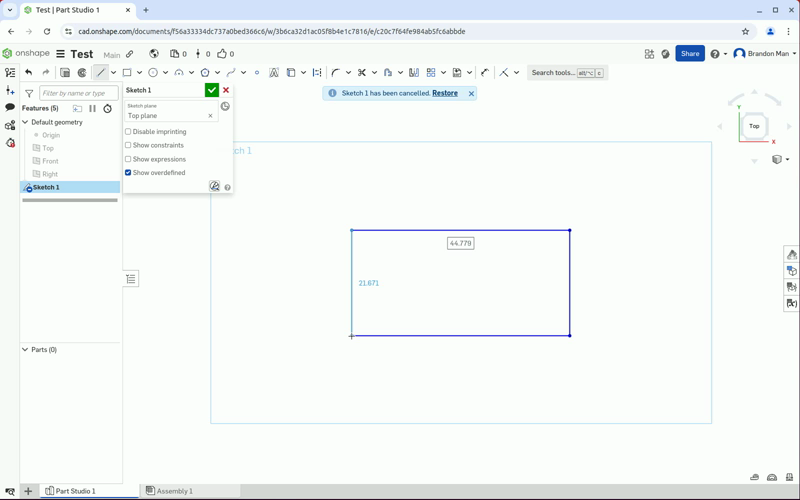
key_up(shift)
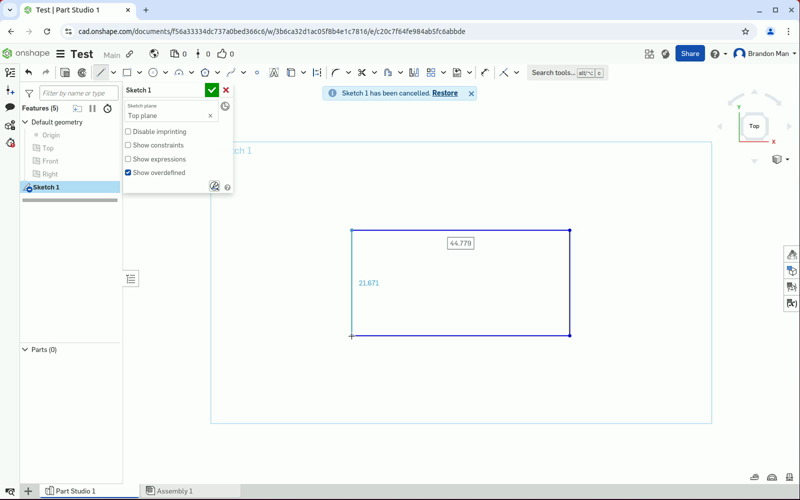
click(351, 335)
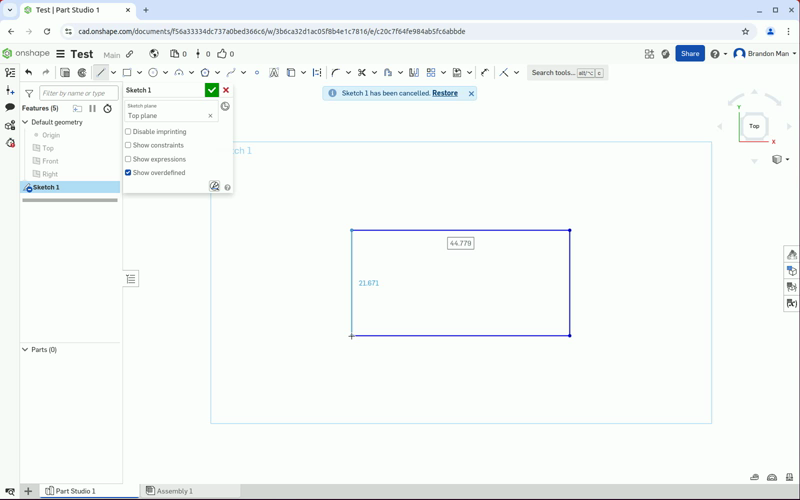
key(esc)
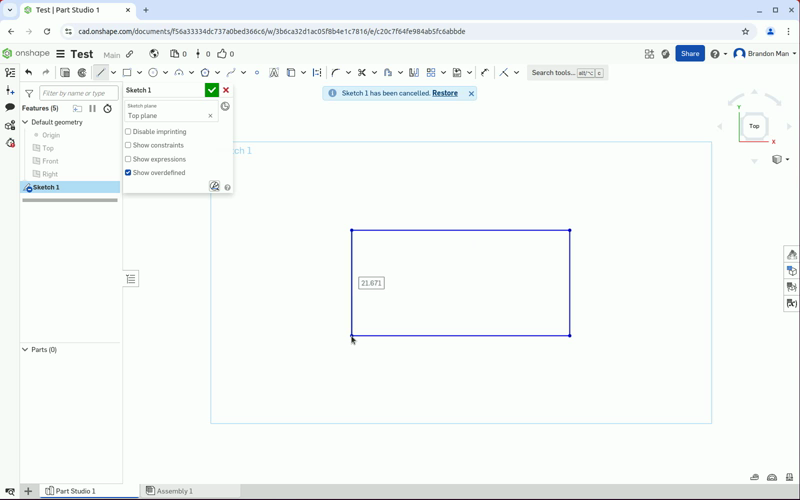
mouse_move(454, 278)
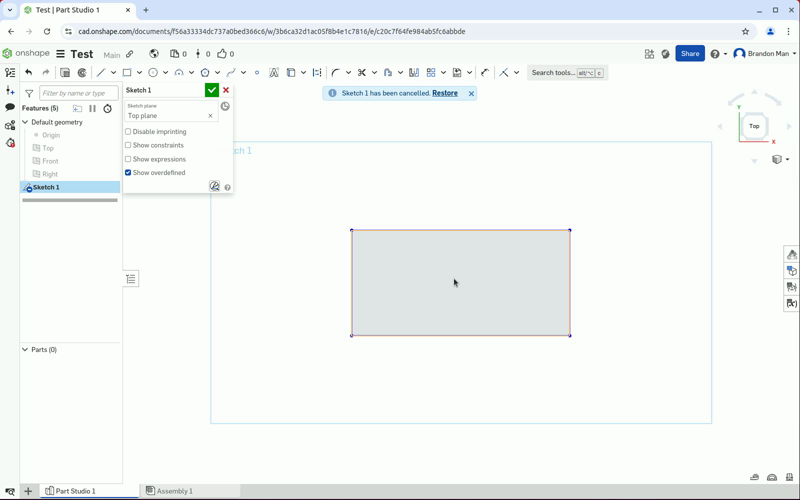
click(454, 278)
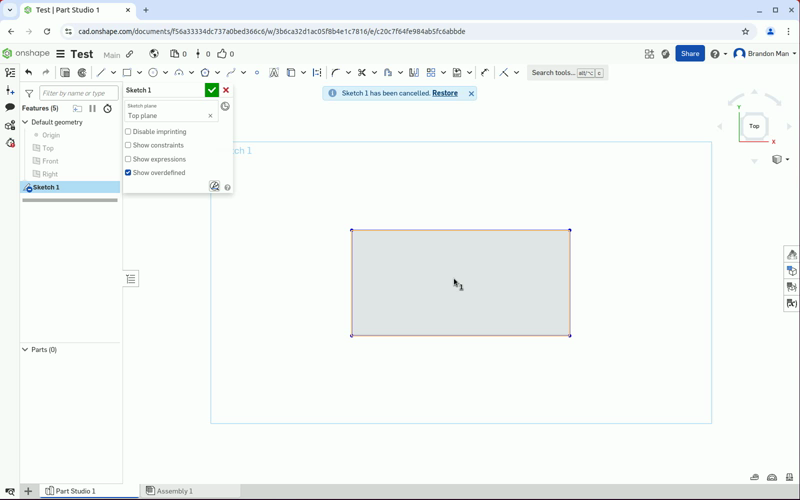
mouse_move(73, 352)
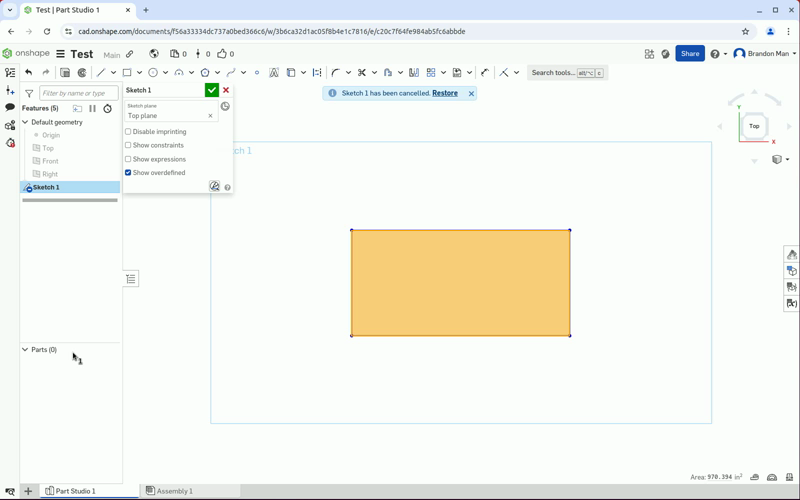
key(shift+y)
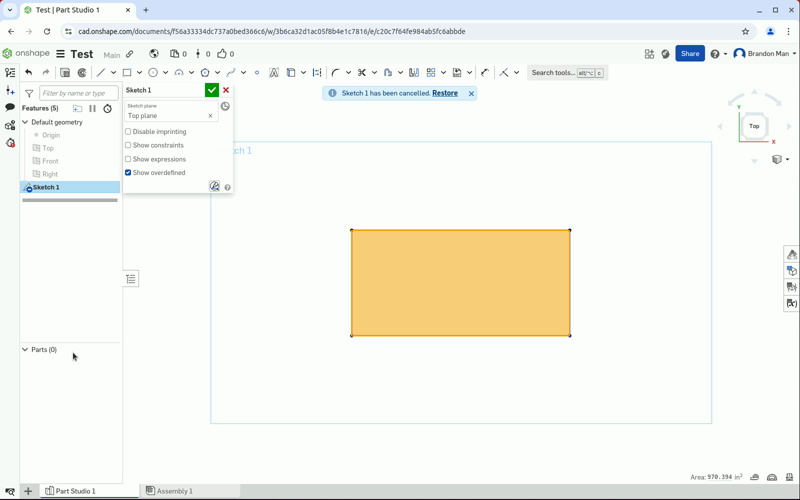
key(shift+e)
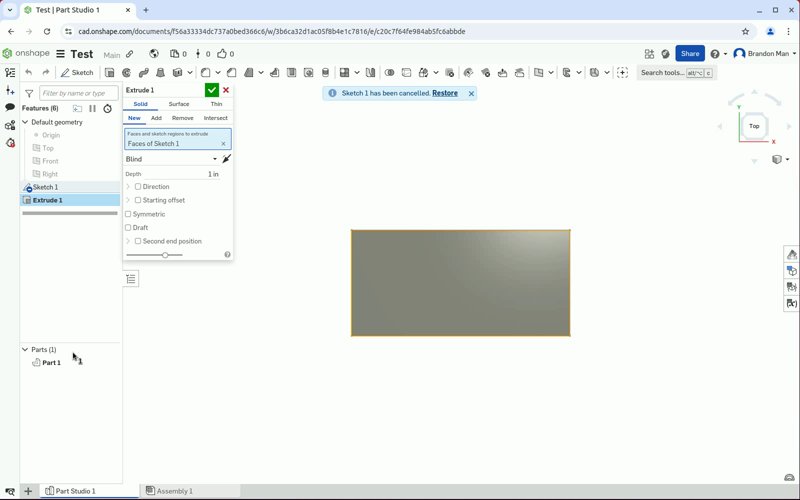
mouse_move(143, 106)
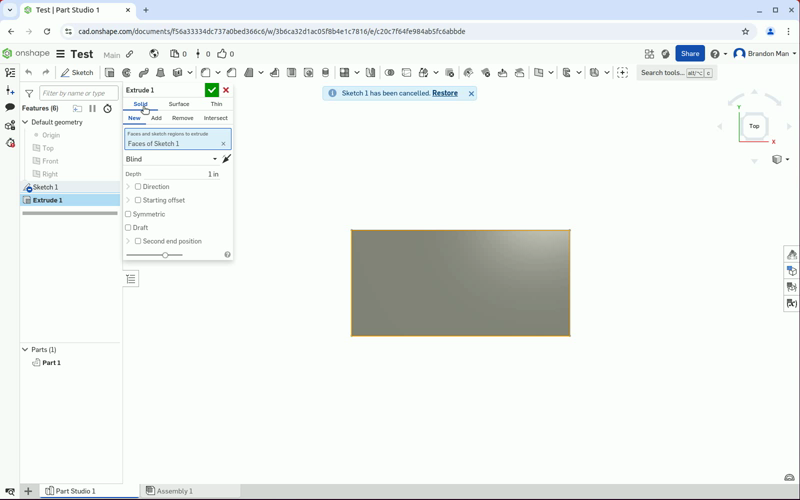
click(143, 106)
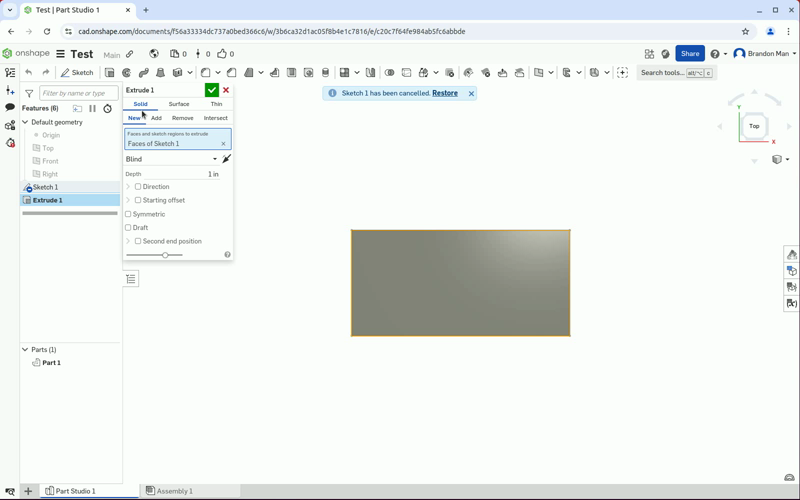
mouse_move(137, 120)
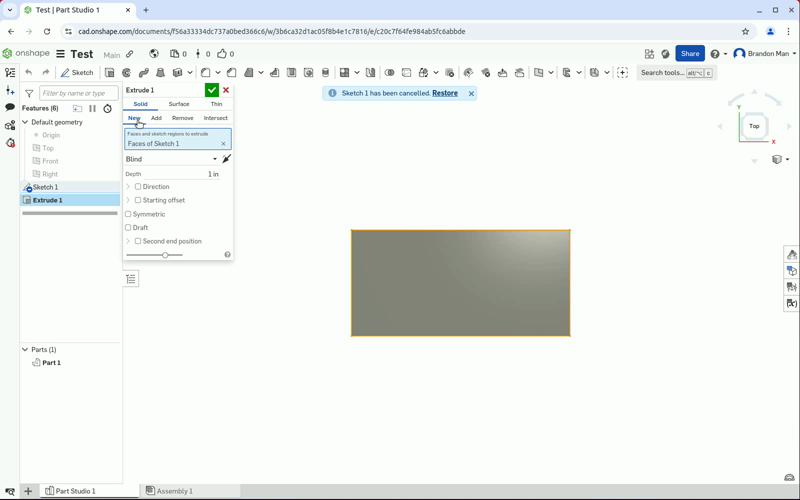
click(137, 120)
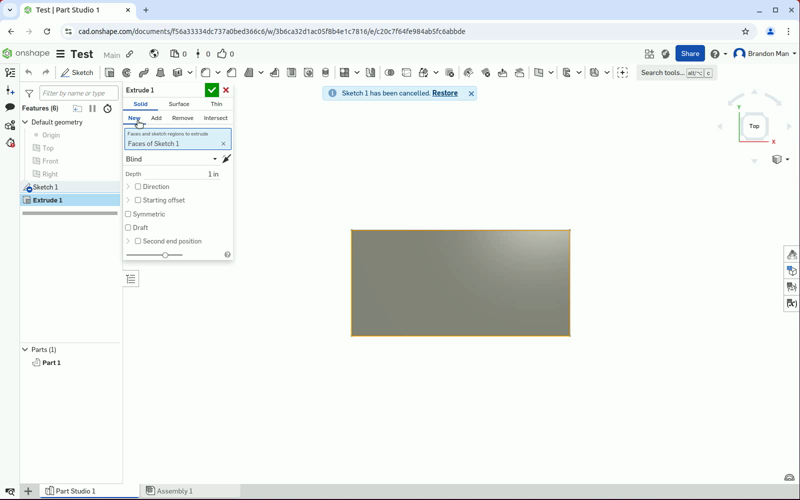
key(tab, 4)
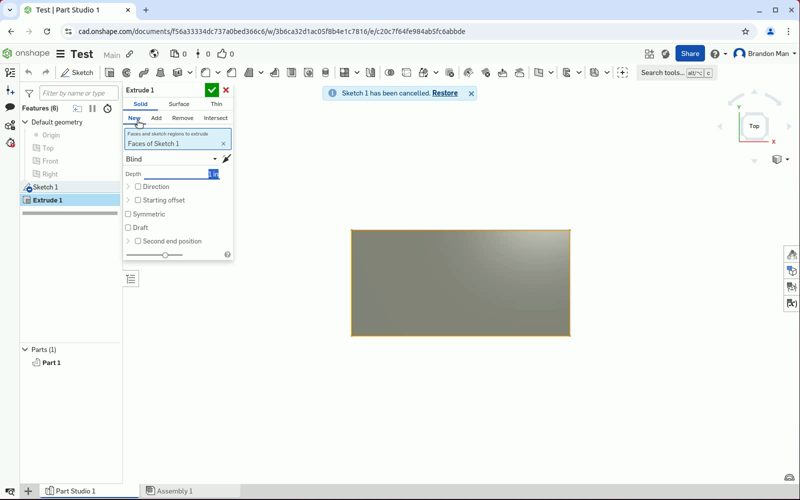
text(4.574)
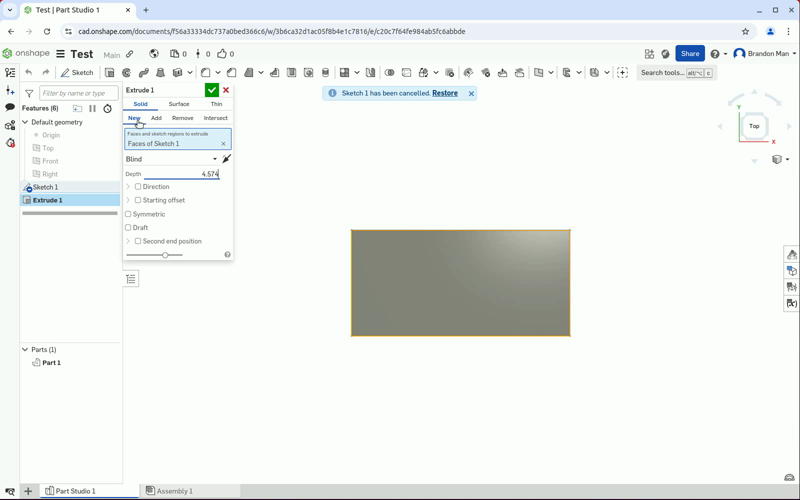
key(enter)
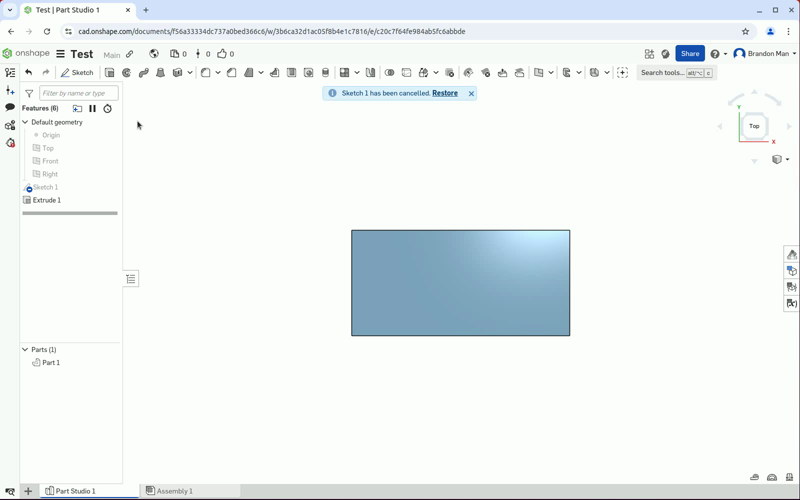
key(shift+h)
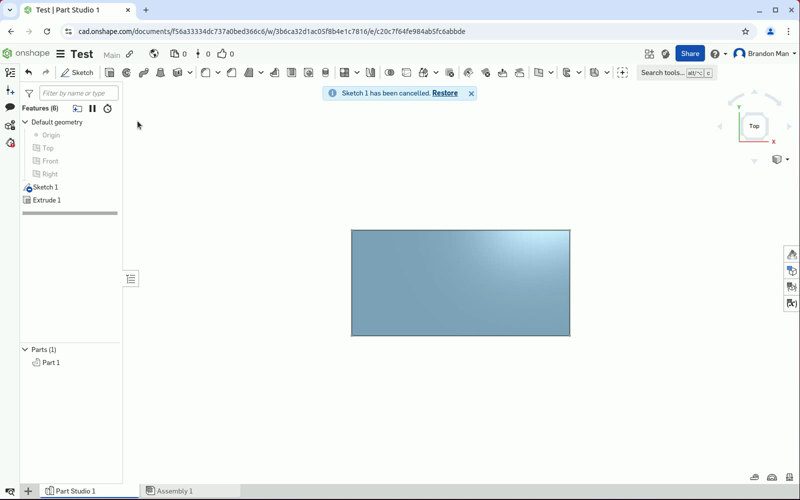
key(shift+h)
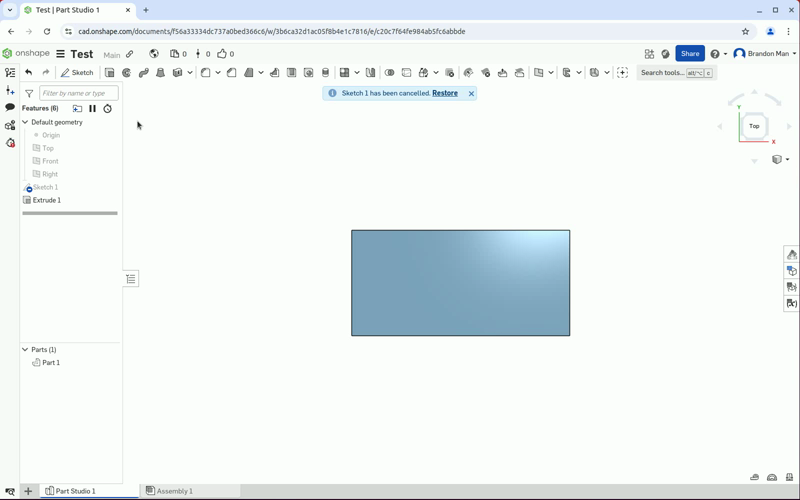
mouse_move(73, 189)
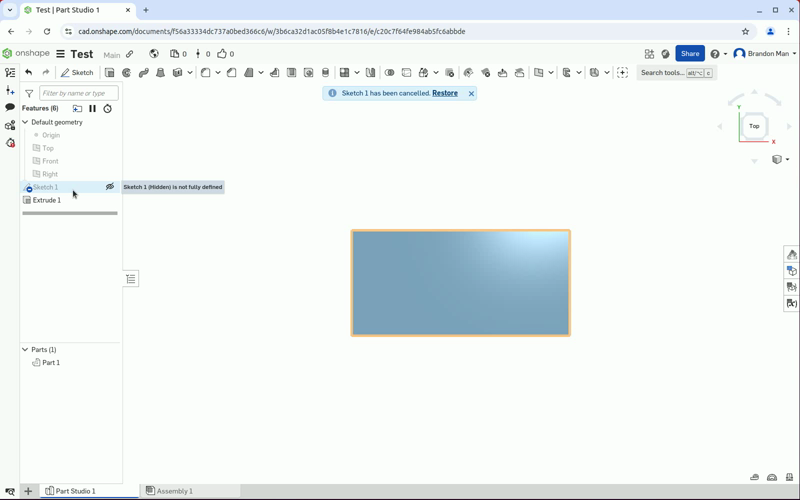
click(73, 189)
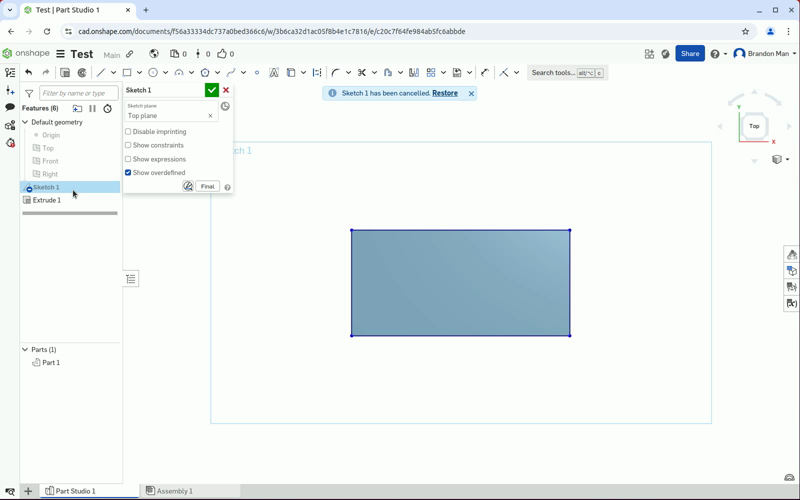
mouse_move(229, 92)
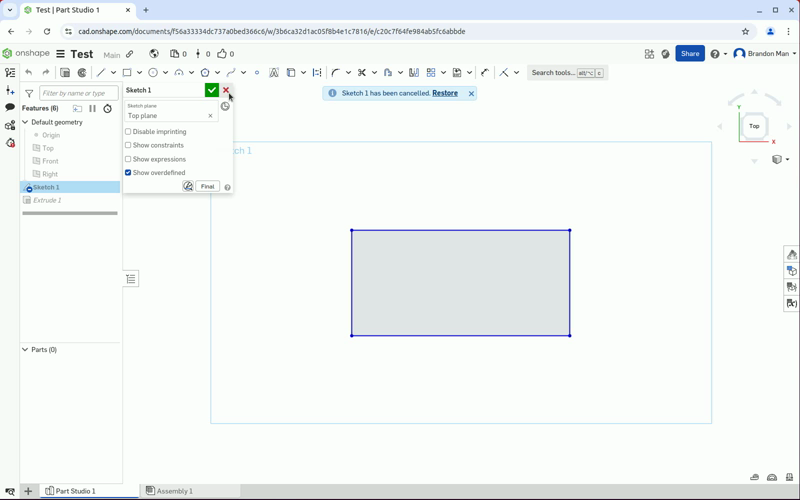
click(229, 92)
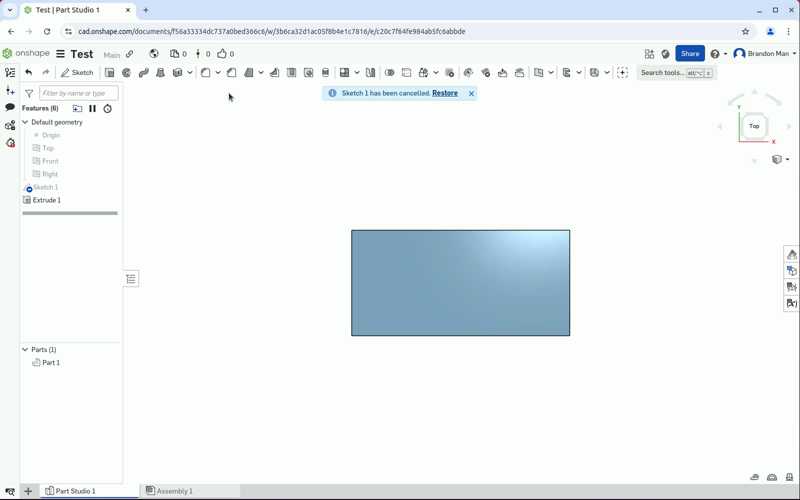
mouse_move(73, 352)
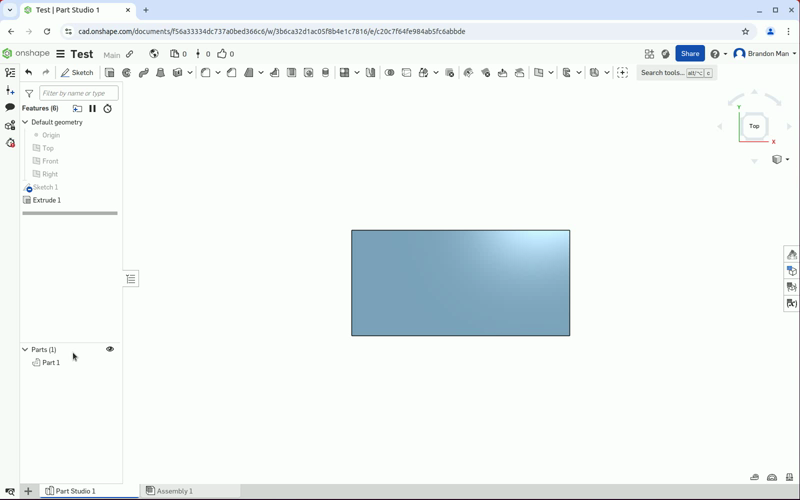
key(y)
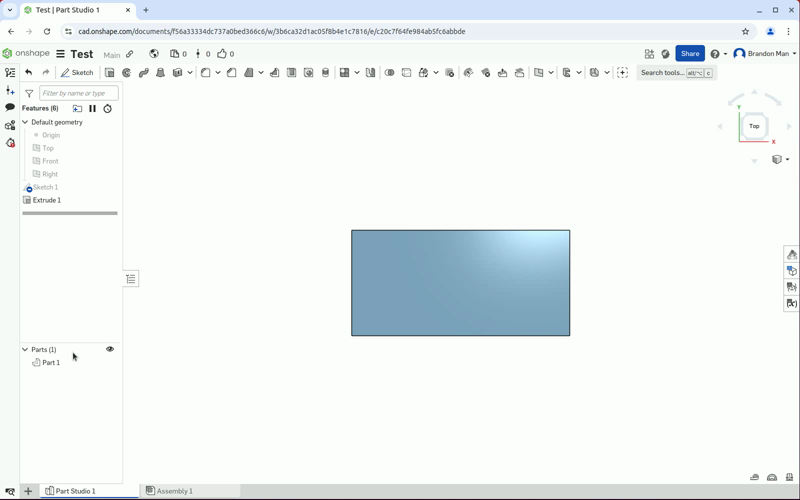
key(shift+p)
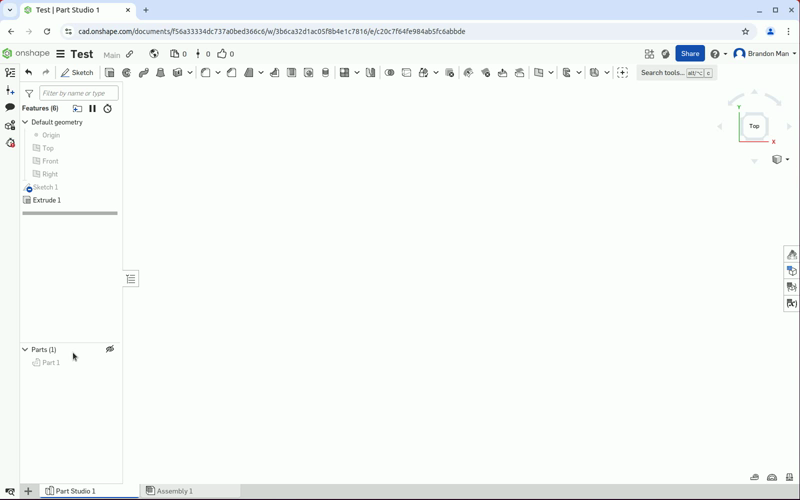
key(space)
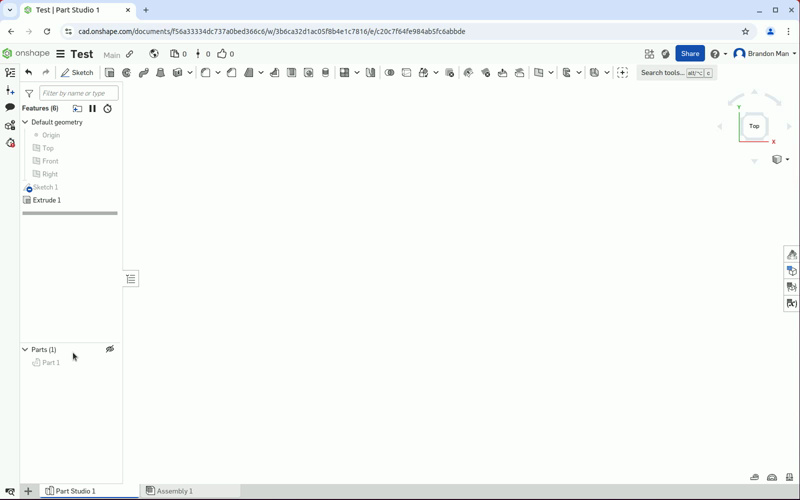
key_down(shift)
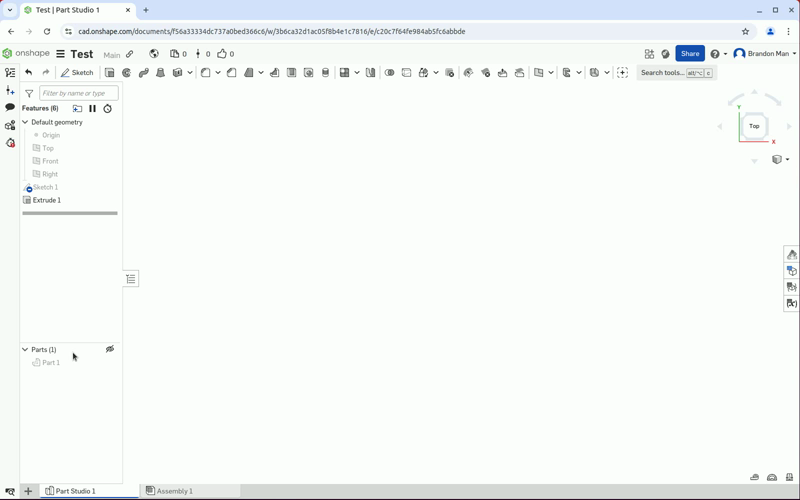
key(up)
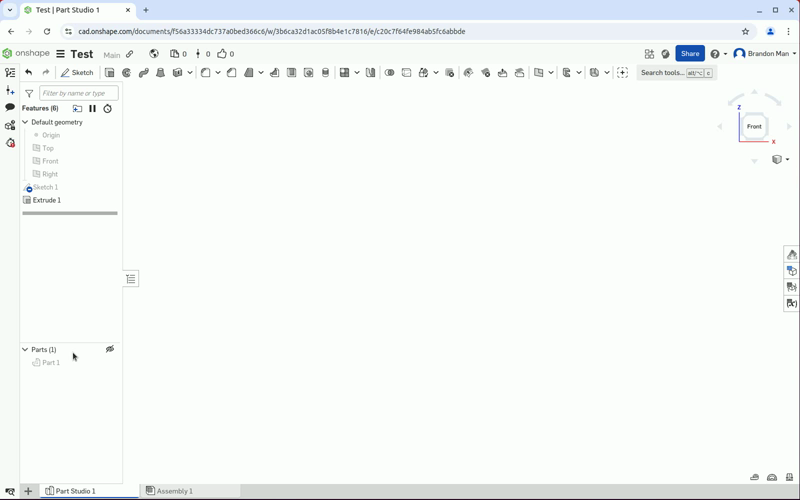
key_up(shift)
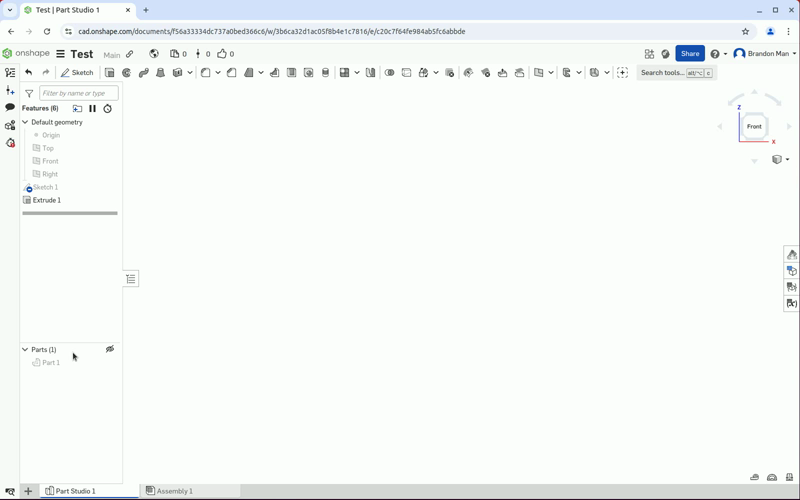
key(space)
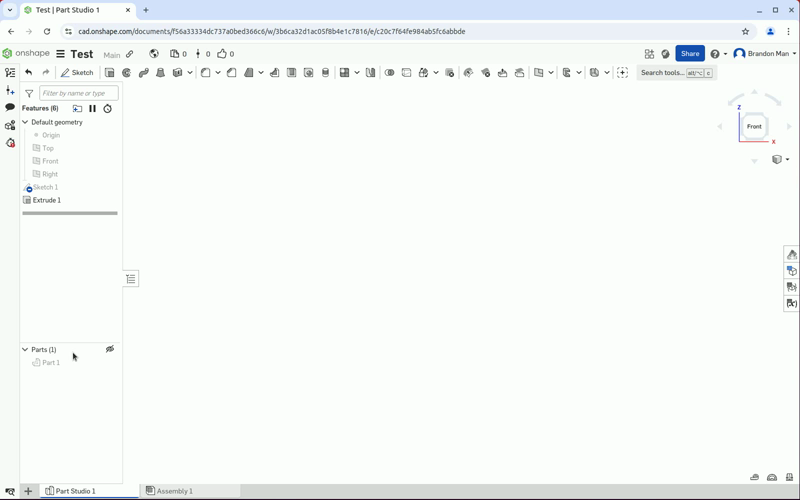
key_down(shift)
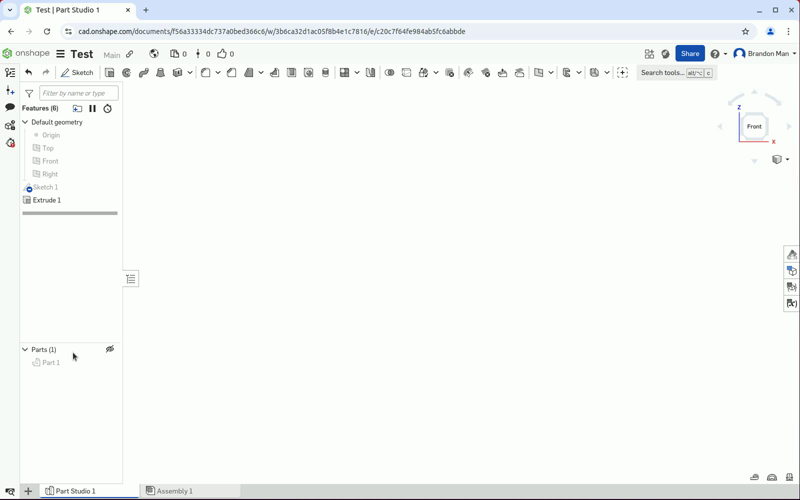
key(left)
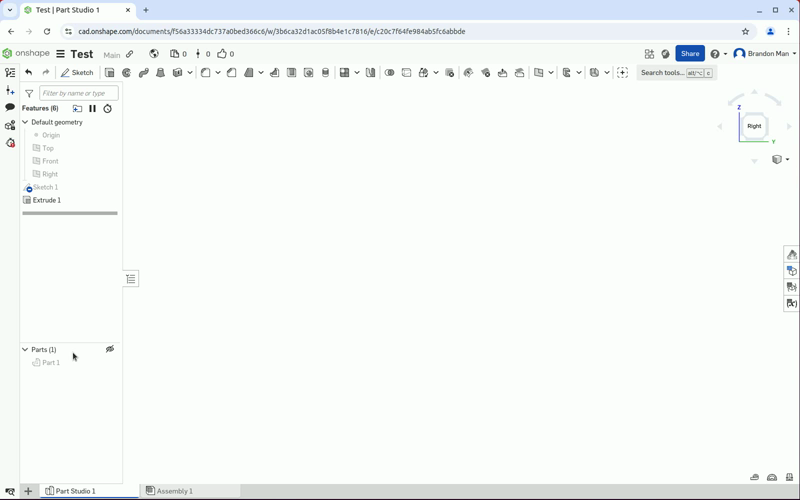
key_up(shift)
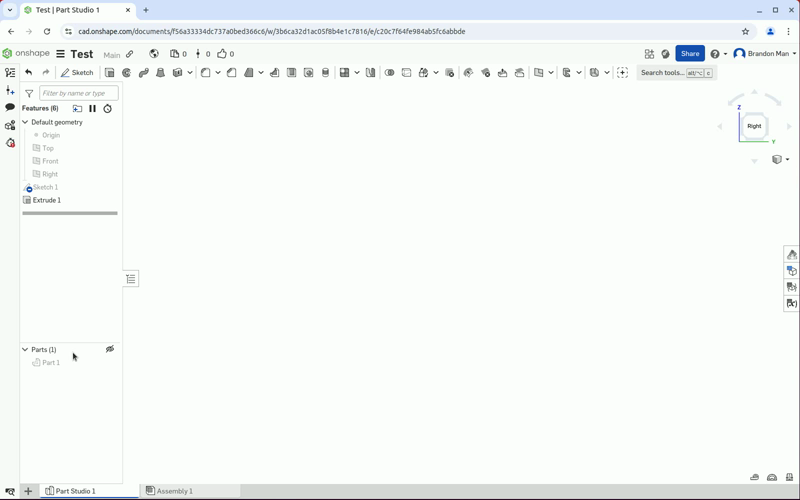
mouse_move(73, 352)
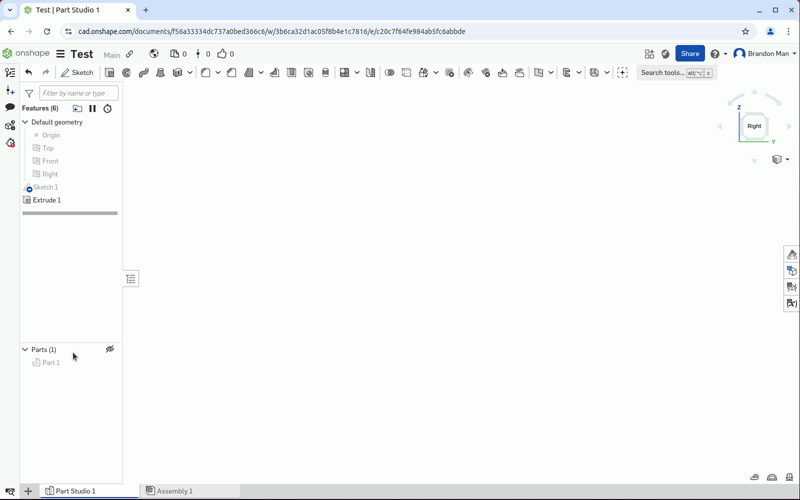
key(shift+y)
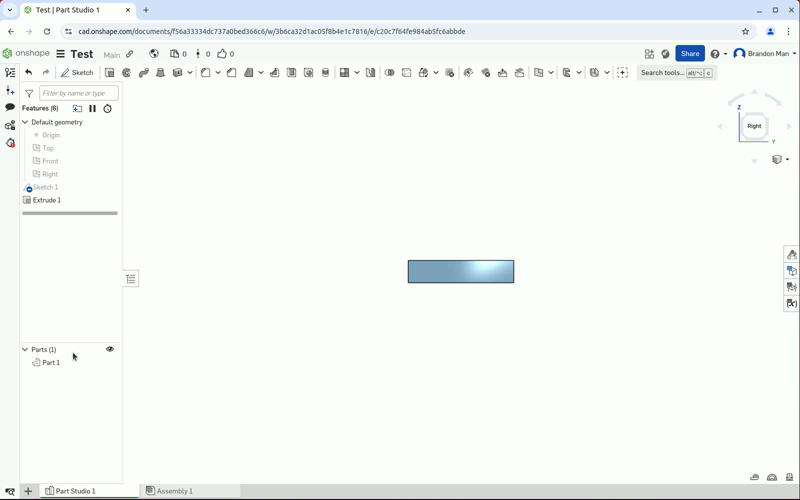
mouse_move(541, 75)
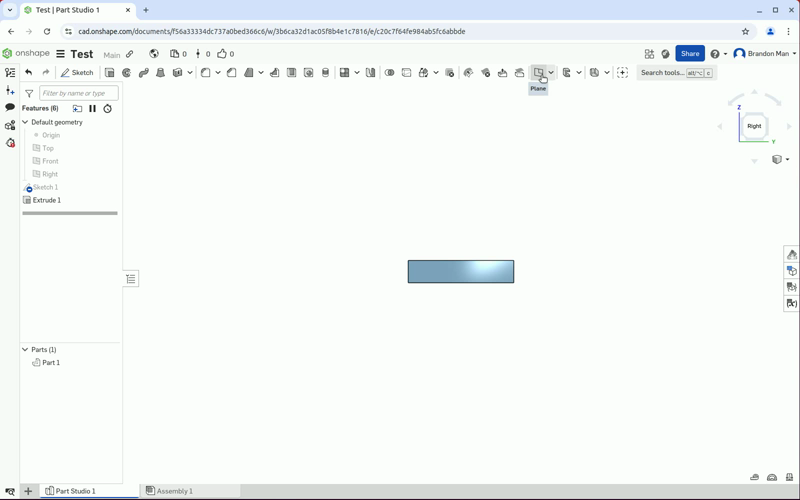
click(541, 75)
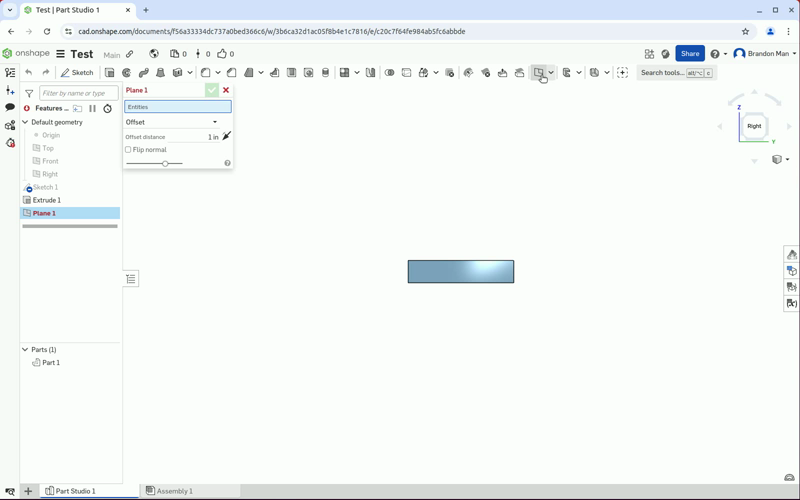
mouse_move(73, 176)
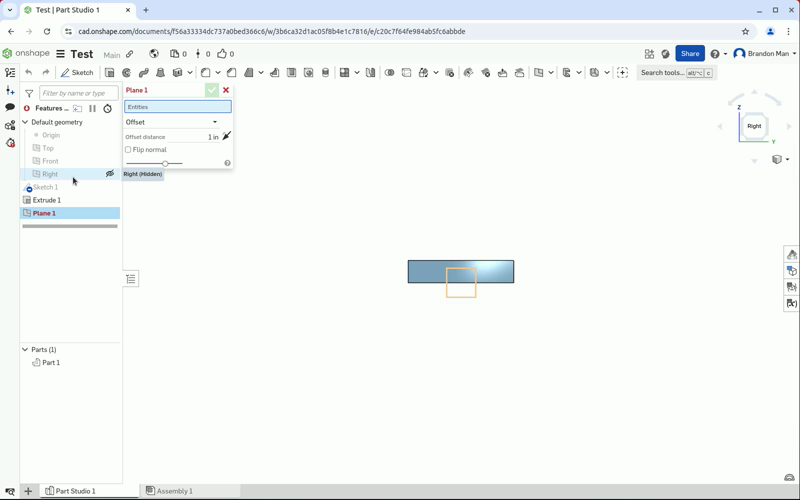
click(73, 176)
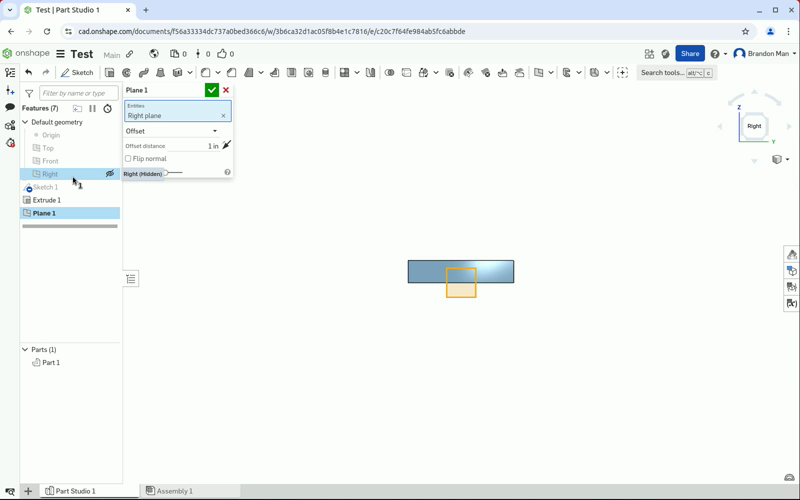
key(tab, 2)
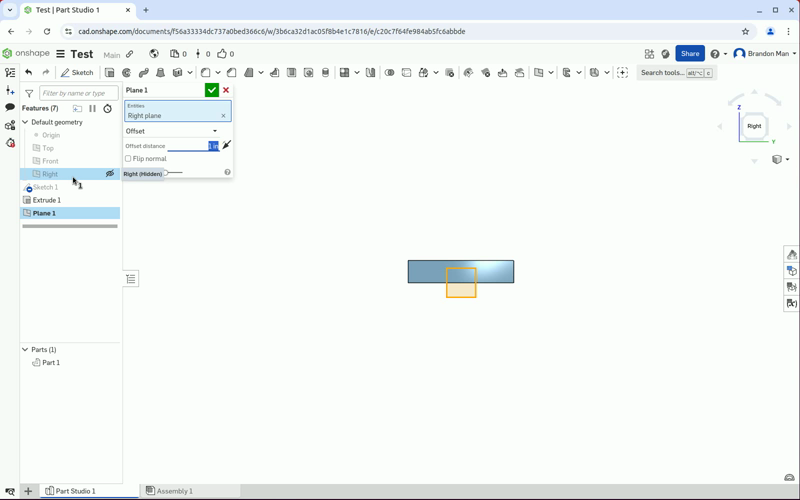
text(22.4)
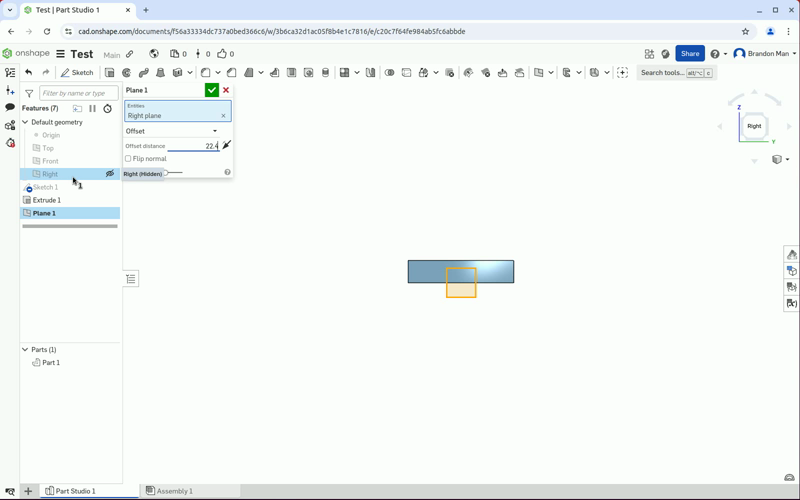
key(enter, 2)
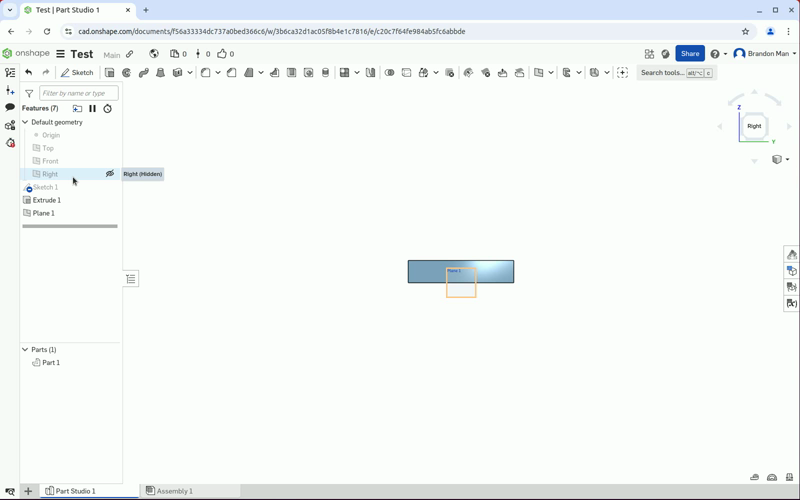
key(shift+s)
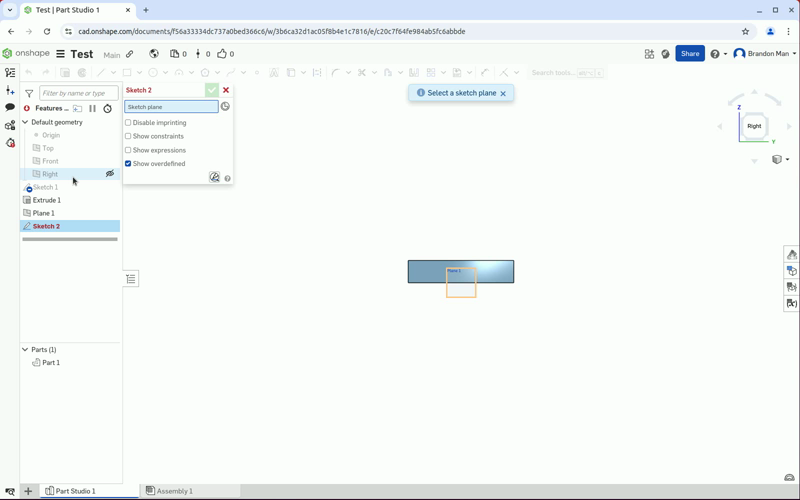
mouse_move(73, 215)
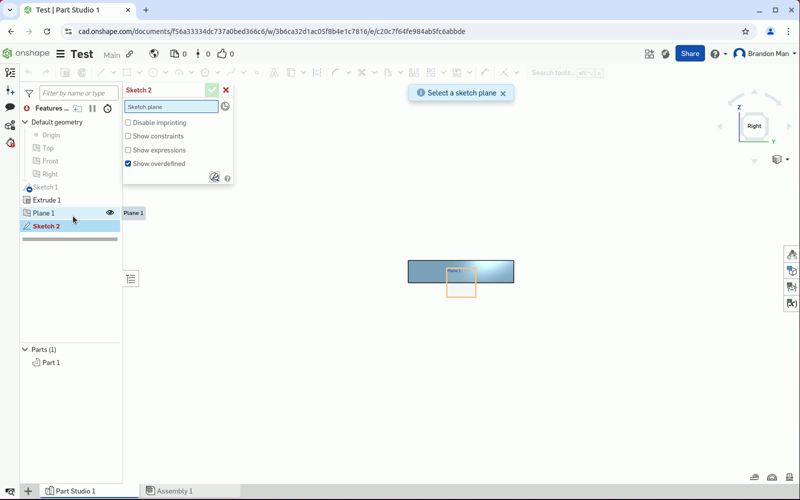
click(73, 215)
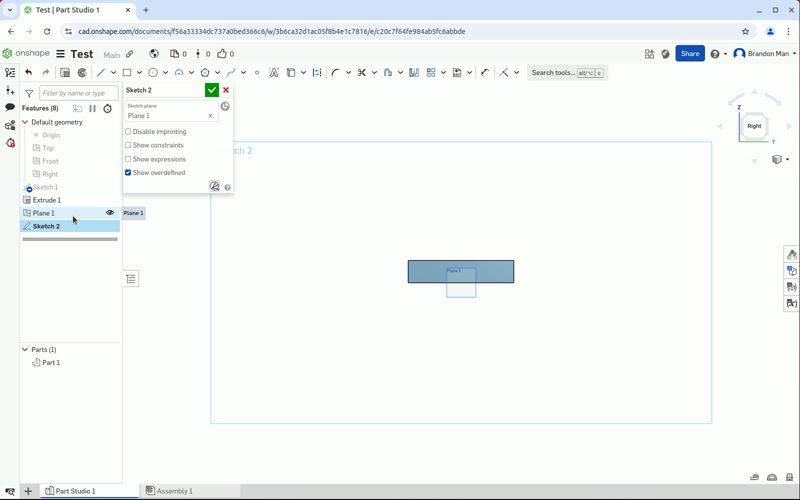
mouse_move(73, 352)
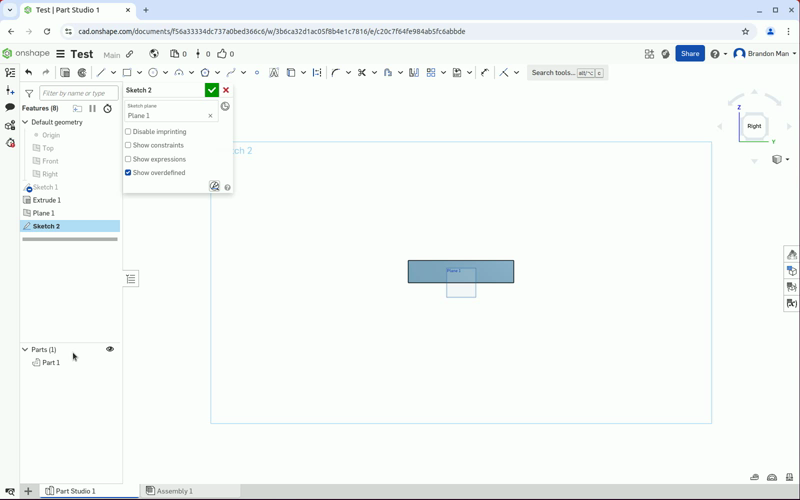
key(y)
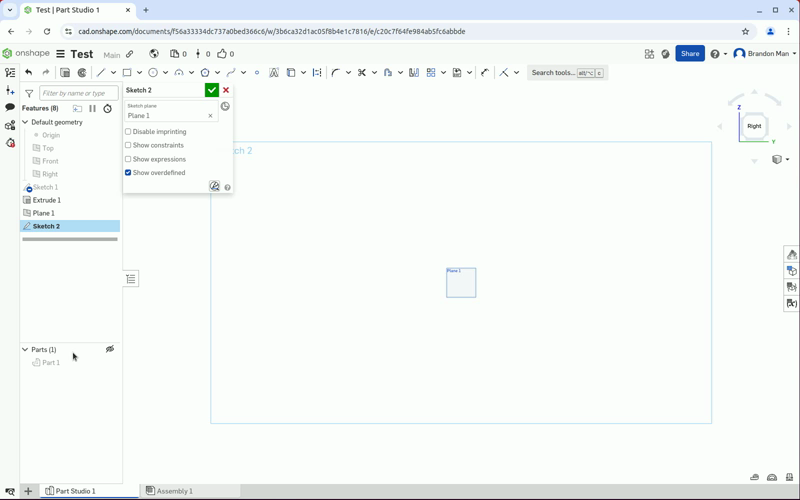
key(l)
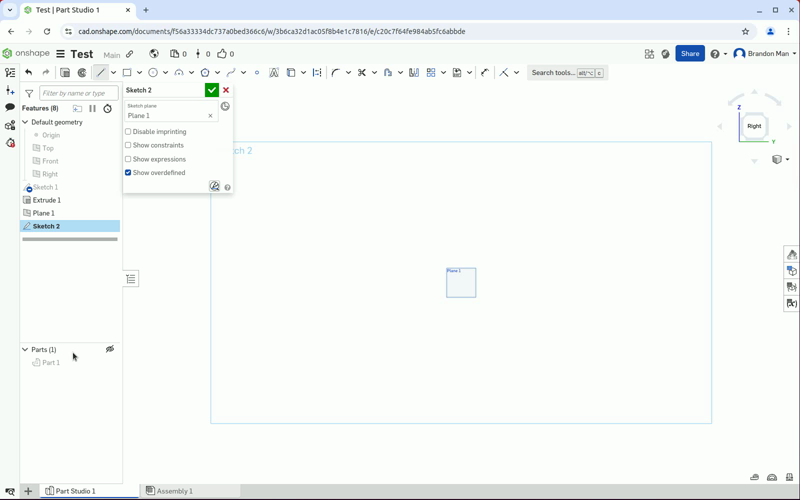
key_down(shift)
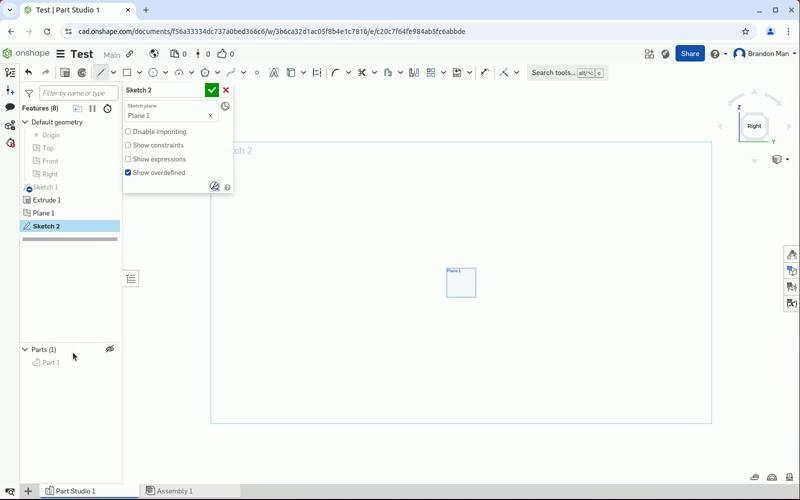
mouse_move(407, 282)
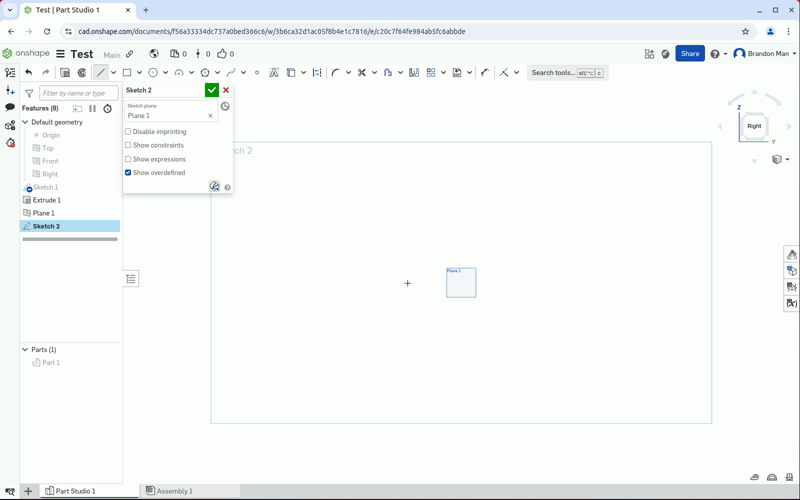
click(407, 282)
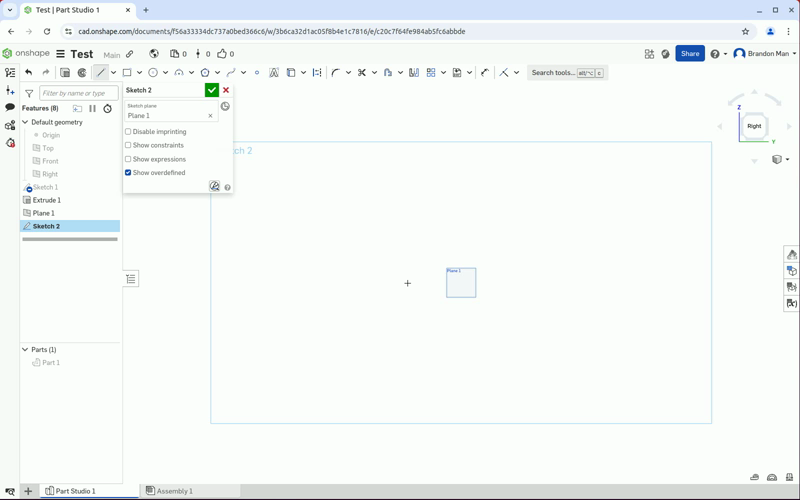
key_up(shift)
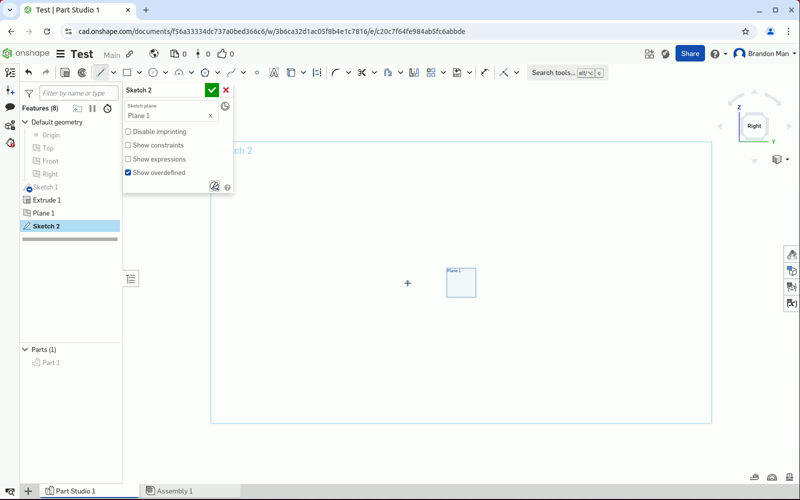
key_down(shift)
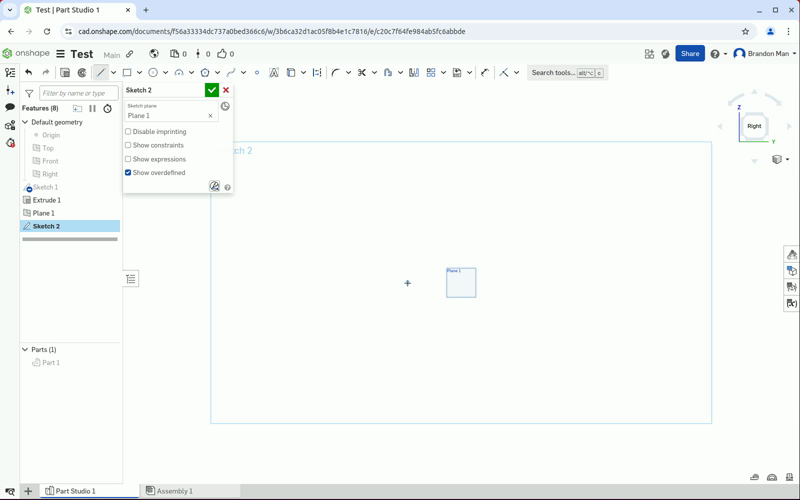
mouse_move(513, 282)
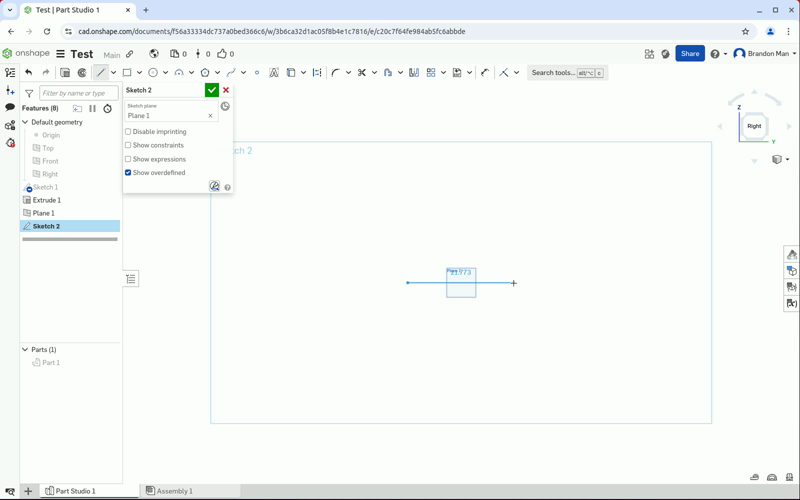
click(513, 282)
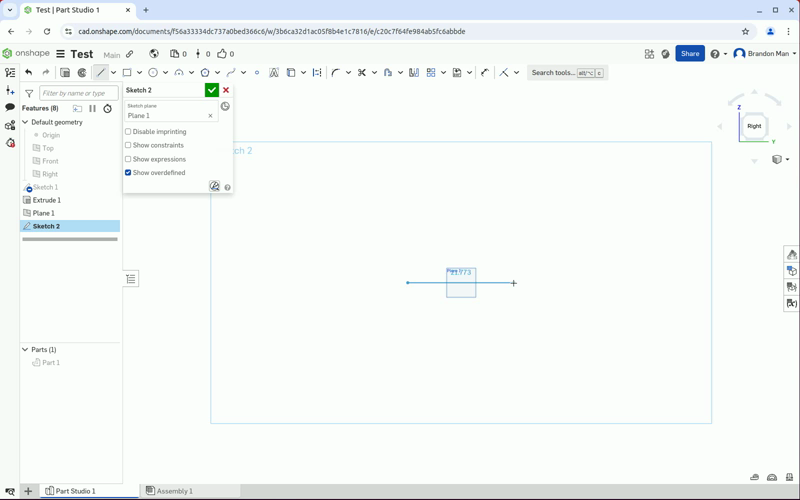
key_up(shift)
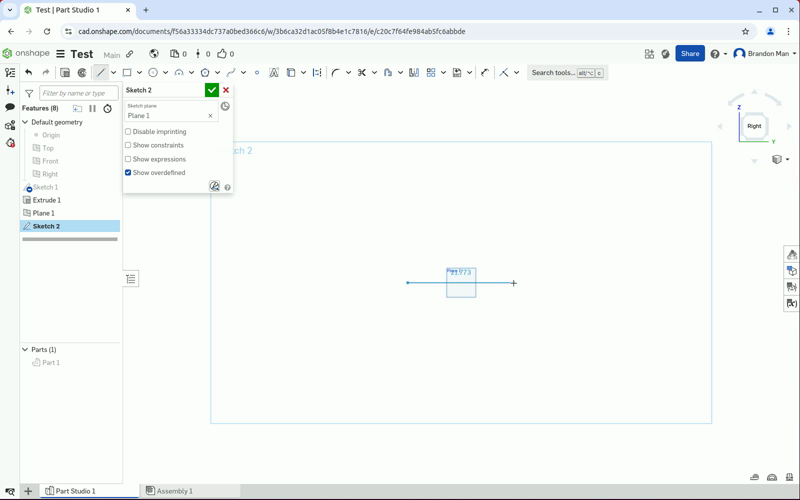
key_down(shift)
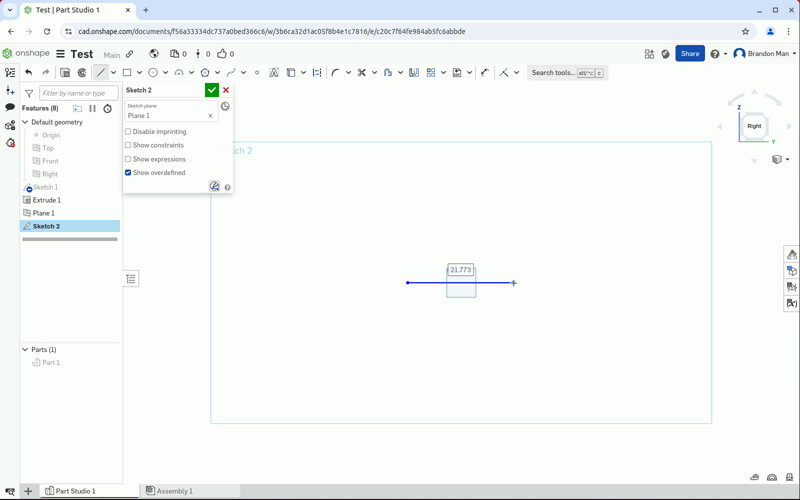
mouse_move(543, 282)
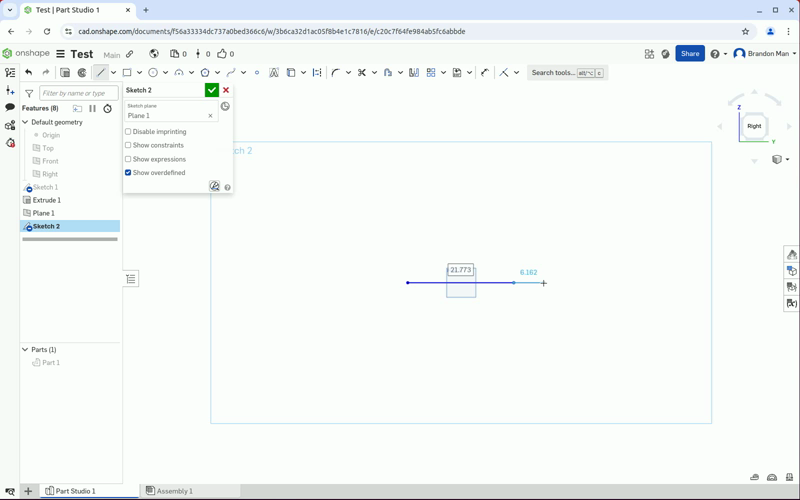
mouse_move(513, 260)
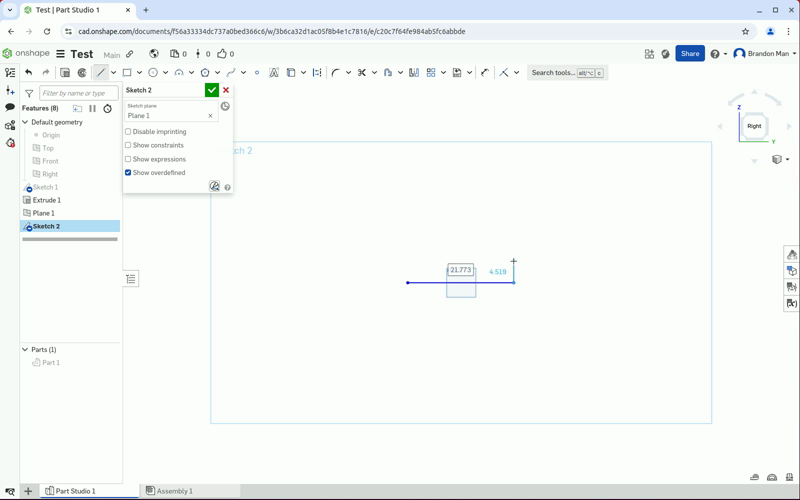
click(513, 260)
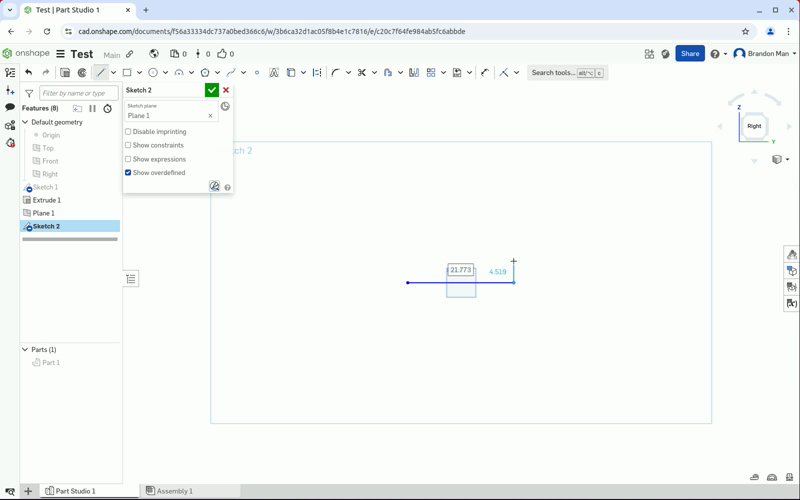
key_up(shift)
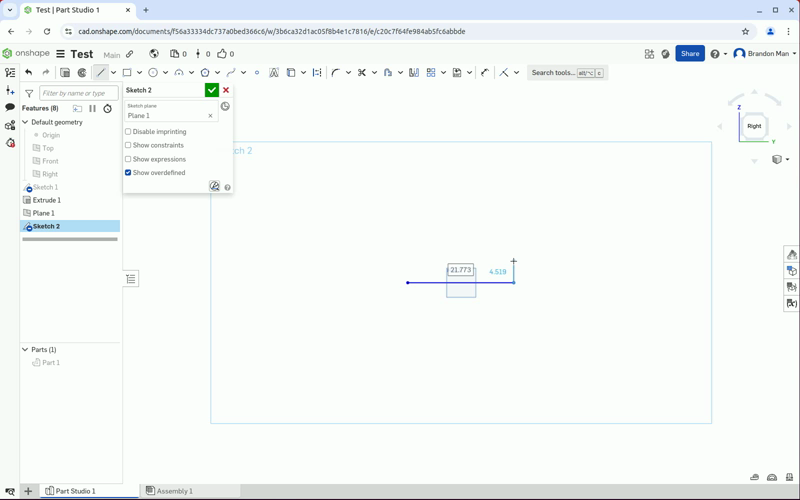
key_down(shift)
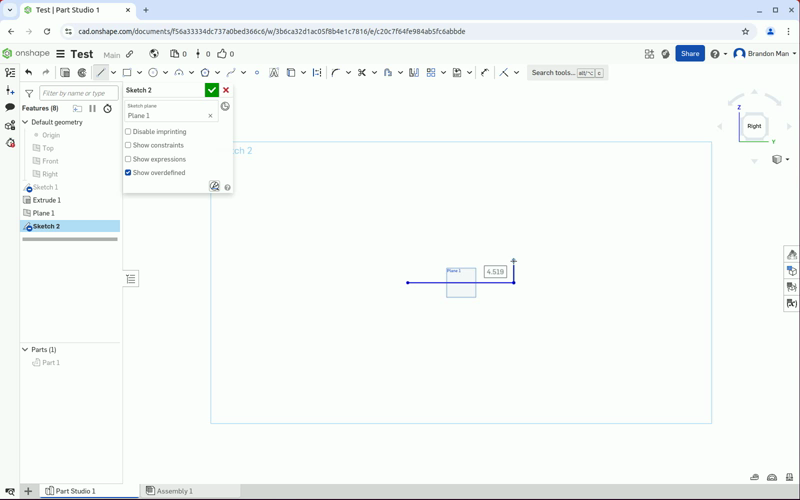
mouse_move(407, 260)
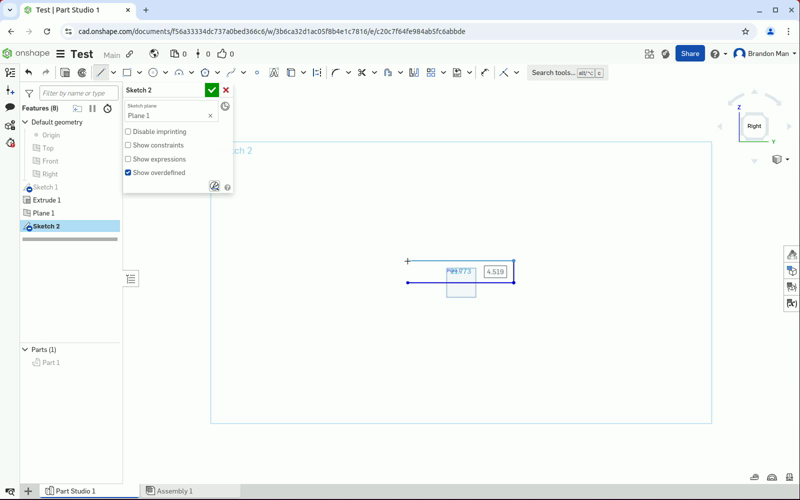
click(407, 260)
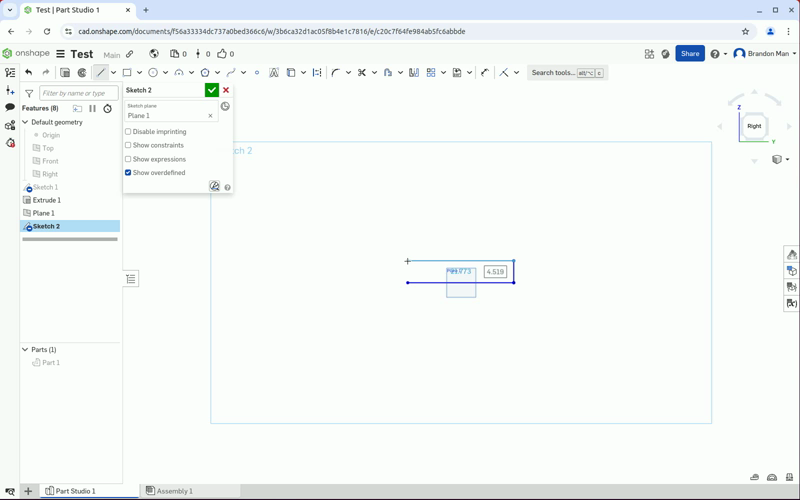
key_up(shift)
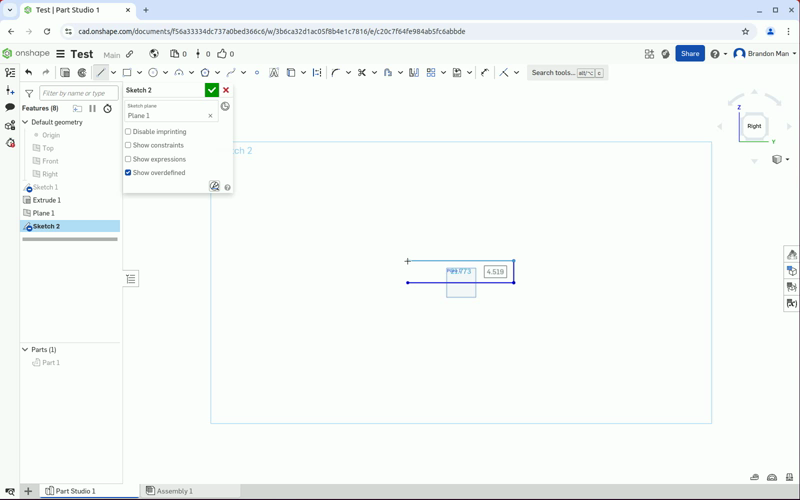
mouse_move(437, 260)
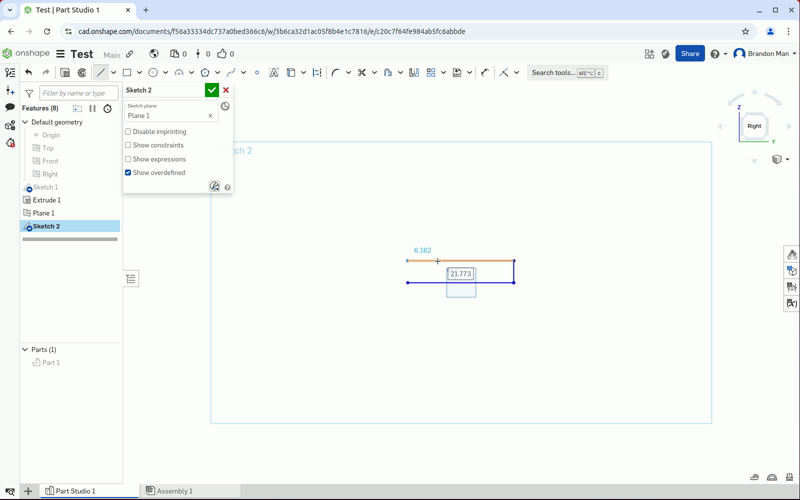
key_down(shift)
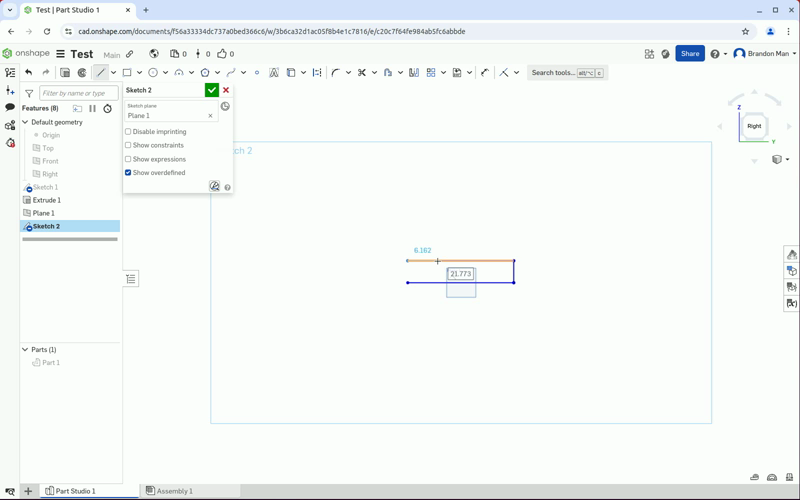
mouse_move(407, 282)
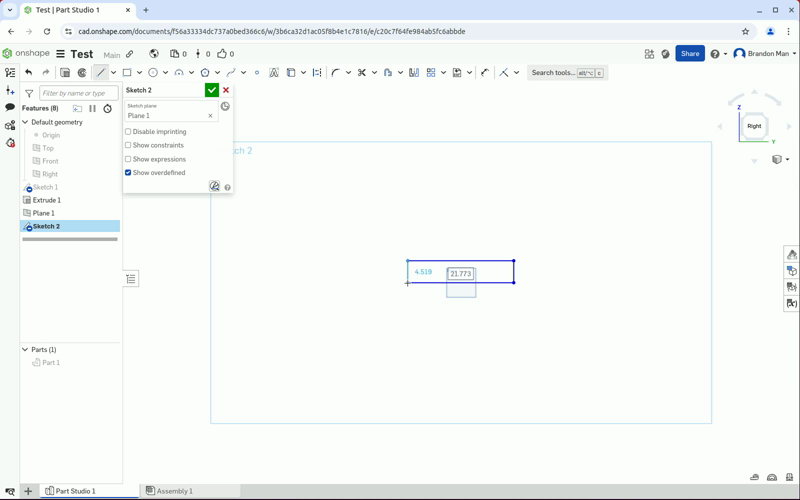
key_up(shift)
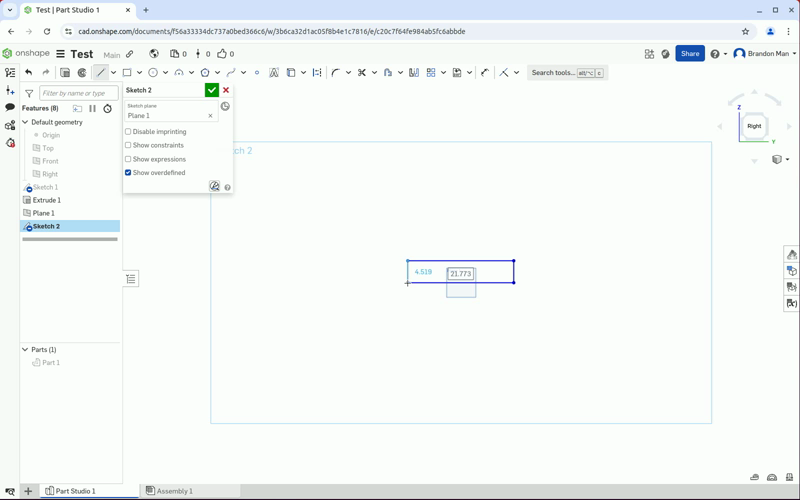
click(407, 282)
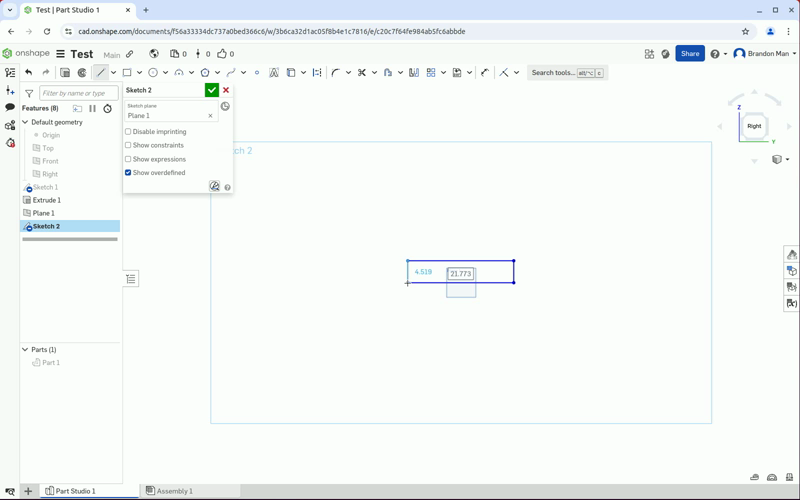
key(esc)
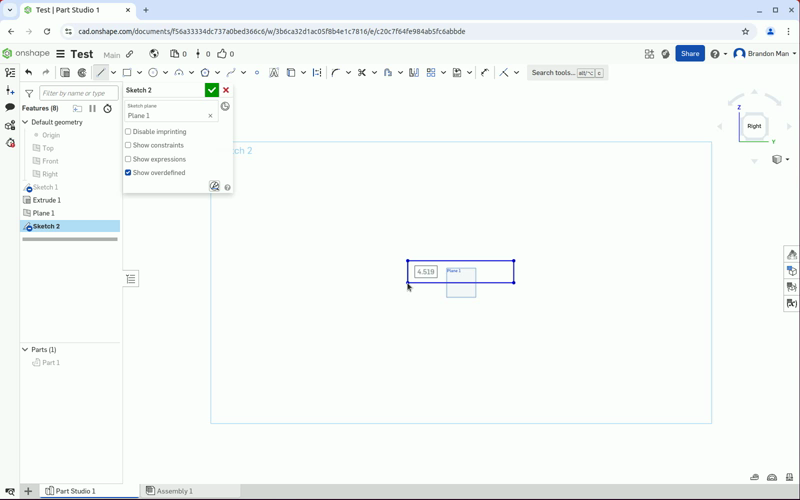
mouse_move(429, 273)
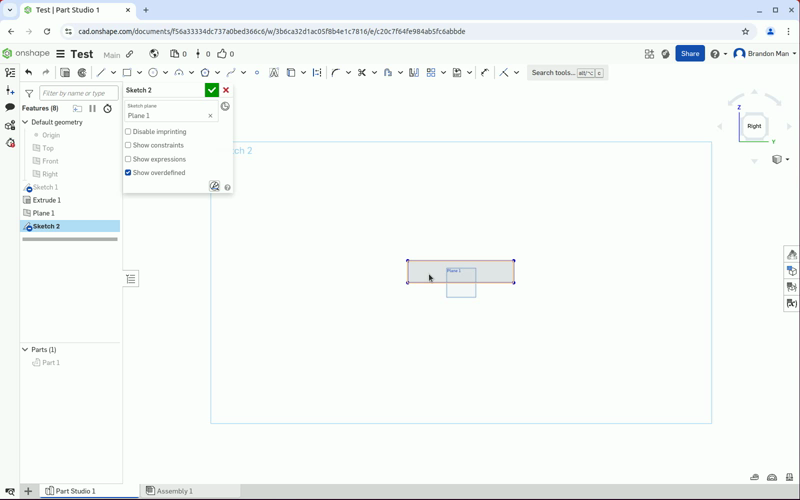
click(429, 273)
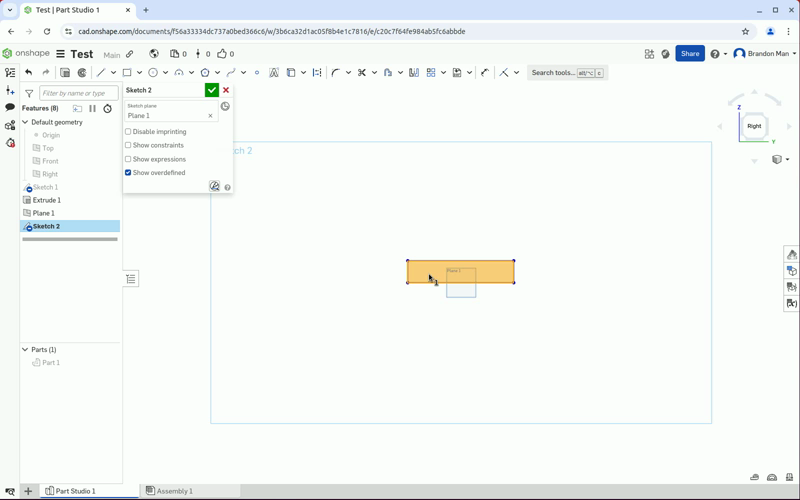
mouse_move(73, 352)
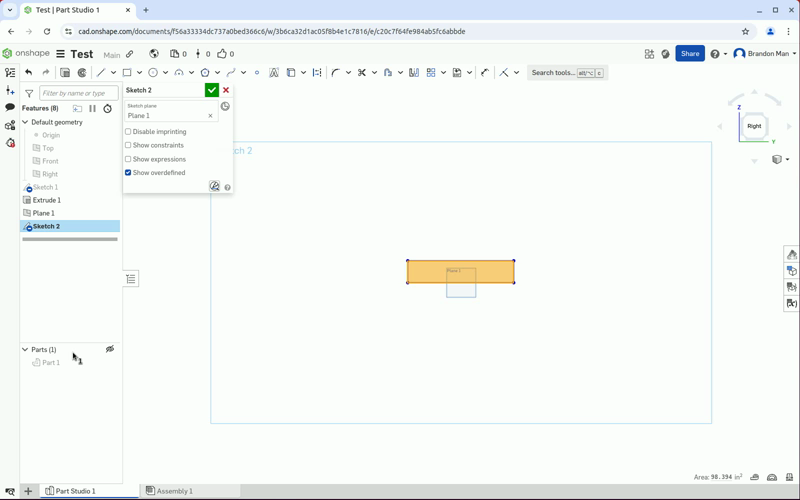
key(shift+y)
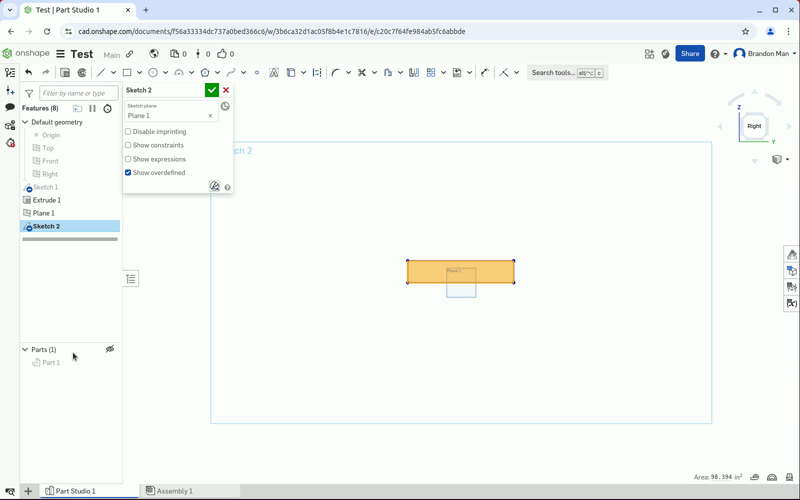
key(shift+e)
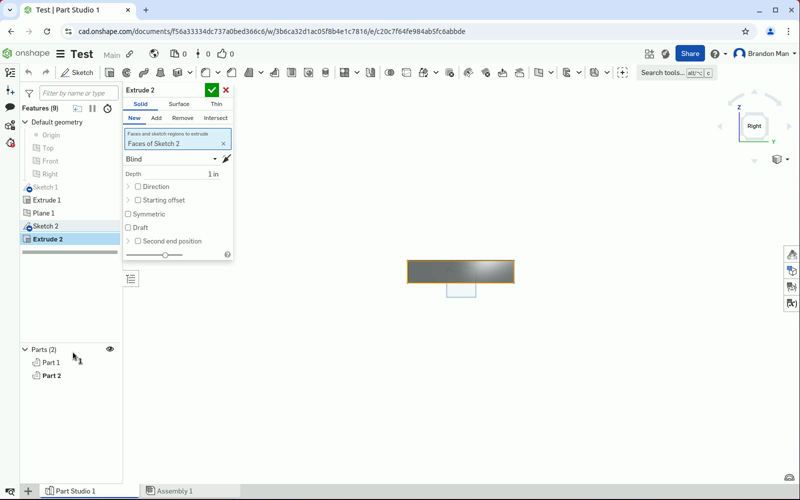
mouse_move(143, 106)
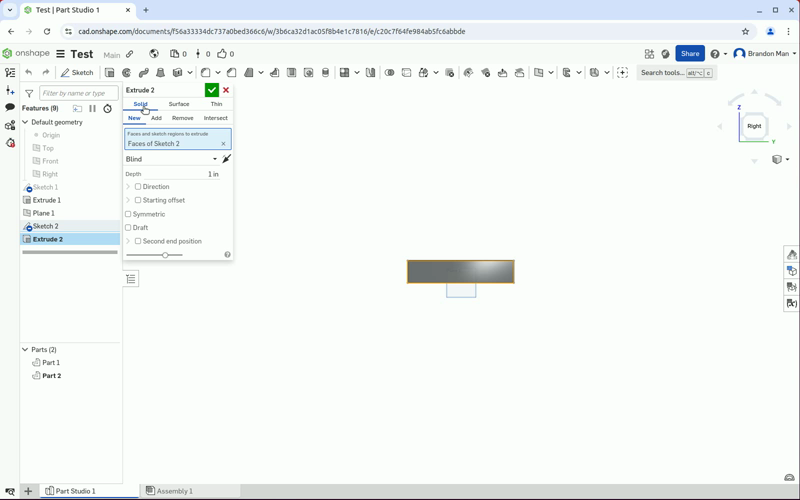
click(143, 106)
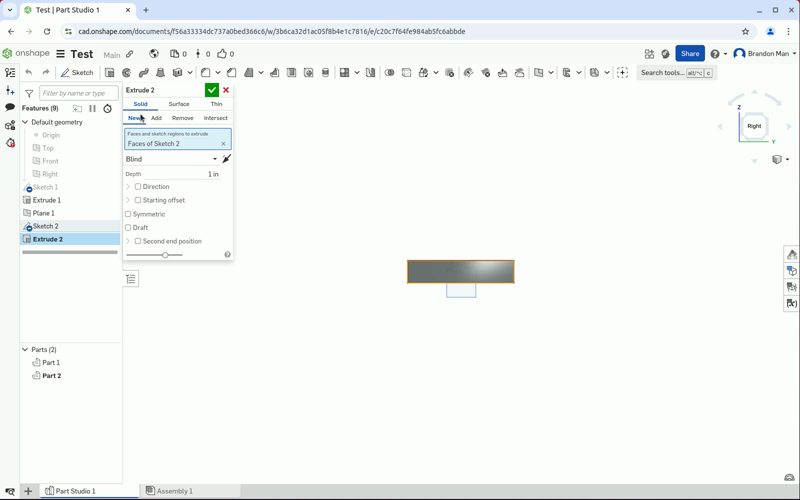
mouse_move(137, 120)
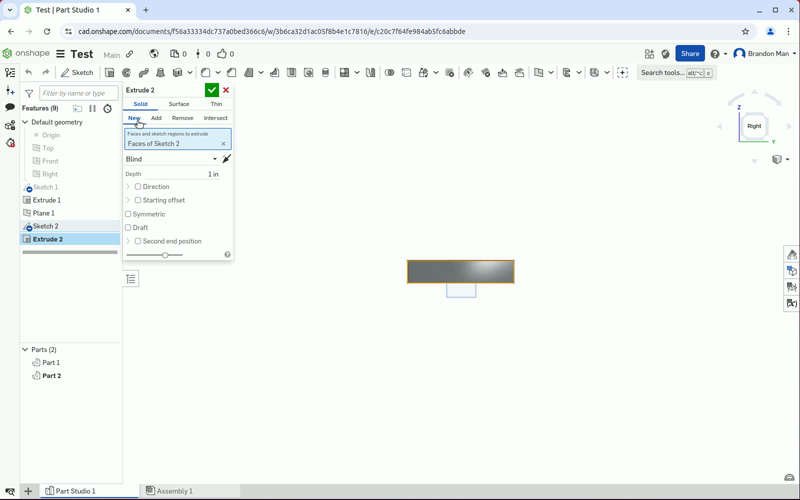
click(137, 120)
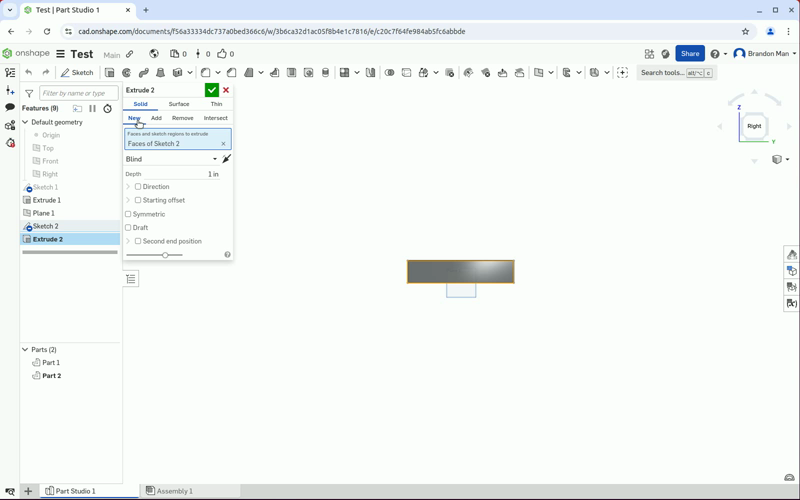
key(tab, 4)
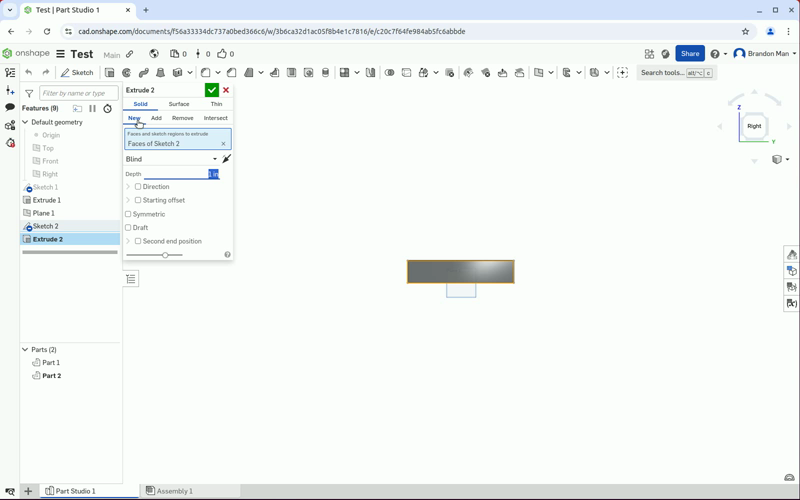
text(0.722)
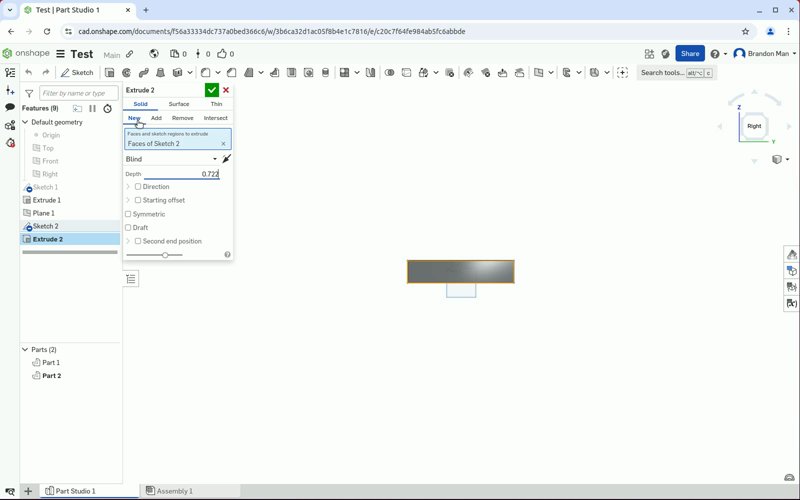
key(enter)
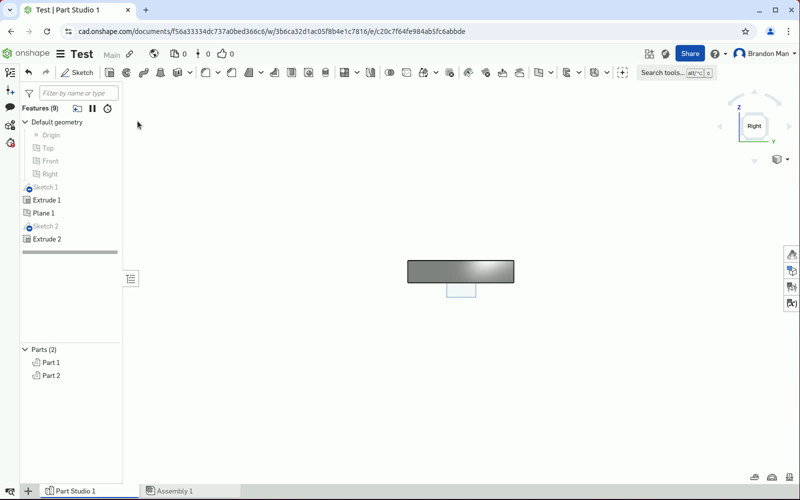
key(shift+h)
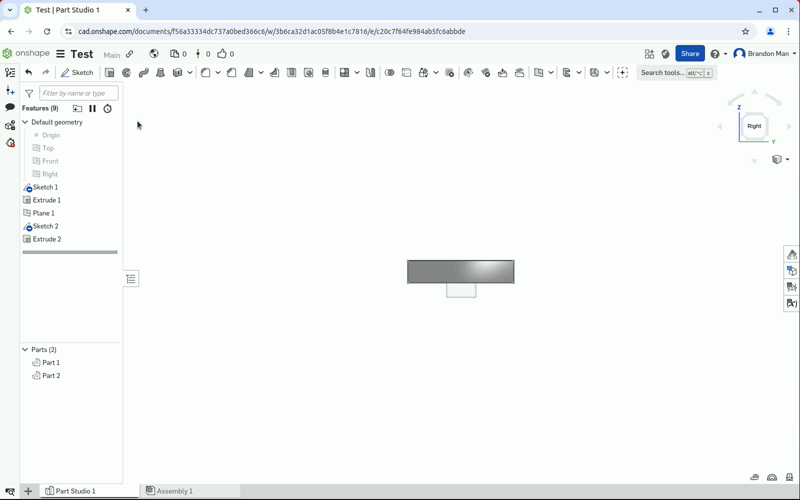
key(shift+h)
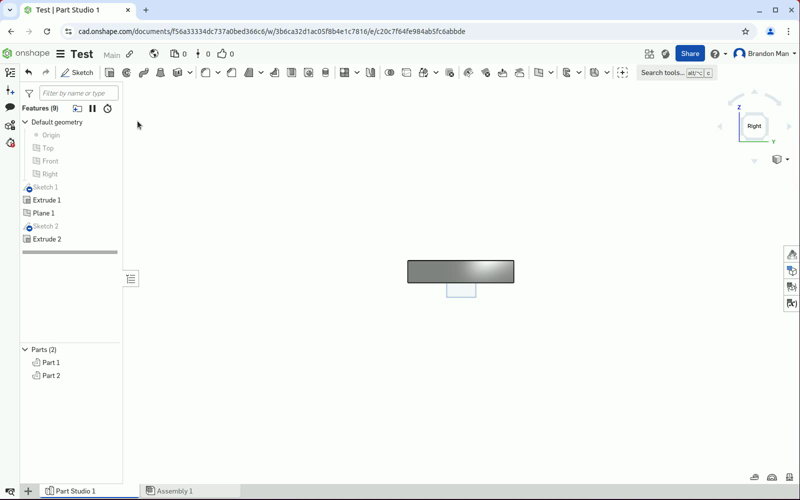
mouse_move(73, 189)
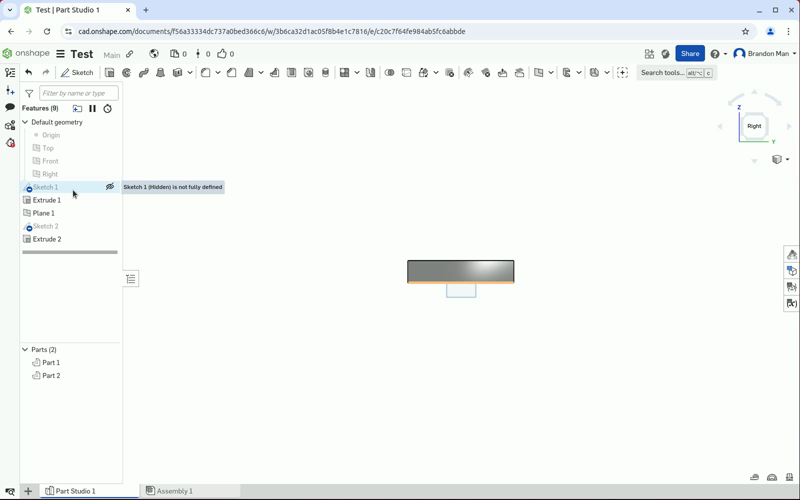
click(73, 189)
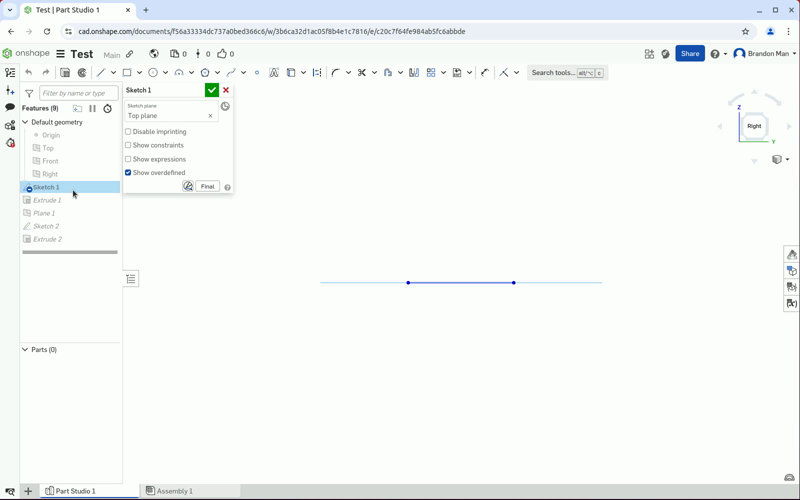
mouse_move(229, 92)
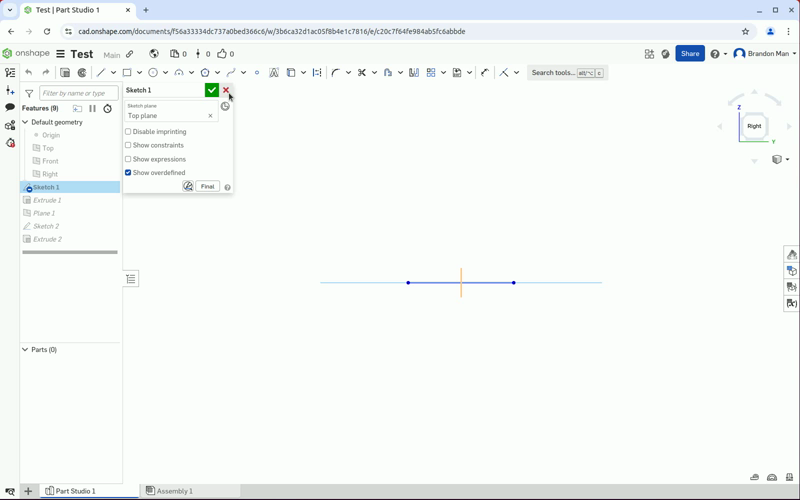
click(229, 92)
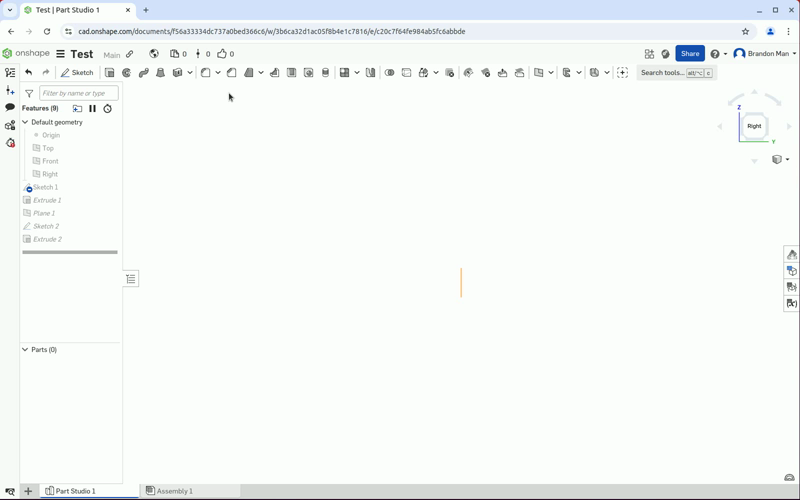
key(shift+s)
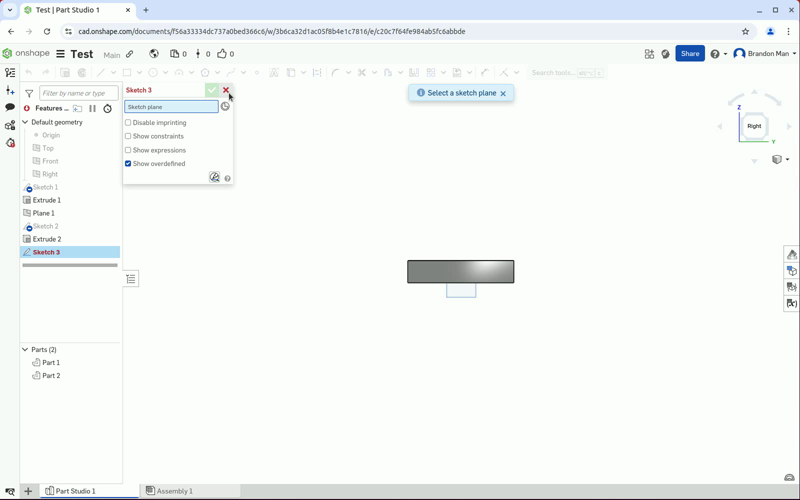
mouse_move(73, 215)
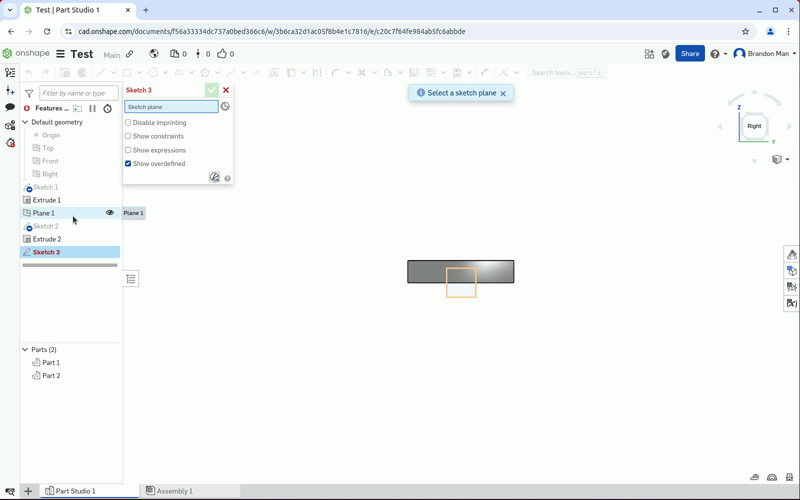
click(73, 215)
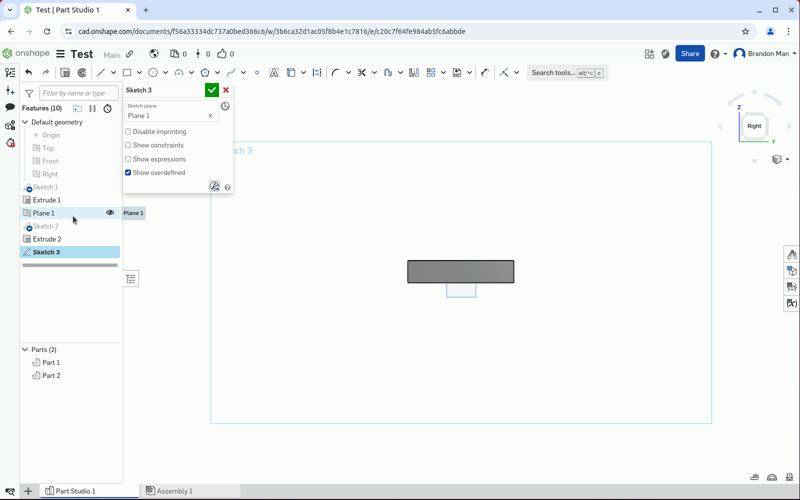
mouse_move(73, 352)
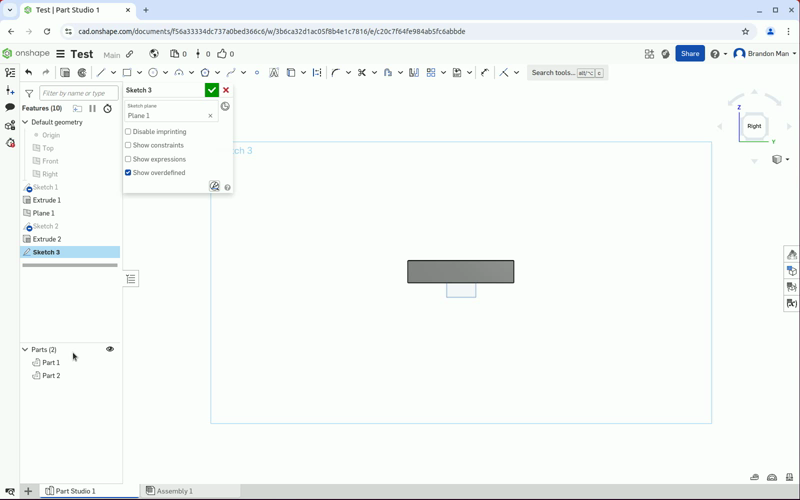
key(y)
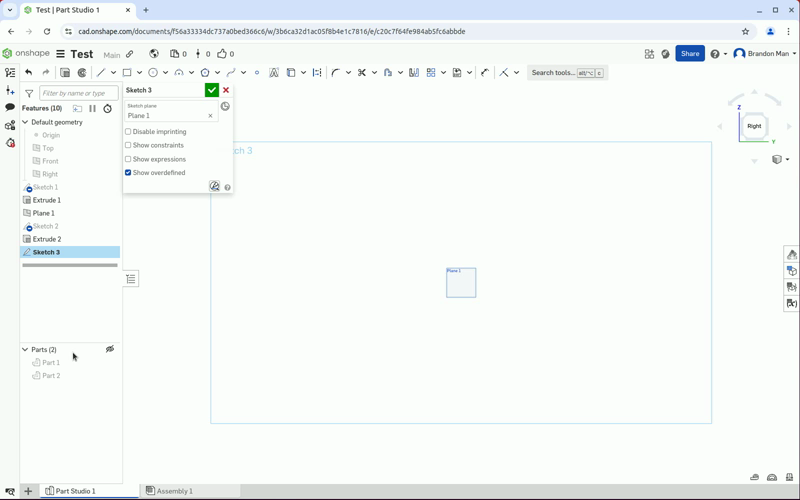
key(l)
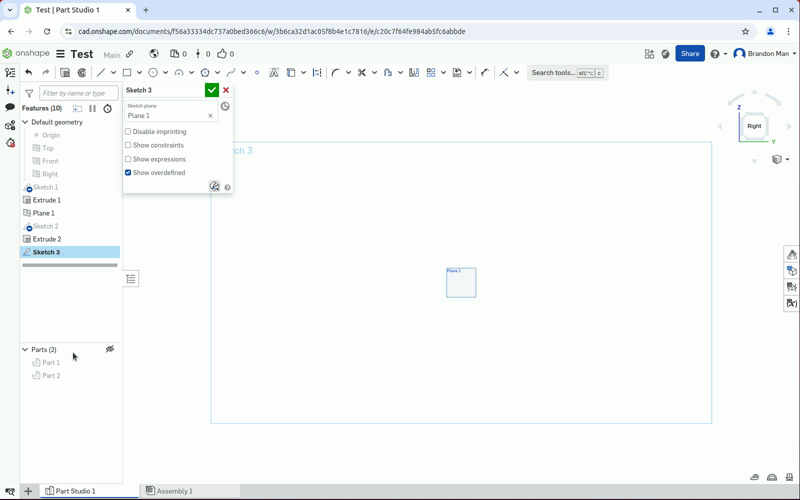
key_down(shift)
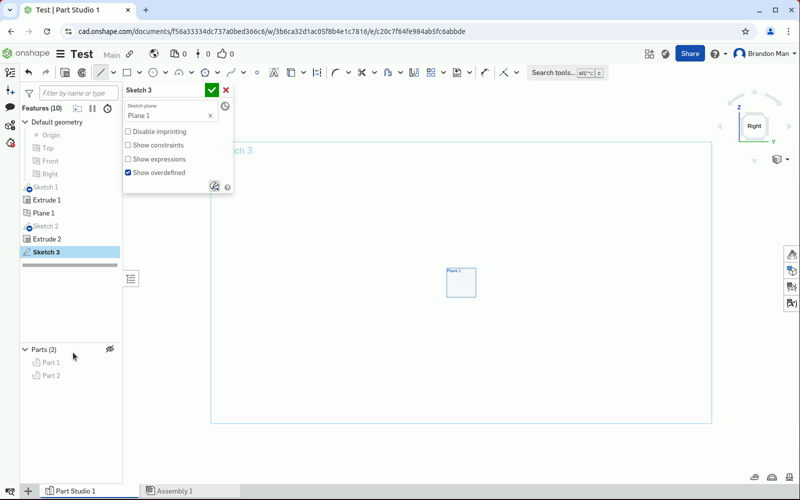
mouse_move(407, 260)
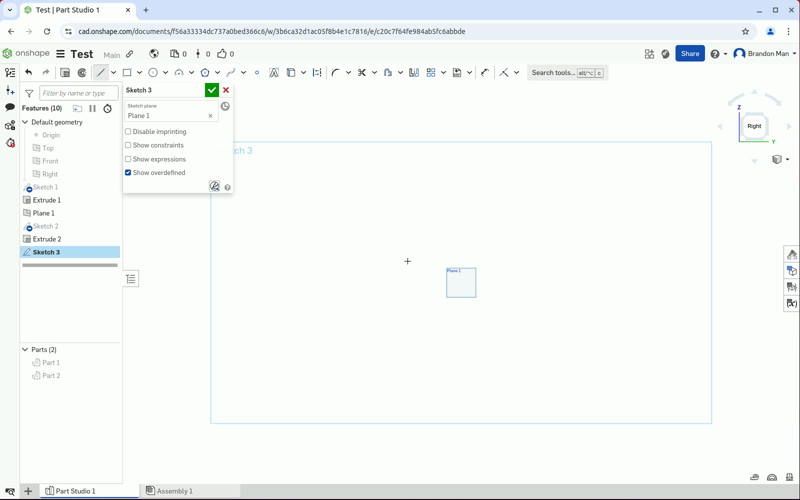
click(407, 260)
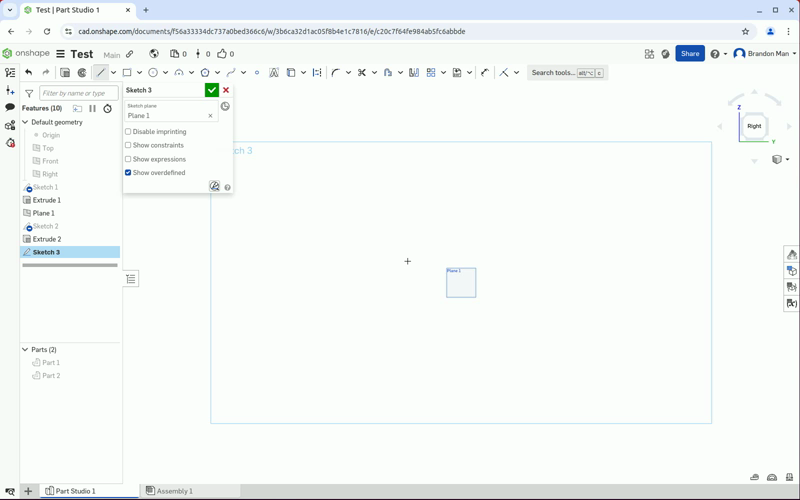
key_up(shift)
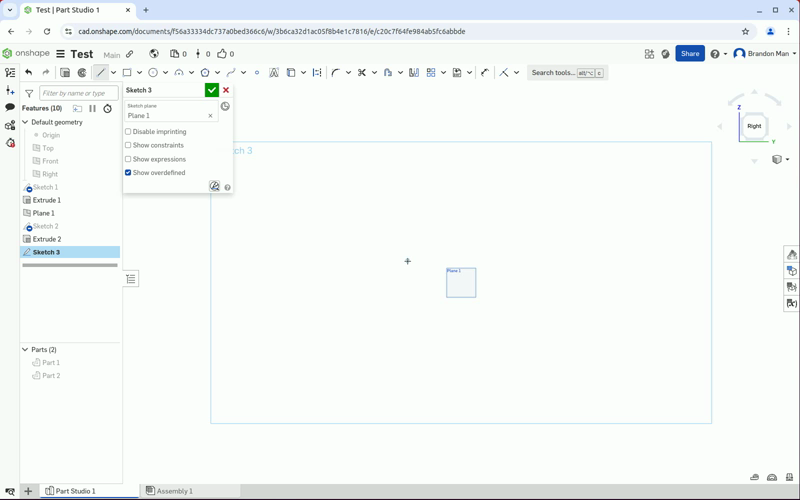
key_down(shift)
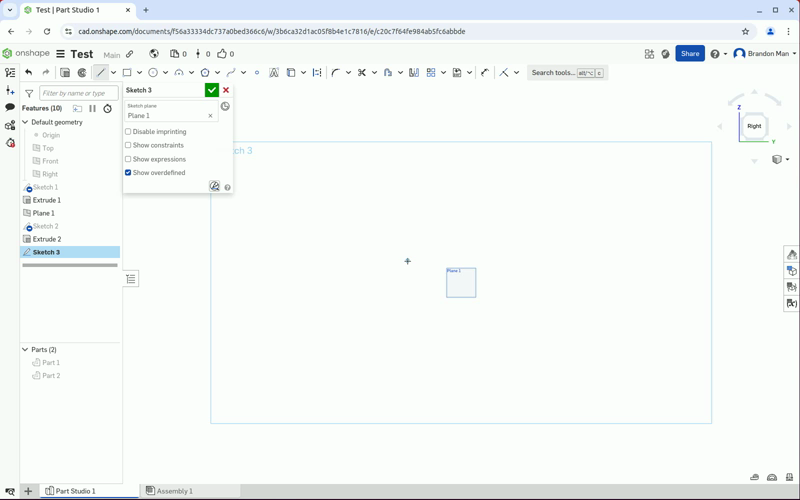
mouse_move(513, 260)
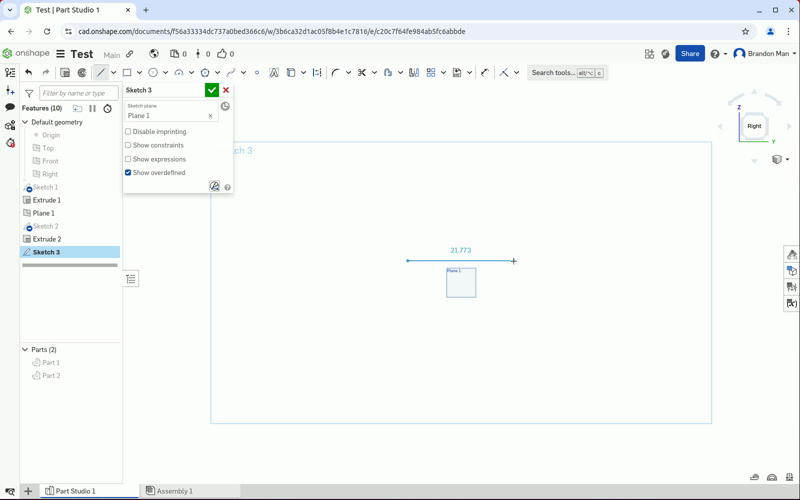
click(513, 260)
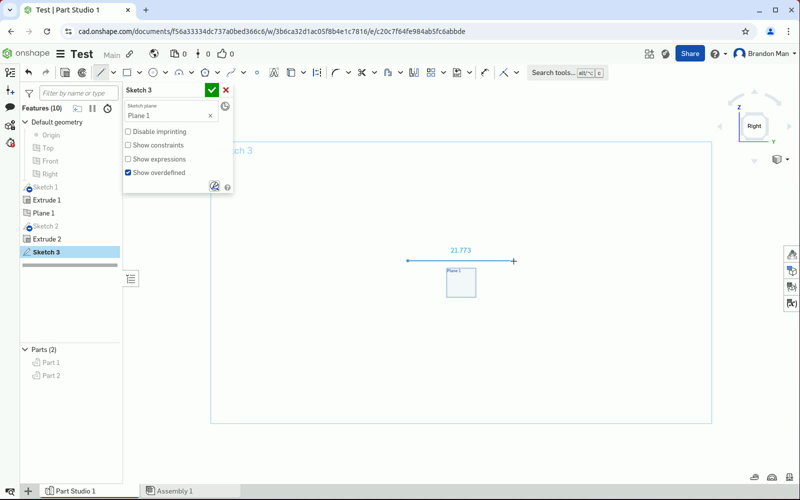
key_up(shift)
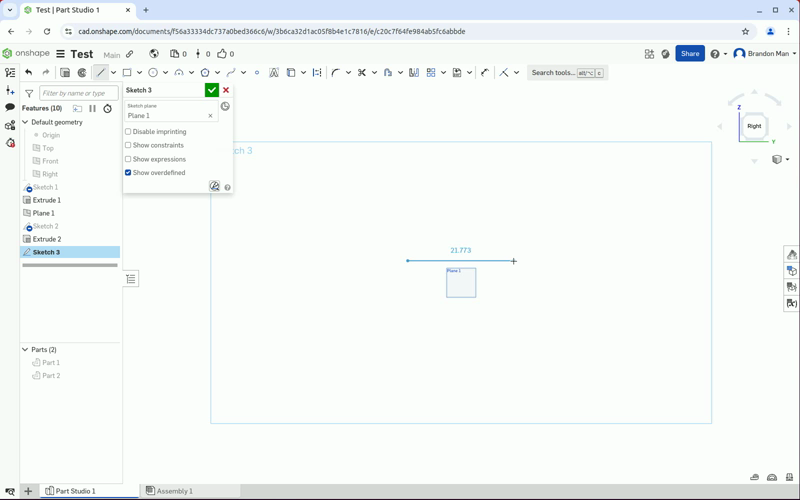
key_down(shift)
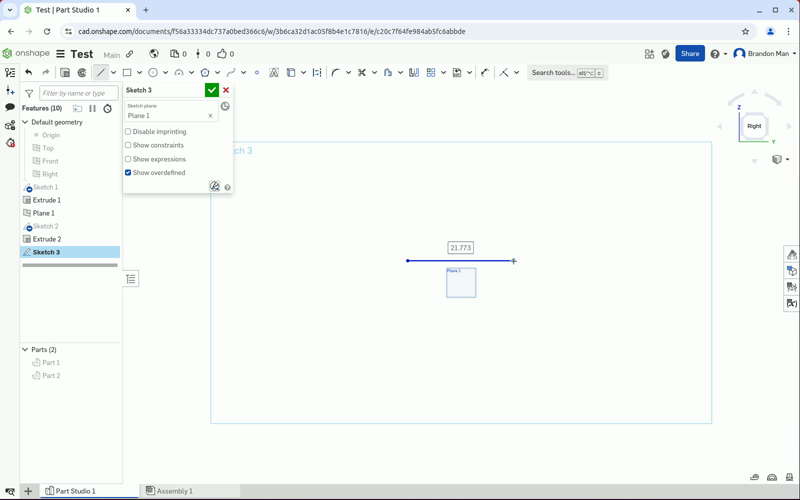
mouse_move(543, 260)
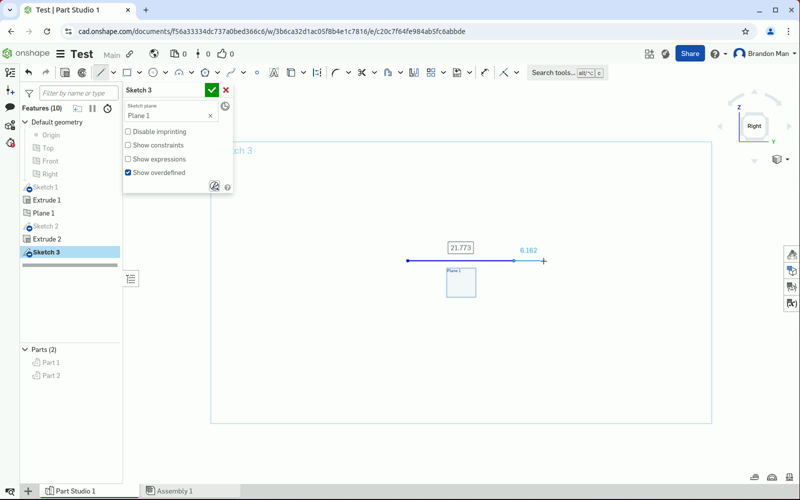
mouse_move(513, 257)
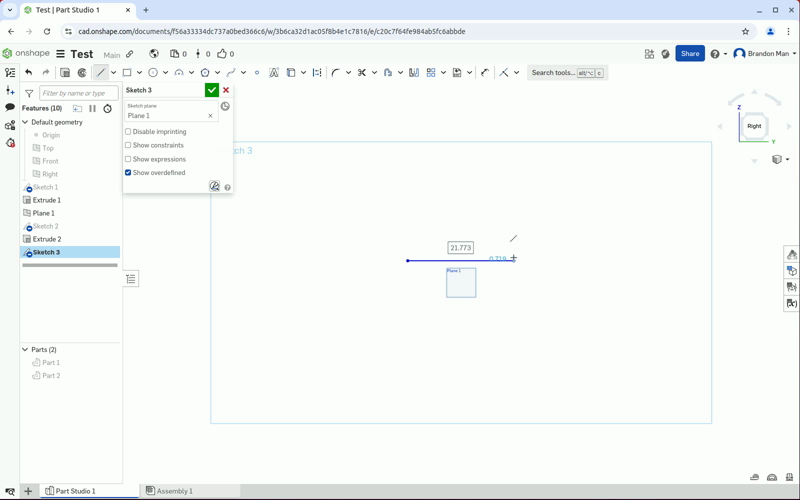
scroll(6)
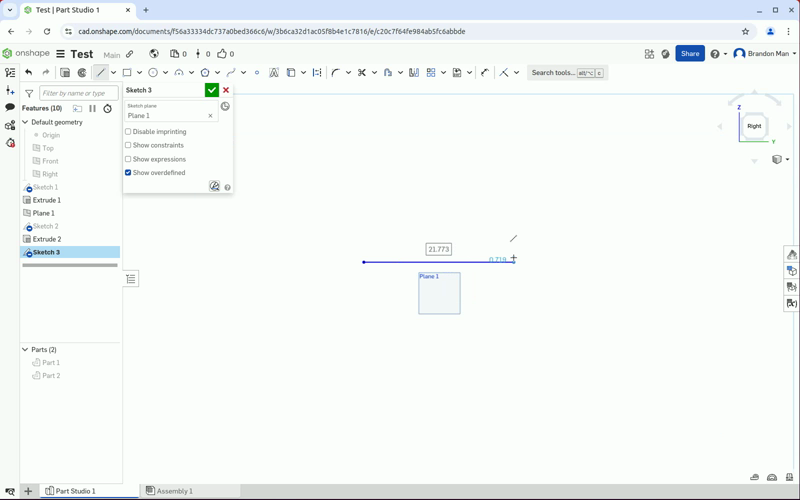
scroll(6)
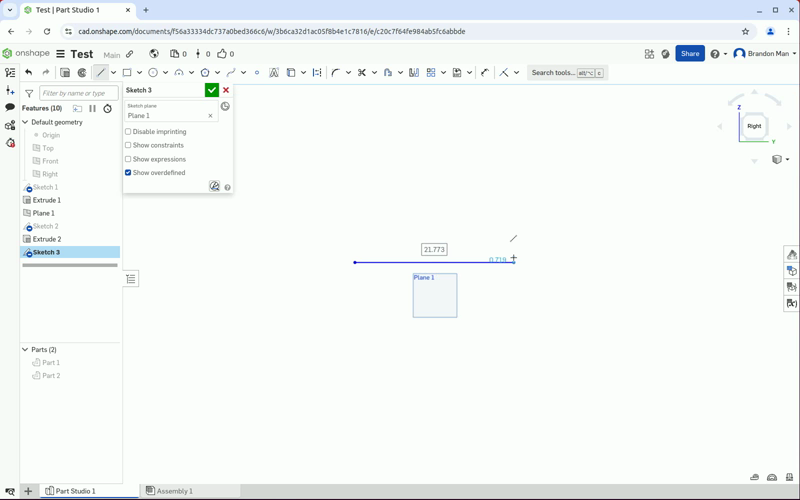
scroll(6)
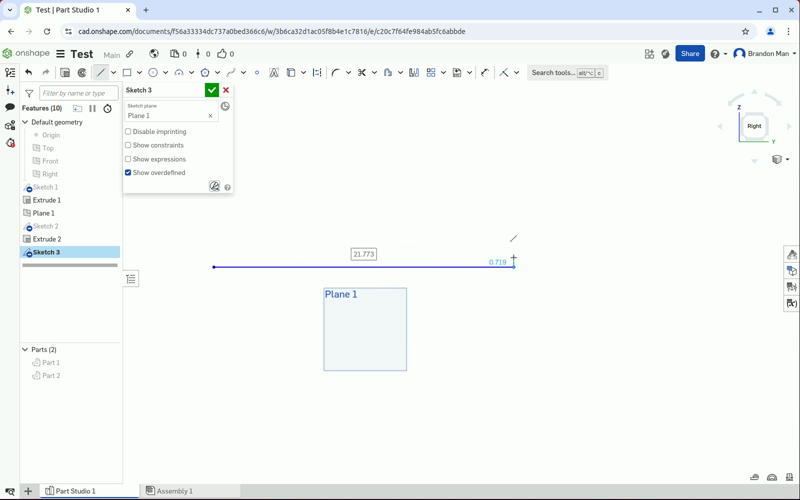
scroll(6)
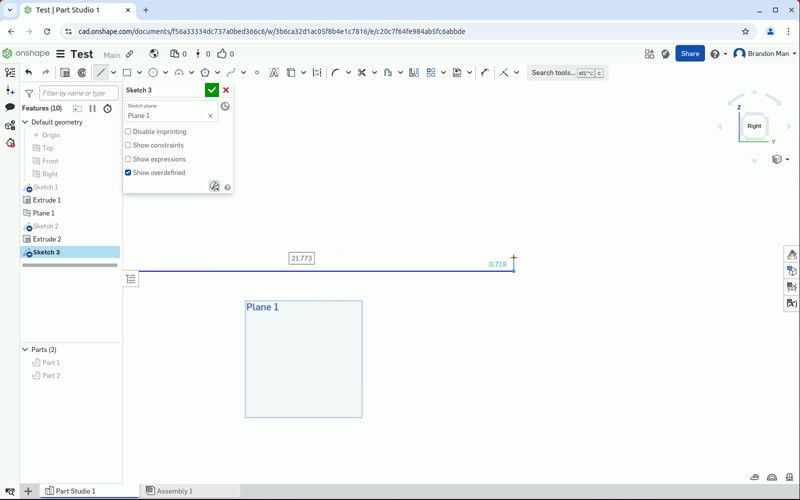
scroll(6)
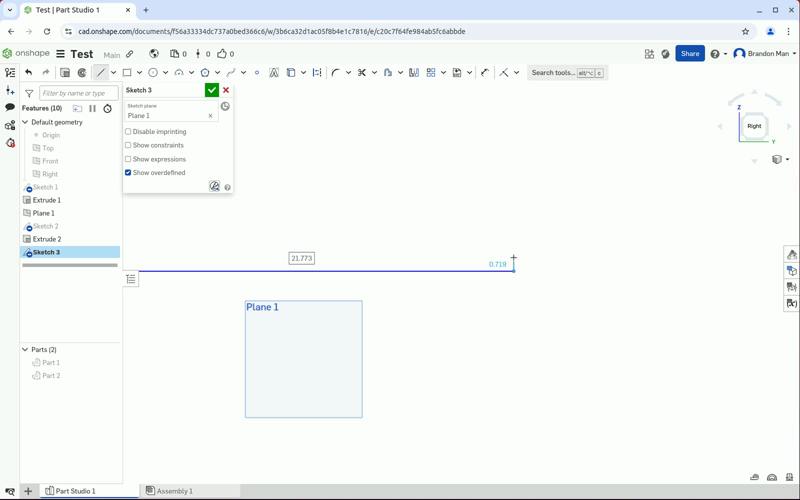
scroll(6)
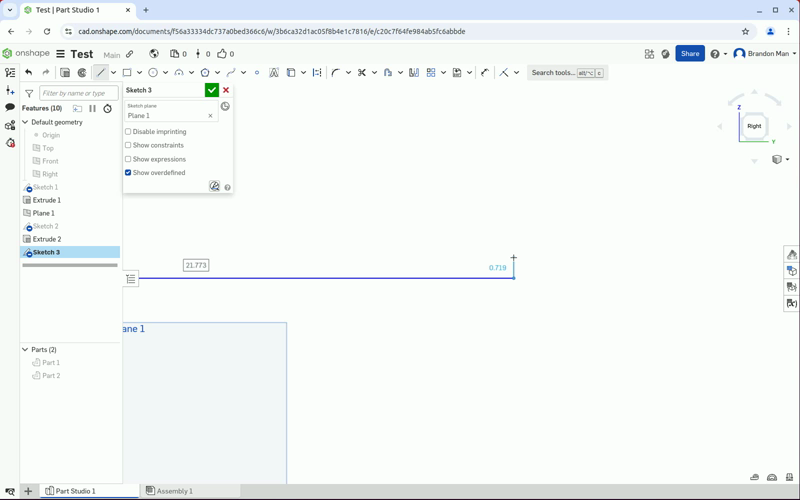
scroll(6)
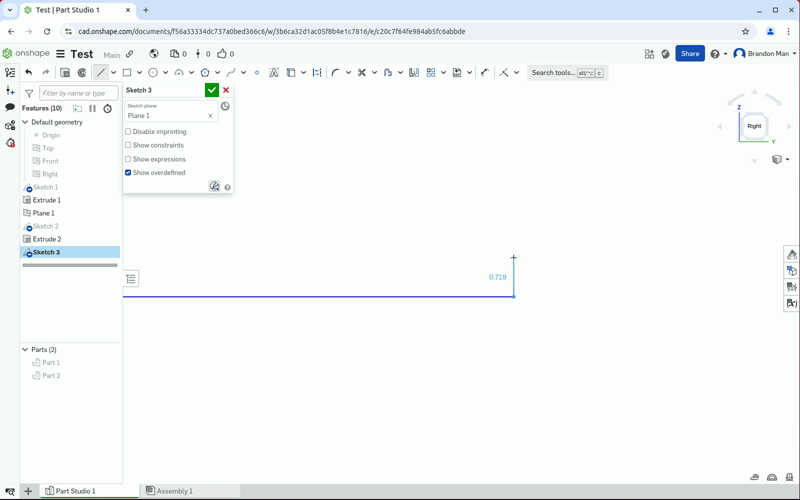
click(513, 257)
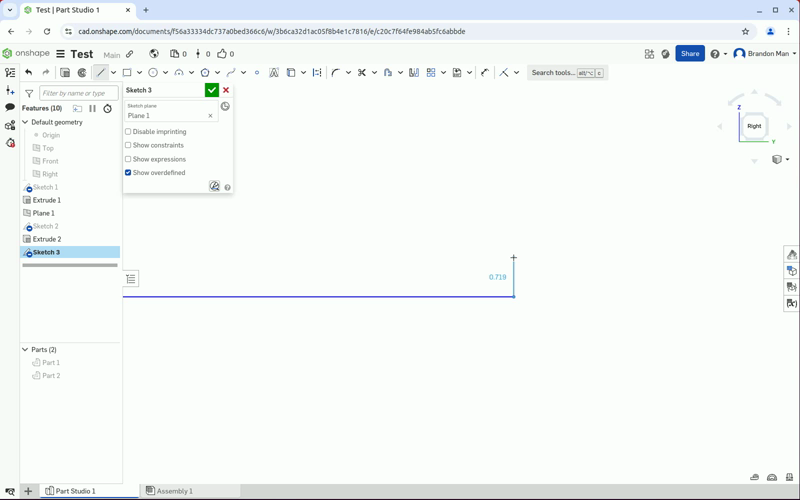
scroll(-6)
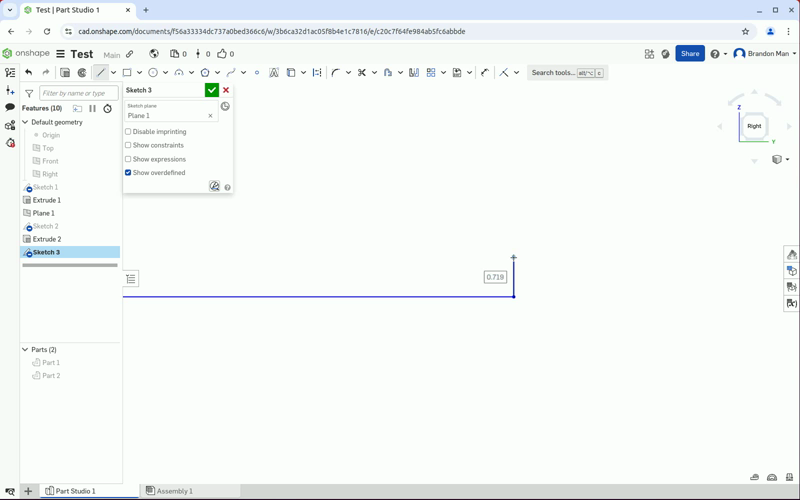
scroll(-6)
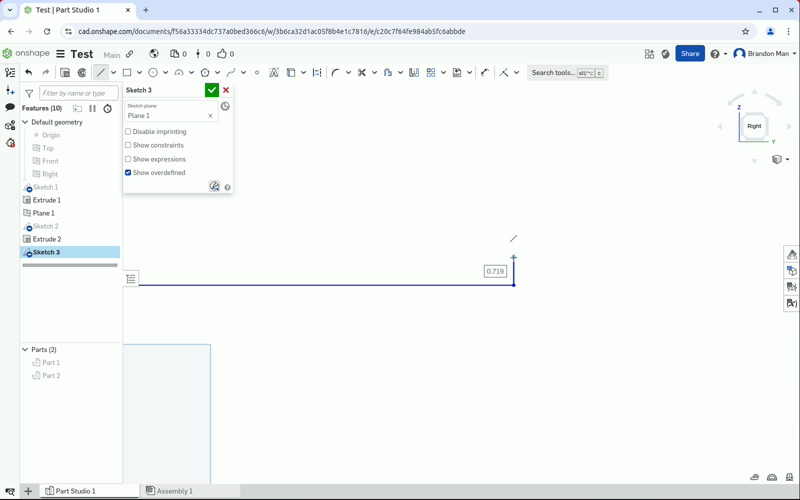
scroll(-6)
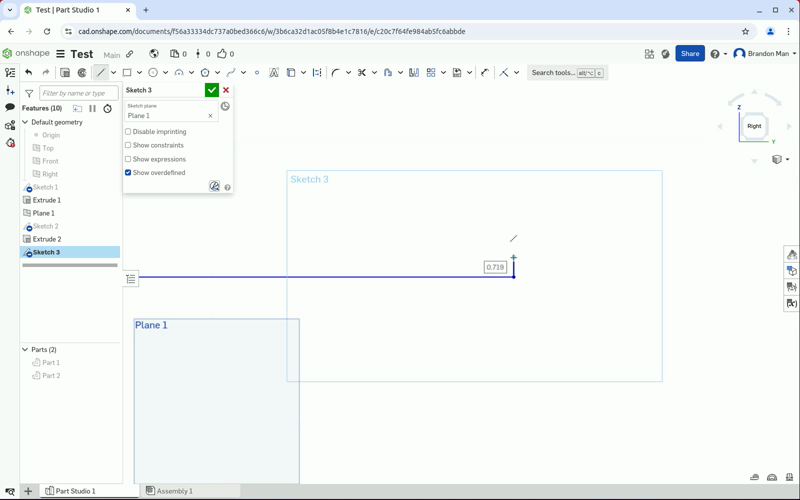
scroll(-6)
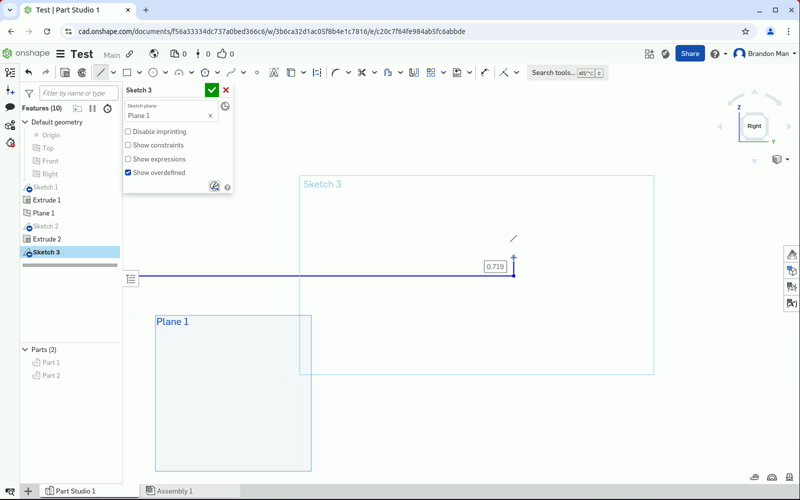
scroll(-6)
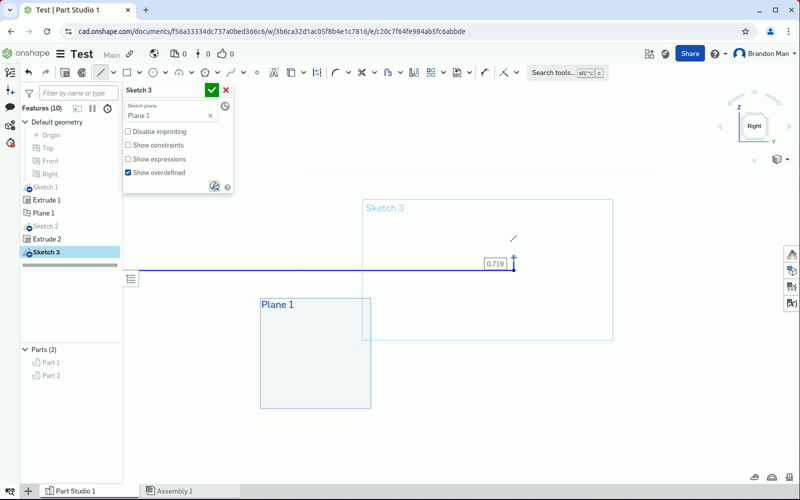
scroll(-6)
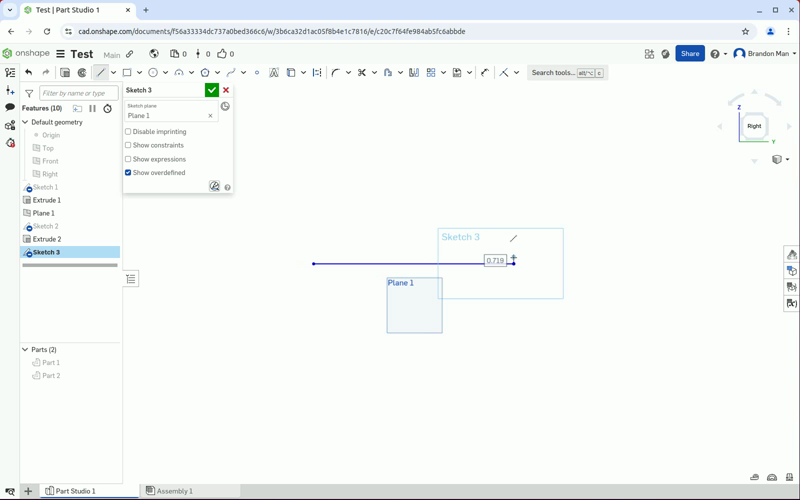
scroll(-6)
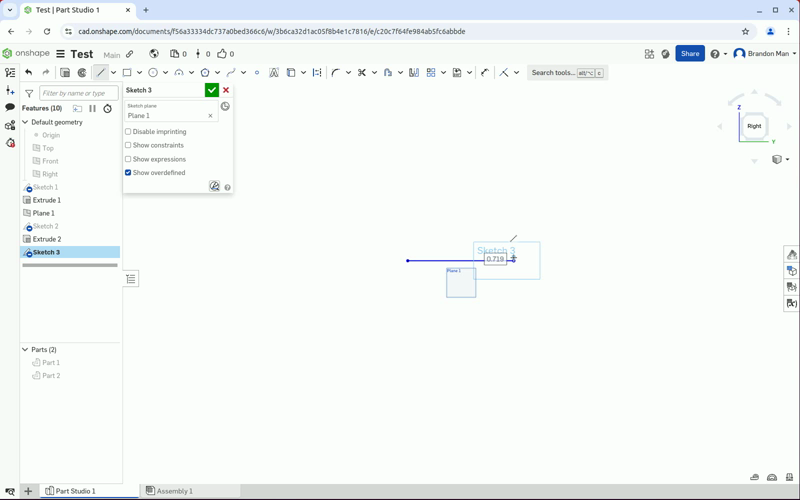
key_up(shift)
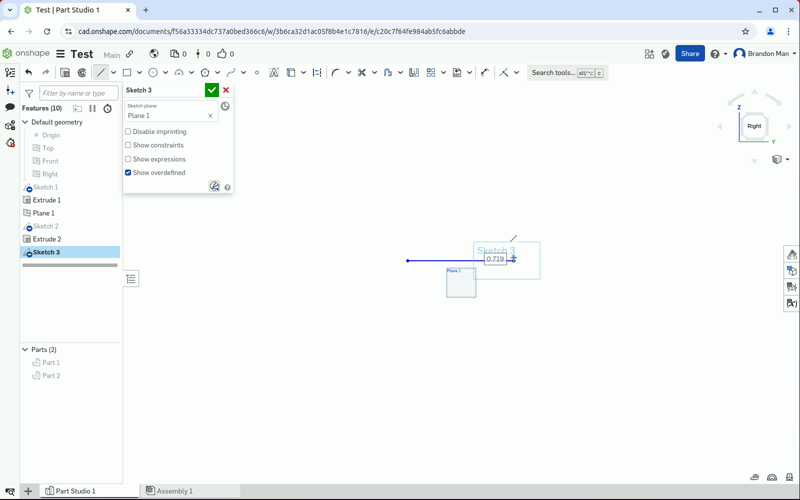
key_down(shift)
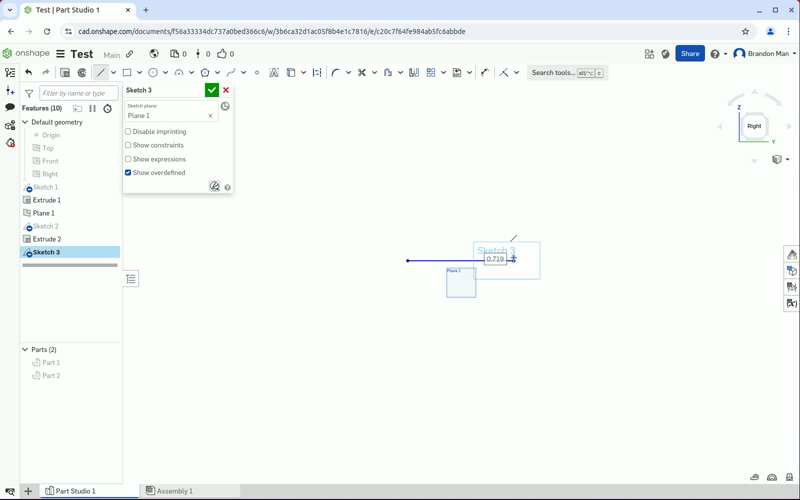
mouse_move(407, 257)
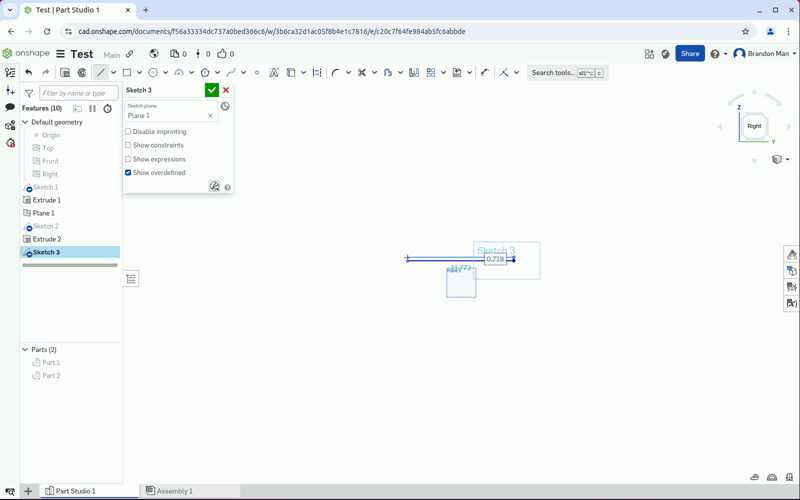
scroll(6)
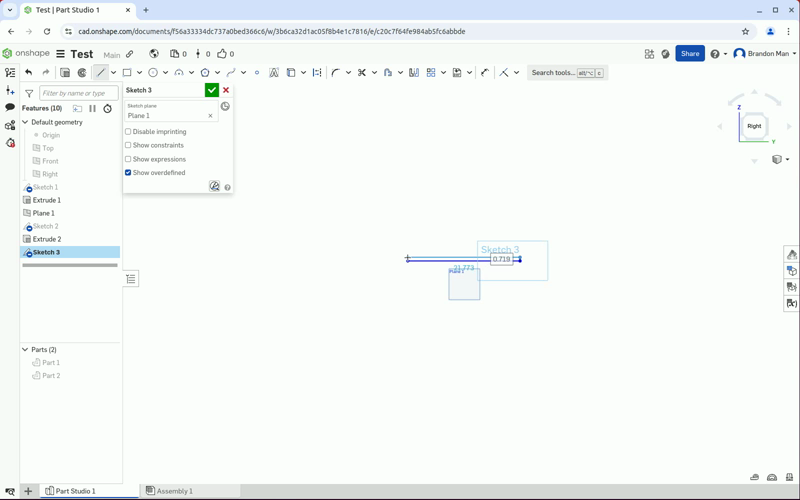
scroll(6)
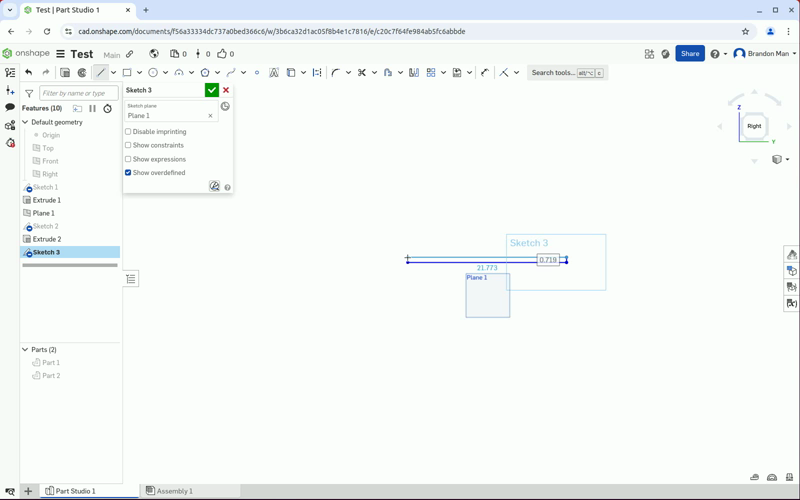
scroll(6)
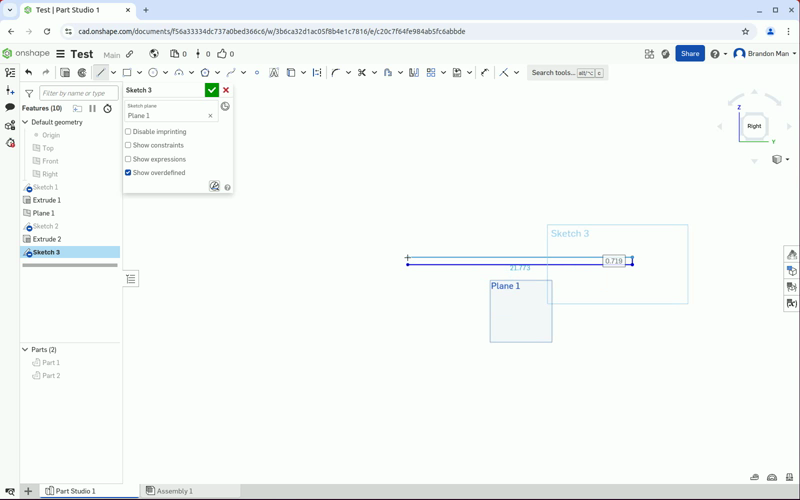
scroll(6)
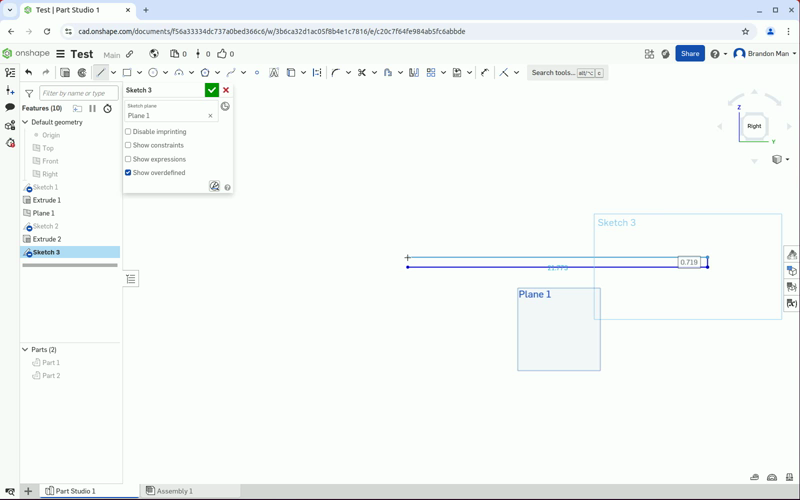
scroll(6)
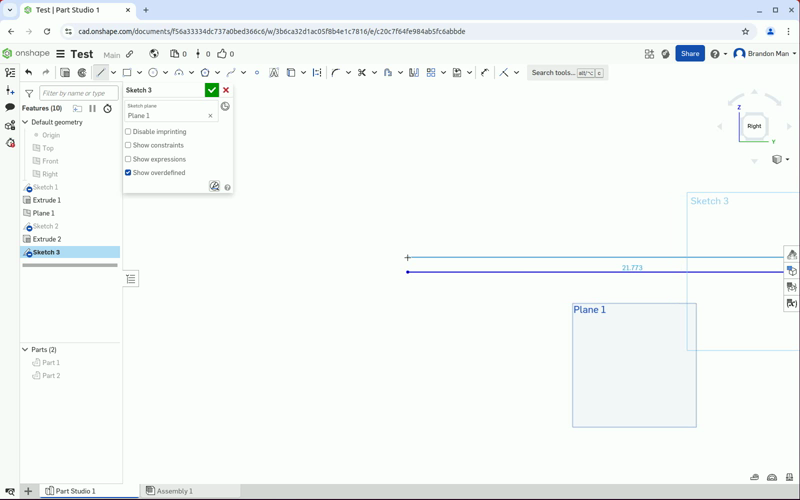
scroll(6)
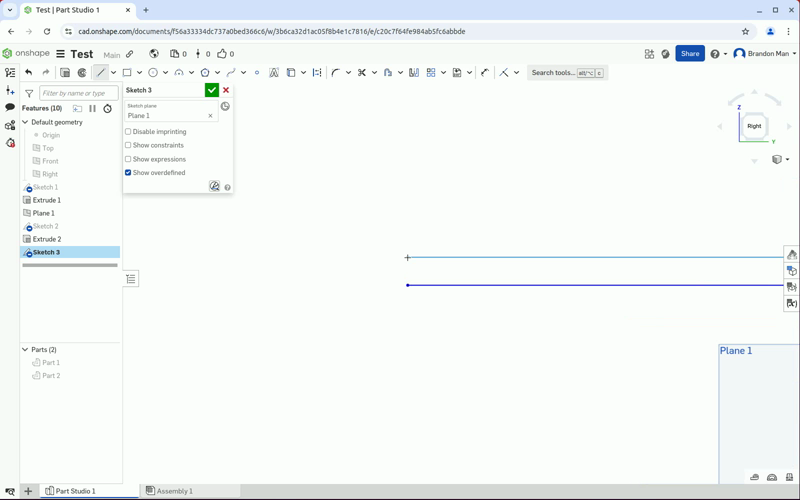
scroll(6)
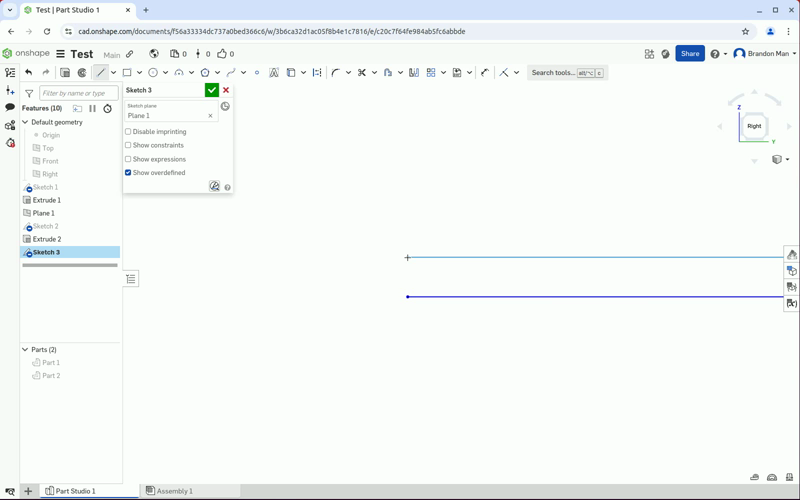
click(407, 257)
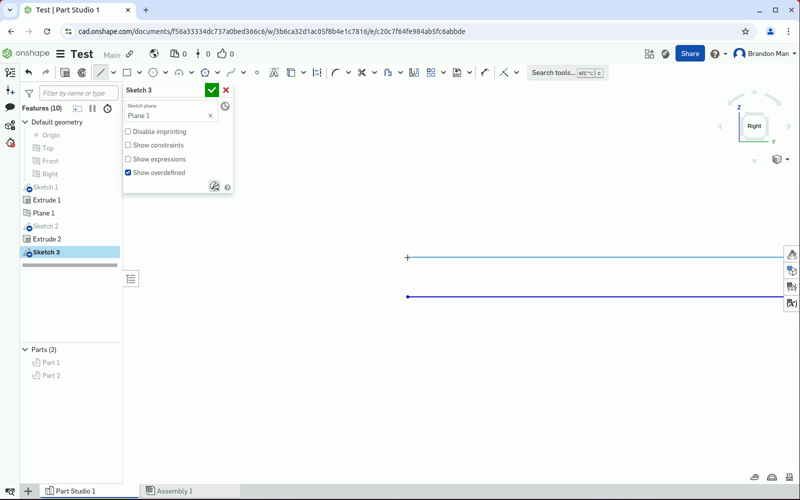
scroll(-6)
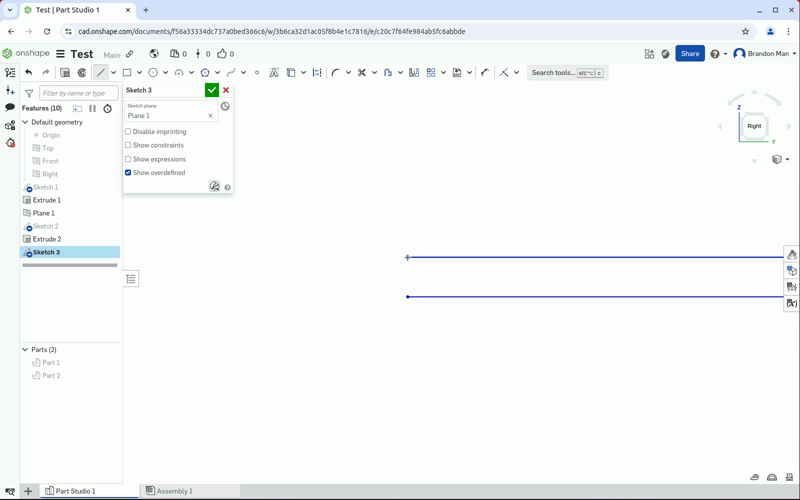
scroll(-6)
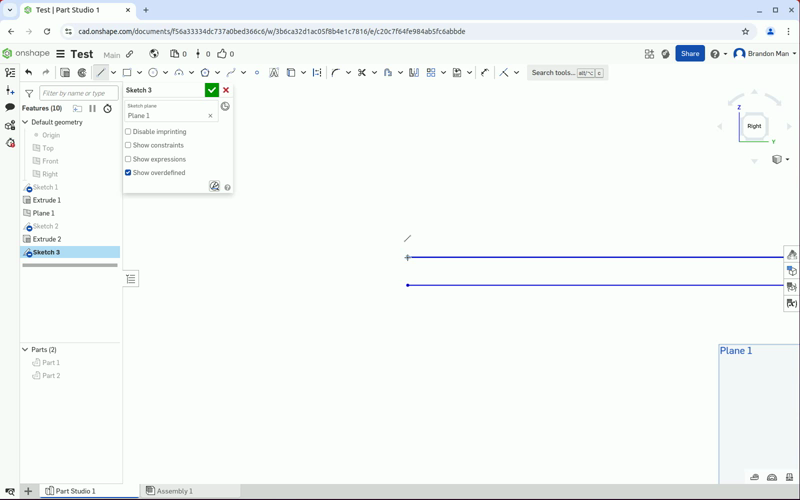
scroll(-6)
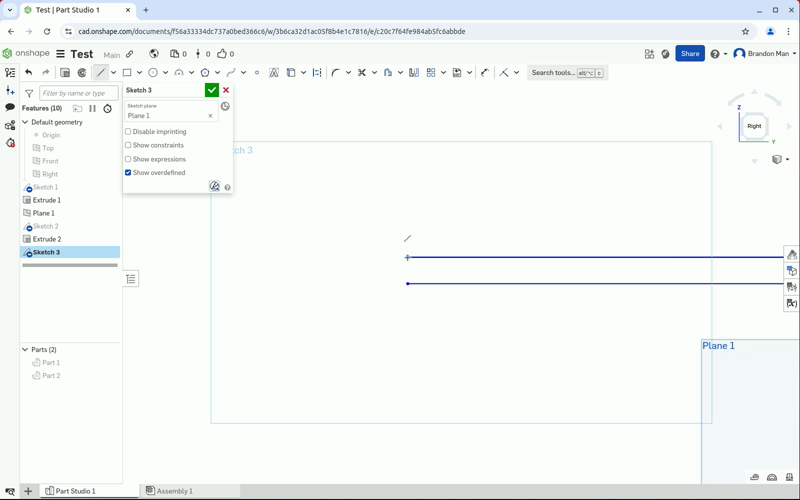
scroll(-6)
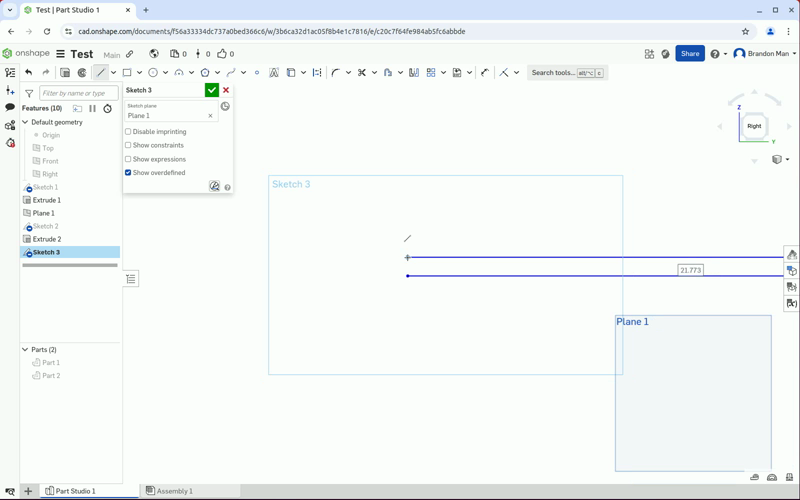
scroll(-6)
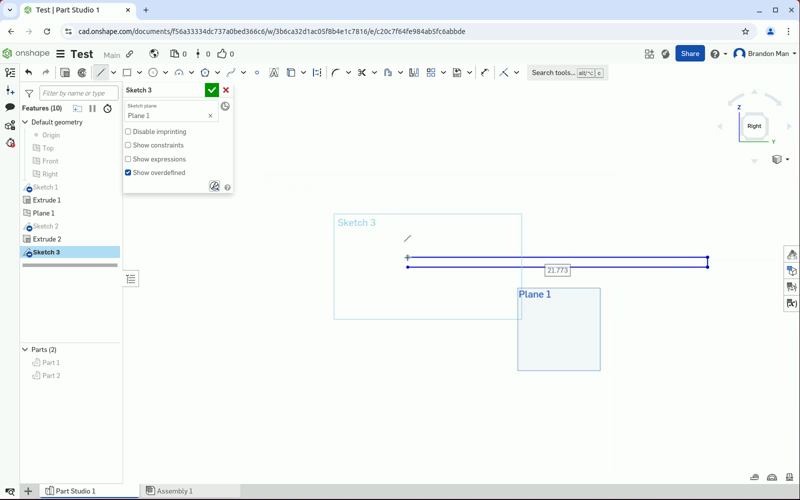
scroll(-6)
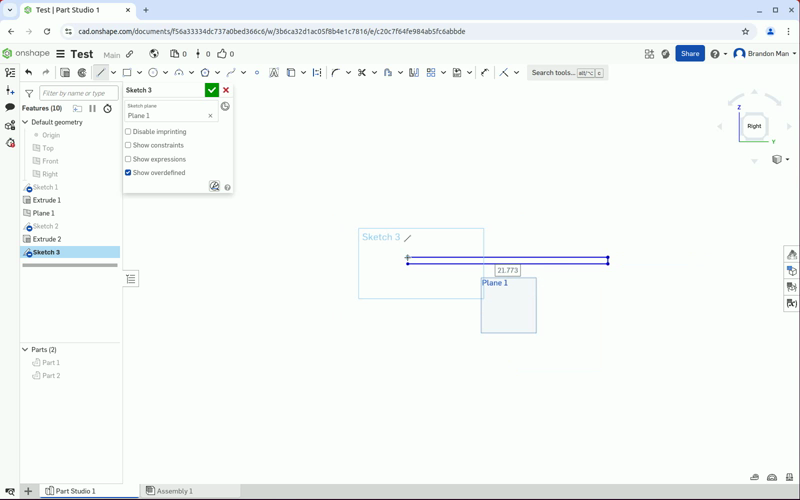
scroll(-6)
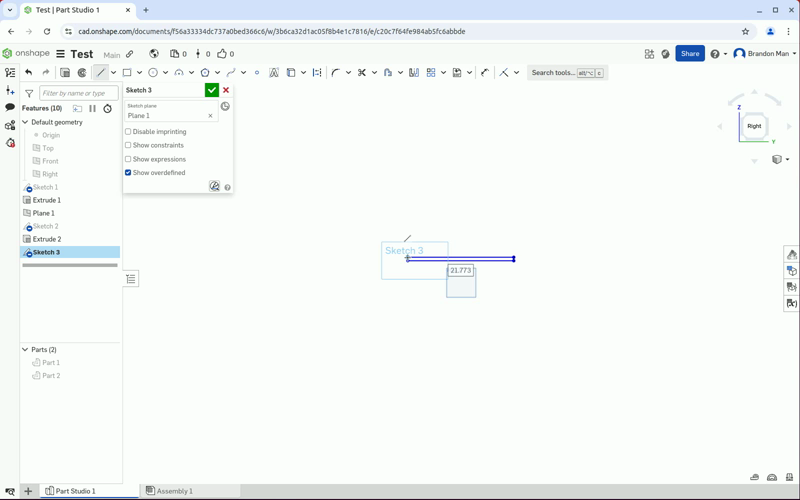
key_up(shift)
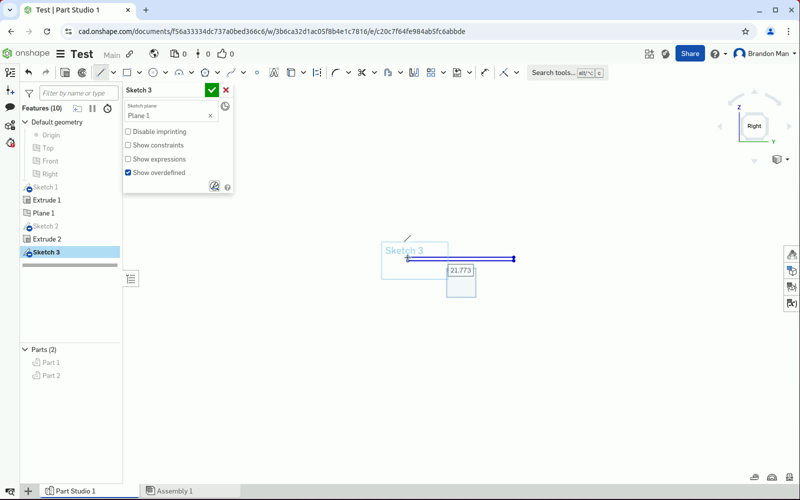
mouse_move(437, 257)
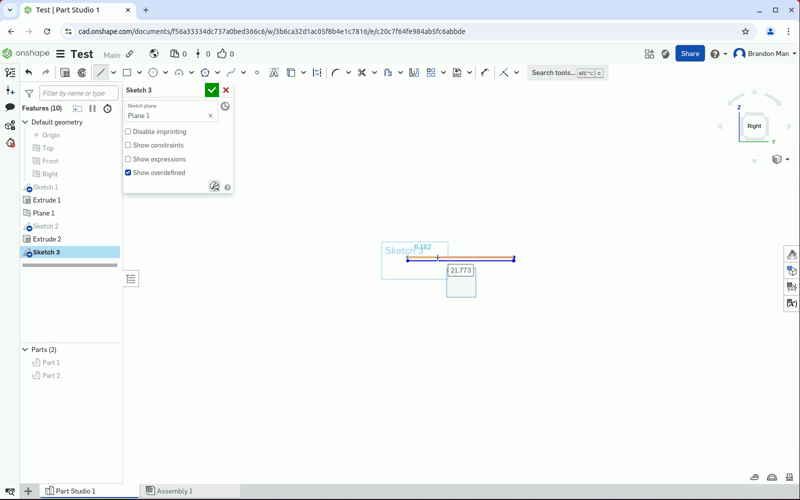
key_down(shift)
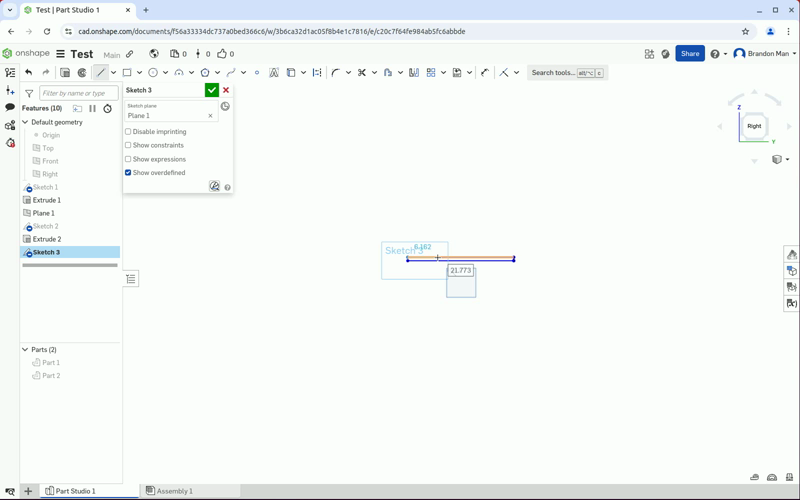
mouse_move(407, 260)
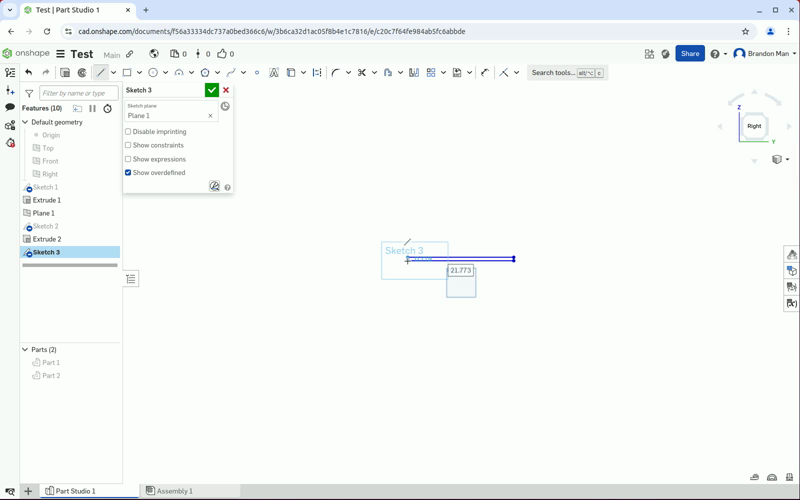
scroll(6)
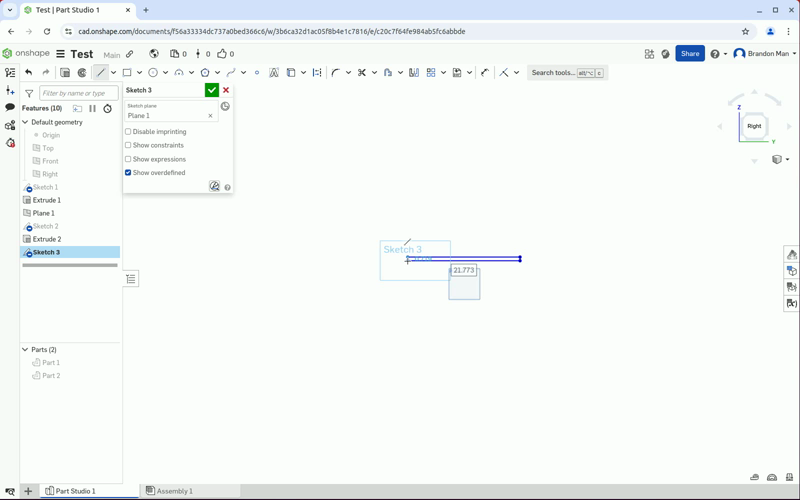
scroll(6)
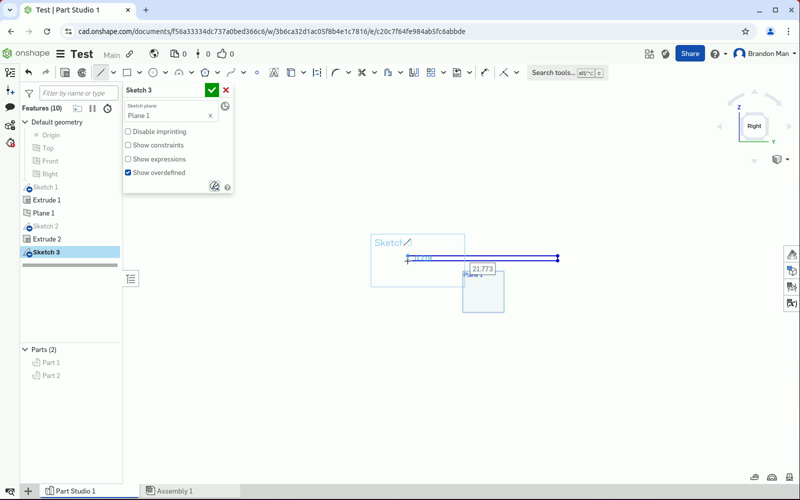
scroll(6)
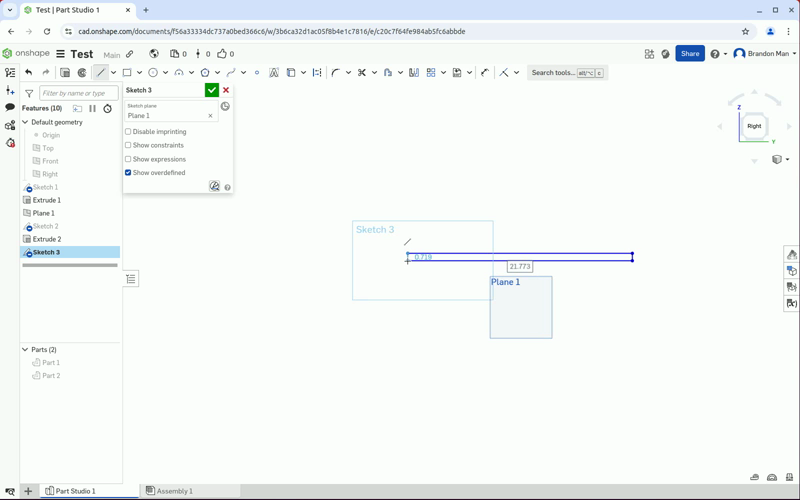
scroll(6)
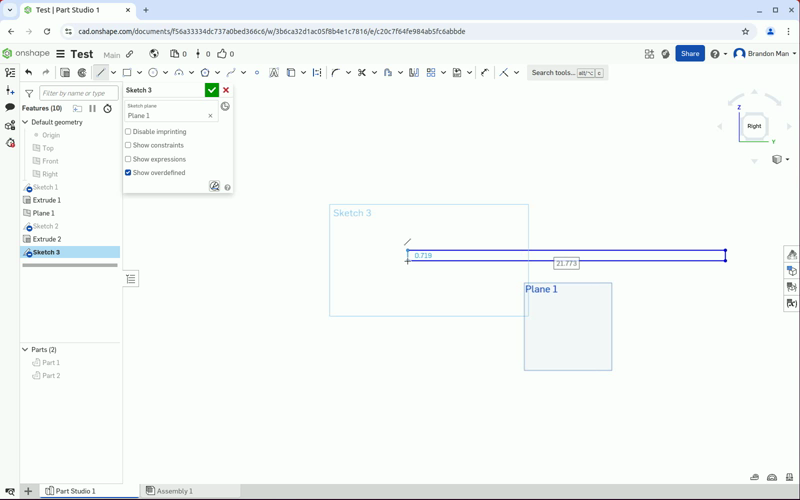
scroll(6)
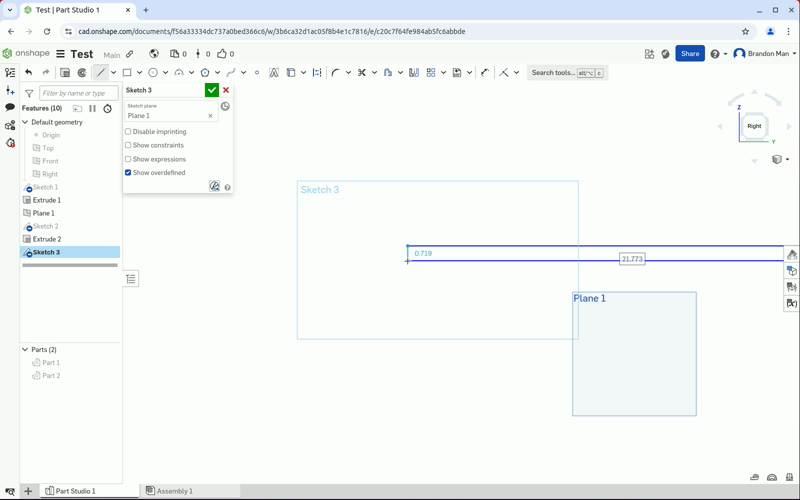
scroll(6)
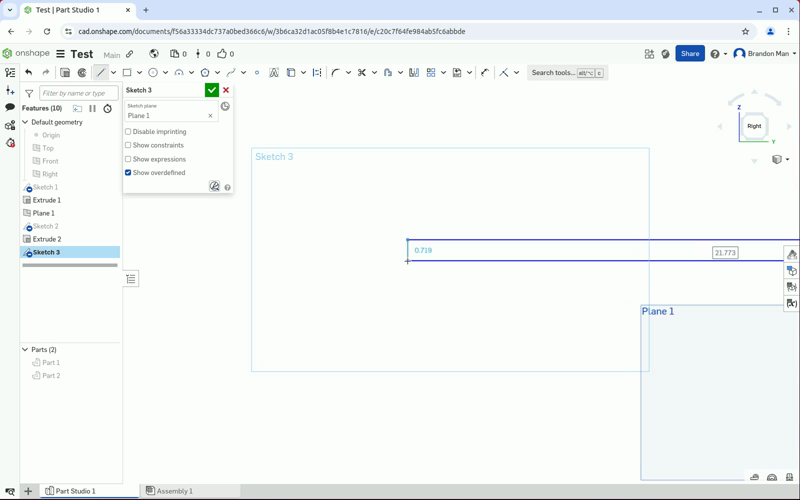
scroll(6)
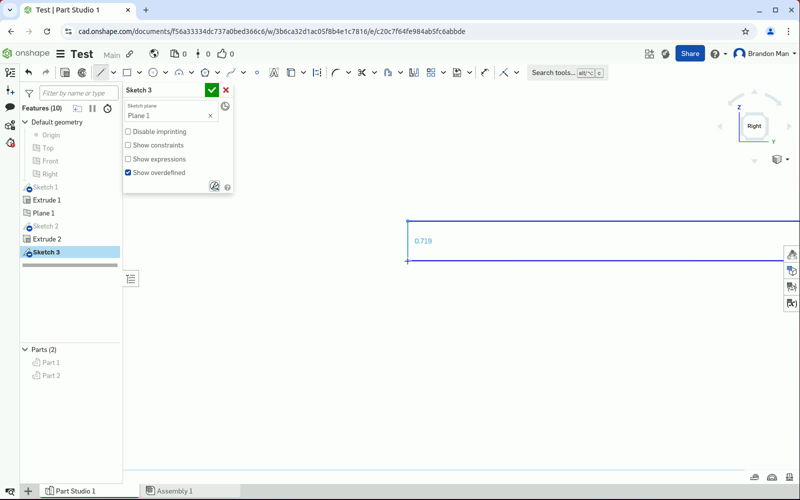
key_up(shift)
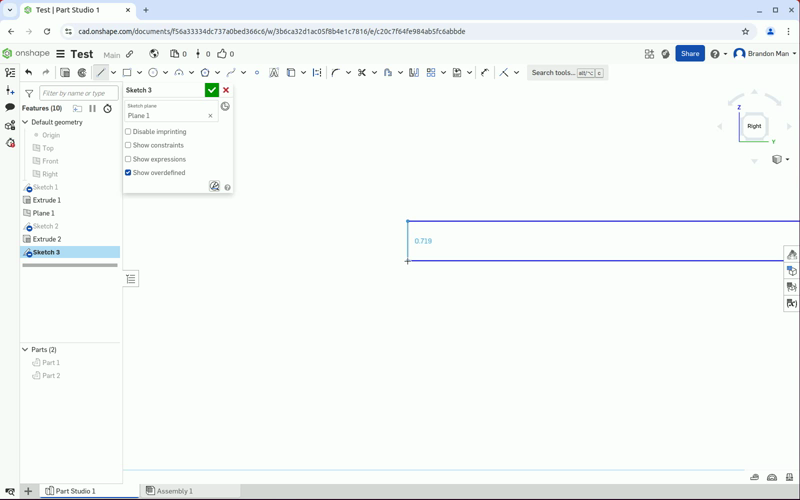
click(407, 260)
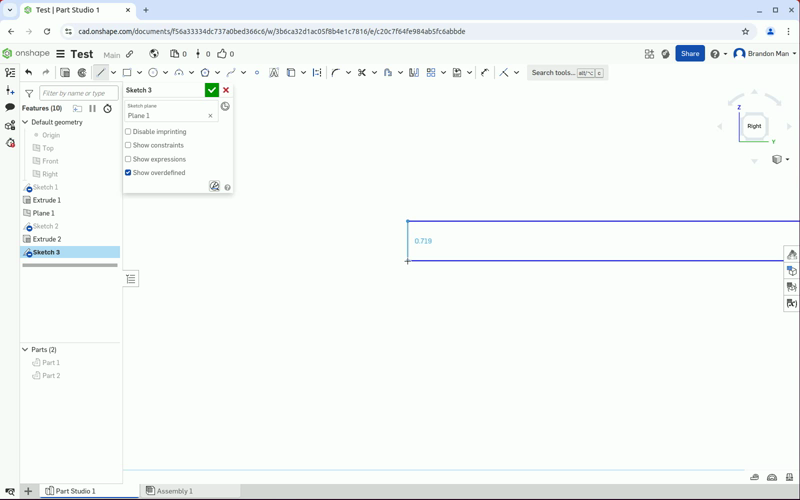
scroll(-6)
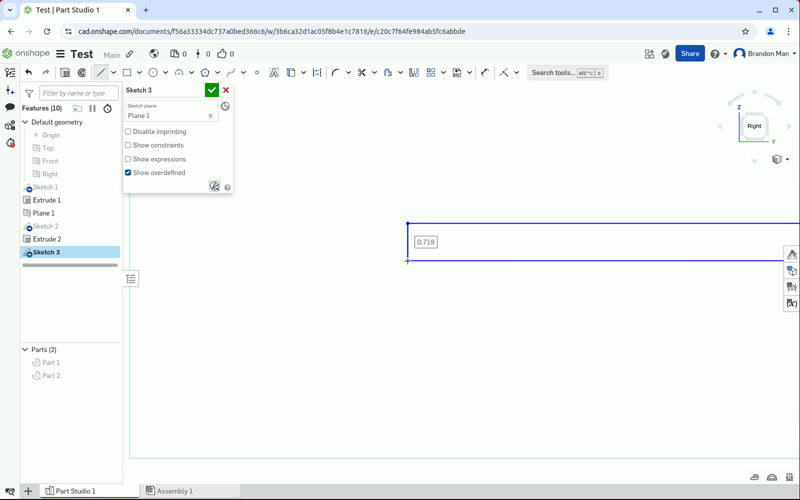
scroll(-6)
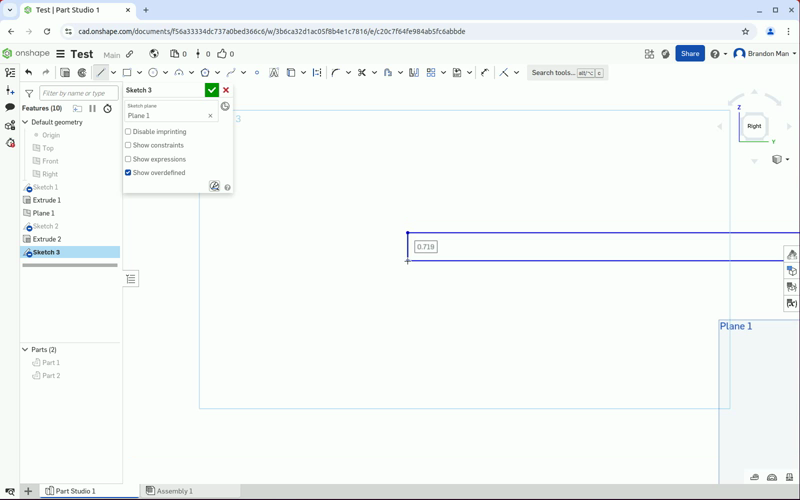
scroll(-6)
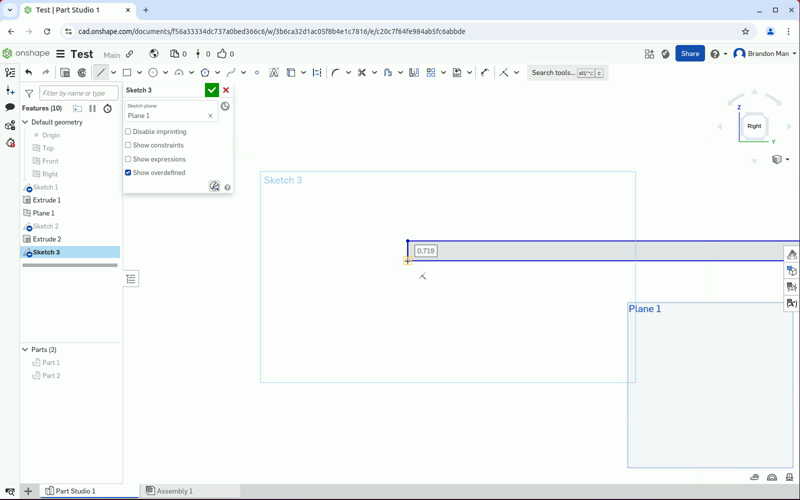
scroll(-6)
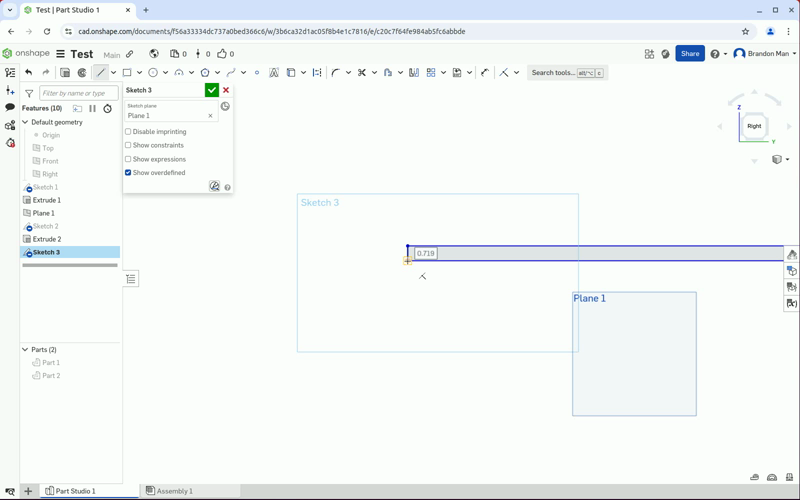
scroll(-6)
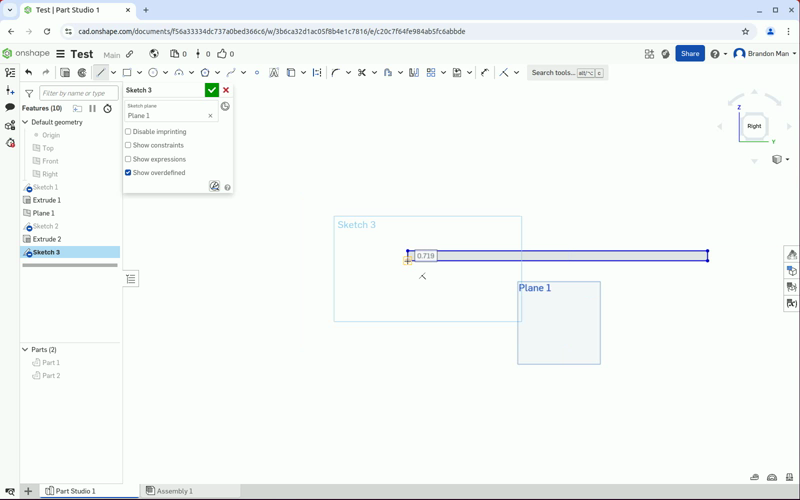
scroll(-6)
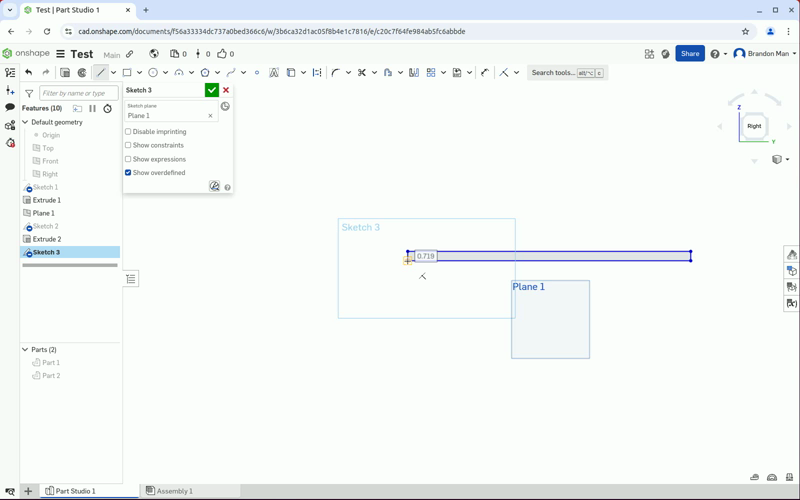
scroll(-6)
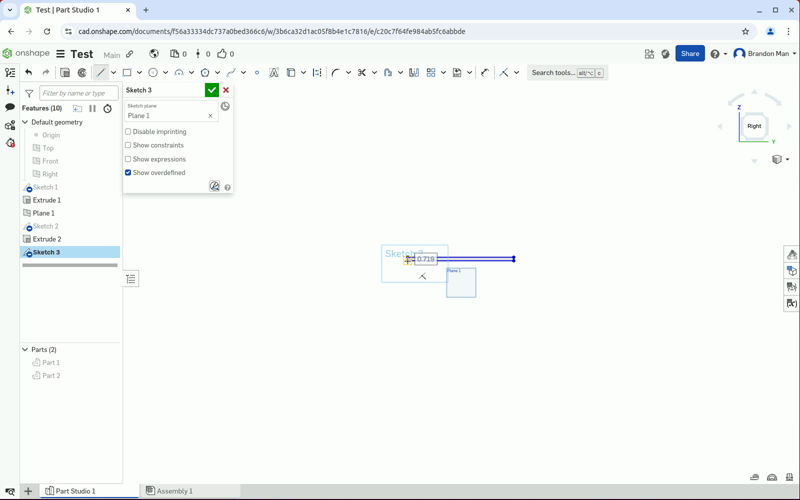
key(esc)
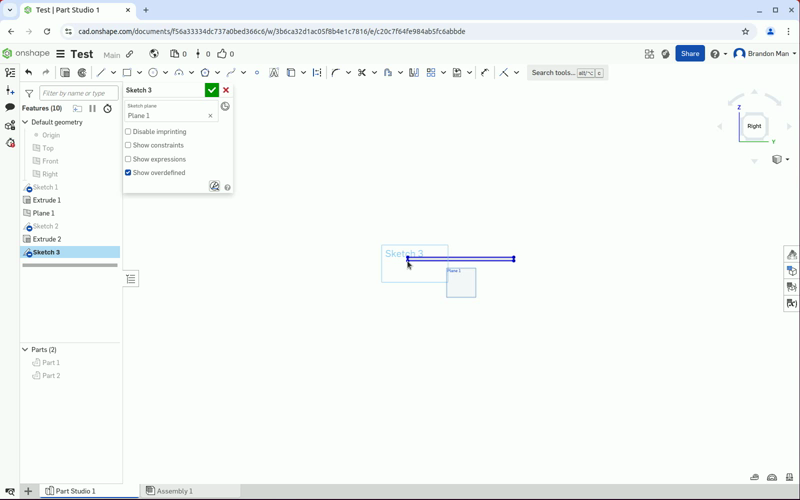
mouse_move(458, 257)
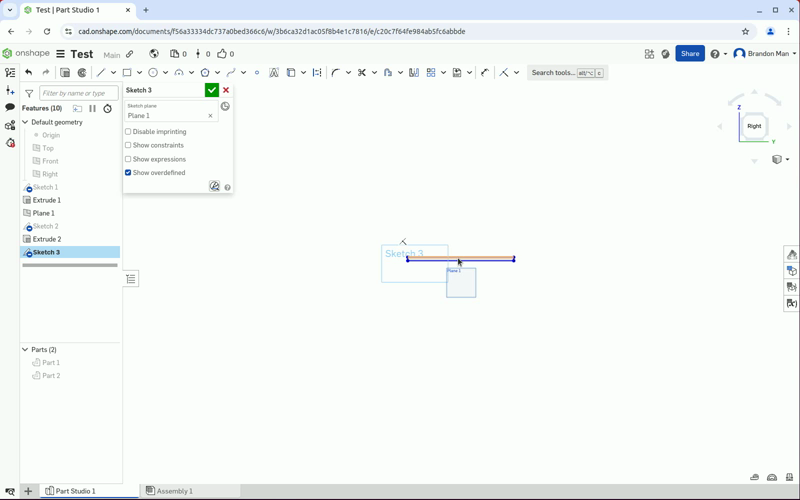
scroll(6)
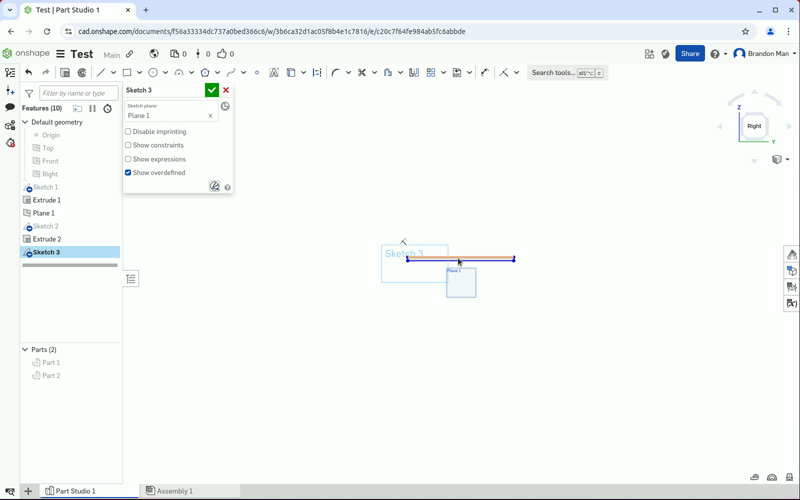
scroll(6)
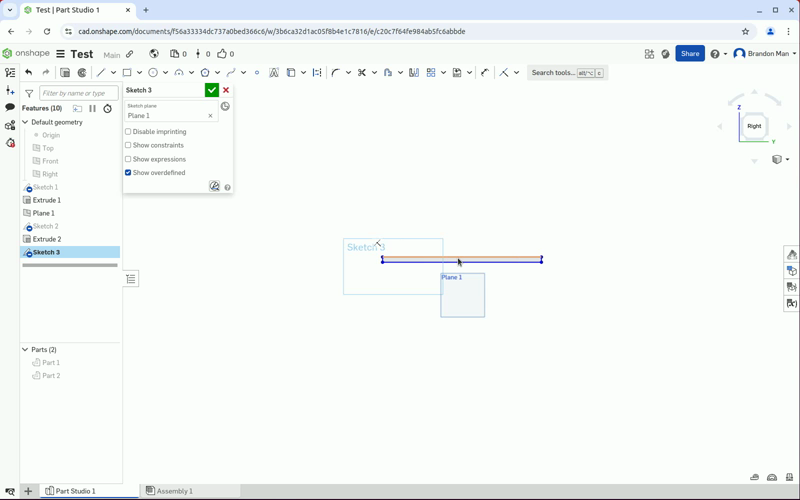
scroll(6)
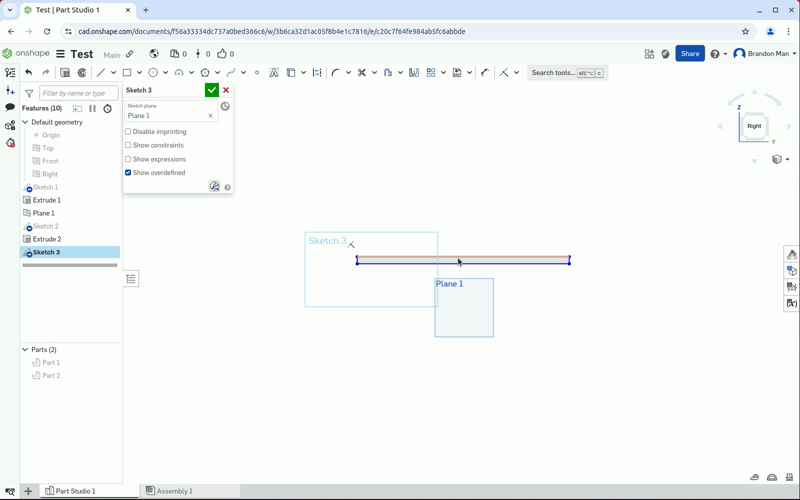
scroll(6)
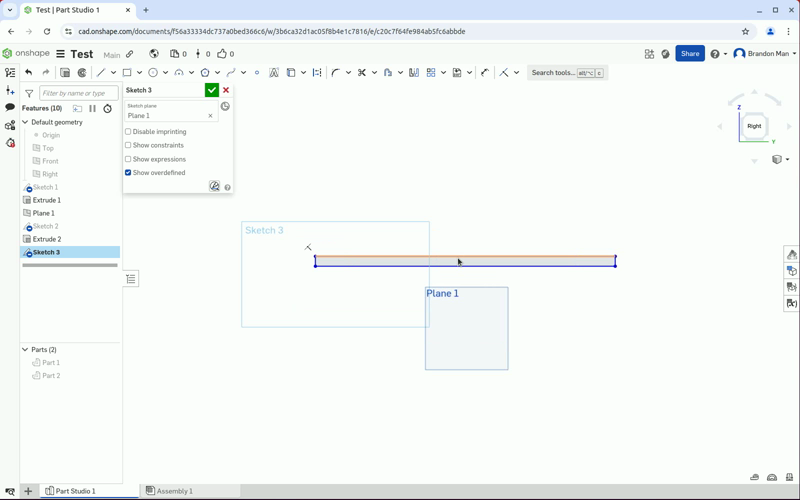
scroll(6)
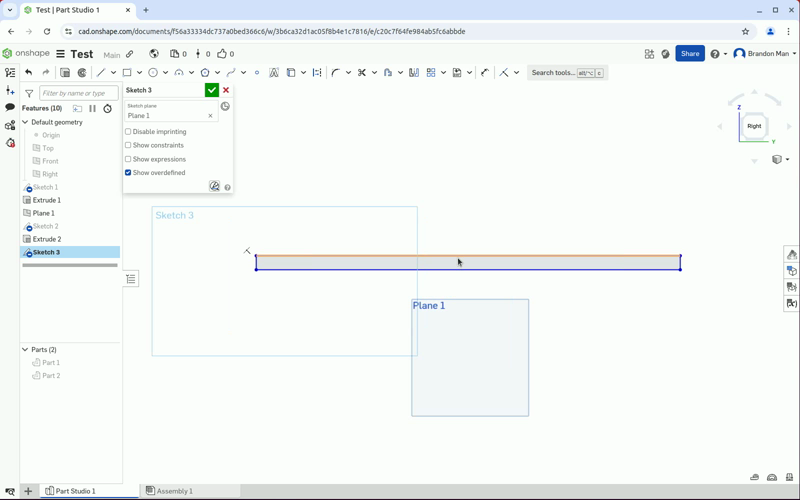
scroll(6)
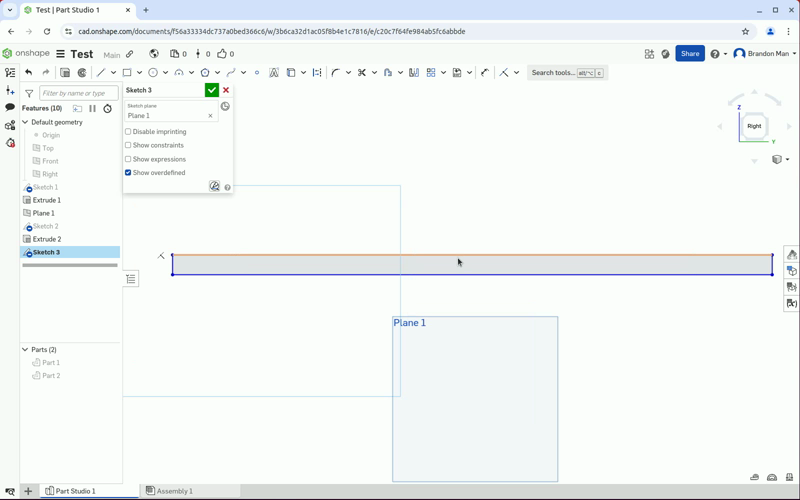
scroll(6)
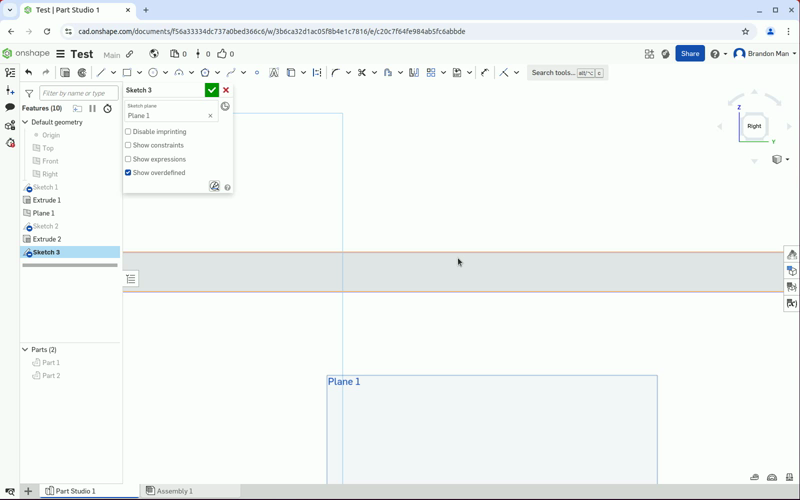
click(458, 257)
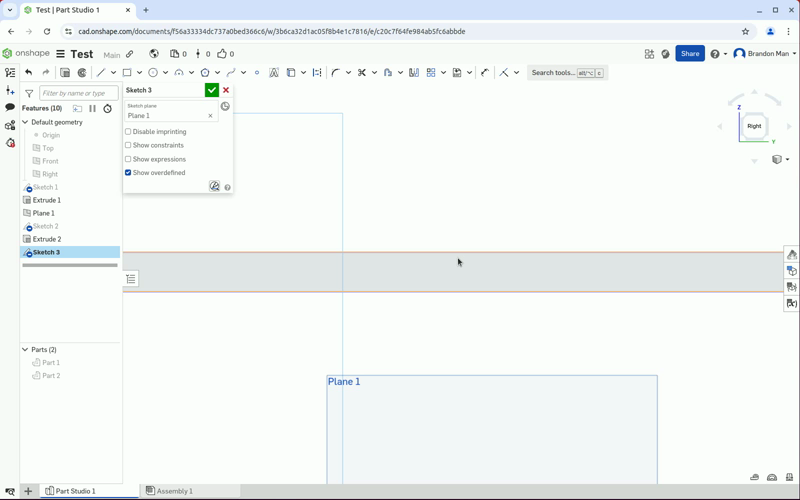
scroll(-6)
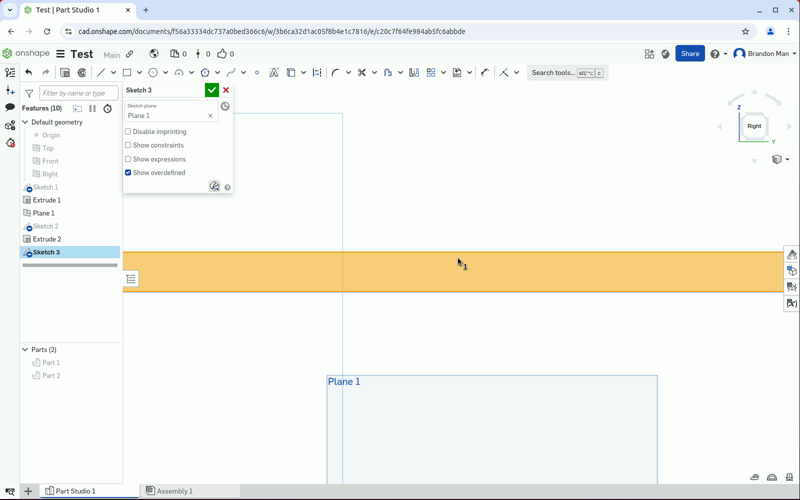
scroll(-6)
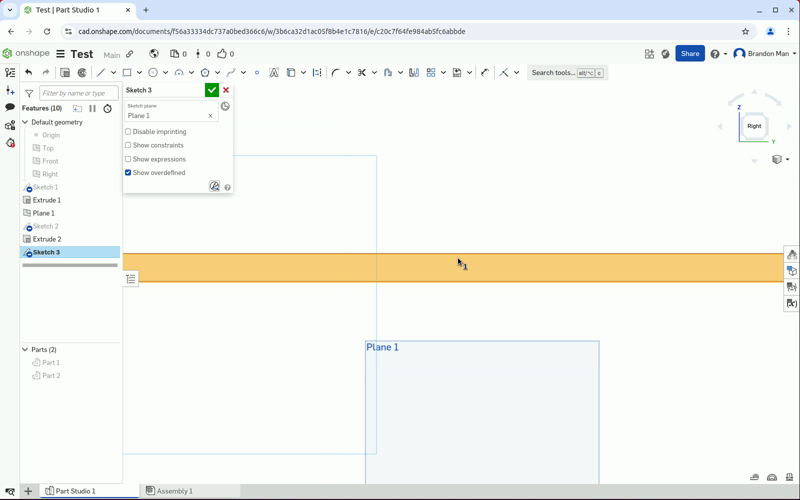
scroll(-6)
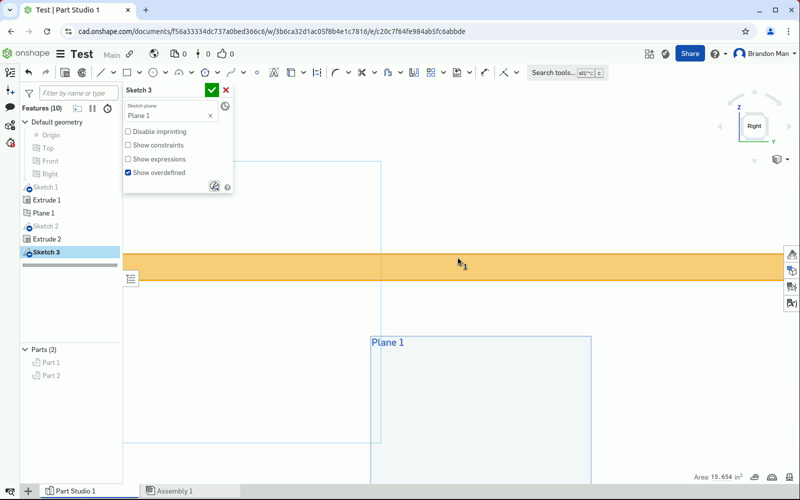
scroll(-6)
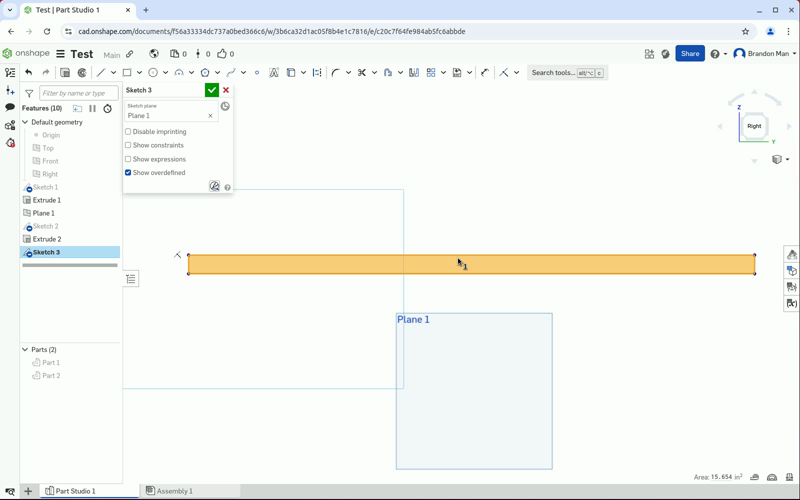
scroll(-6)
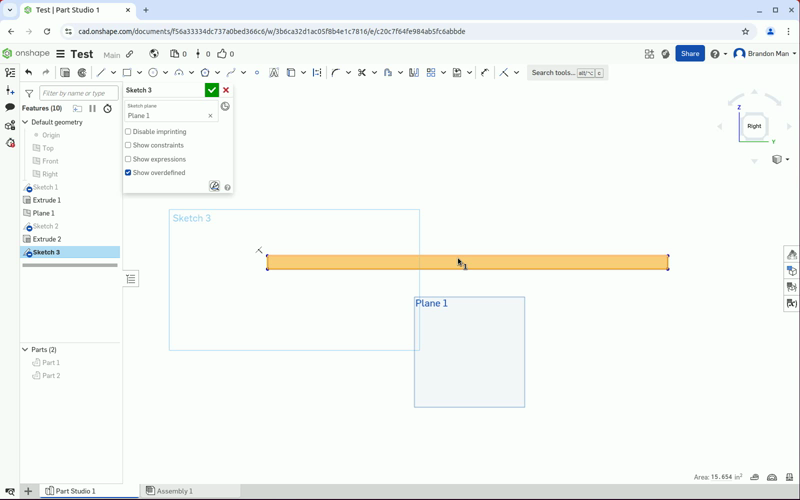
scroll(-6)
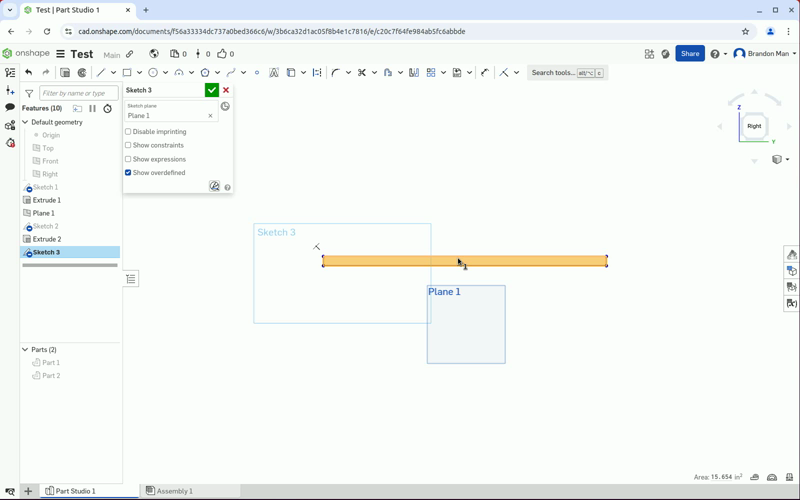
scroll(-6)
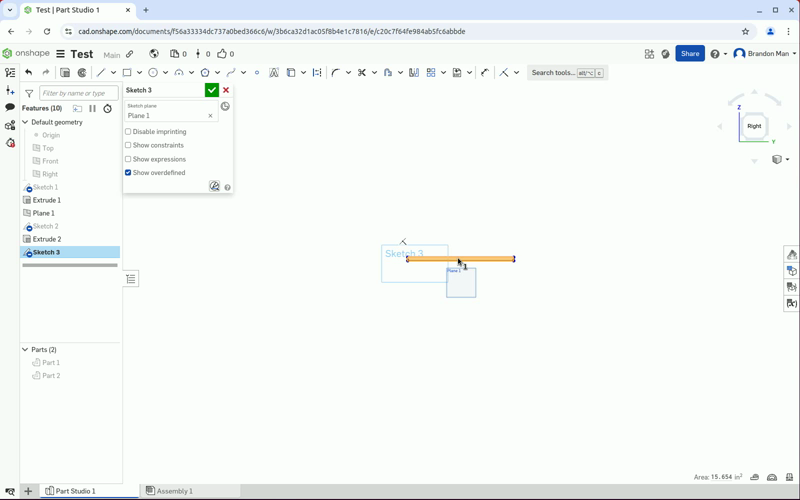
mouse_move(73, 352)
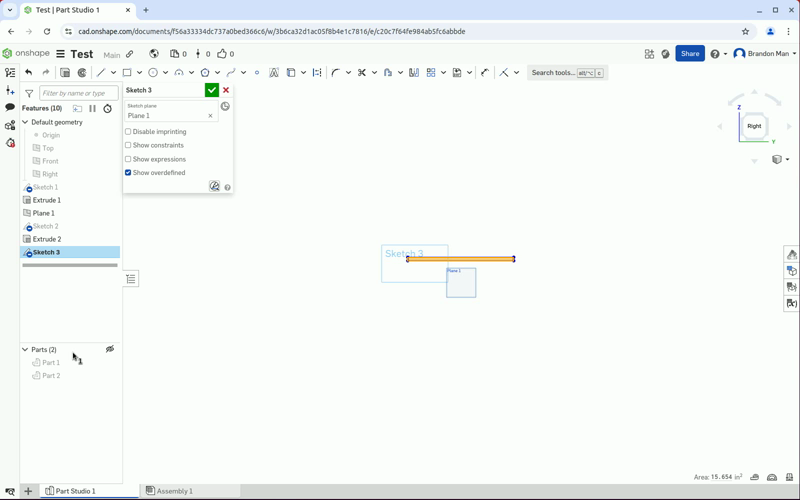
key(shift+y)
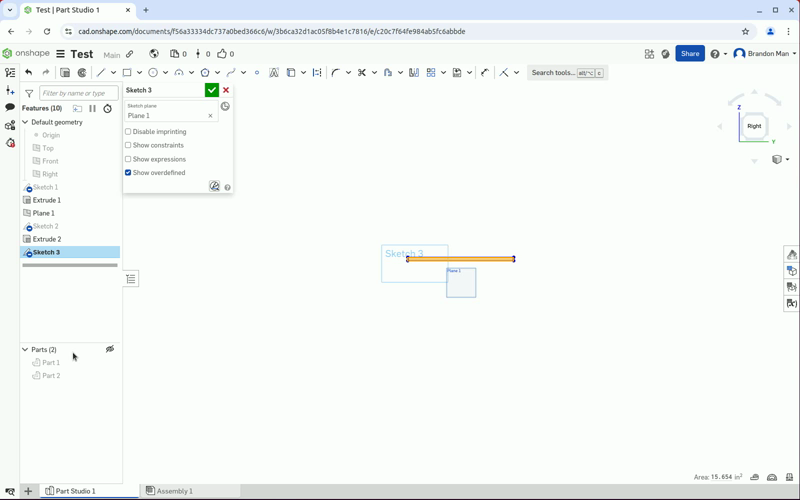
key(shift+e)
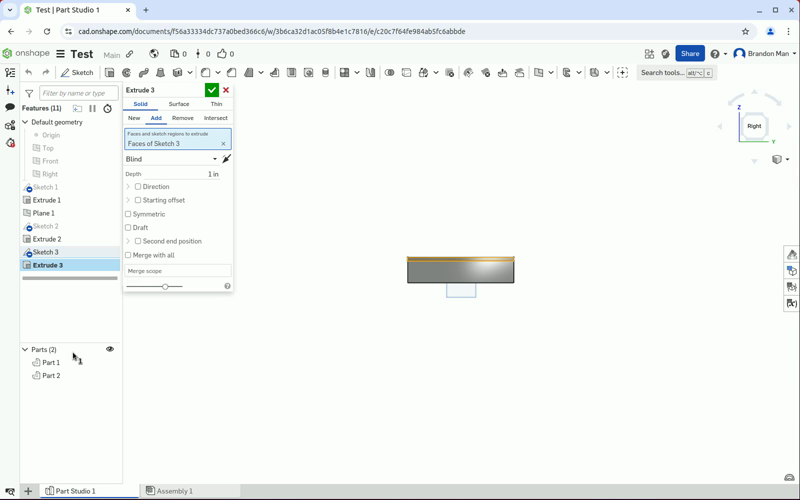
mouse_move(143, 106)
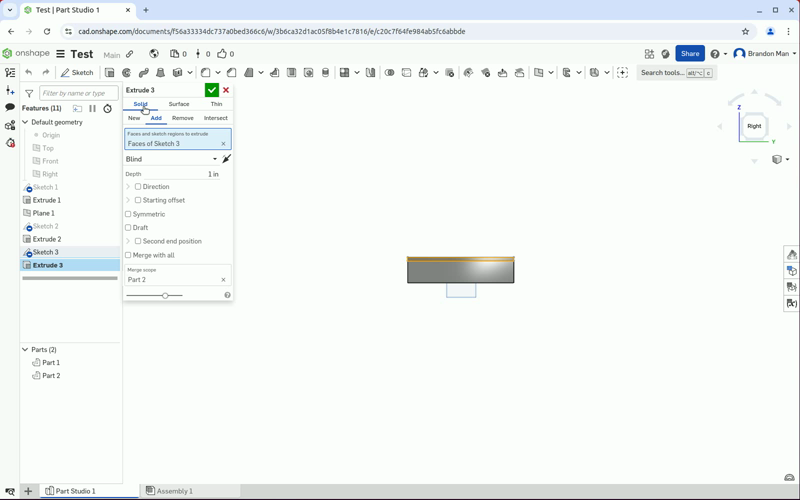
click(143, 106)
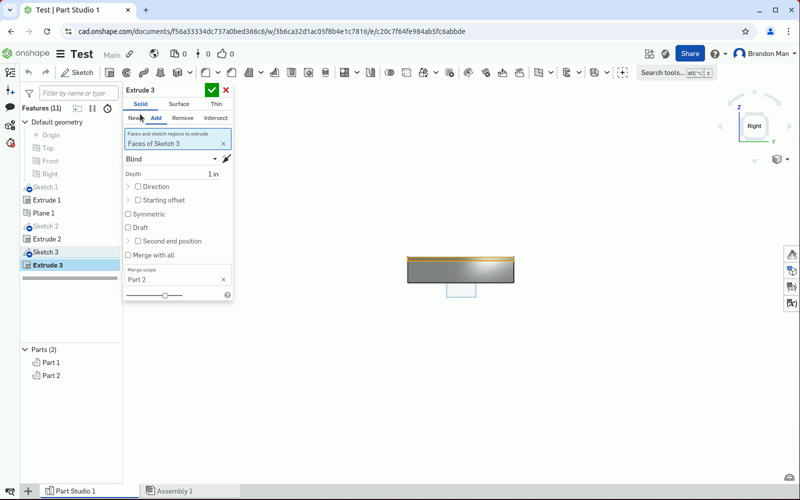
mouse_move(137, 120)
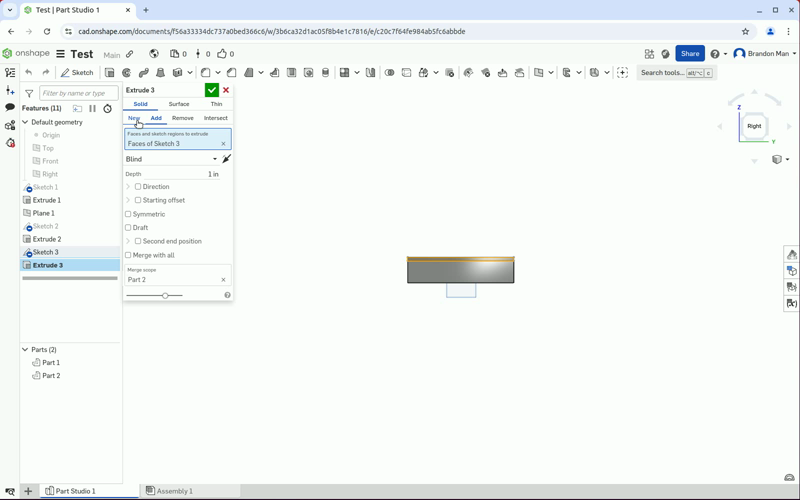
click(137, 120)
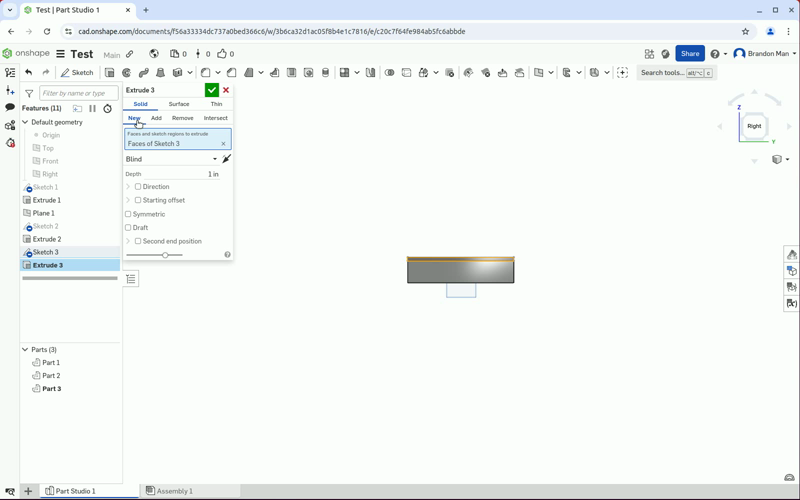
key(tab, 4)
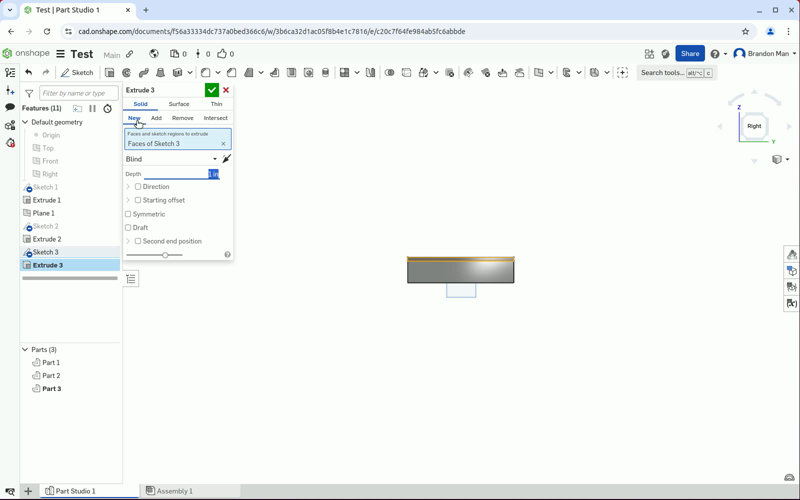
text(0.722)
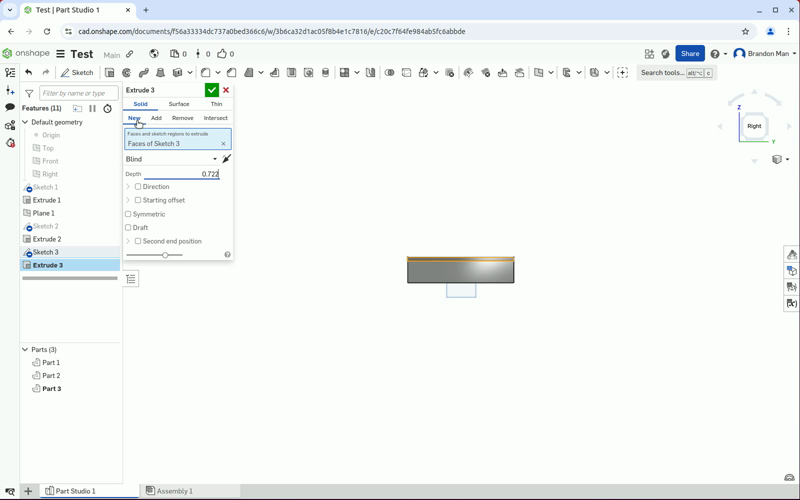
key(enter)
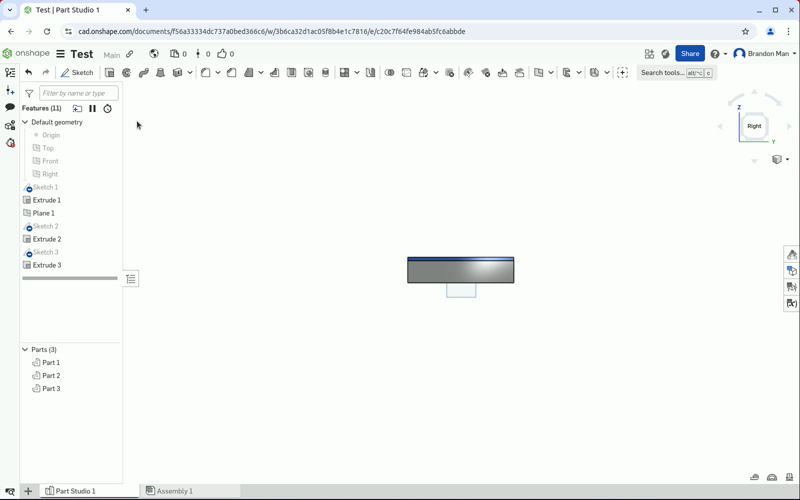
key(shift+h)
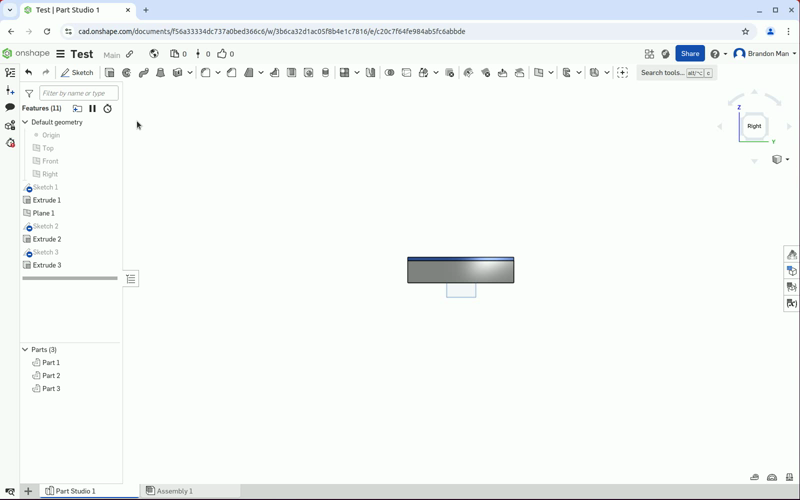
key(shift+h)
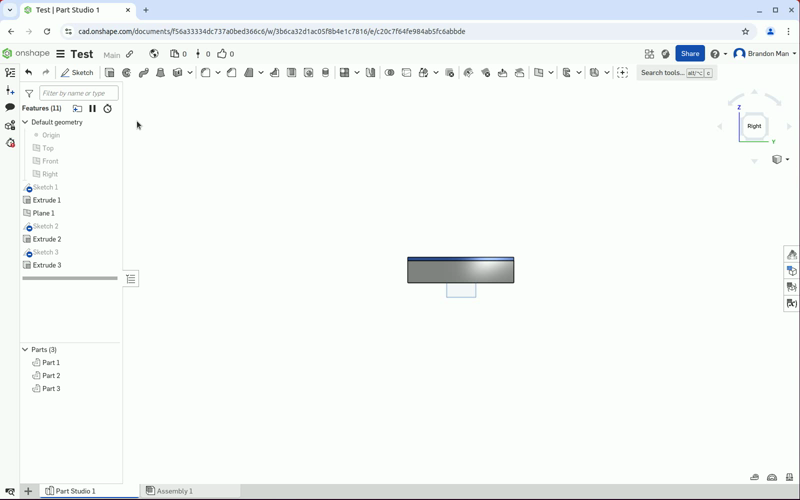
mouse_move(73, 189)
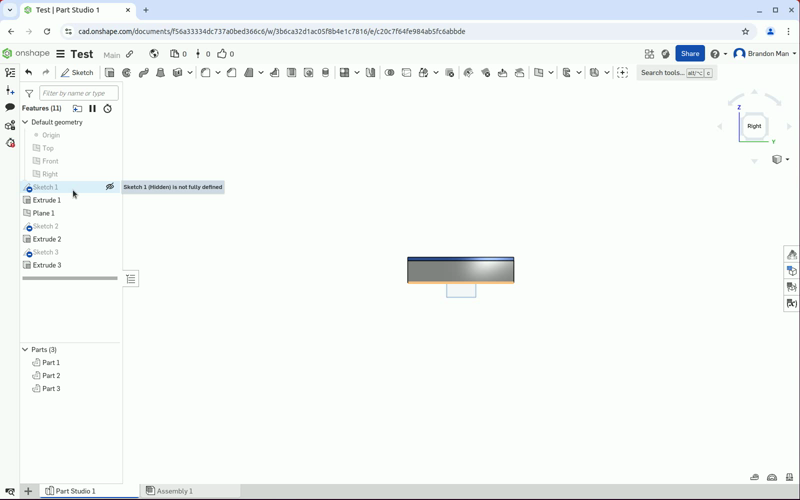
click(73, 189)
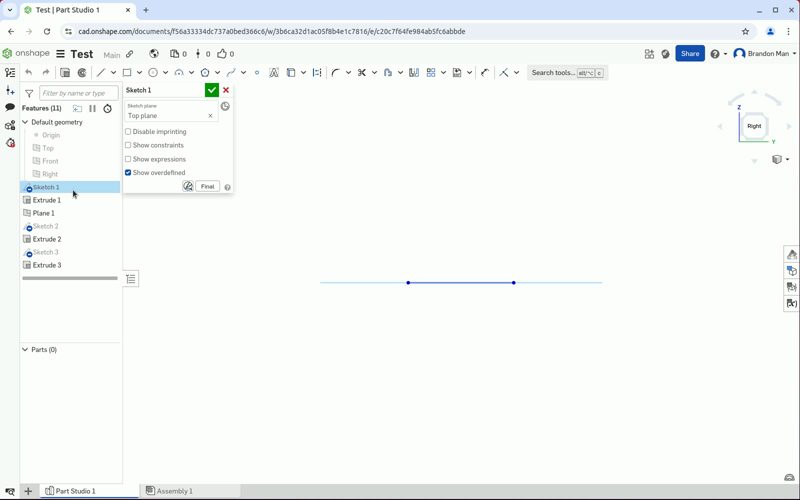
mouse_move(229, 92)
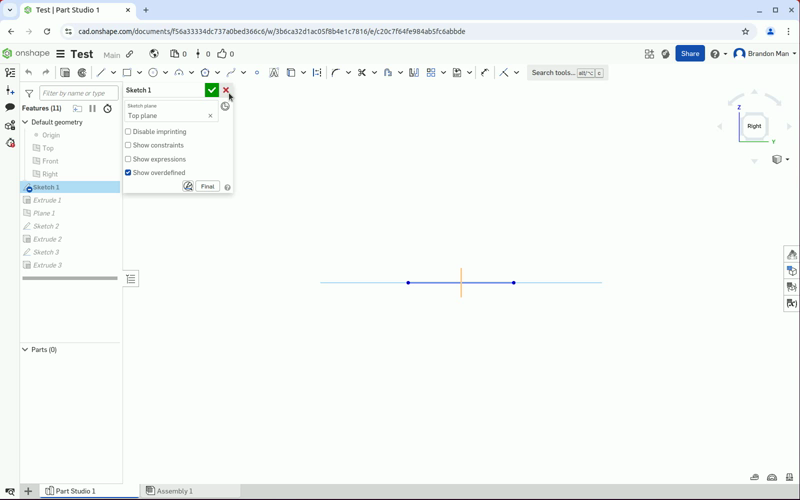
click(229, 92)
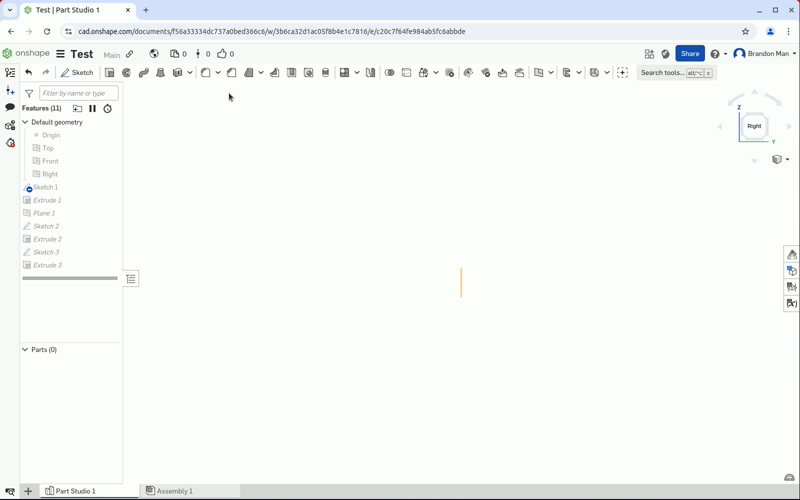
mouse_move(73, 352)
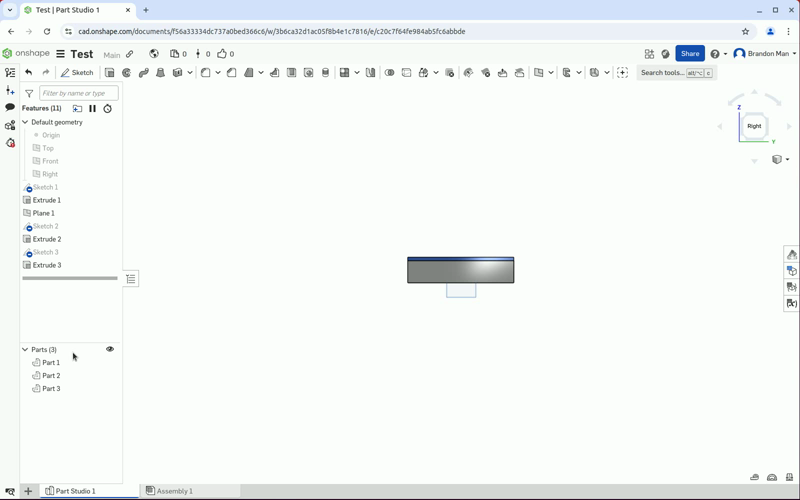
key(y)
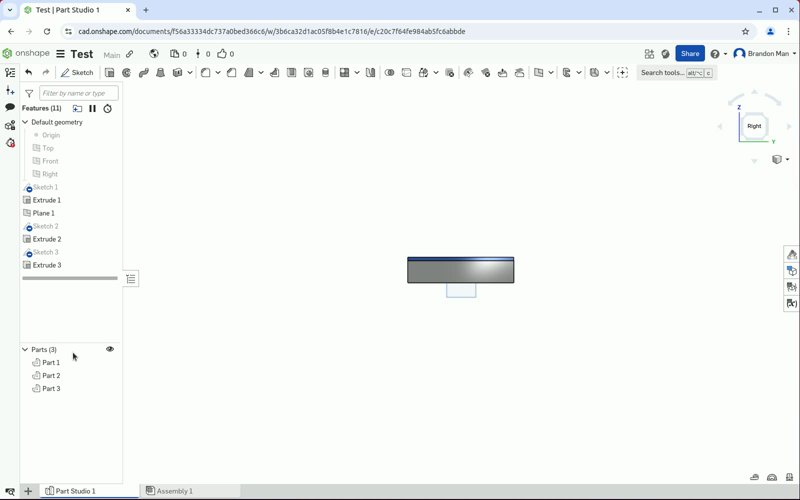
key(shift+p)
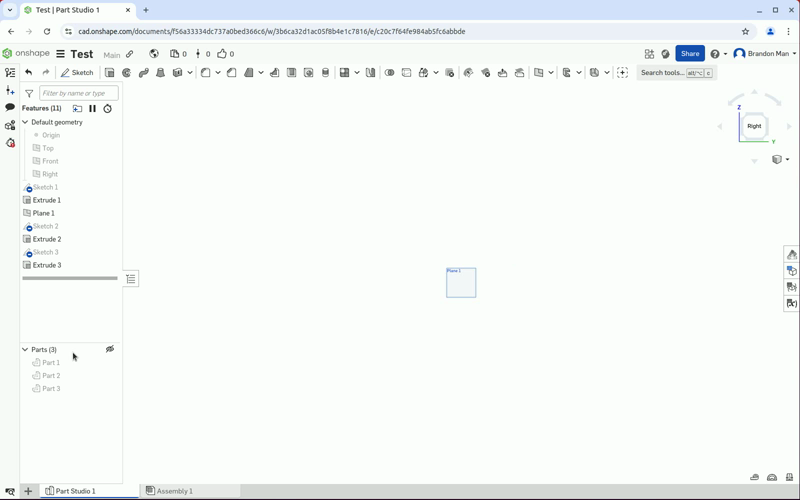
key(space)
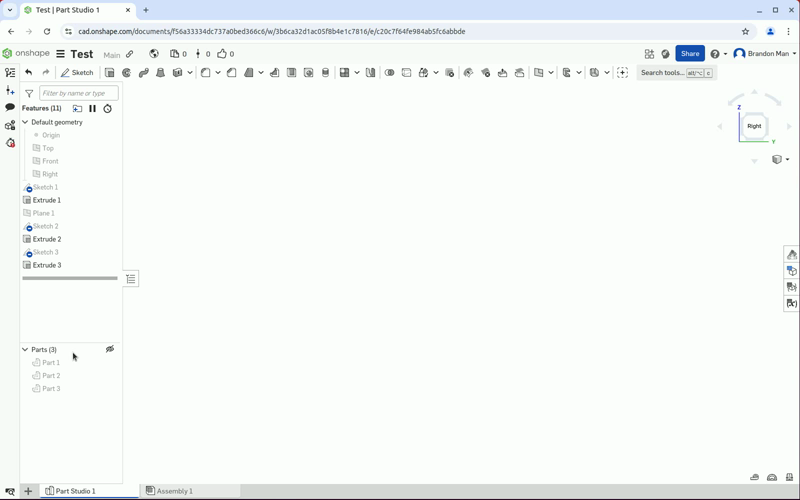
key_down(shift)
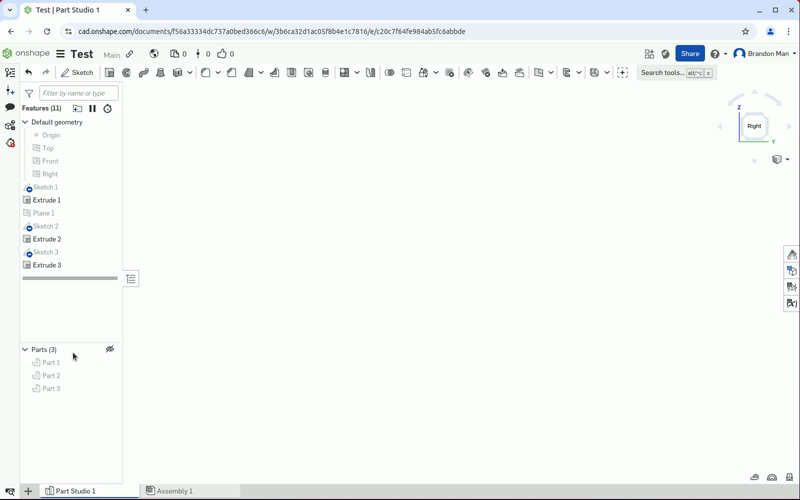
key(right)
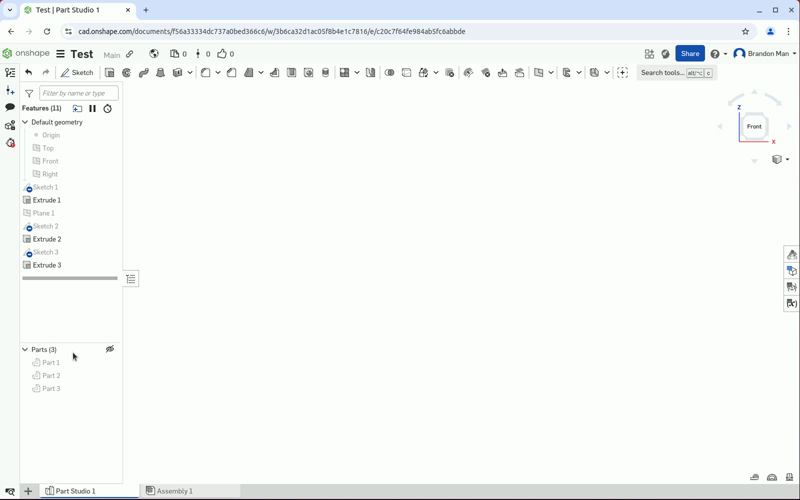
key_up(shift)
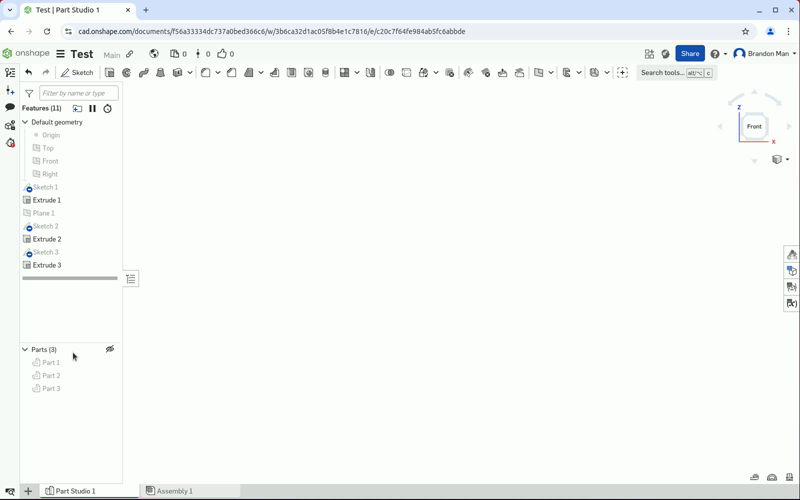
mouse_move(73, 352)
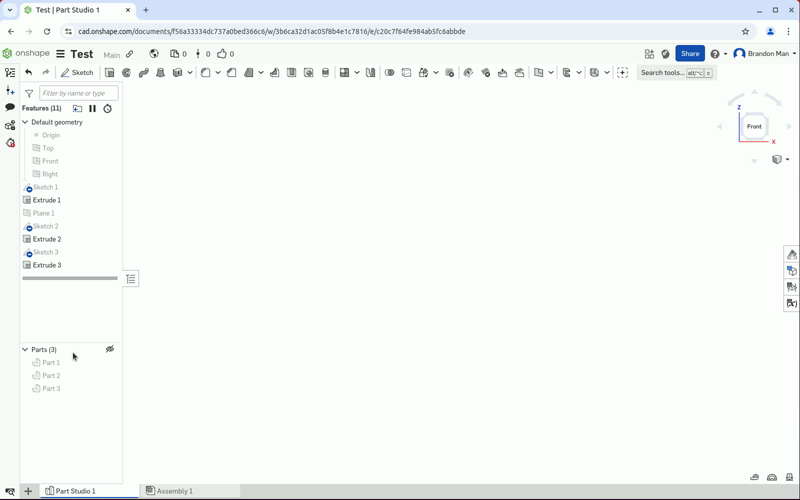
key(shift+y)
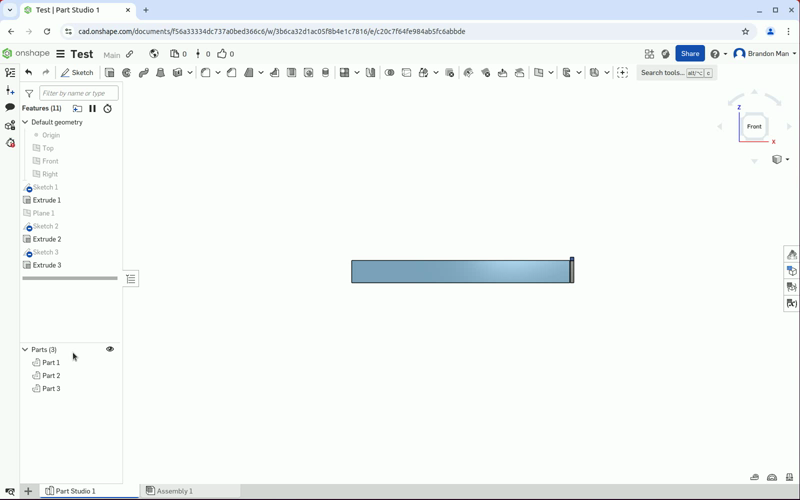
mouse_move(541, 75)
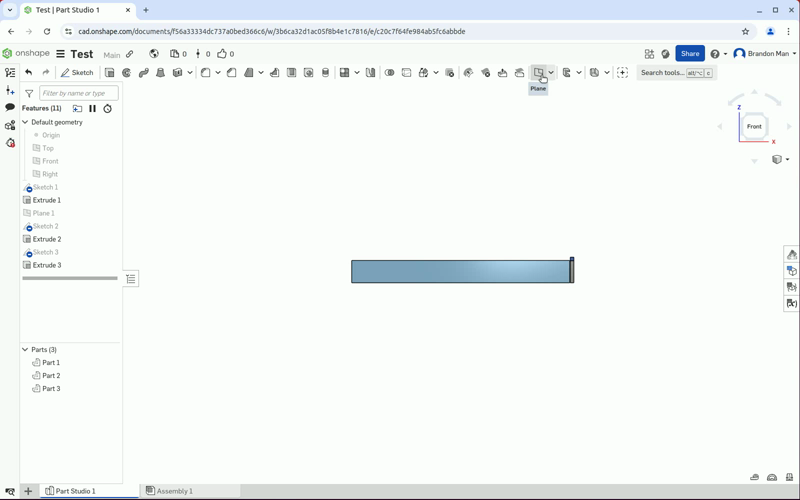
click(541, 75)
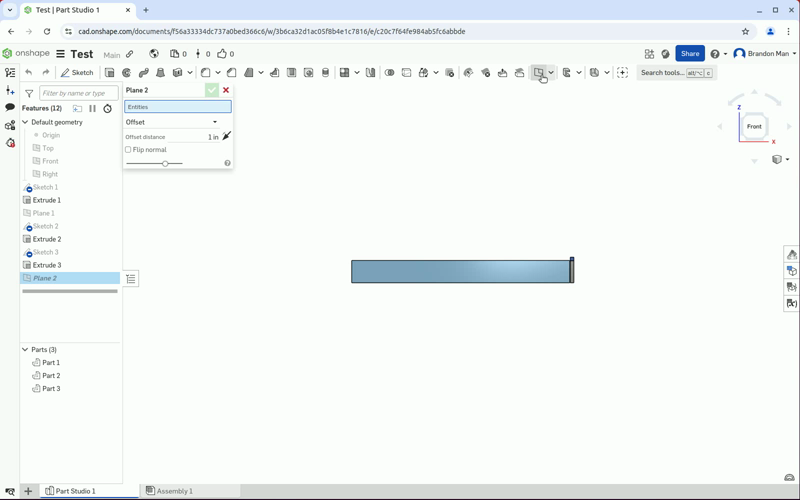
mouse_move(73, 163)
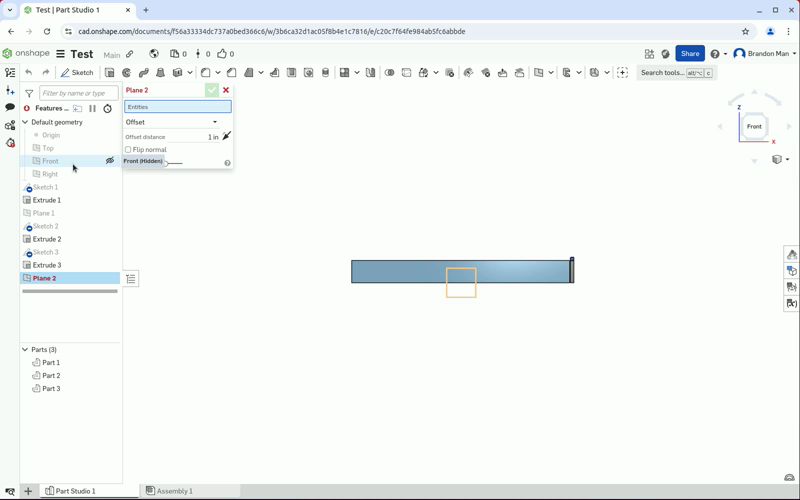
click(73, 163)
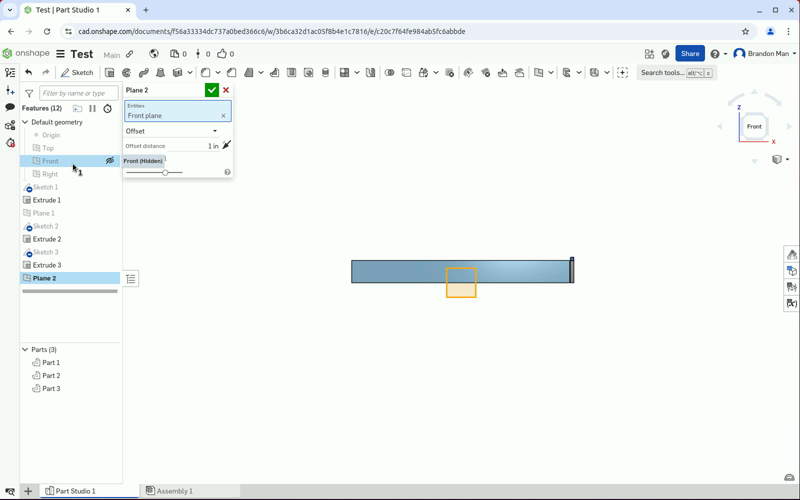
key(tab, 2)
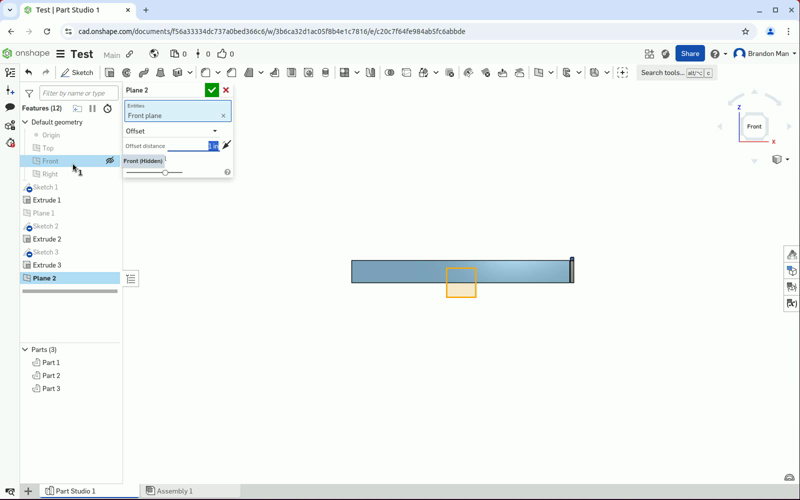
text(10.845)
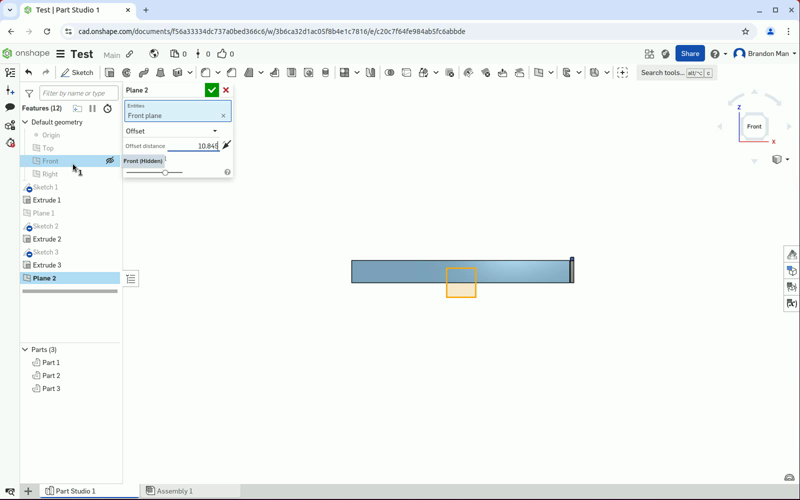
key(enter, 2)
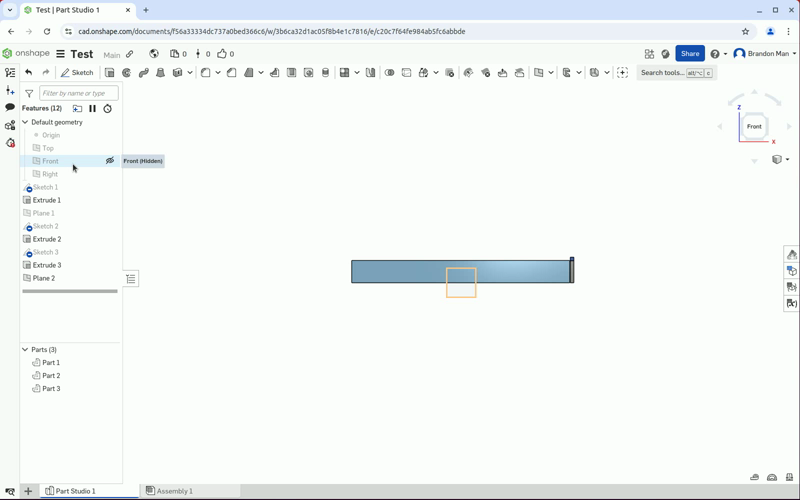
key(shift+s)
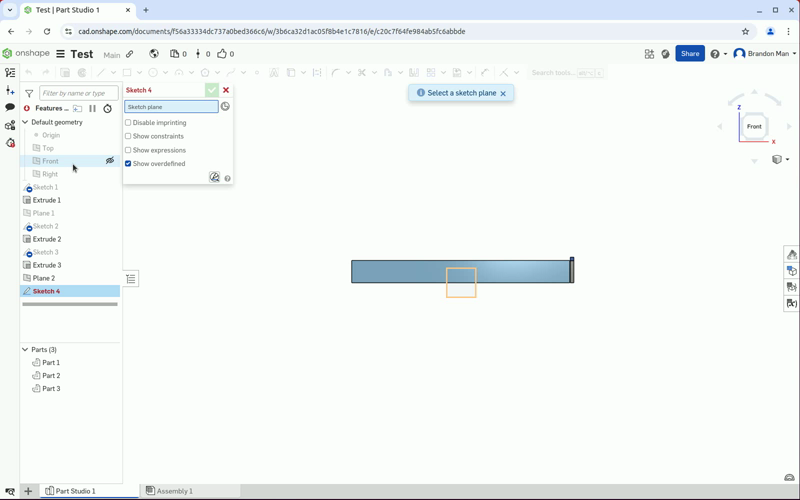
mouse_move(73, 280)
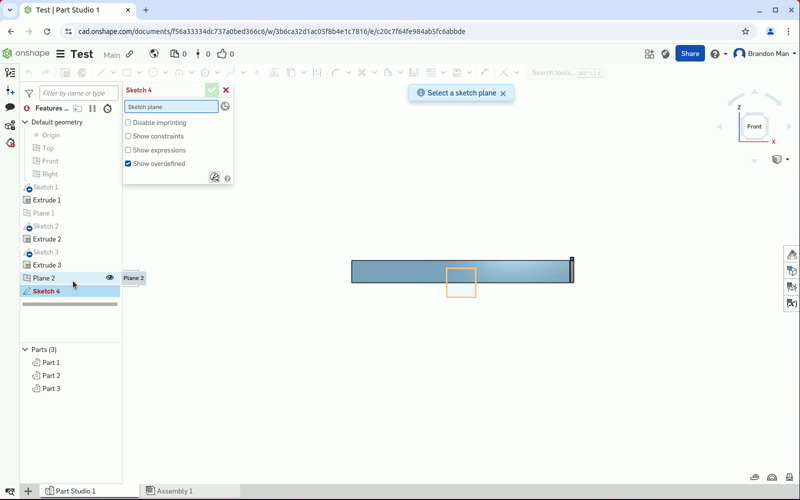
click(73, 280)
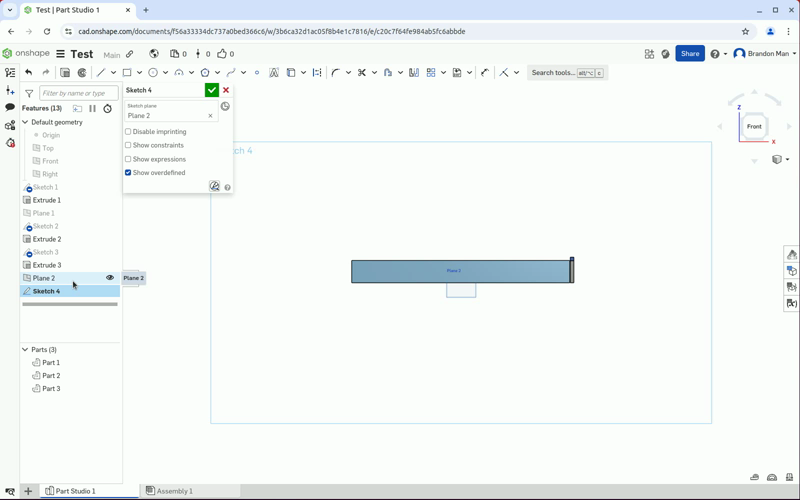
mouse_move(73, 352)
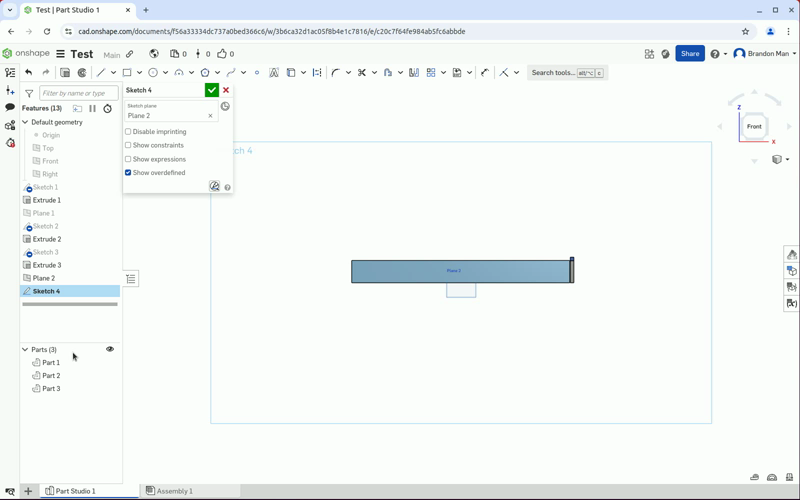
key(y)
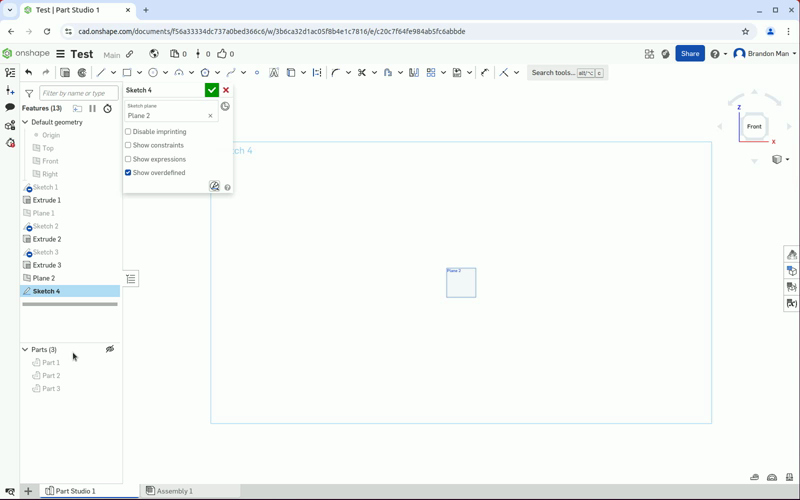
key(l)
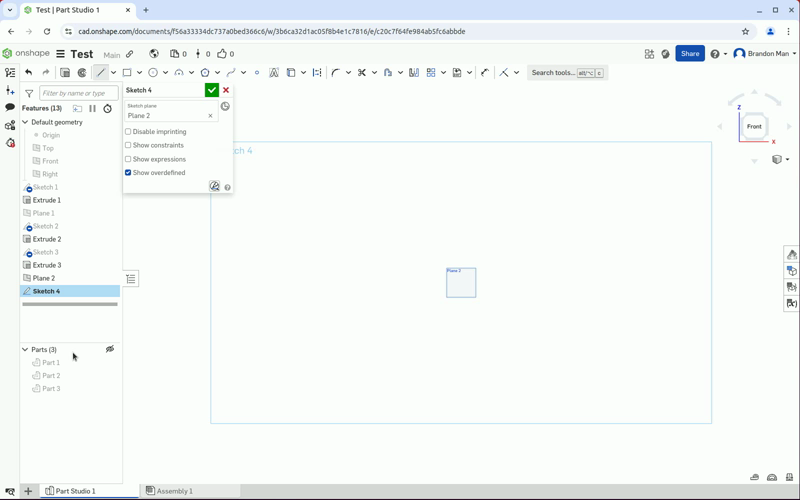
key_down(shift)
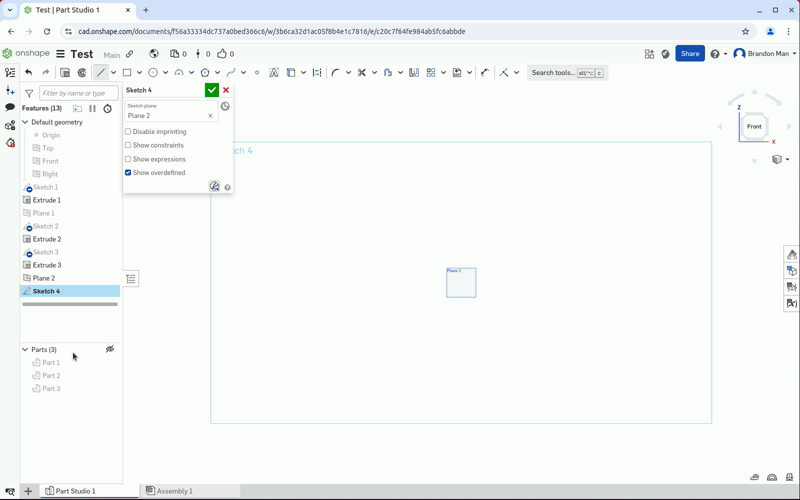
mouse_move(348, 282)
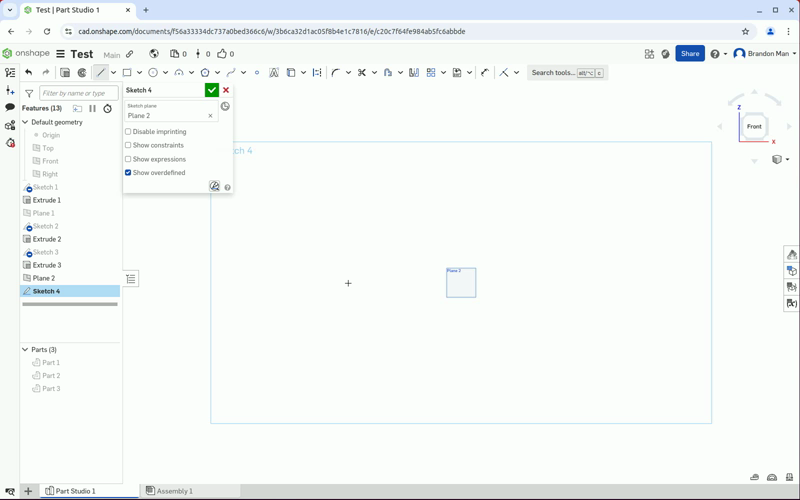
click(348, 282)
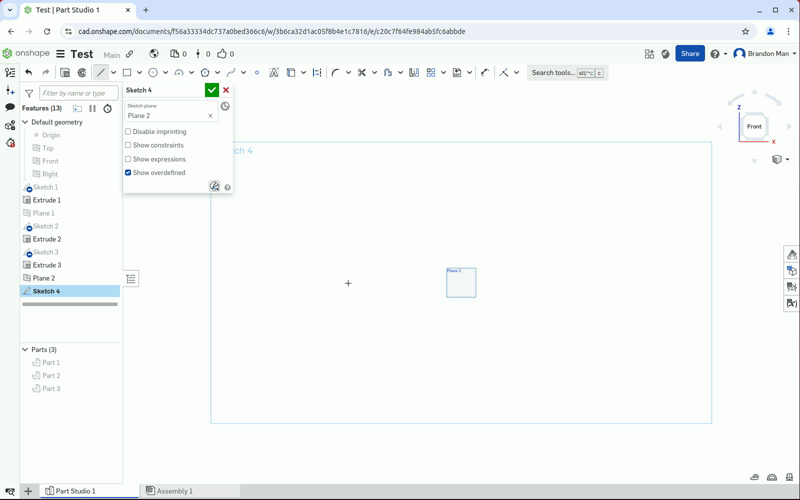
key_up(shift)
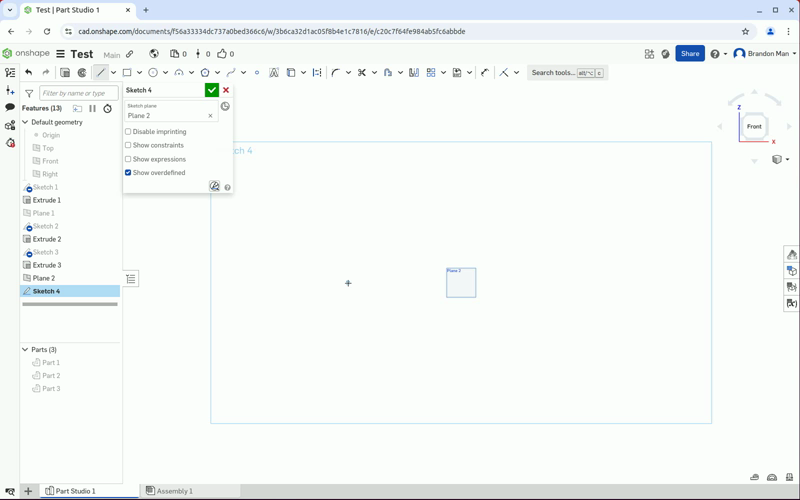
key_down(shift)
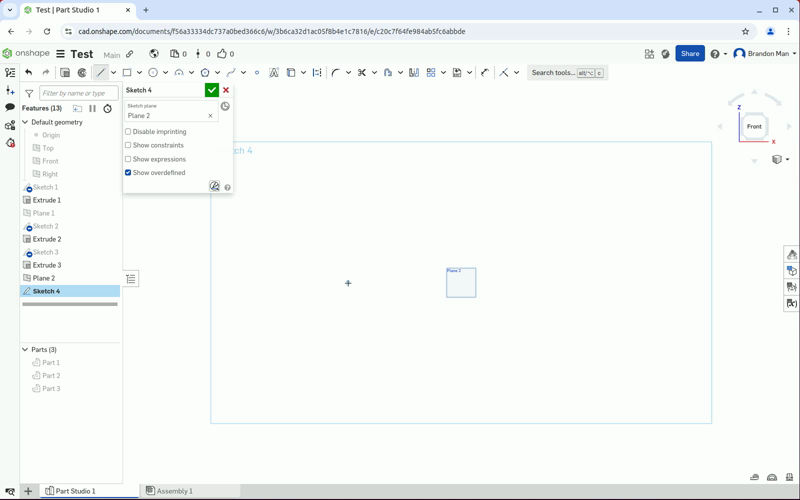
mouse_move(378, 282)
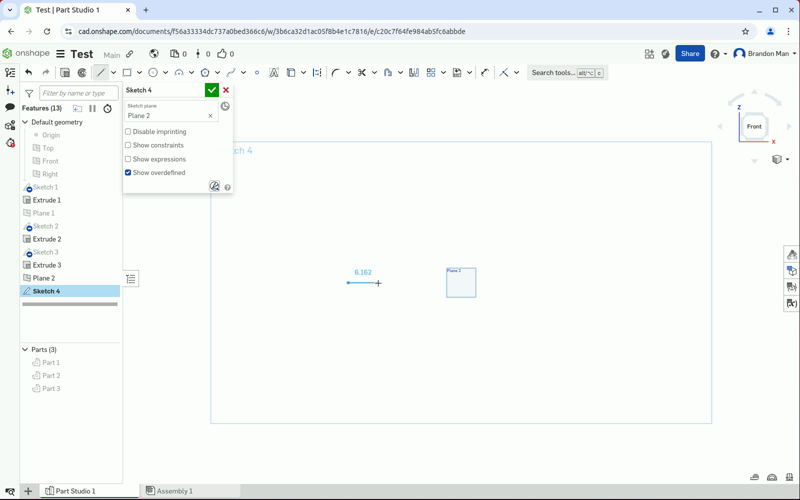
mouse_move(350, 282)
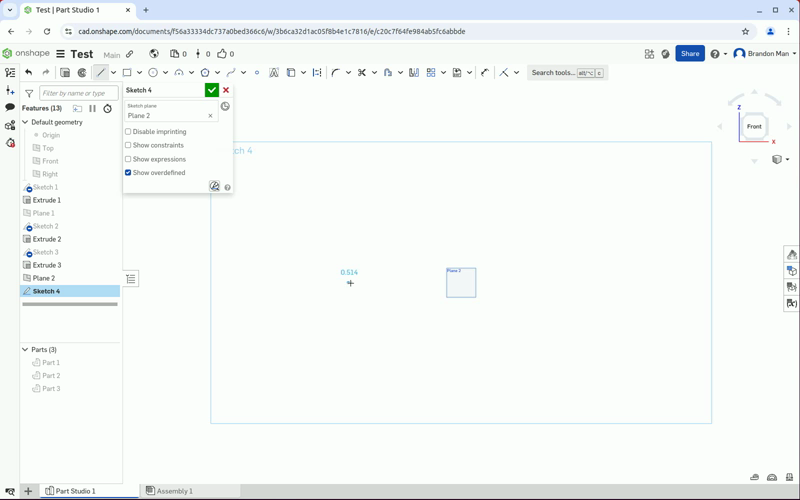
scroll(6)
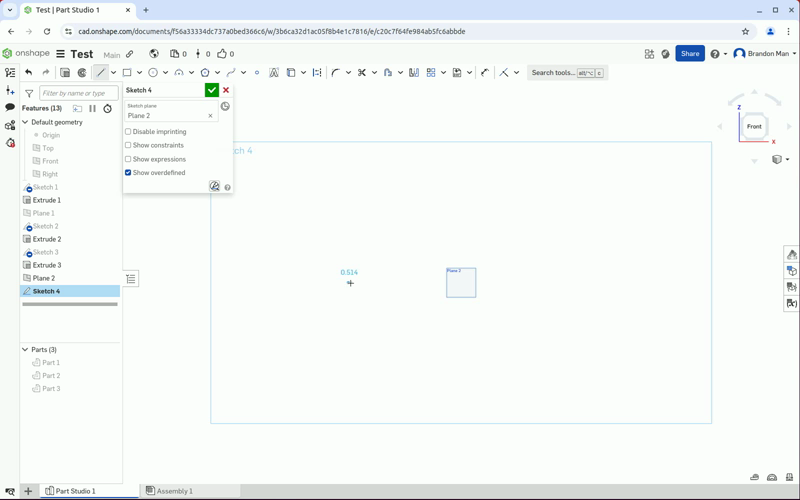
scroll(6)
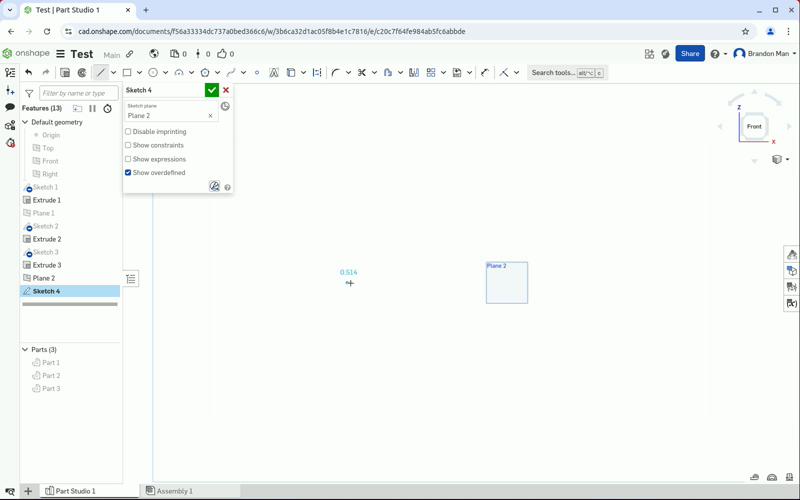
scroll(6)
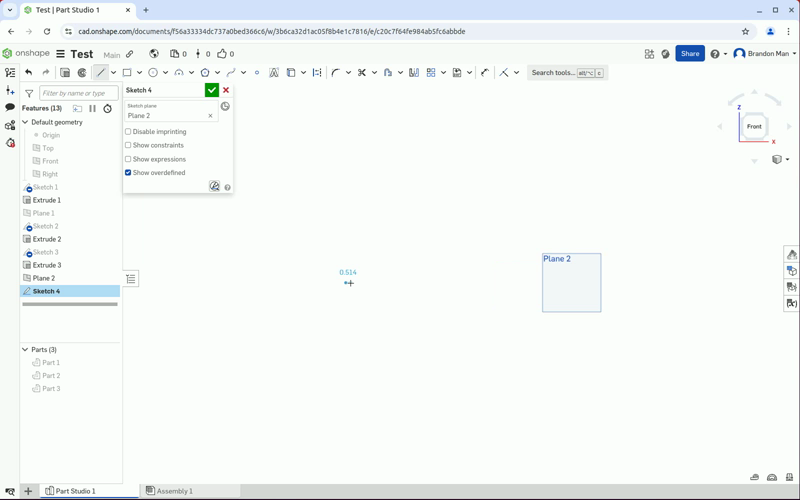
scroll(6)
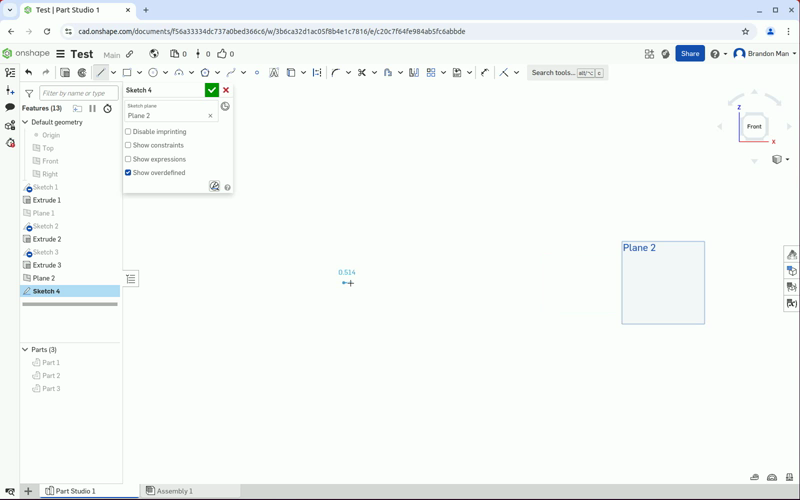
scroll(6)
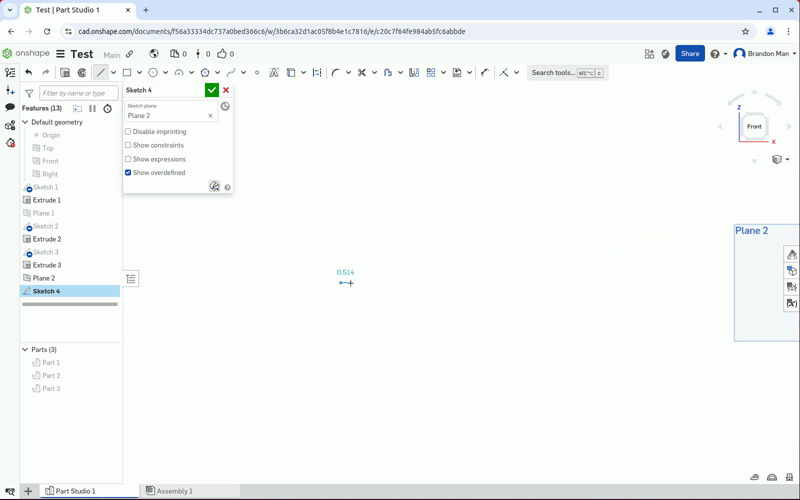
scroll(6)
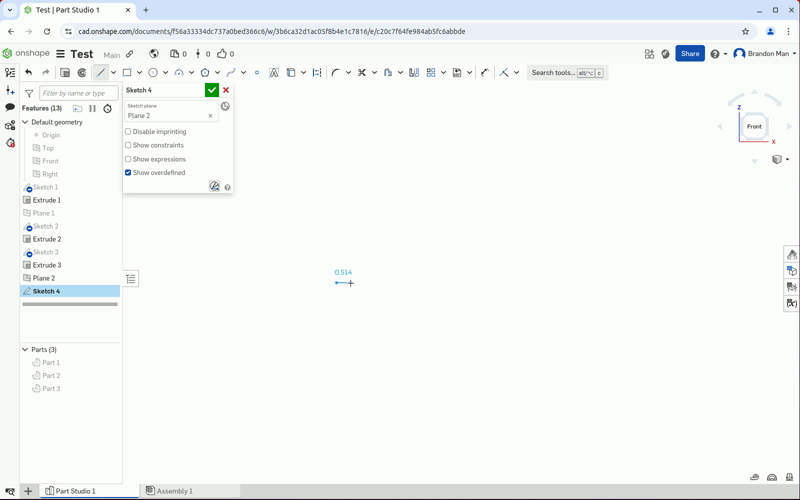
scroll(6)
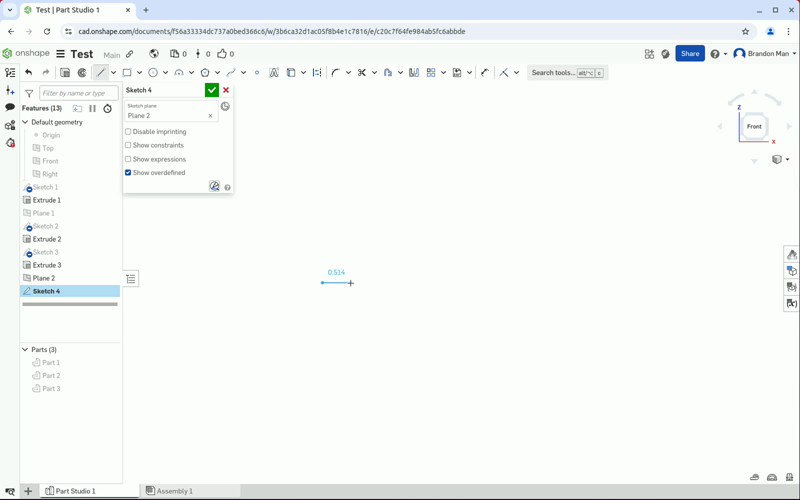
click(350, 282)
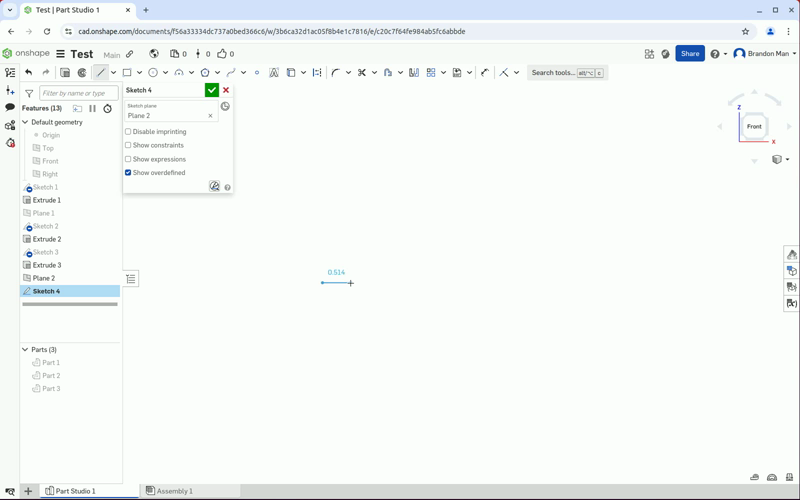
scroll(-6)
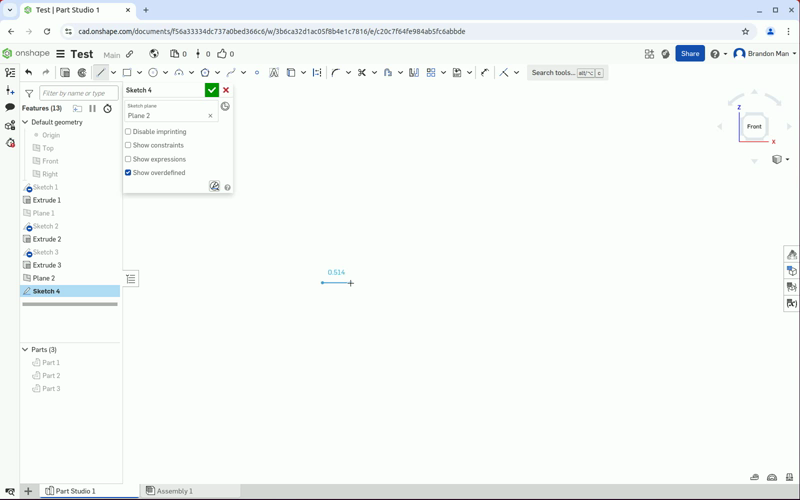
scroll(-6)
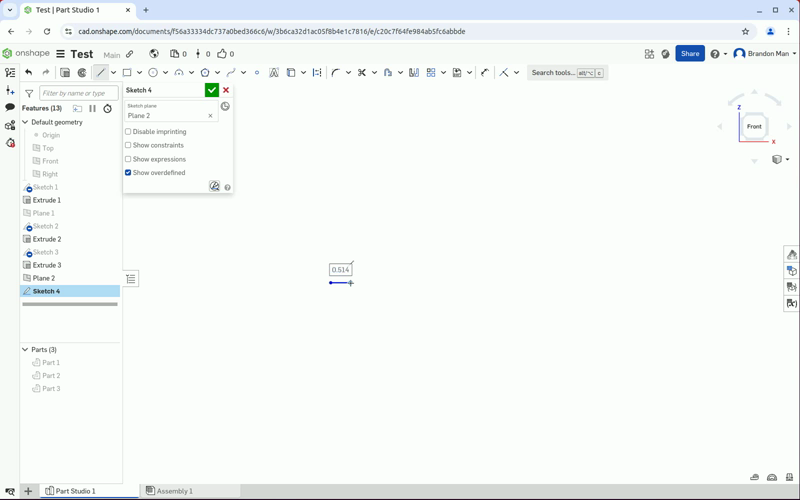
scroll(-6)
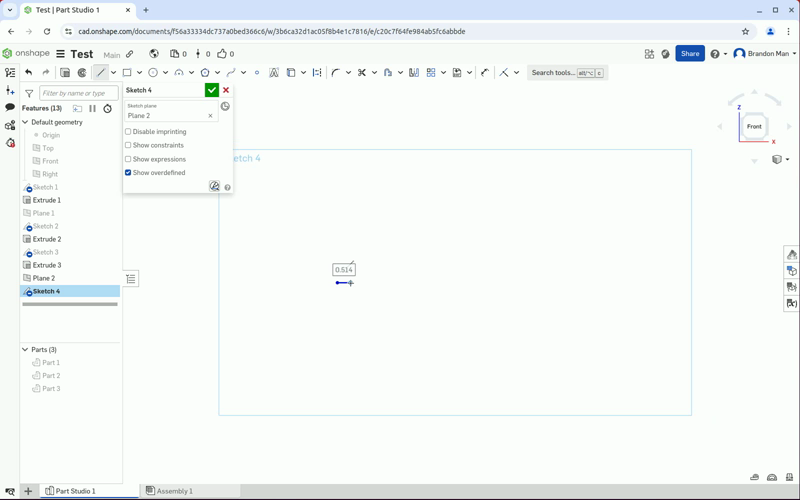
scroll(-6)
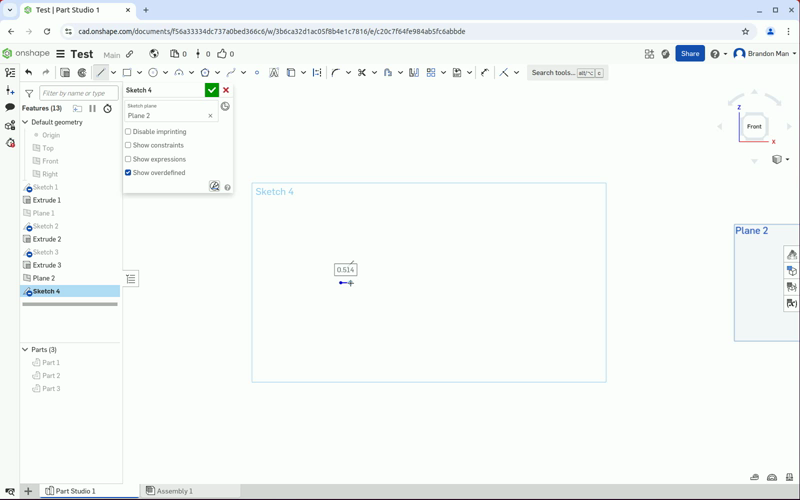
scroll(-6)
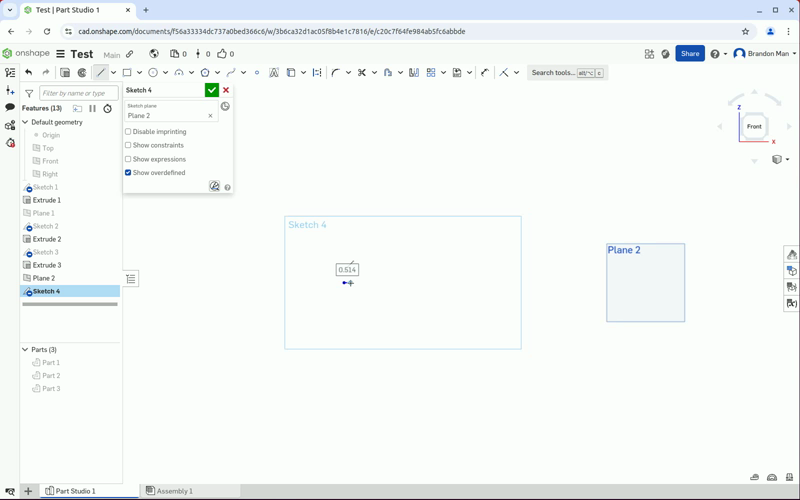
scroll(-6)
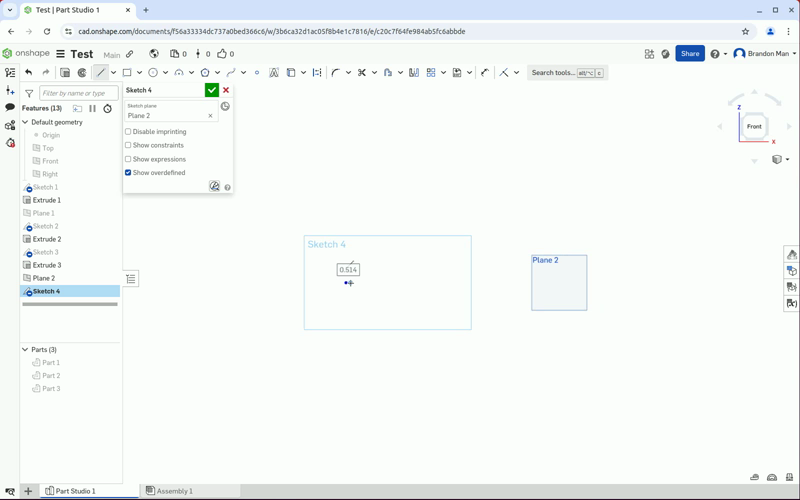
scroll(-6)
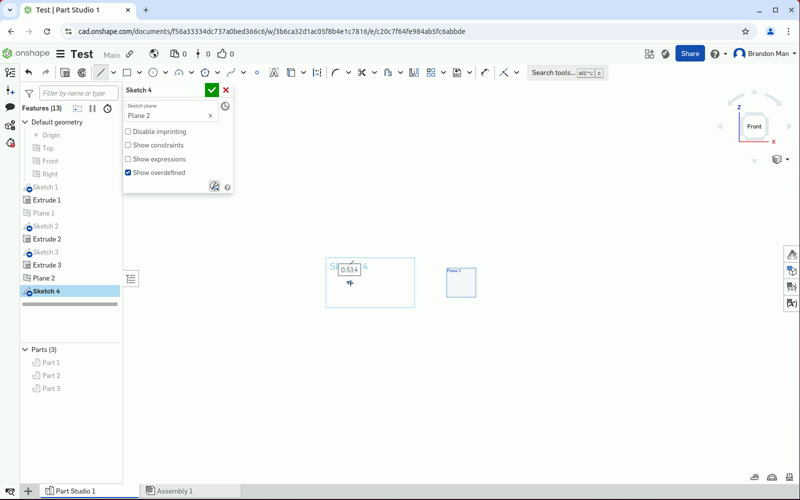
key_up(shift)
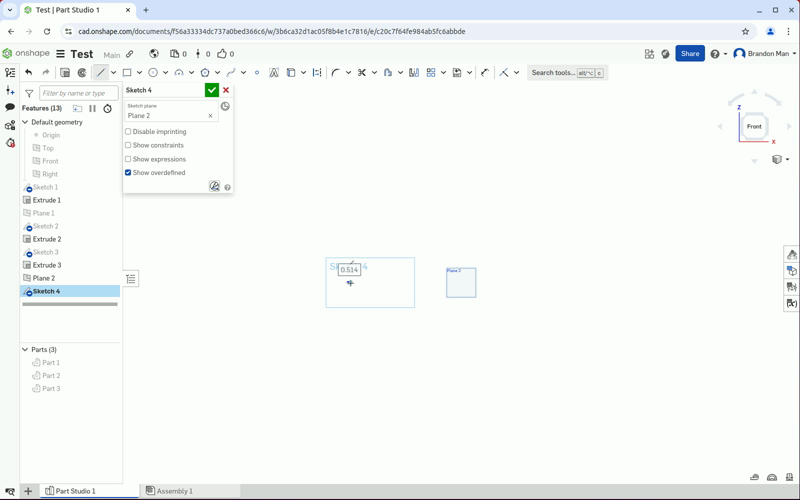
key_down(shift)
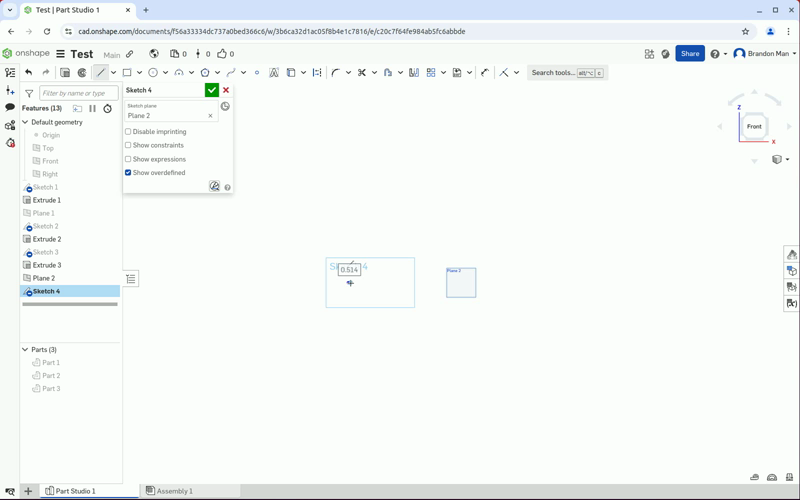
mouse_move(380, 282)
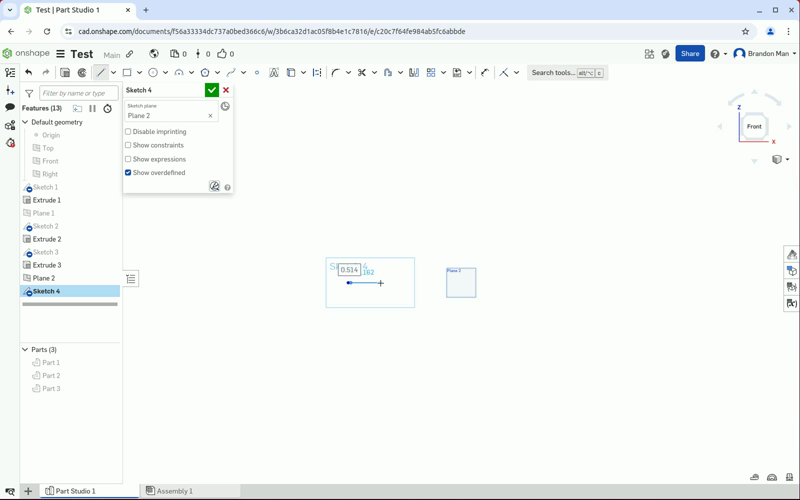
mouse_move(350, 259)
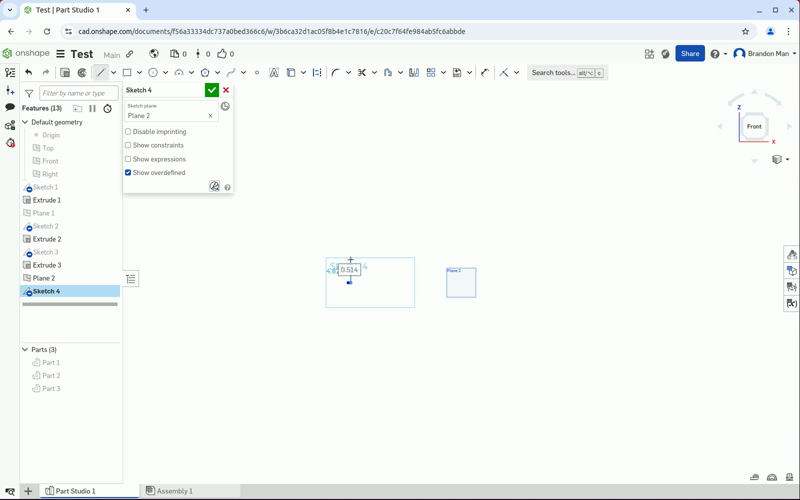
click(350, 259)
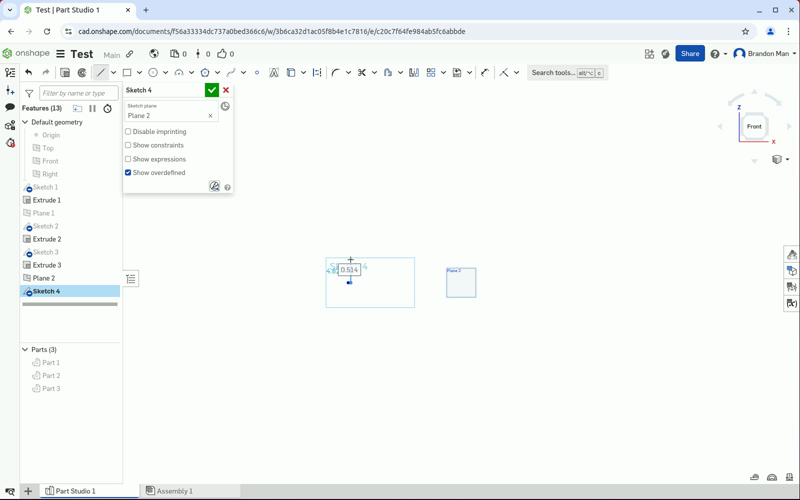
key_up(shift)
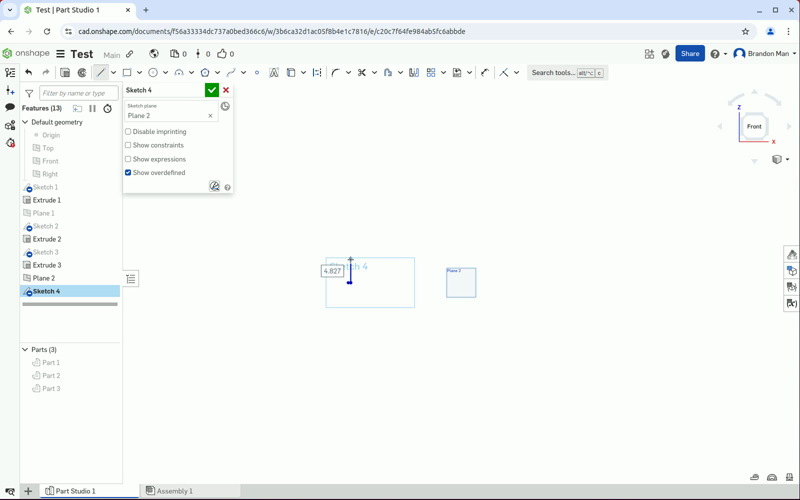
key_down(shift)
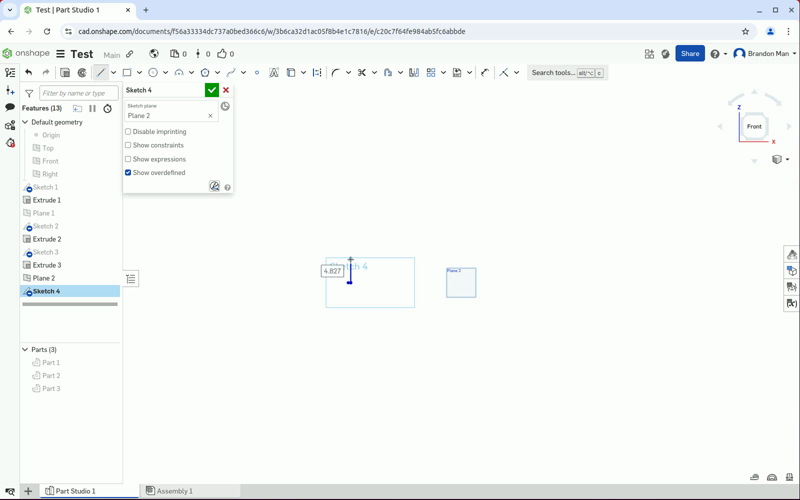
mouse_move(569, 259)
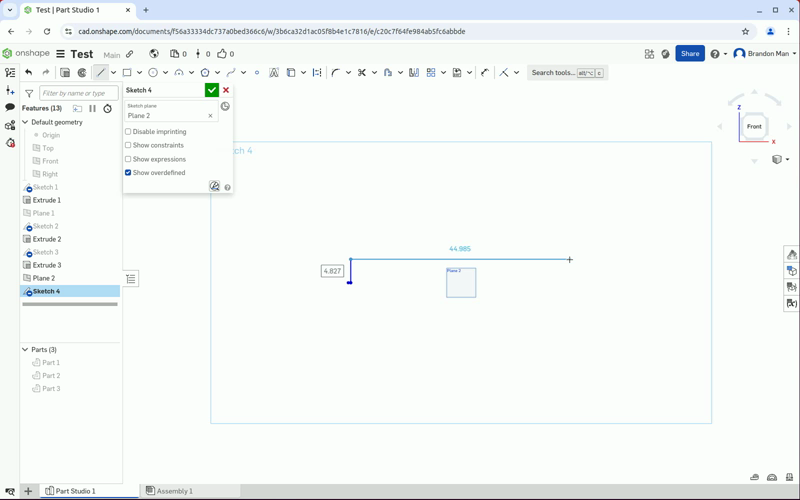
click(569, 259)
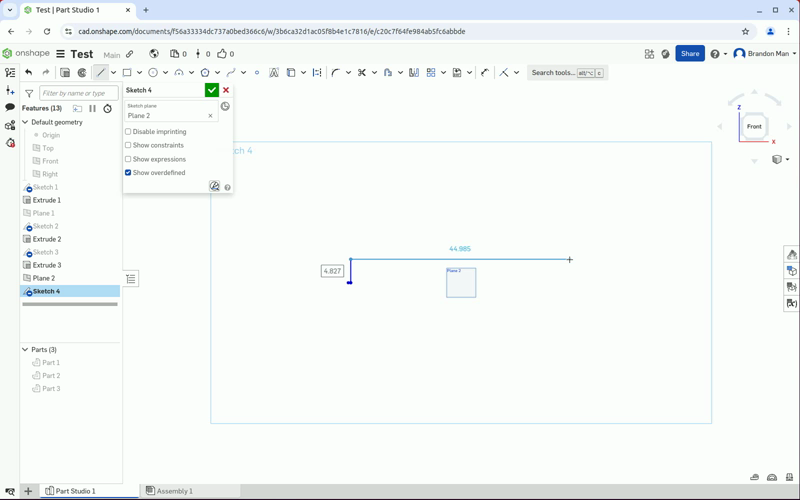
key_up(shift)
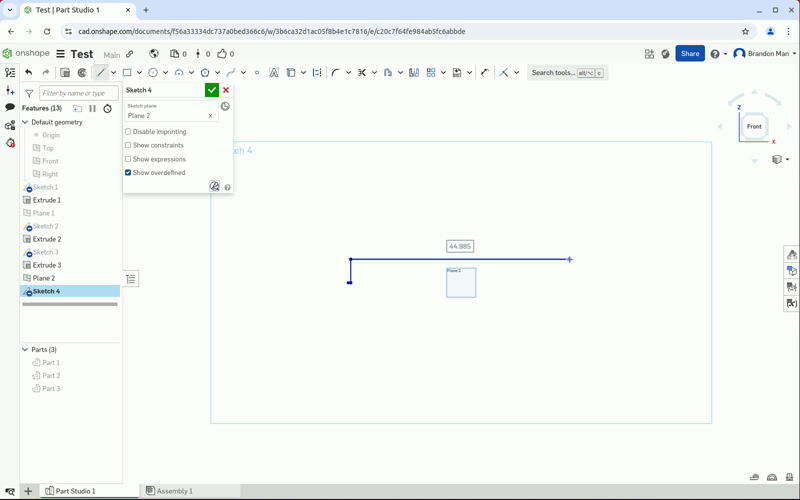
key_down(shift)
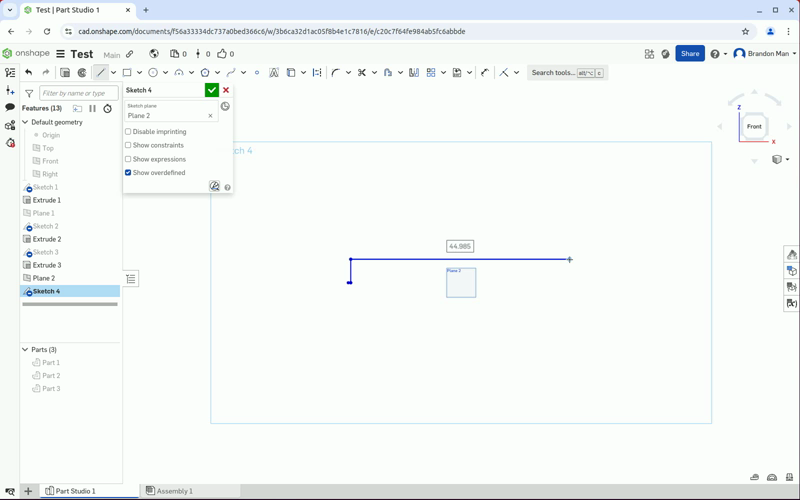
mouse_move(589, 259)
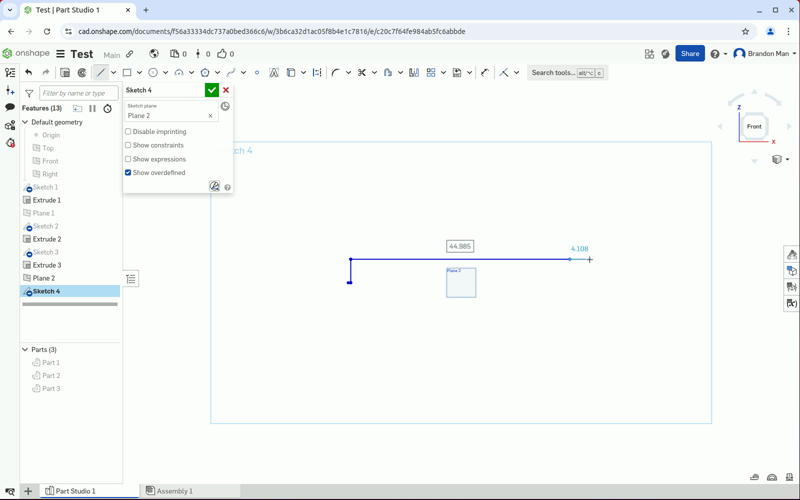
mouse_move(569, 282)
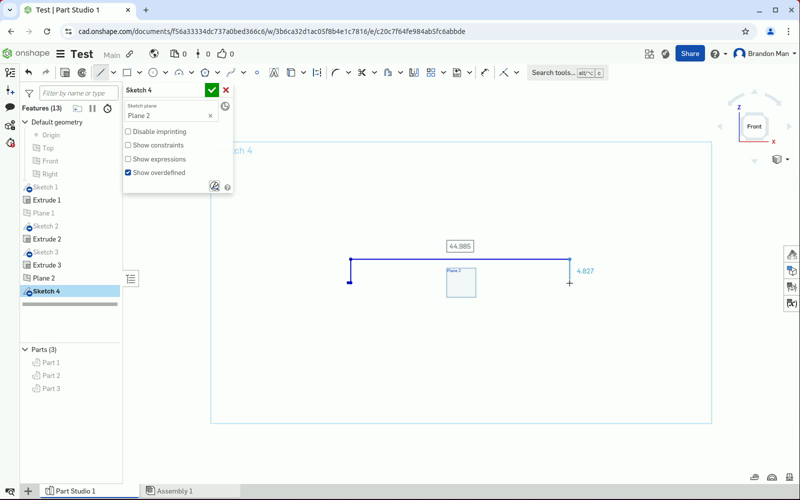
click(569, 282)
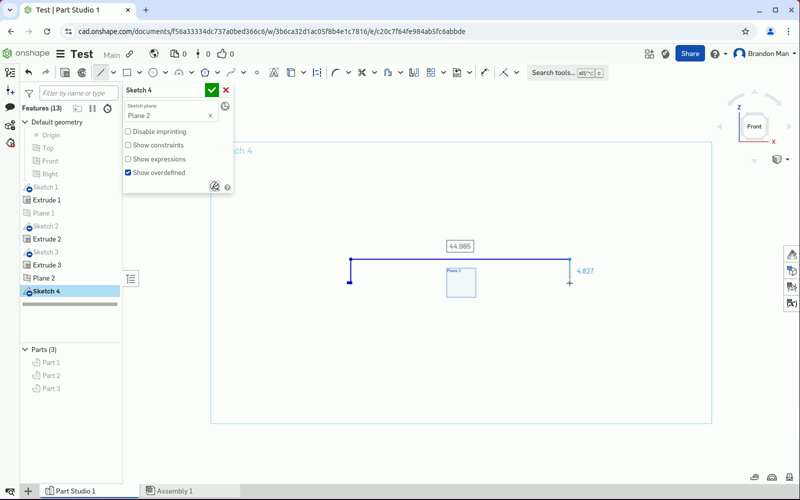
key_up(shift)
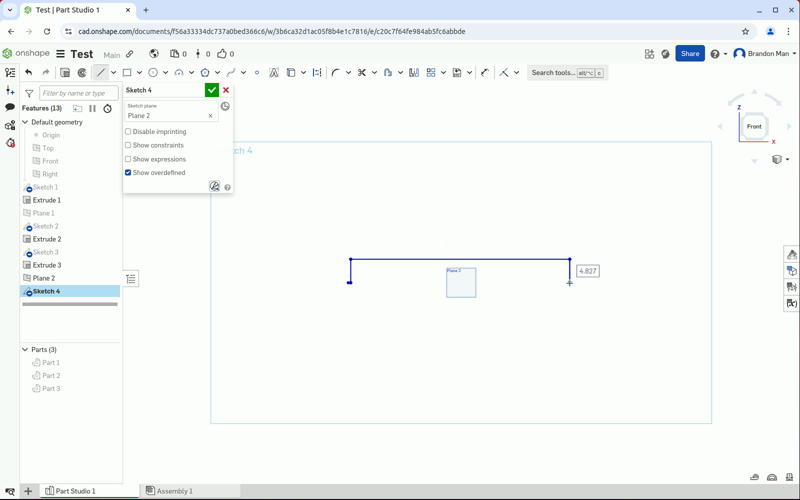
key_down(shift)
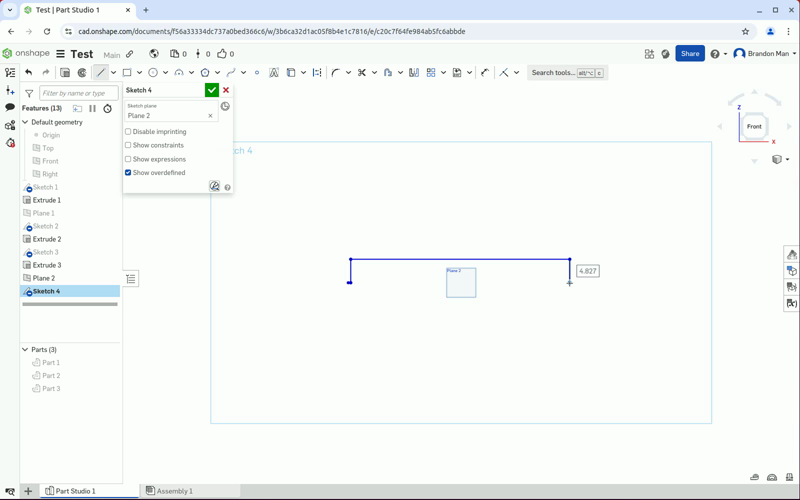
mouse_move(589, 282)
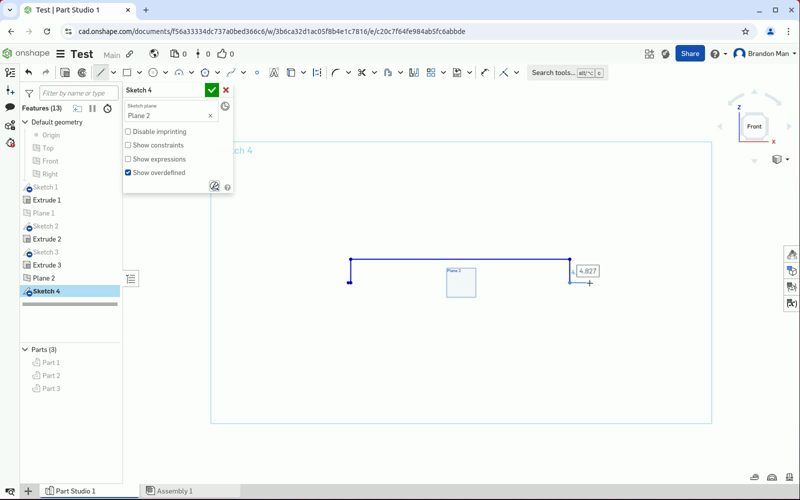
mouse_move(572, 282)
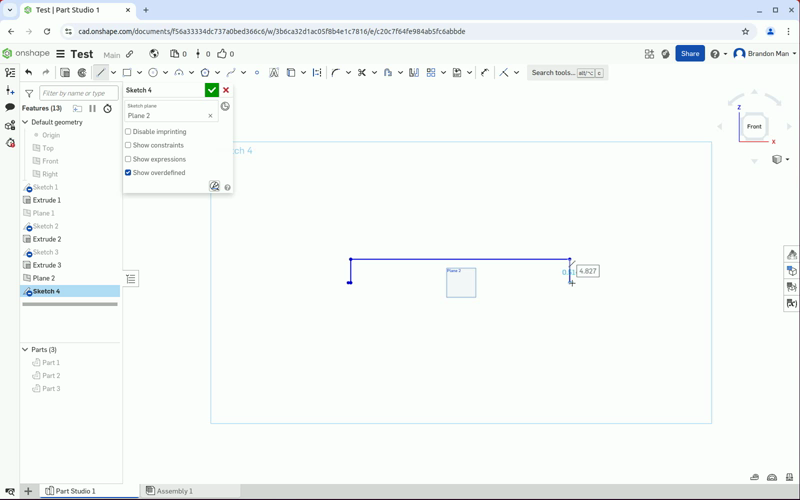
scroll(6)
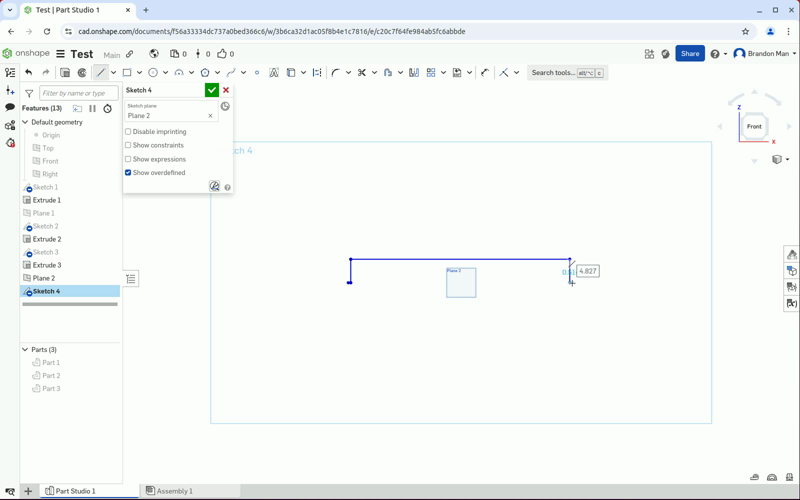
scroll(6)
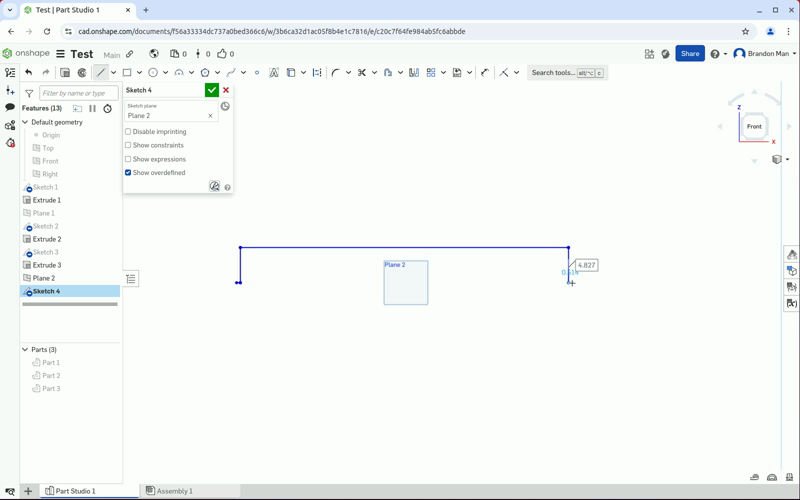
scroll(6)
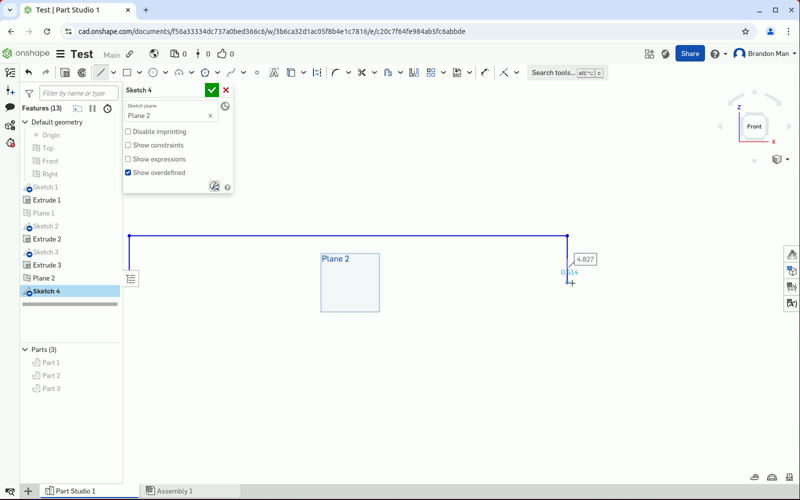
scroll(6)
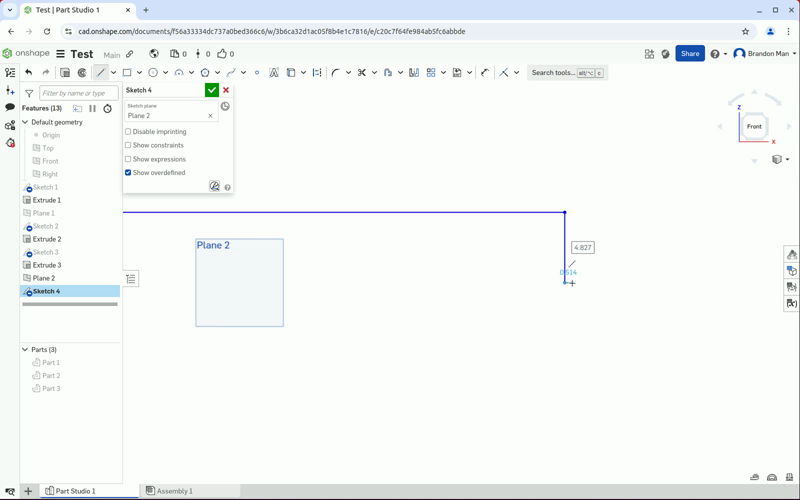
scroll(6)
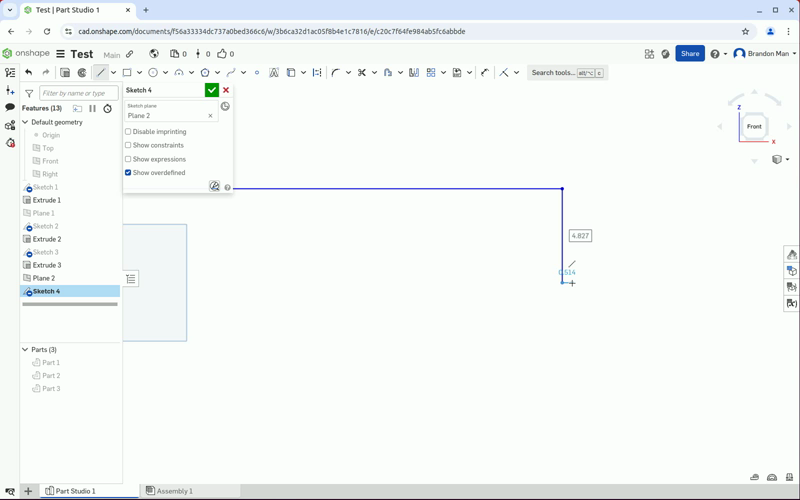
scroll(6)
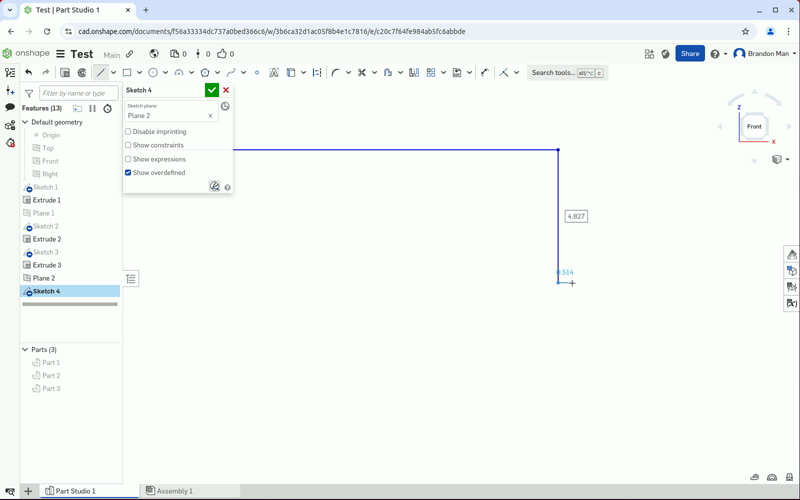
scroll(6)
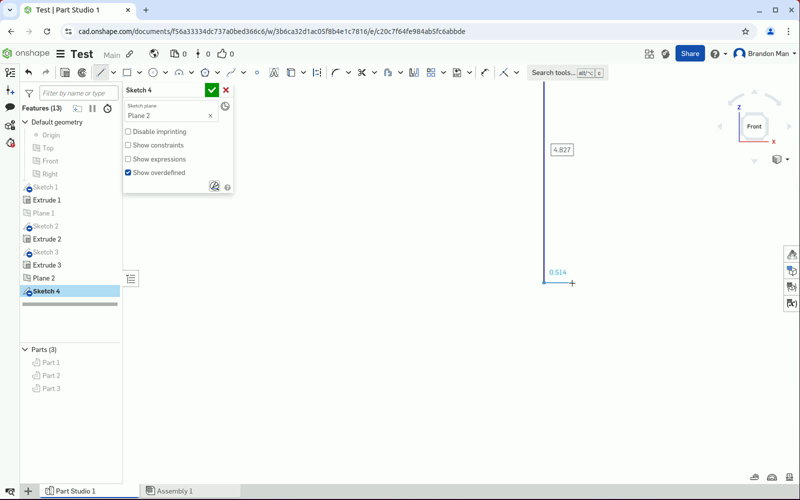
click(572, 282)
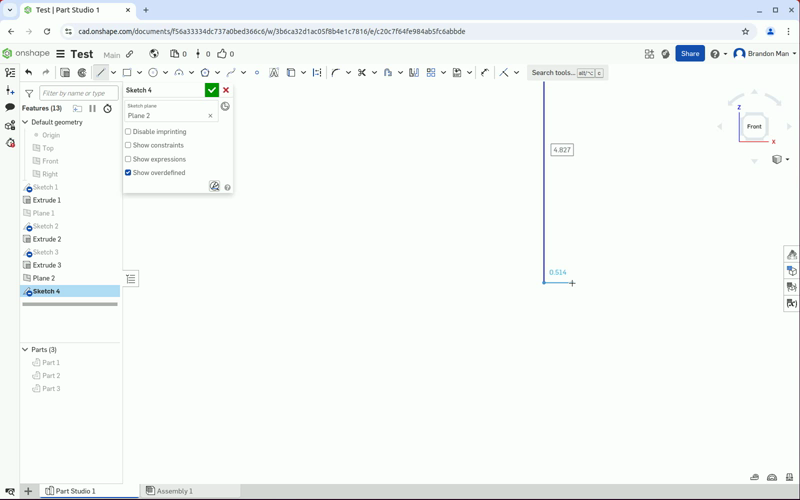
scroll(-6)
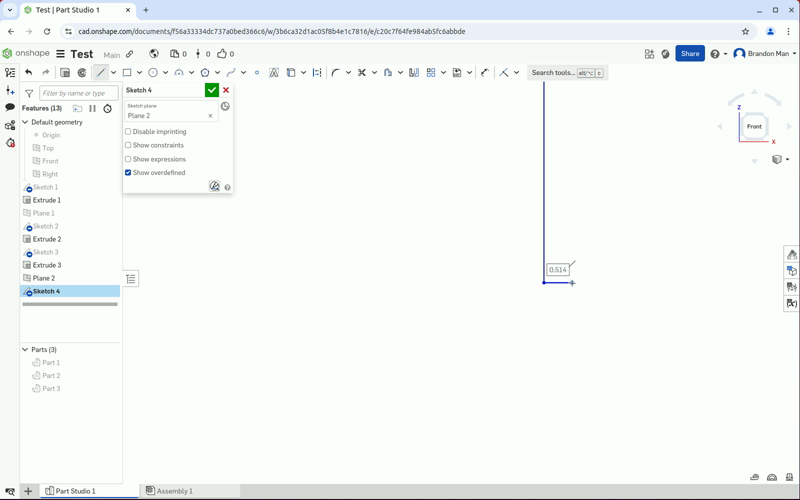
scroll(-6)
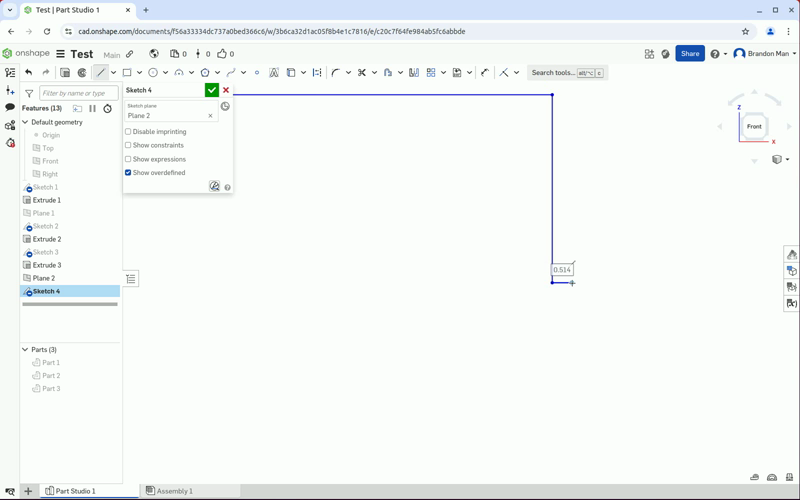
scroll(-6)
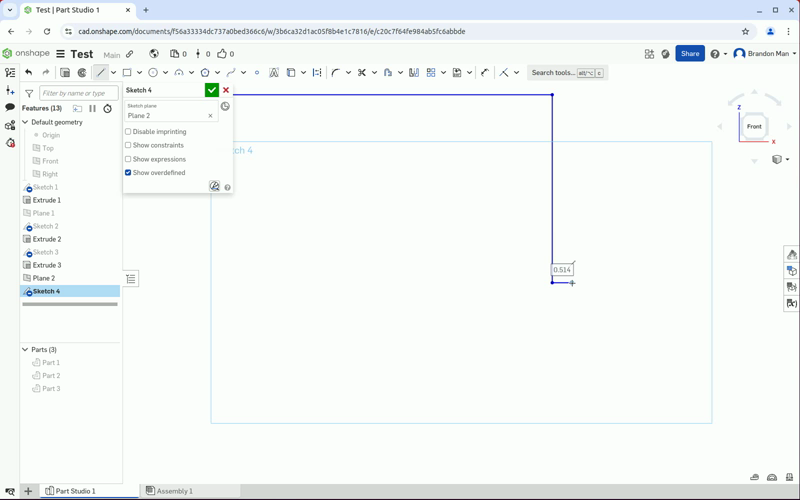
scroll(-6)
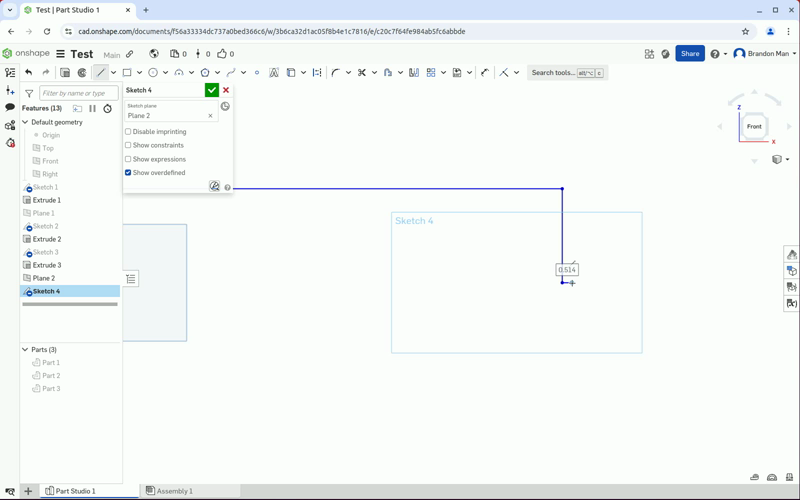
scroll(-6)
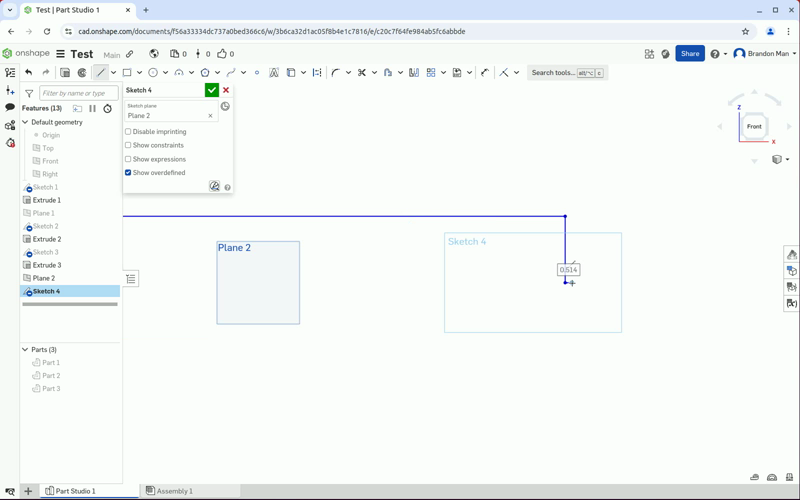
scroll(-6)
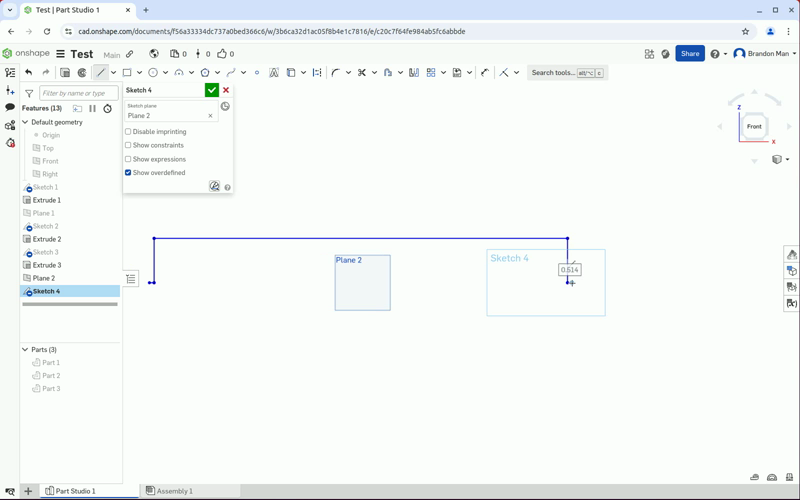
scroll(-6)
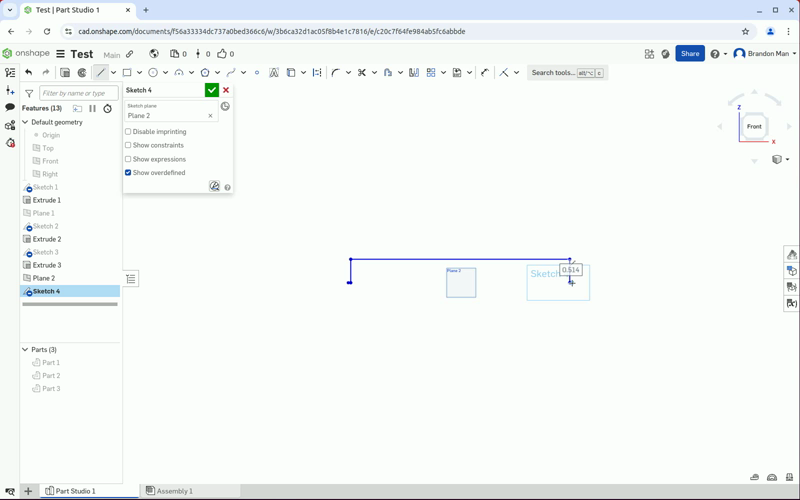
key_up(shift)
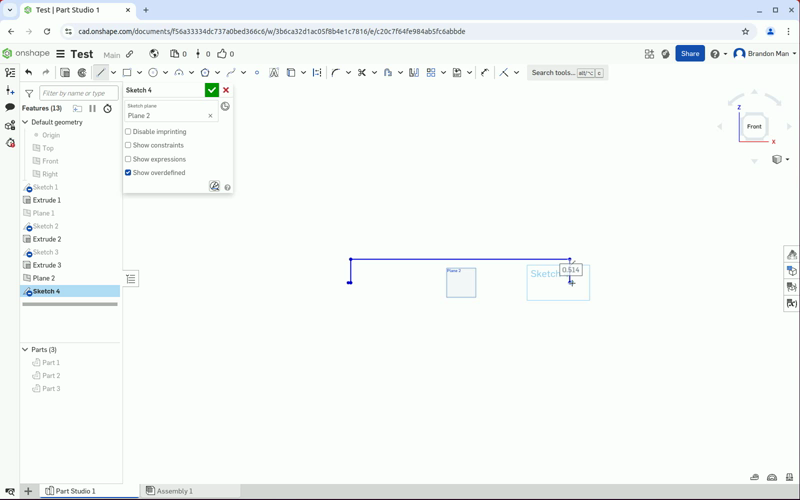
key_down(shift)
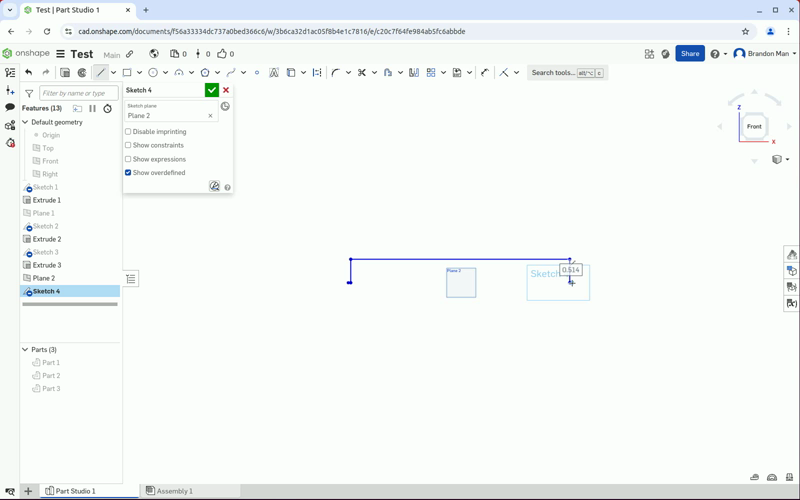
mouse_move(589, 282)
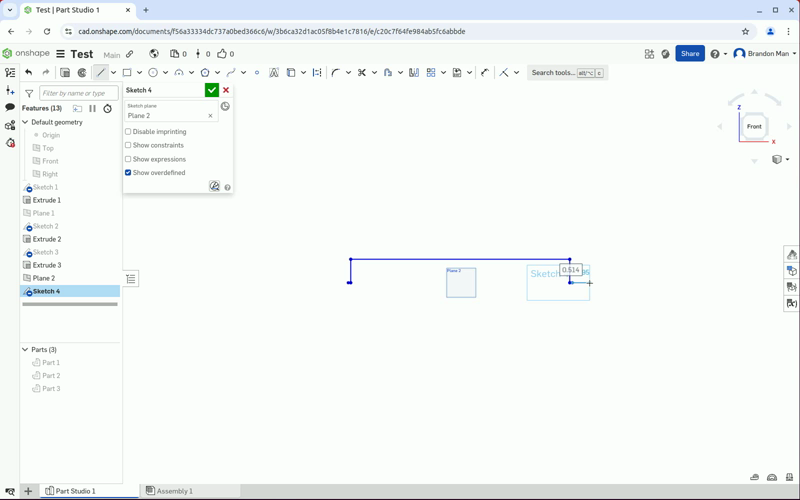
mouse_move(572, 257)
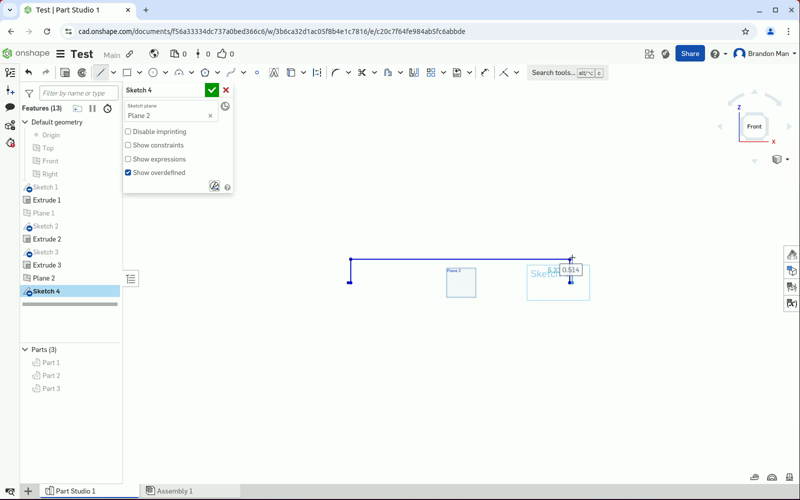
scroll(6)
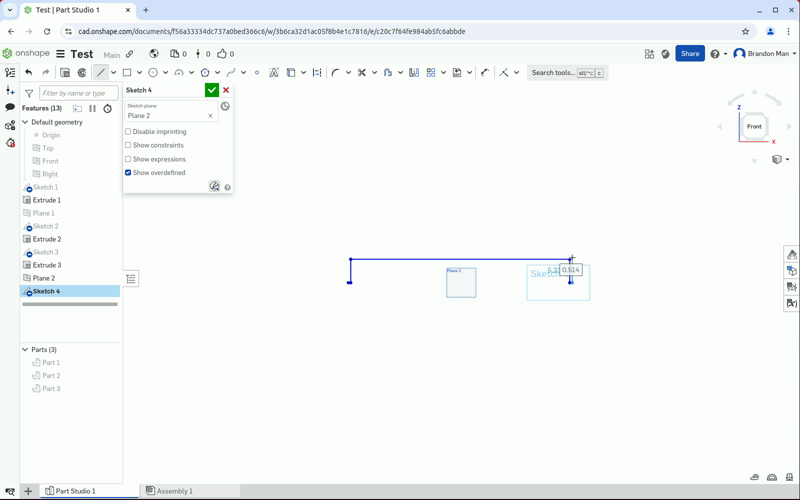
scroll(6)
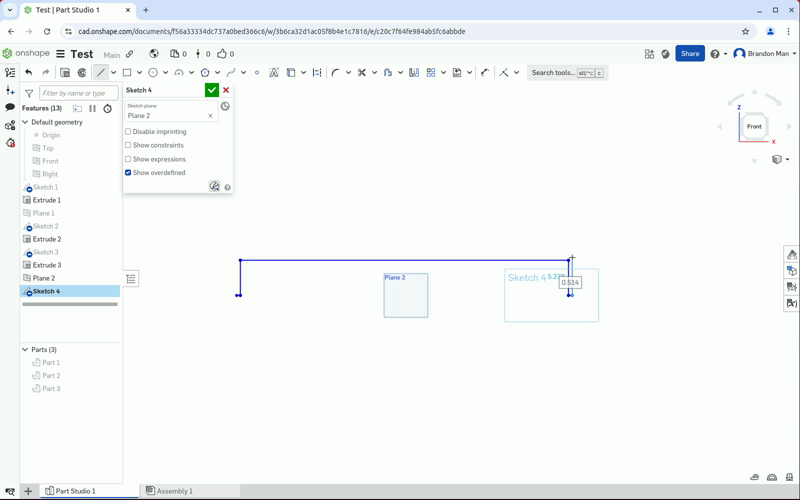
scroll(6)
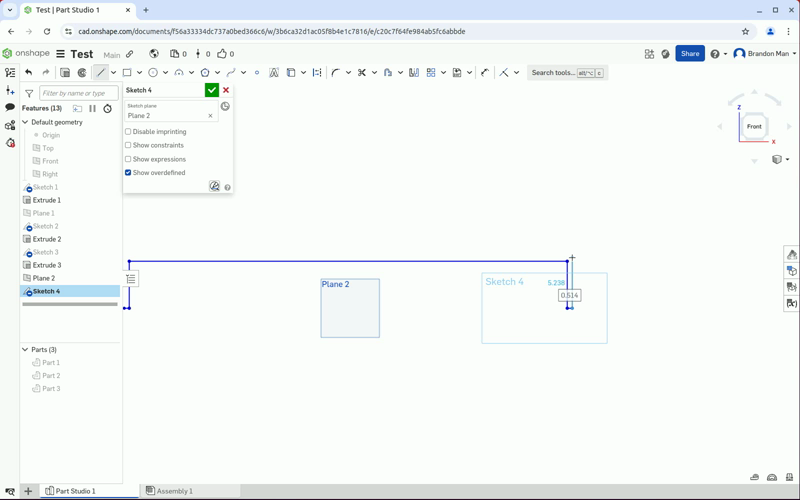
scroll(6)
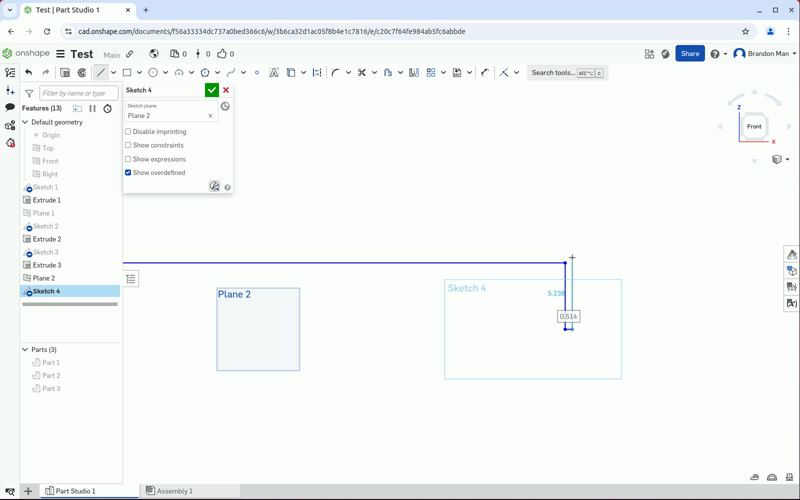
scroll(6)
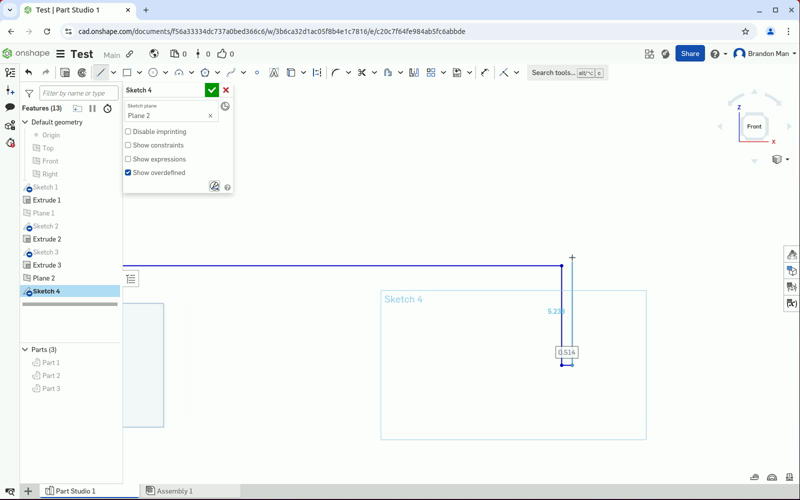
scroll(6)
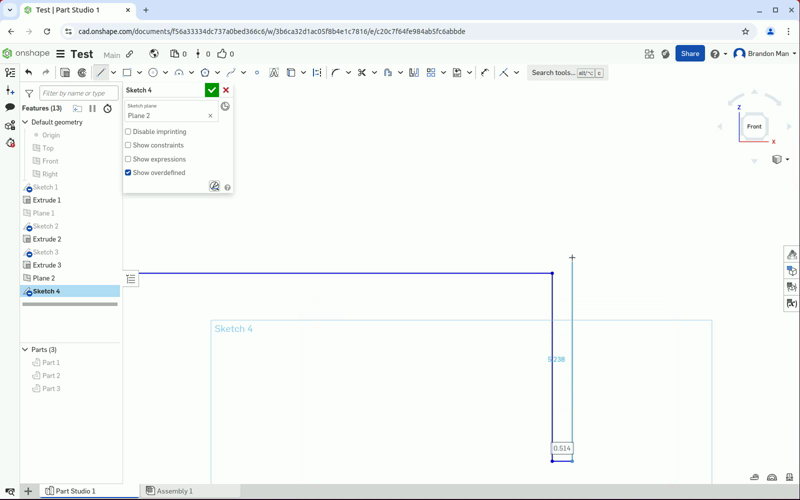
scroll(6)
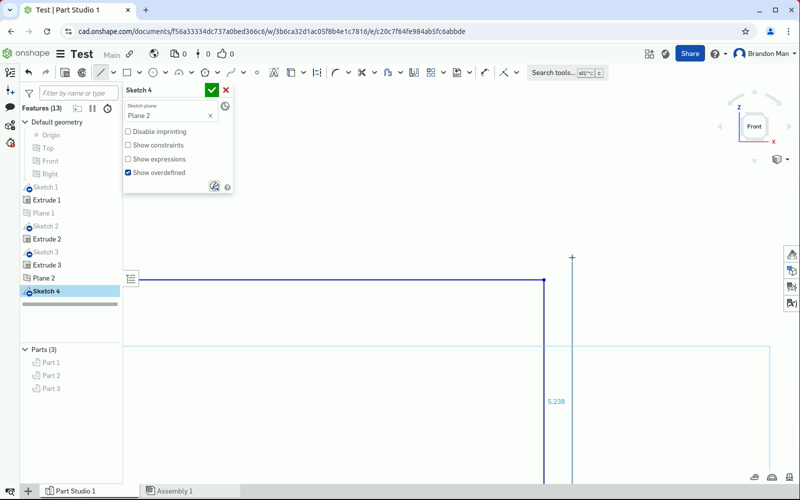
click(572, 257)
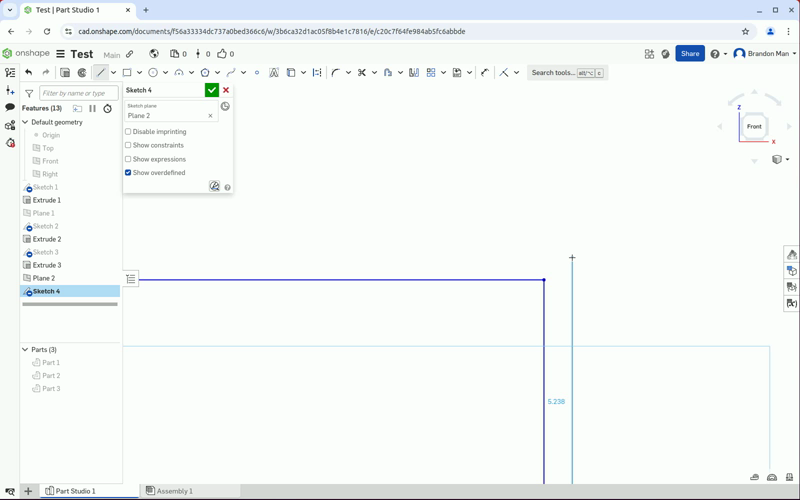
scroll(-6)
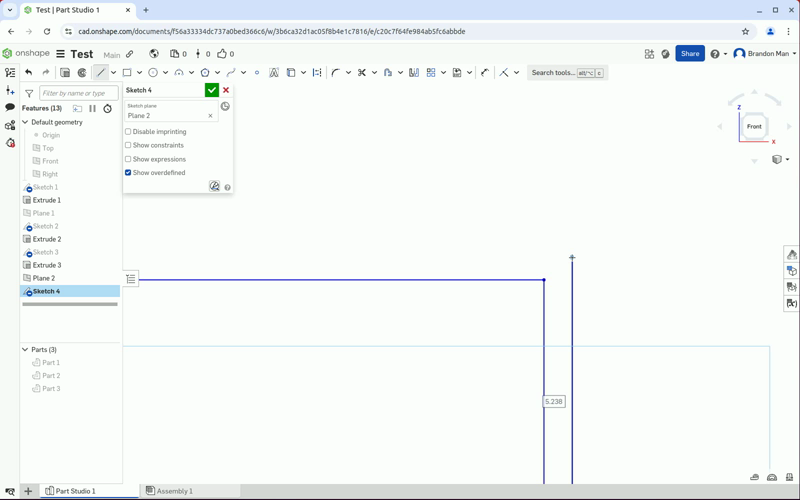
scroll(-6)
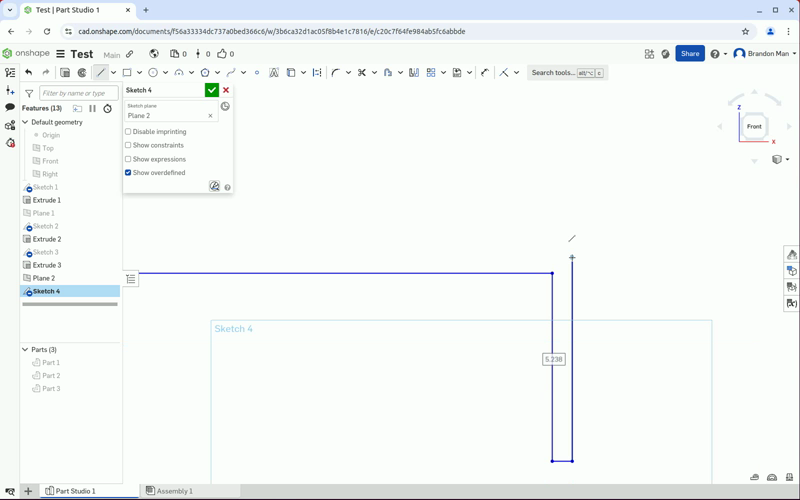
scroll(-6)
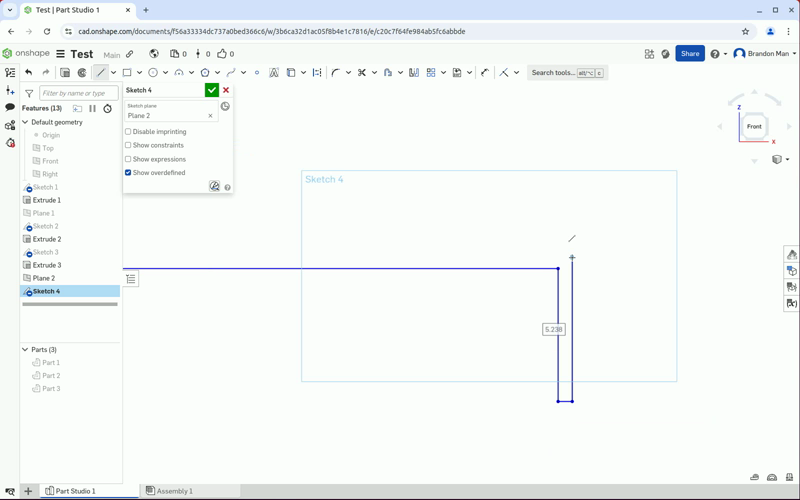
scroll(-6)
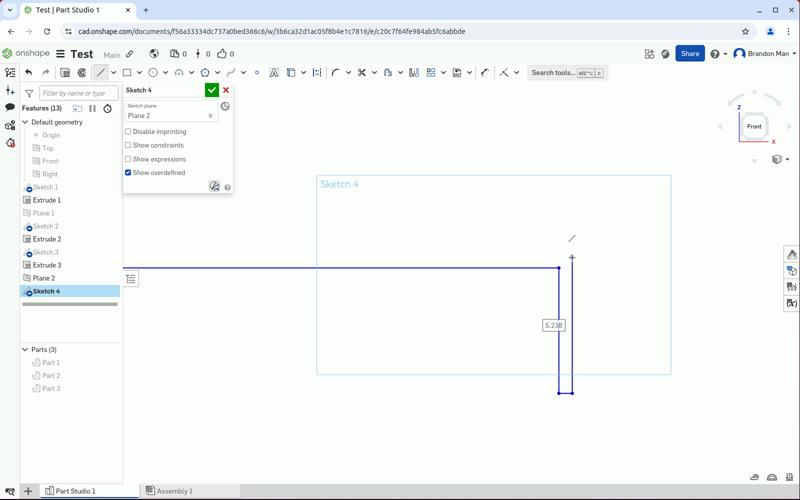
scroll(-6)
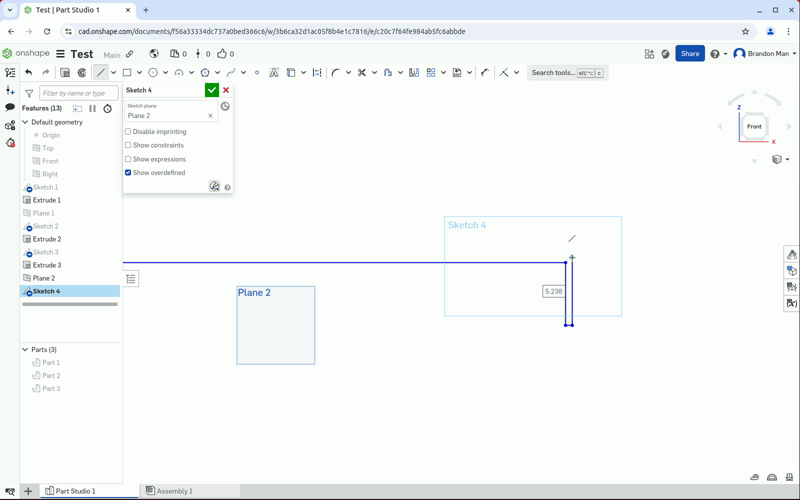
scroll(-6)
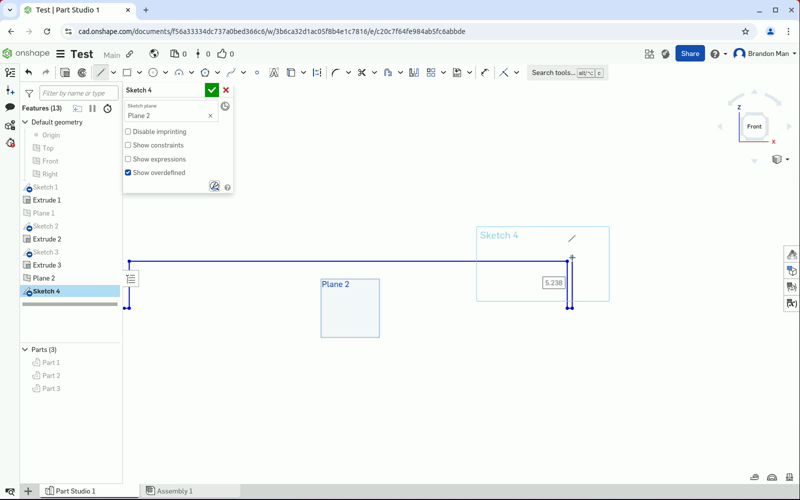
scroll(-6)
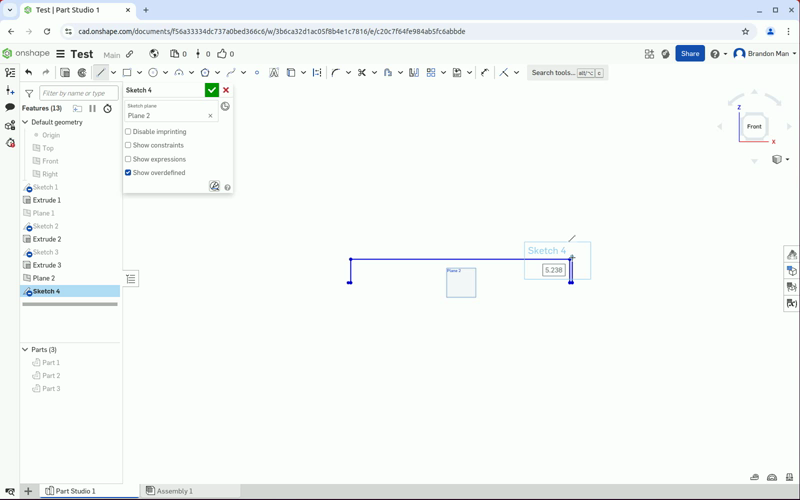
key_up(shift)
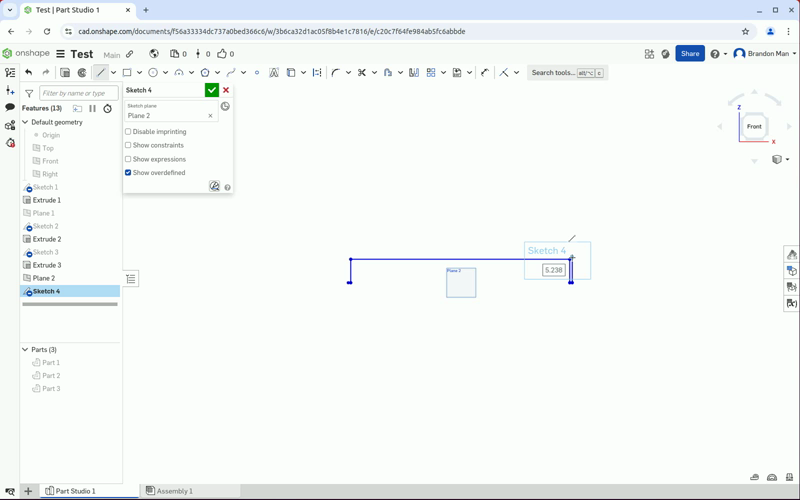
key_down(shift)
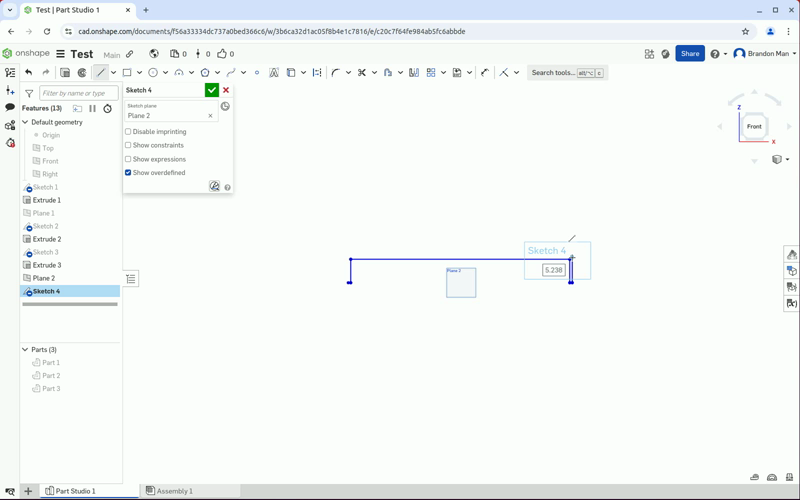
mouse_move(348, 257)
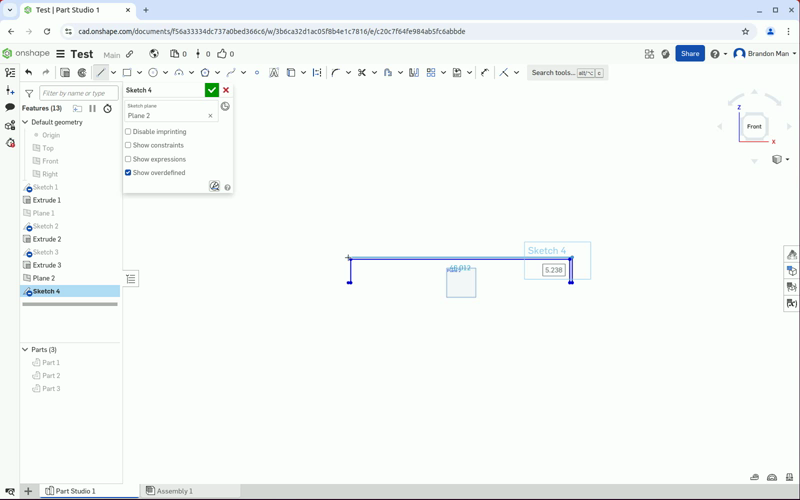
scroll(6)
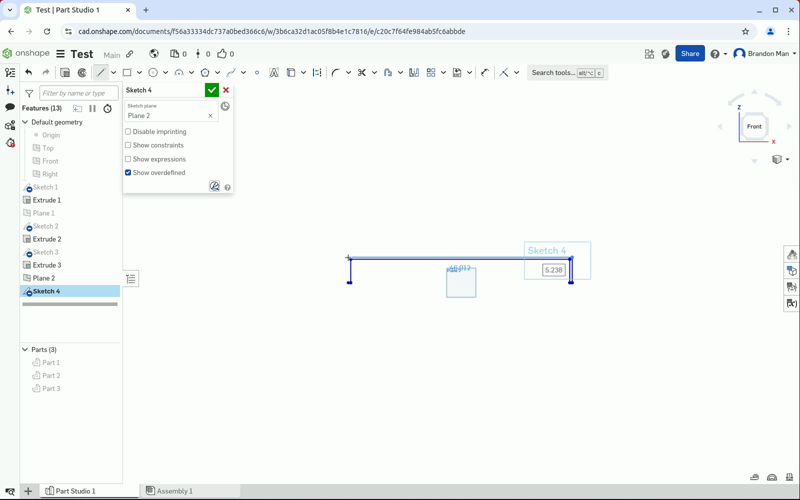
scroll(6)
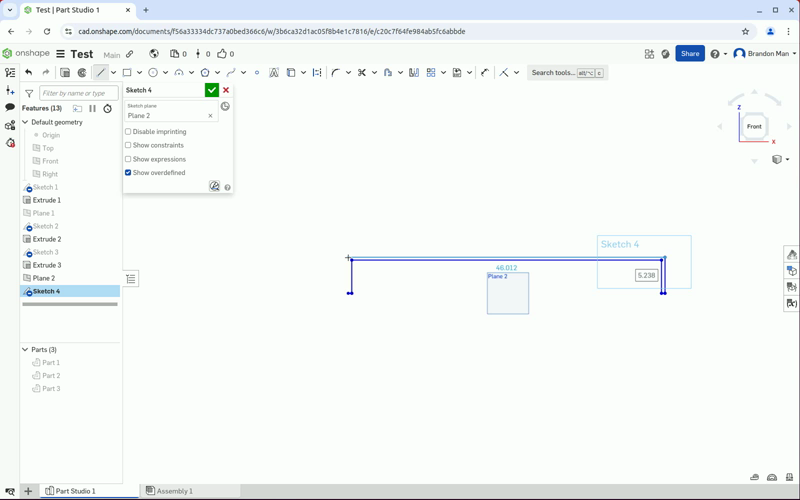
scroll(6)
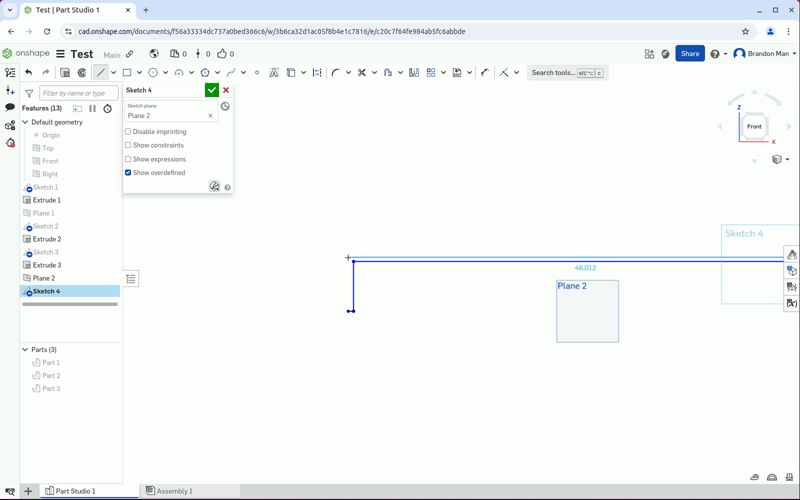
scroll(6)
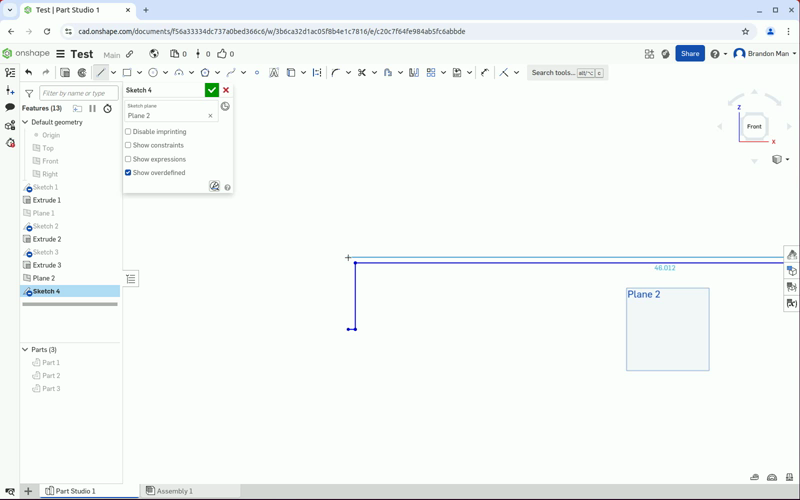
scroll(6)
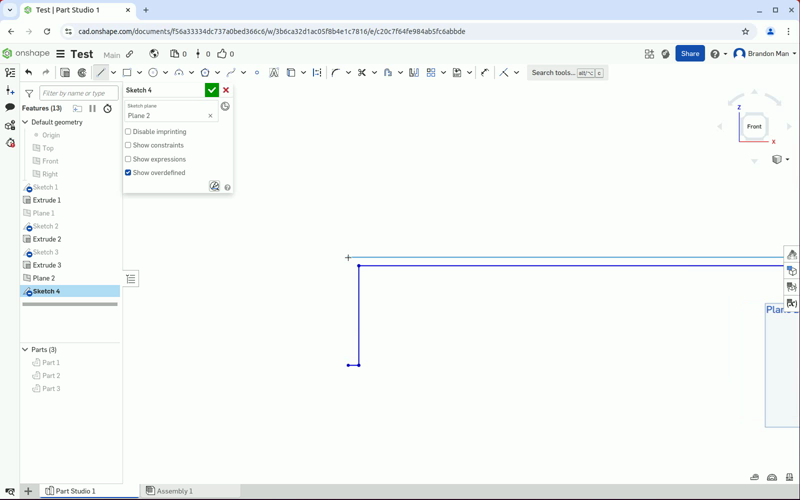
scroll(6)
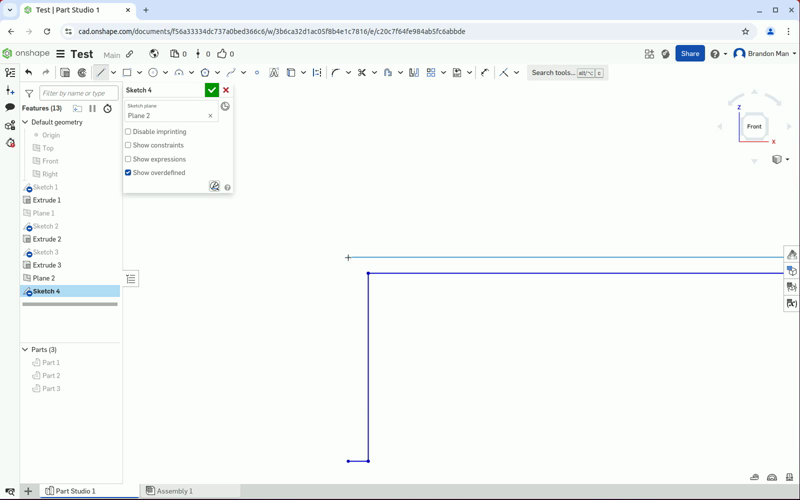
scroll(6)
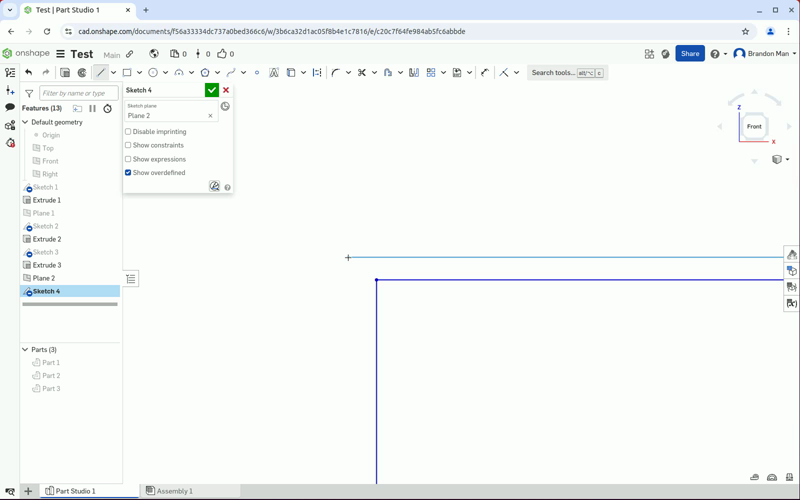
click(348, 257)
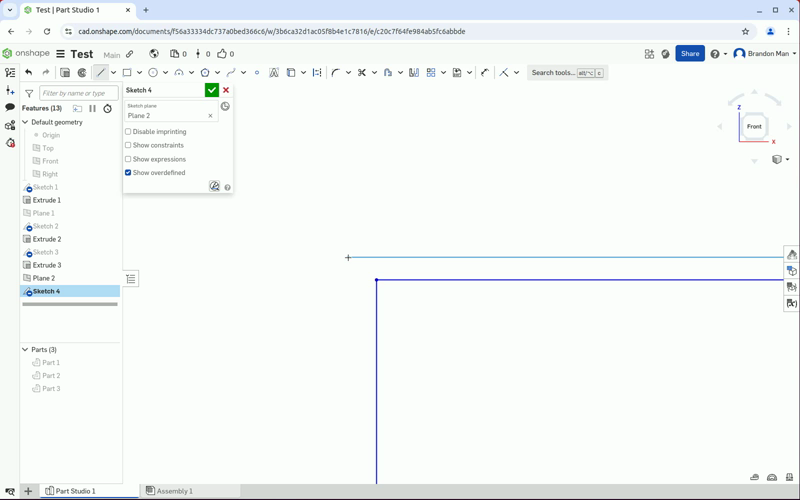
scroll(-6)
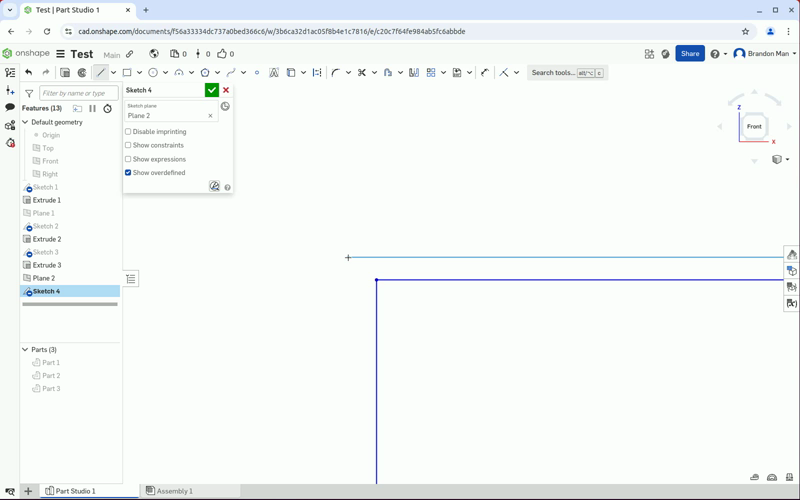
scroll(-6)
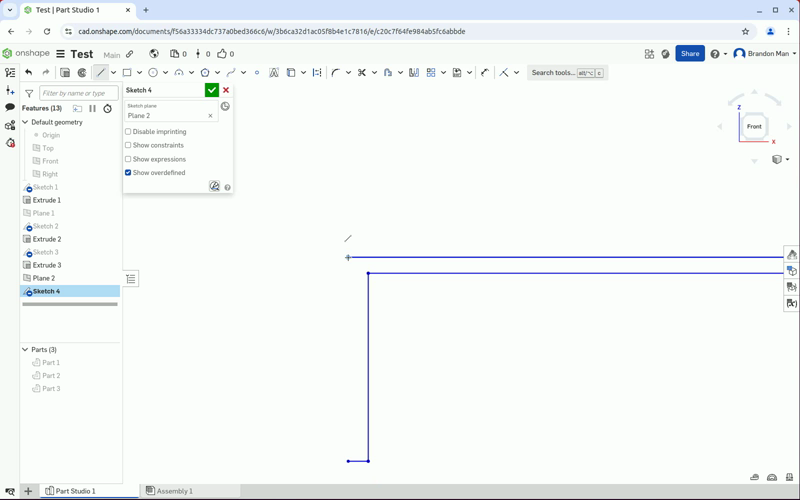
scroll(-6)
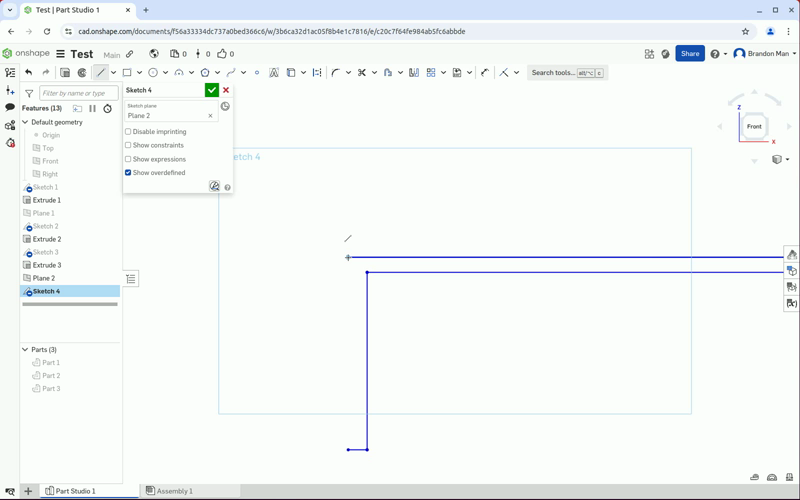
scroll(-6)
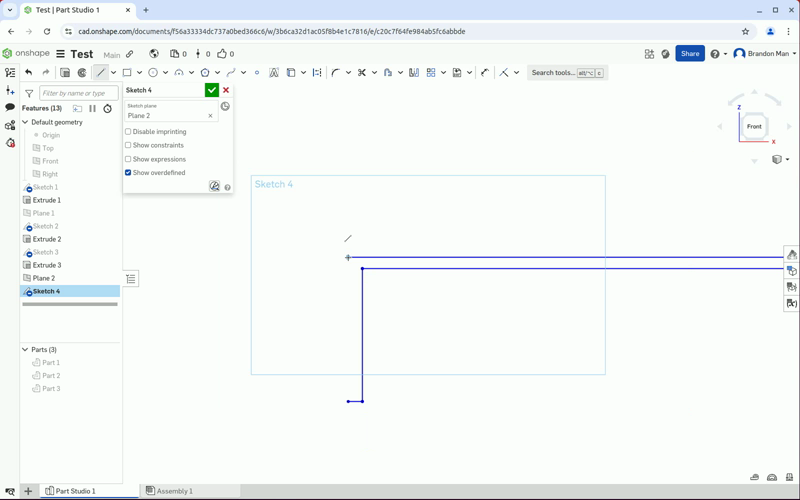
scroll(-6)
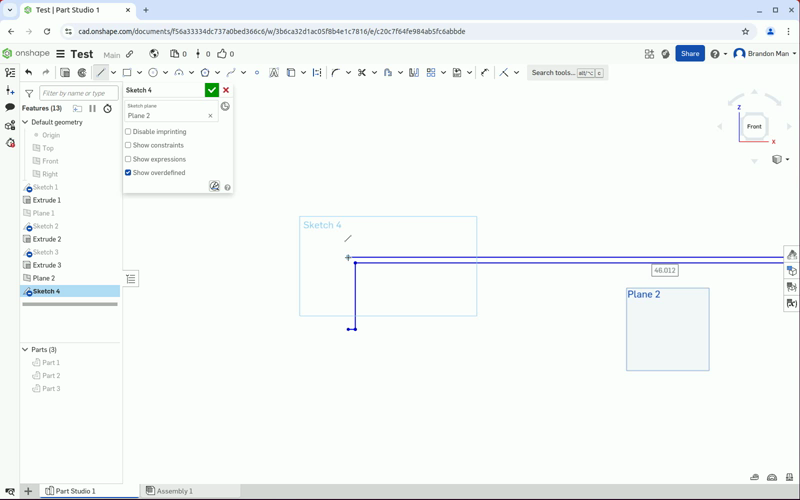
scroll(-6)
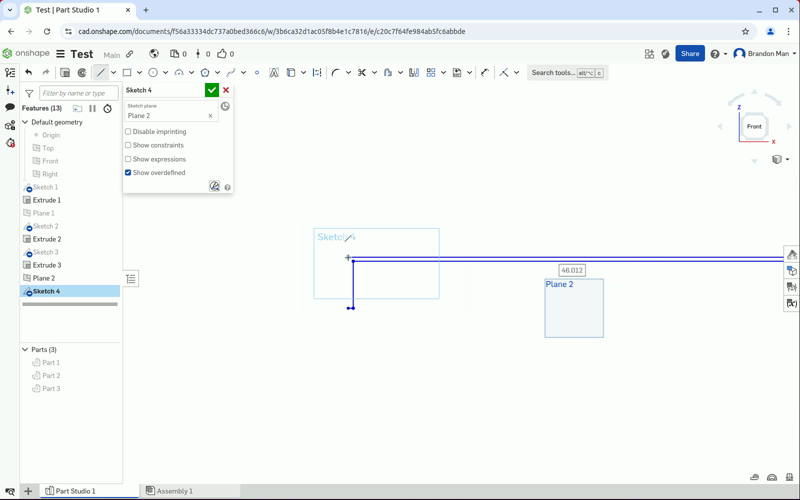
scroll(-6)
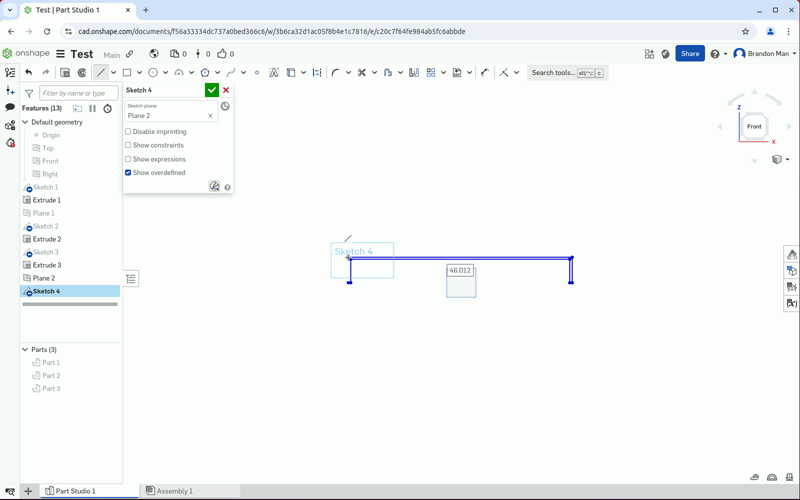
key_up(shift)
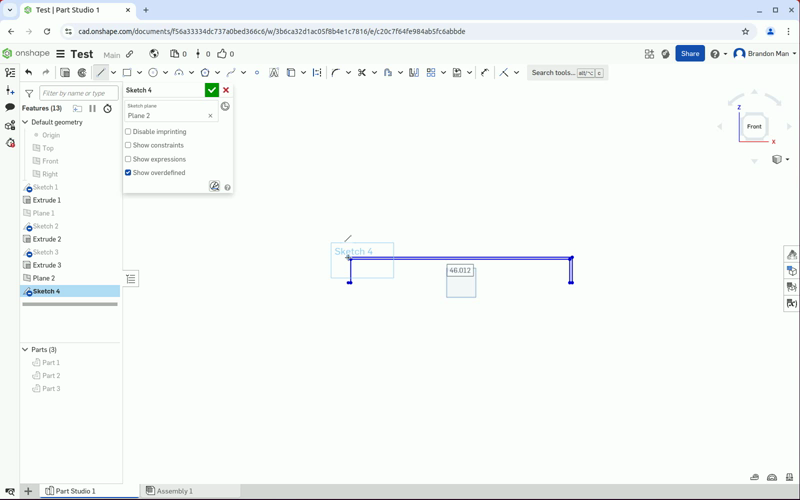
mouse_move(378, 257)
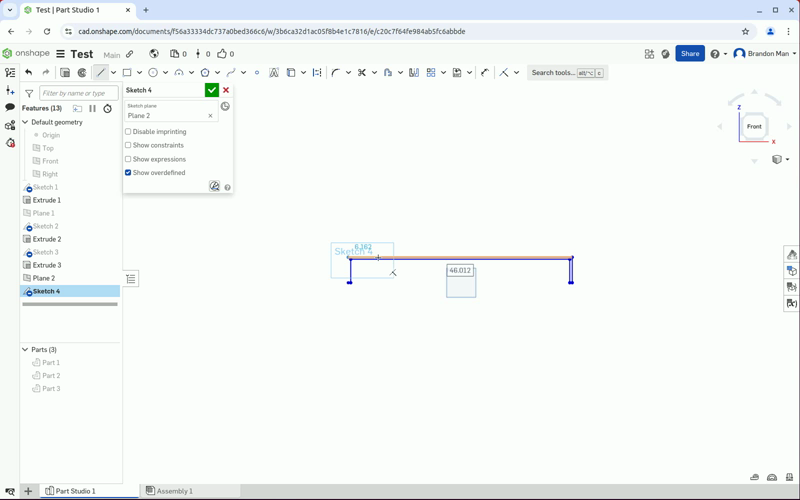
key_down(shift)
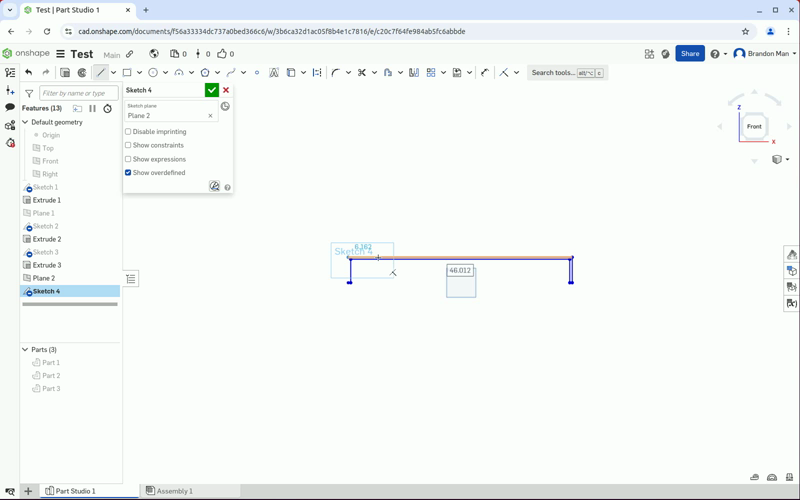
mouse_move(348, 282)
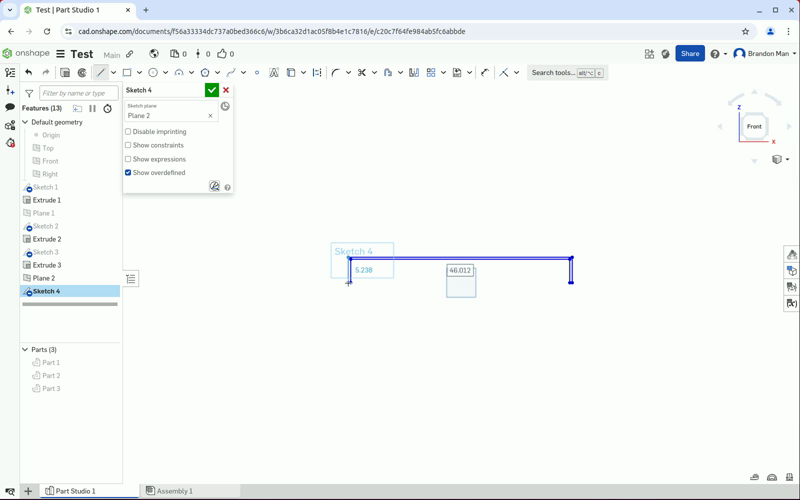
scroll(6)
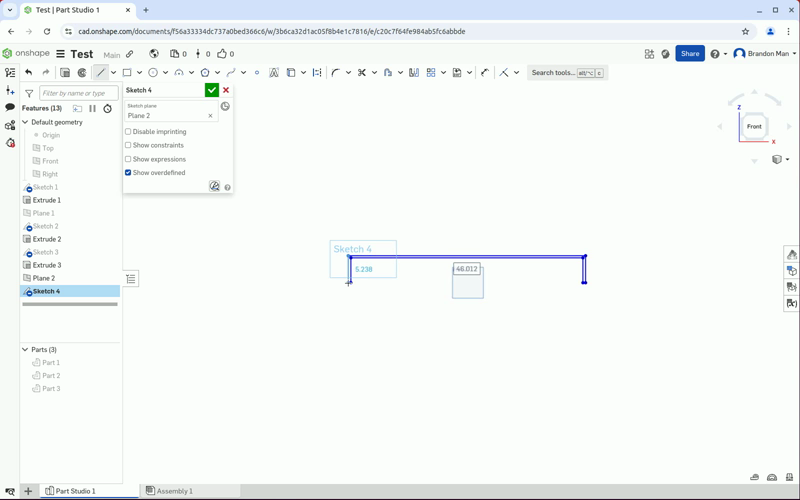
scroll(6)
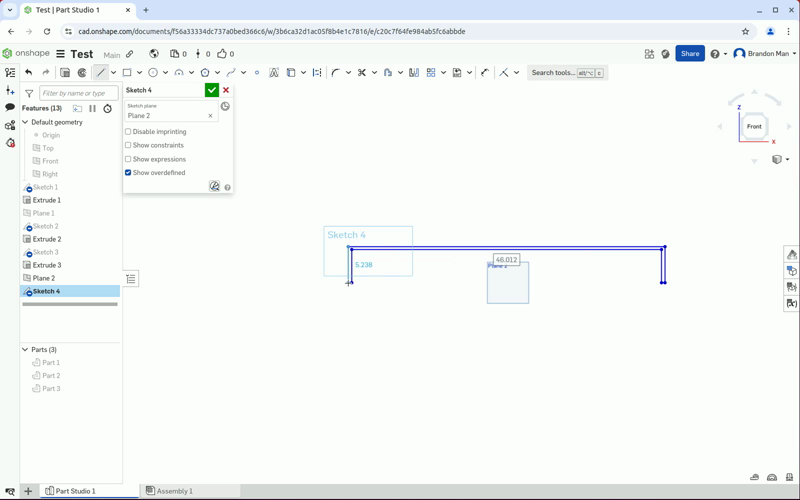
scroll(6)
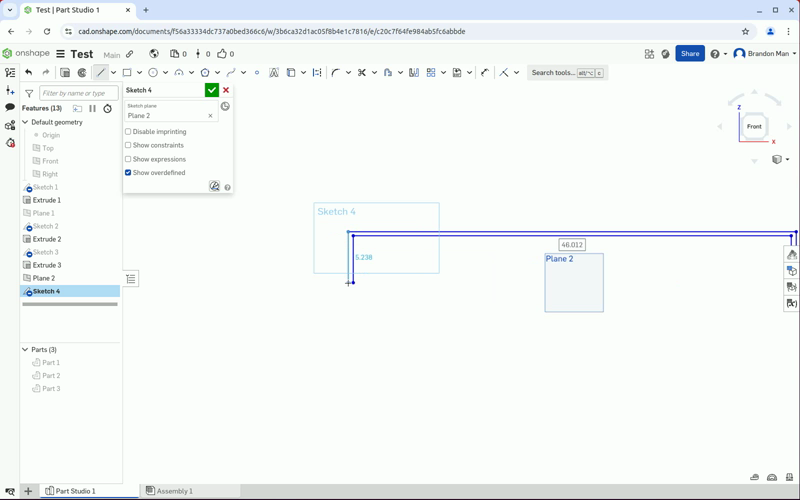
scroll(6)
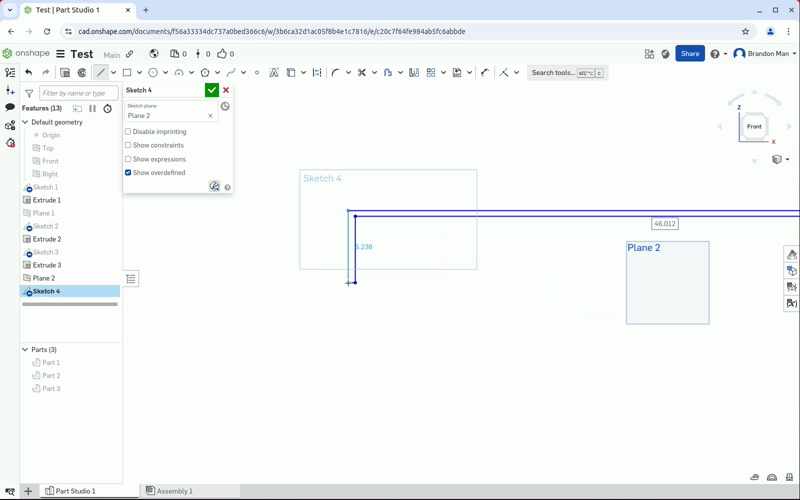
scroll(6)
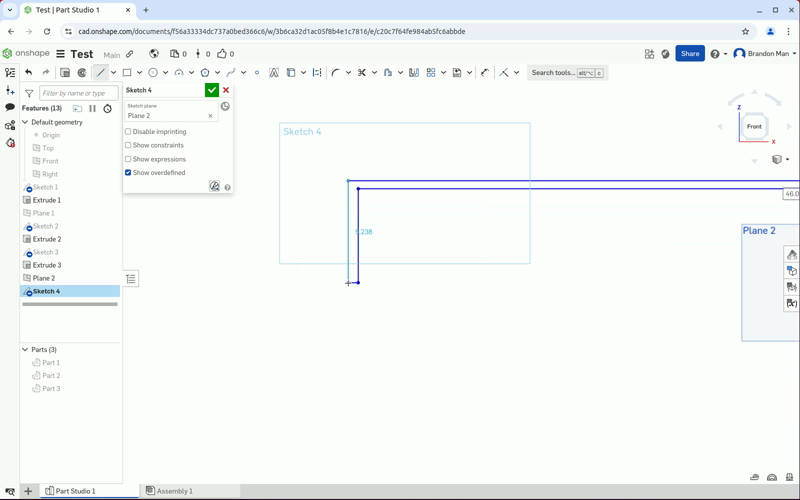
scroll(6)
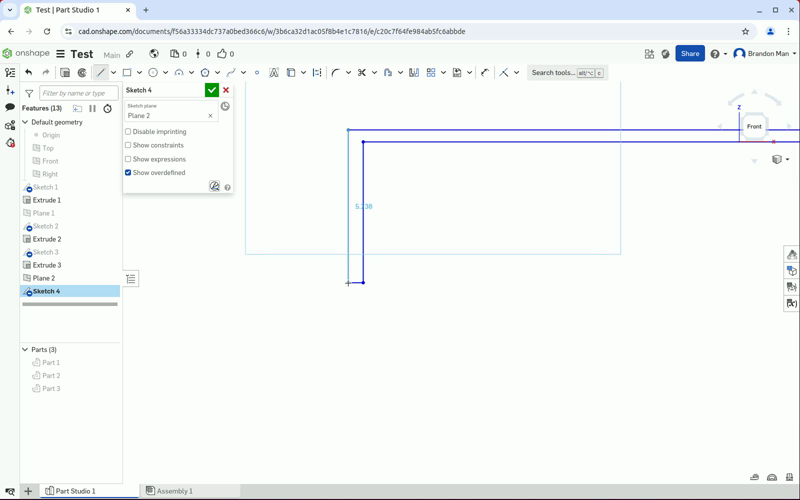
scroll(6)
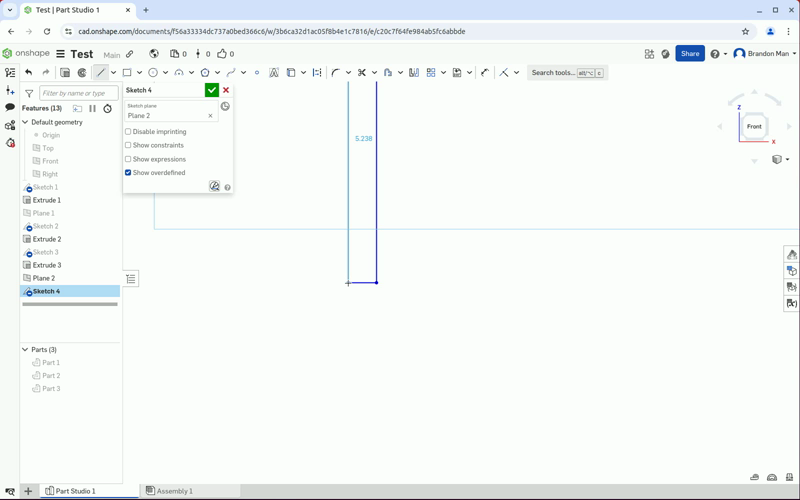
key_up(shift)
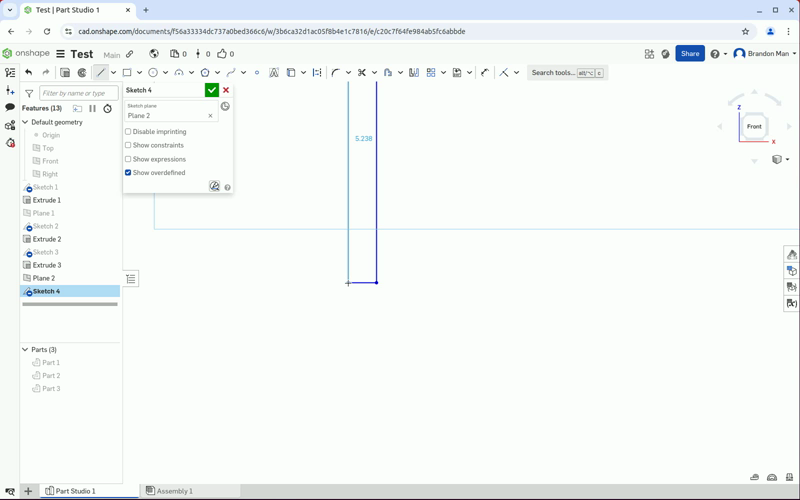
click(348, 282)
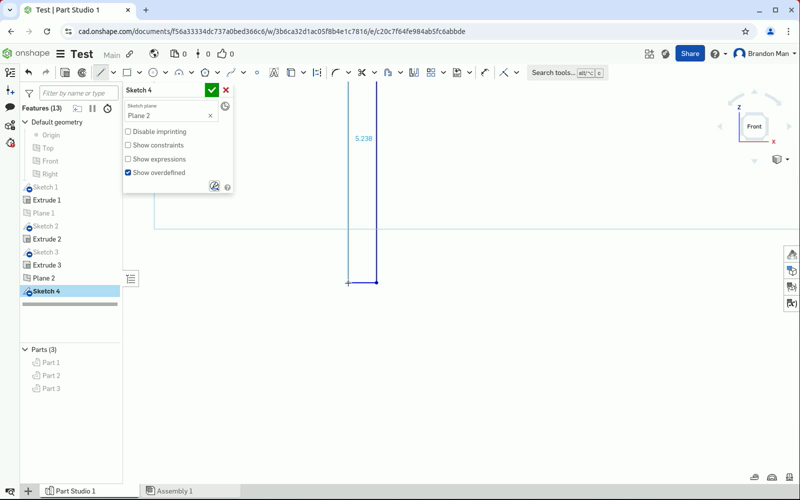
scroll(-6)
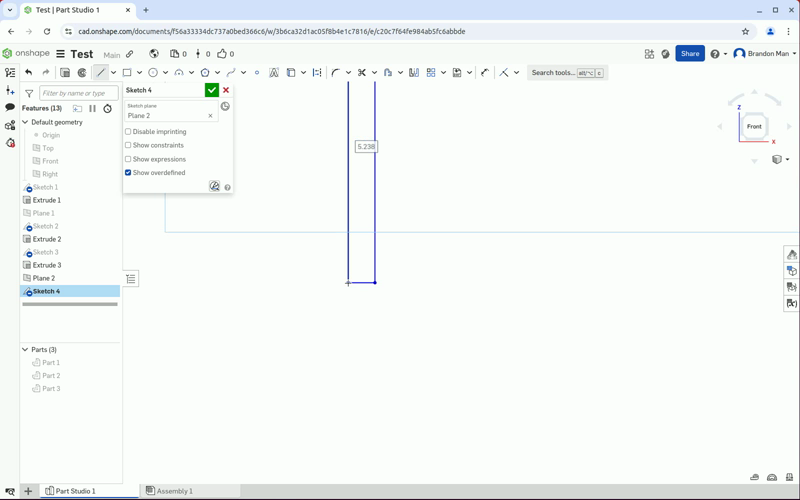
scroll(-6)
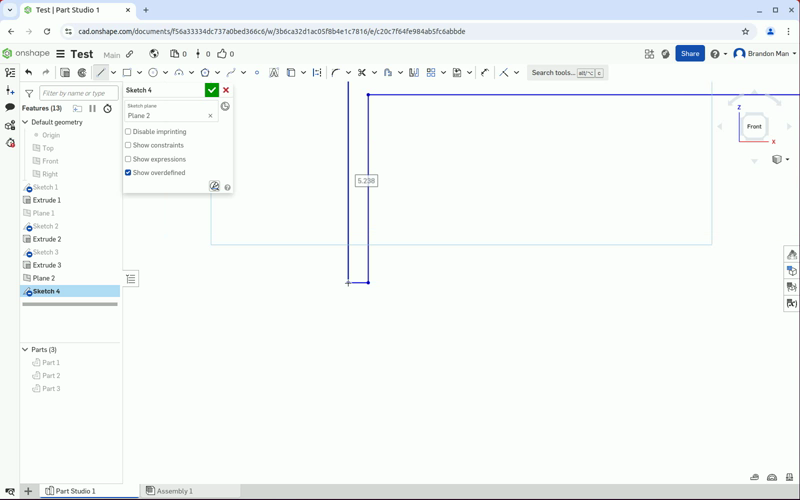
scroll(-6)
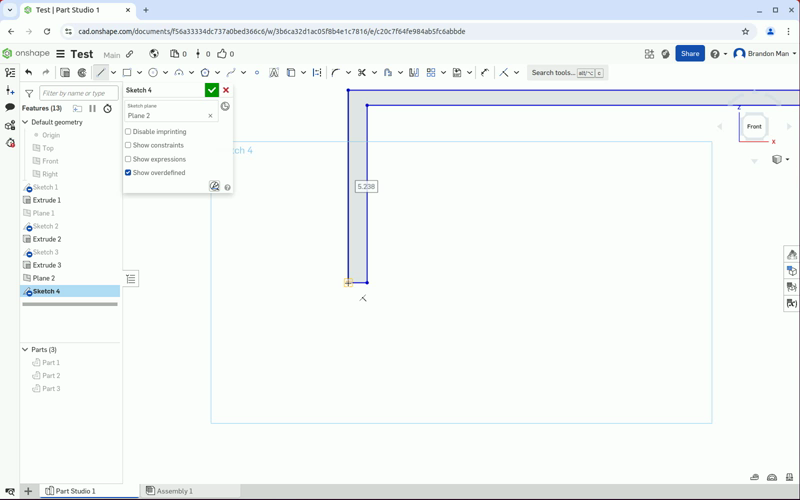
scroll(-6)
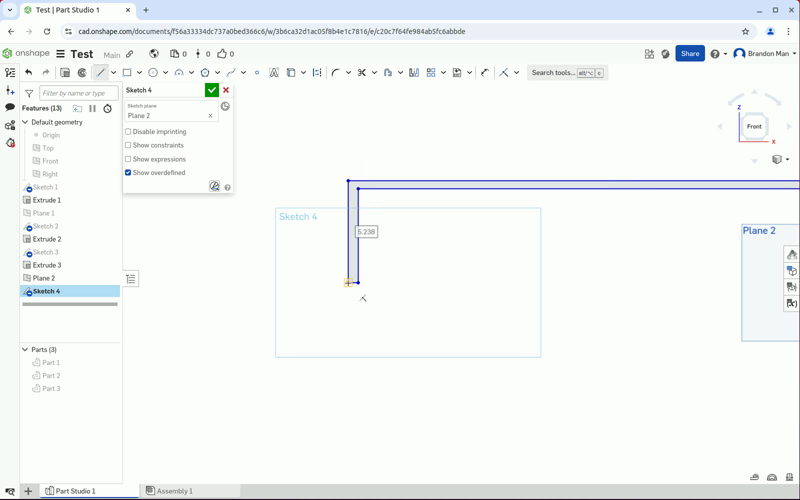
scroll(-6)
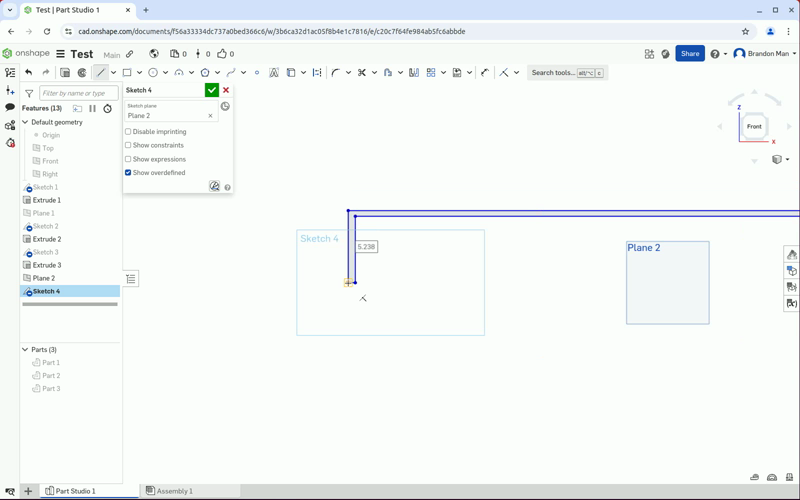
scroll(-6)
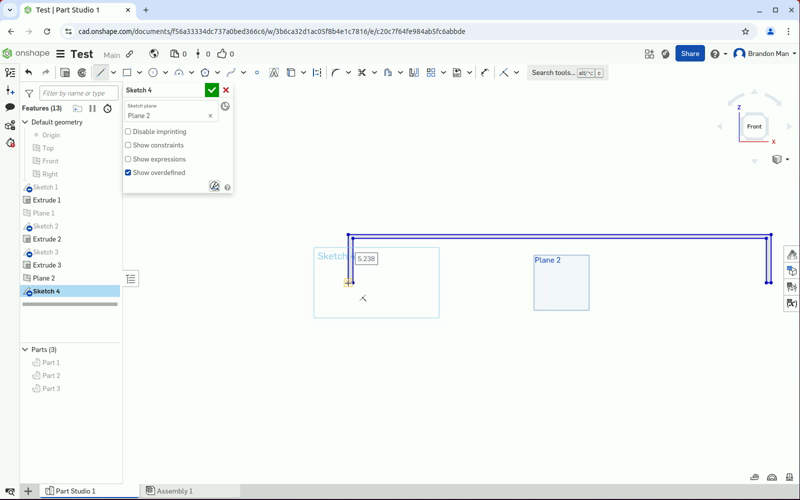
scroll(-6)
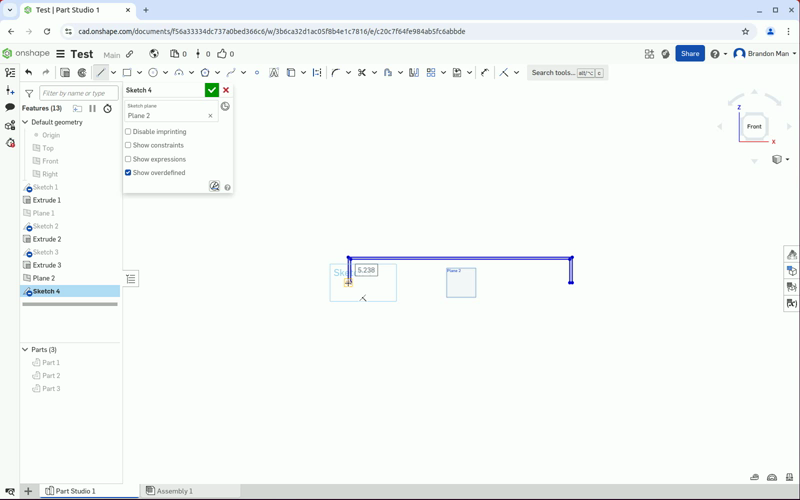
key(esc)
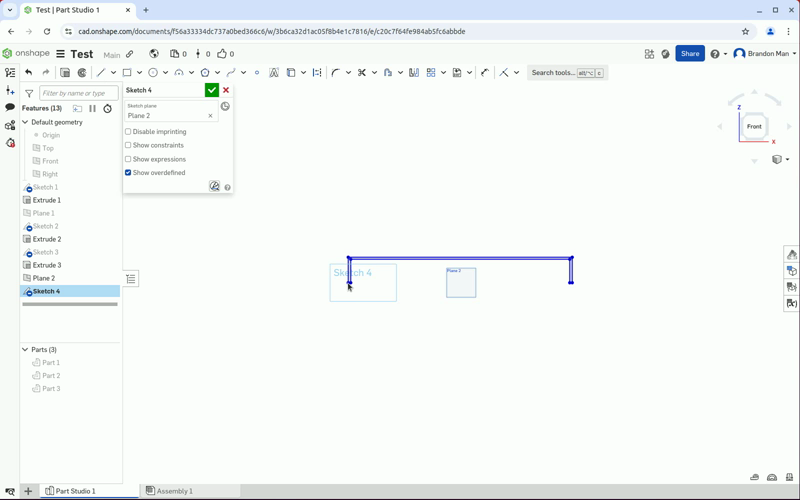
mouse_move(478, 257)
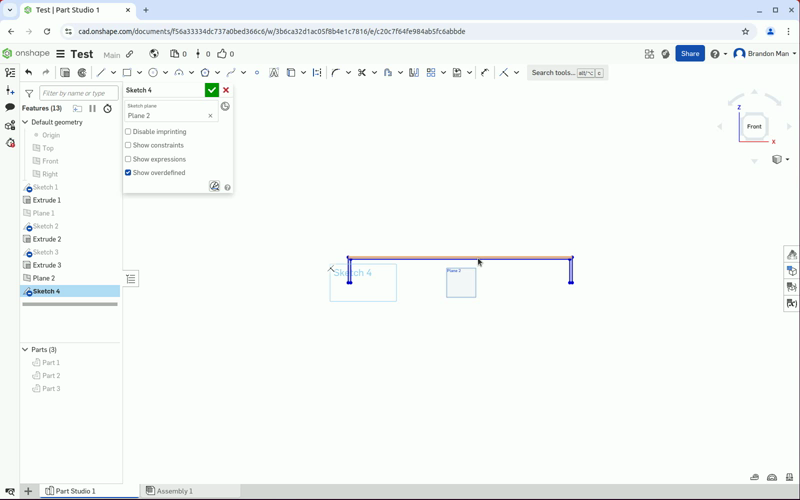
scroll(6)
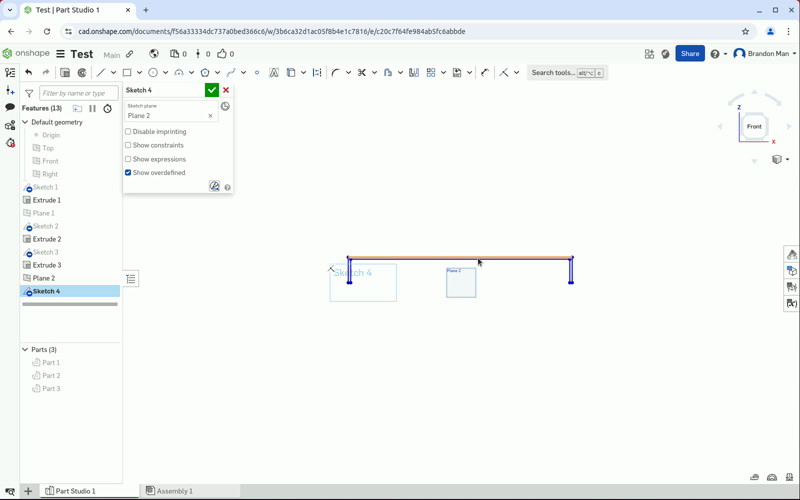
scroll(6)
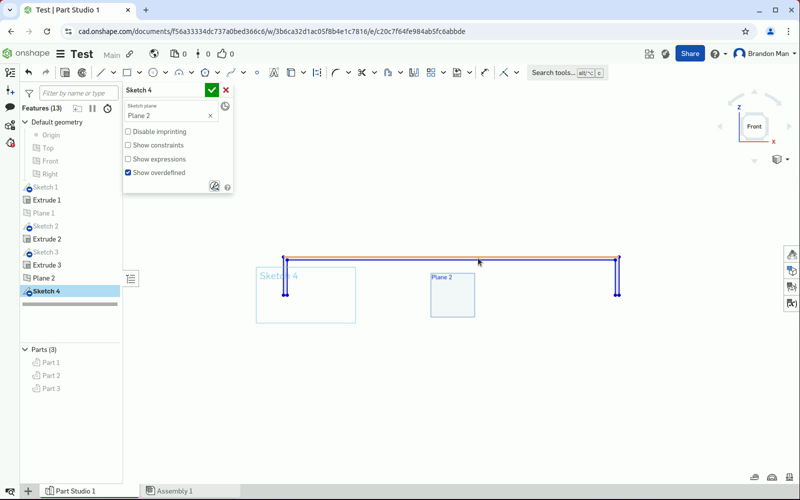
scroll(6)
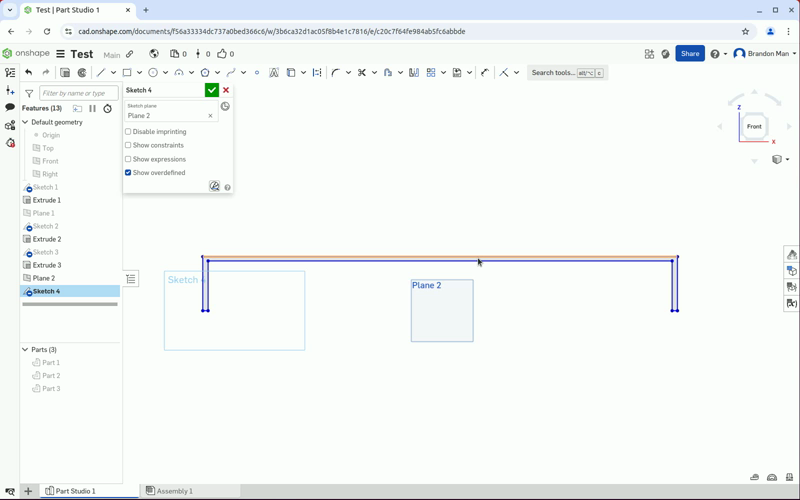
scroll(6)
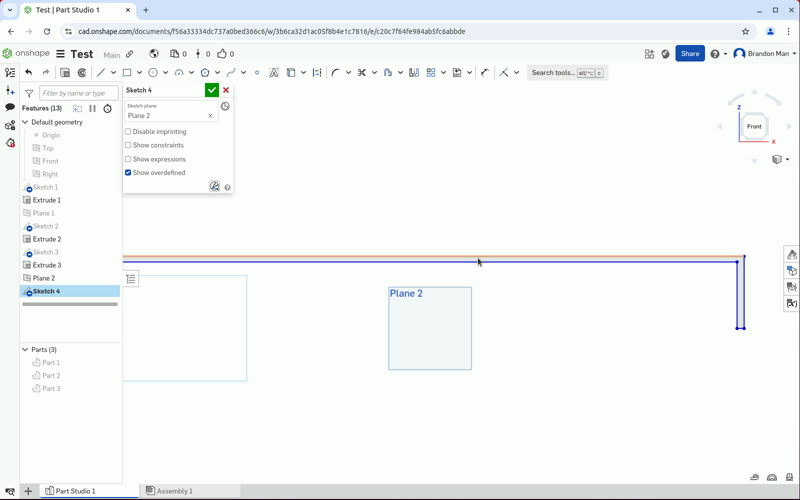
scroll(6)
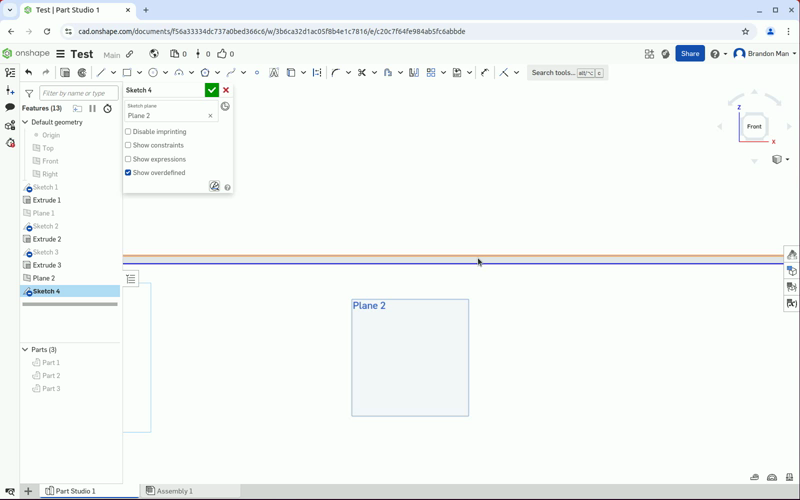
scroll(6)
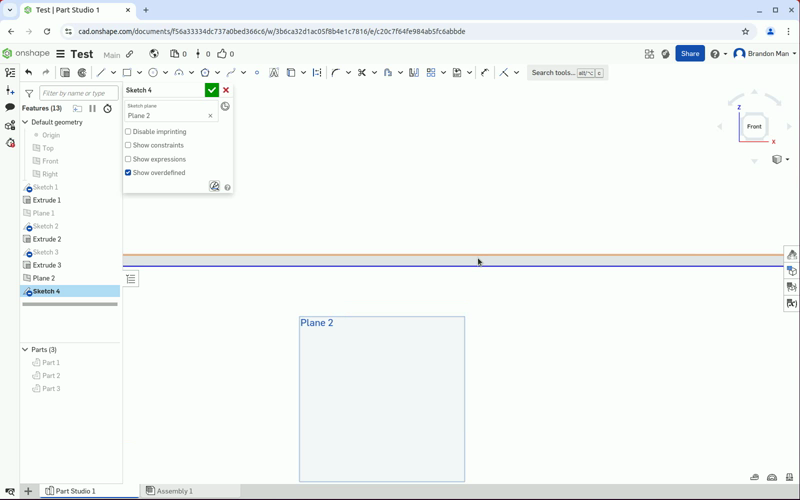
scroll(6)
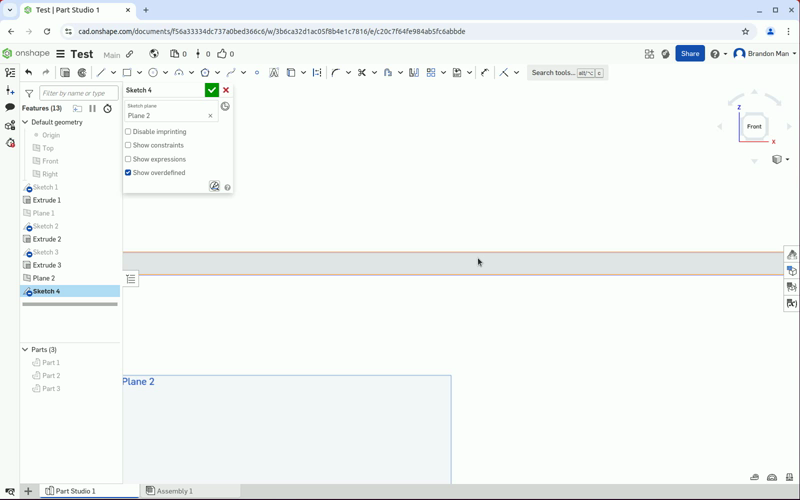
click(478, 257)
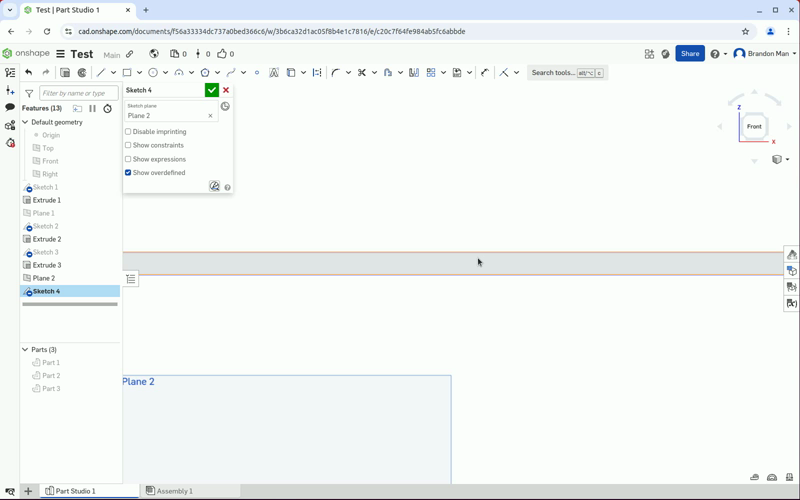
scroll(-6)
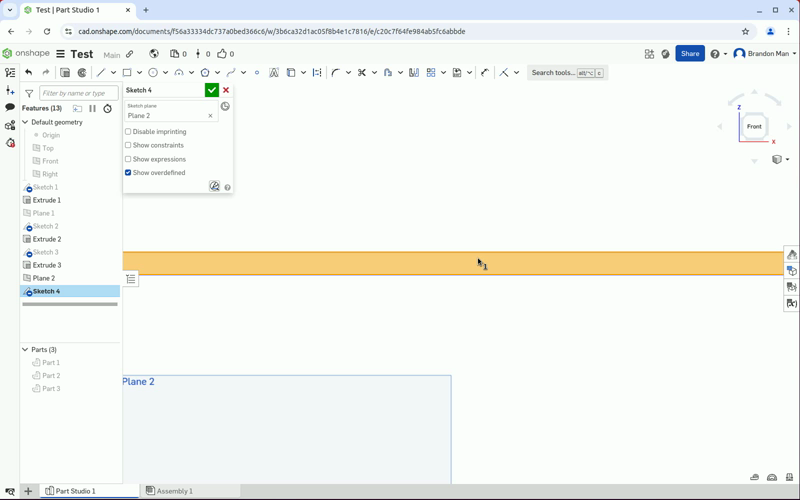
scroll(-6)
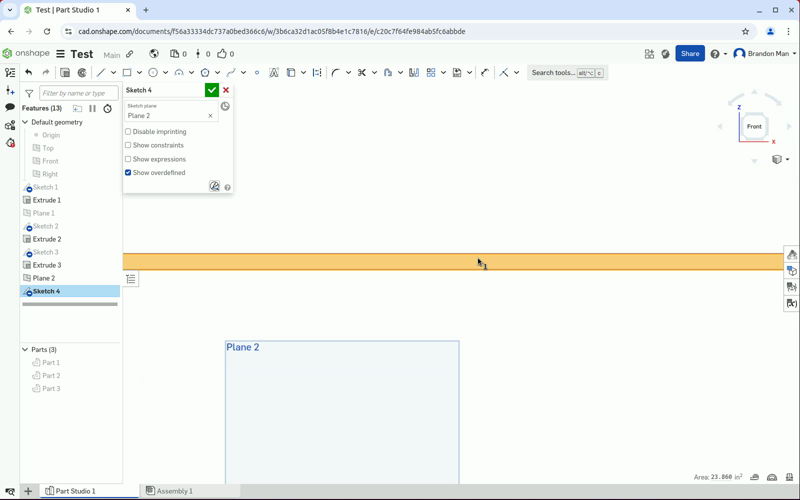
scroll(-6)
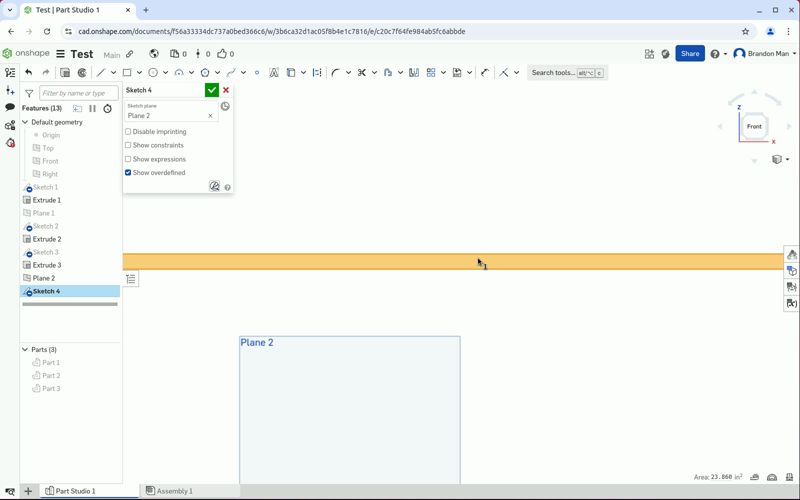
scroll(-6)
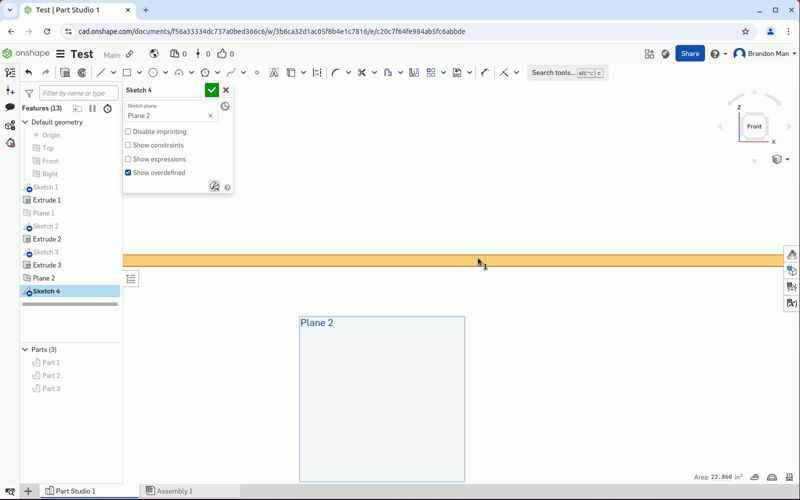
scroll(-6)
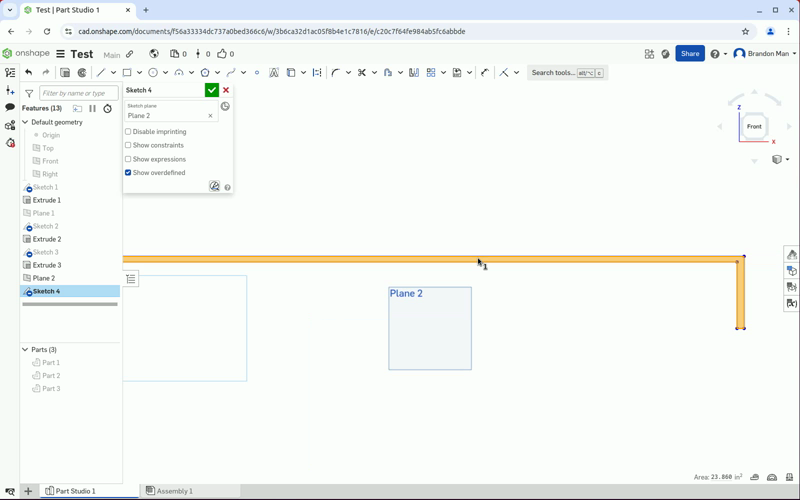
scroll(-6)
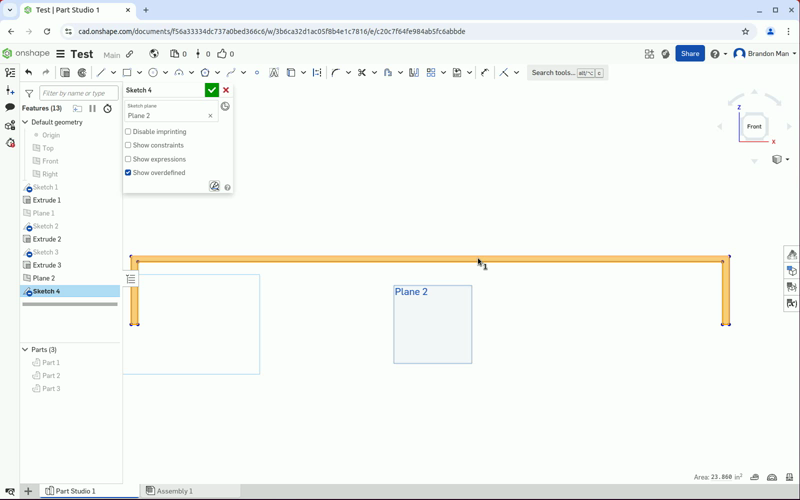
scroll(-6)
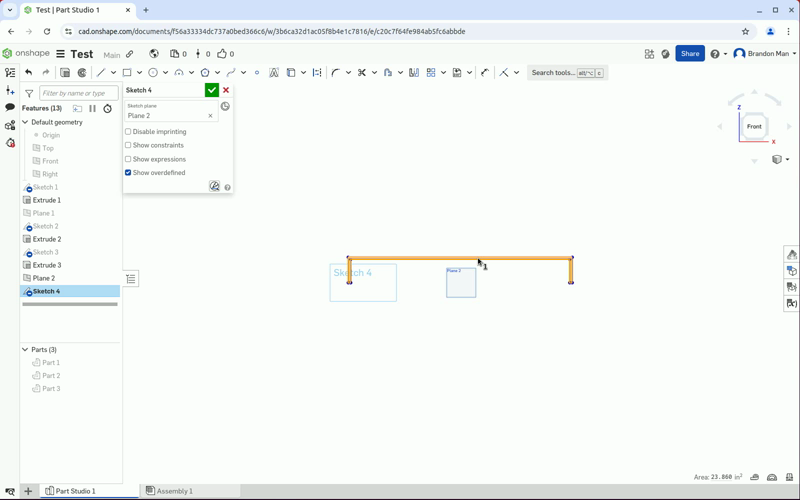
mouse_move(73, 352)
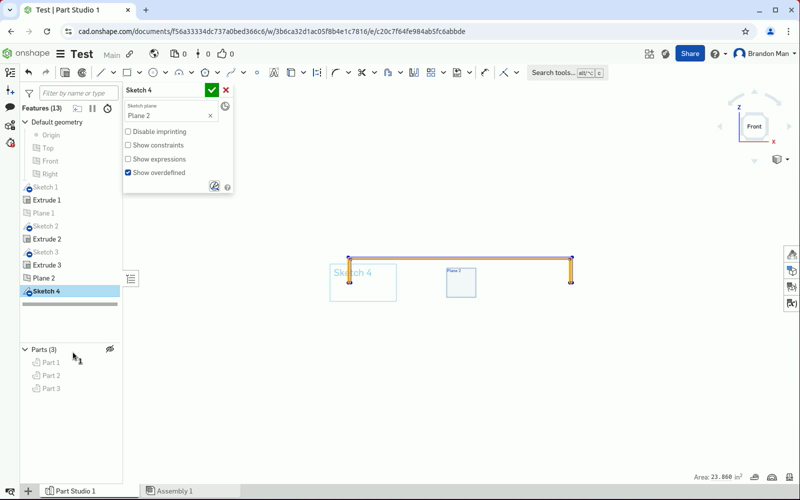
key(shift+y)
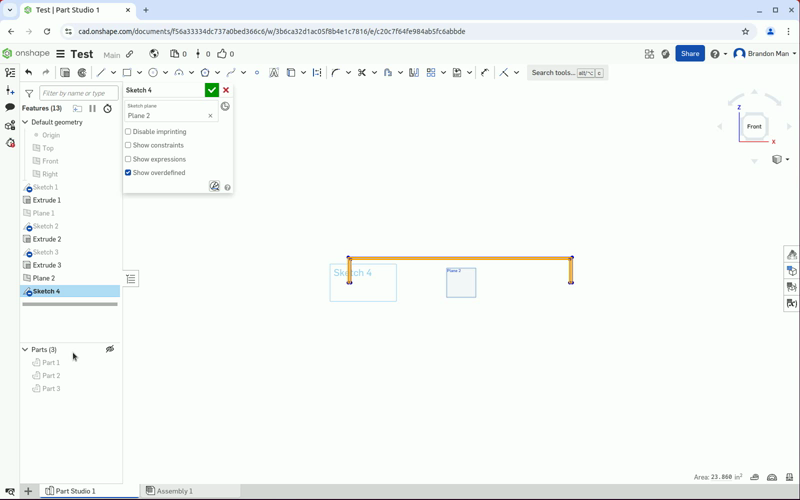
key(shift+e)
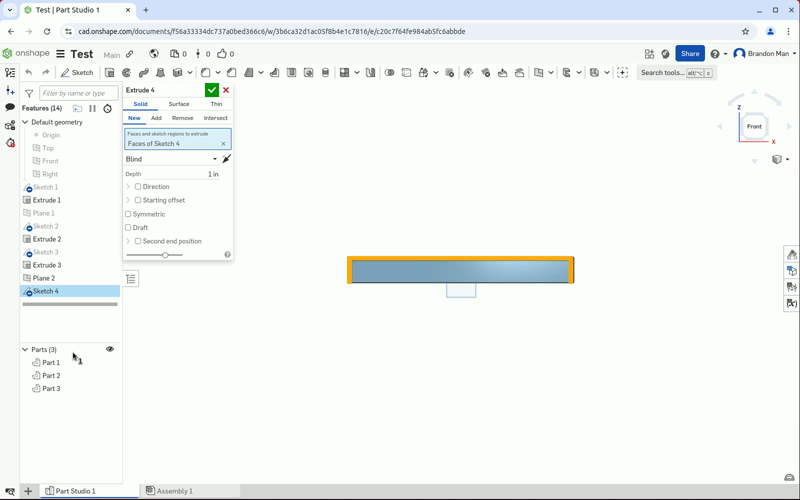
mouse_move(143, 106)
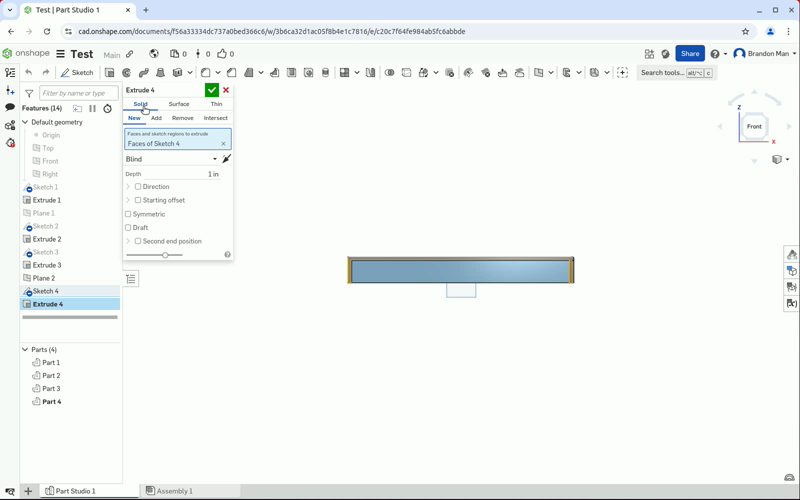
click(143, 106)
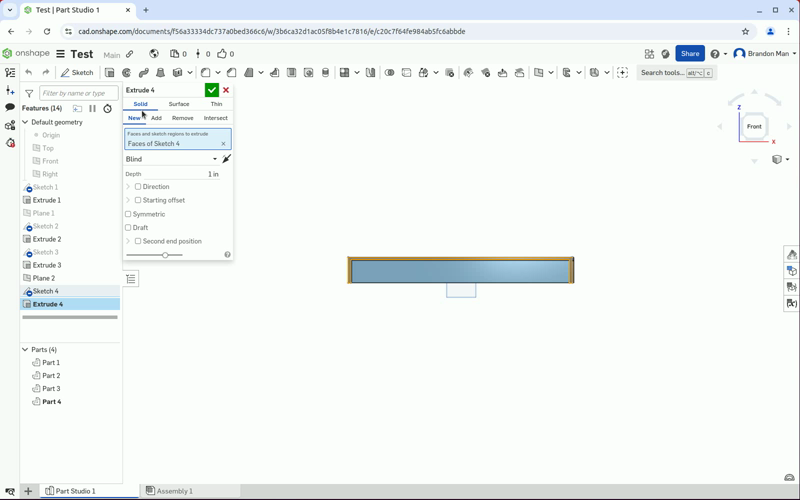
mouse_move(137, 120)
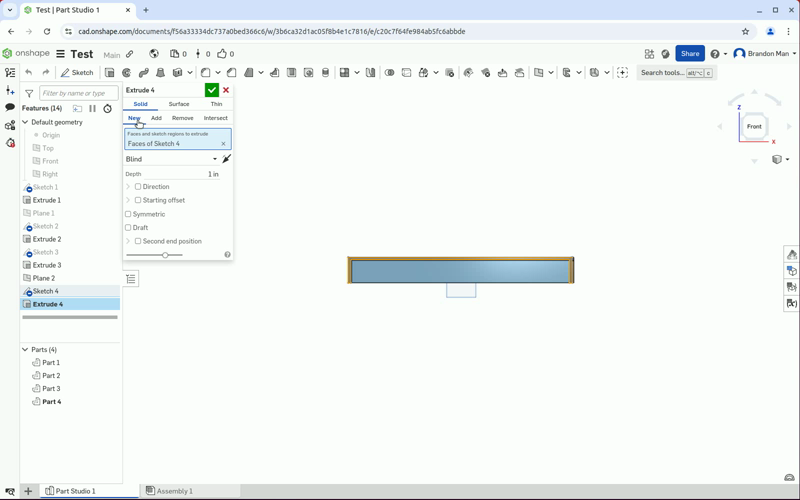
click(137, 120)
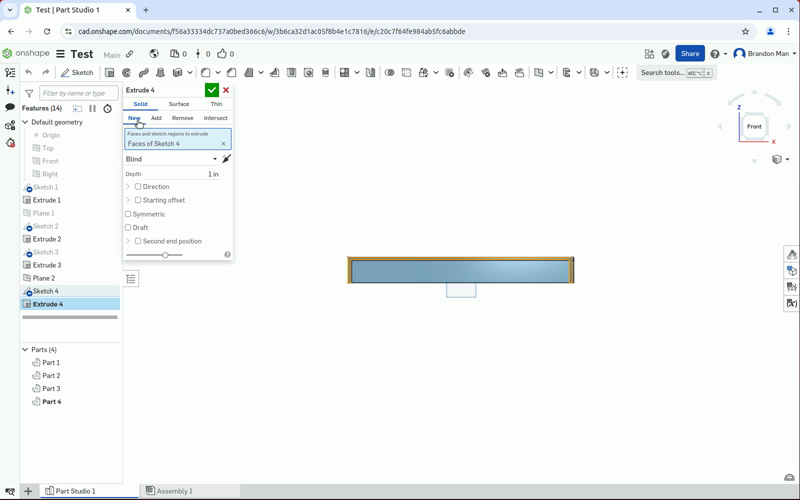
key(tab, 4)
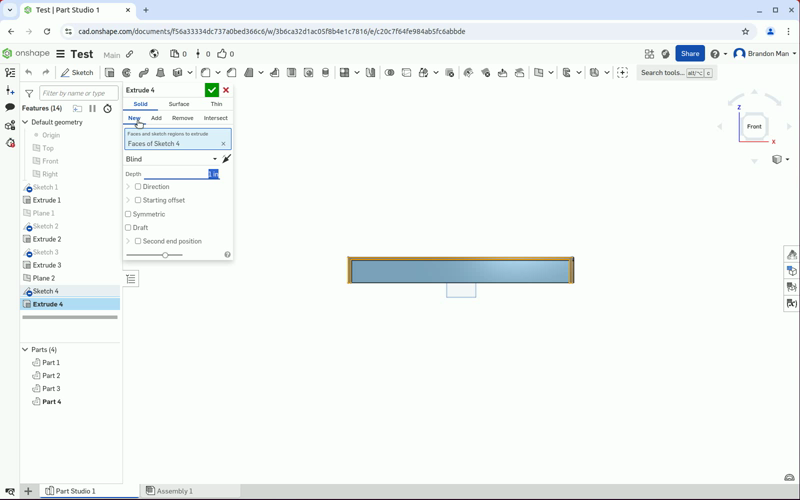
text(0.722)
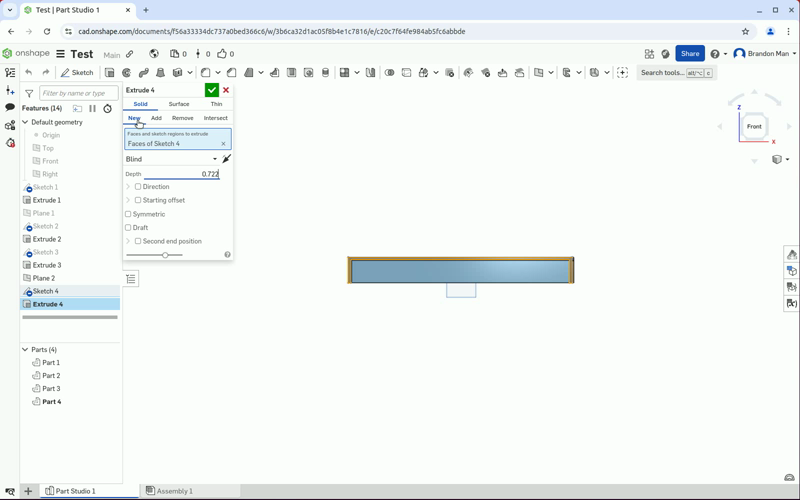
key(enter)
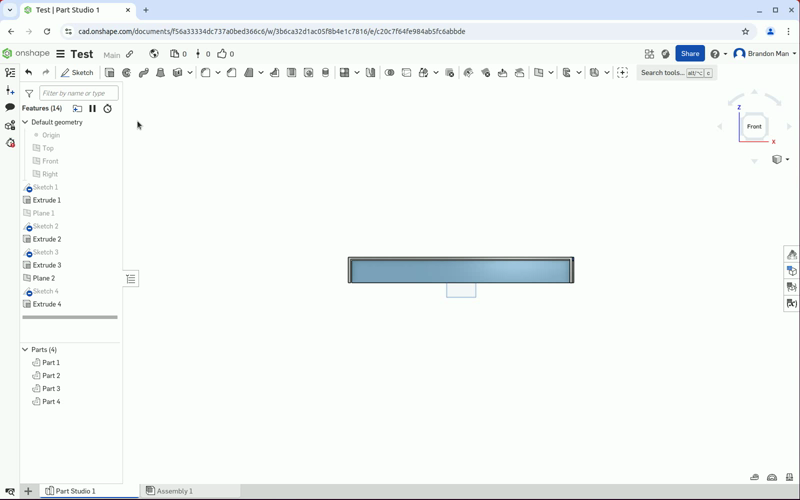
key(shift+h)
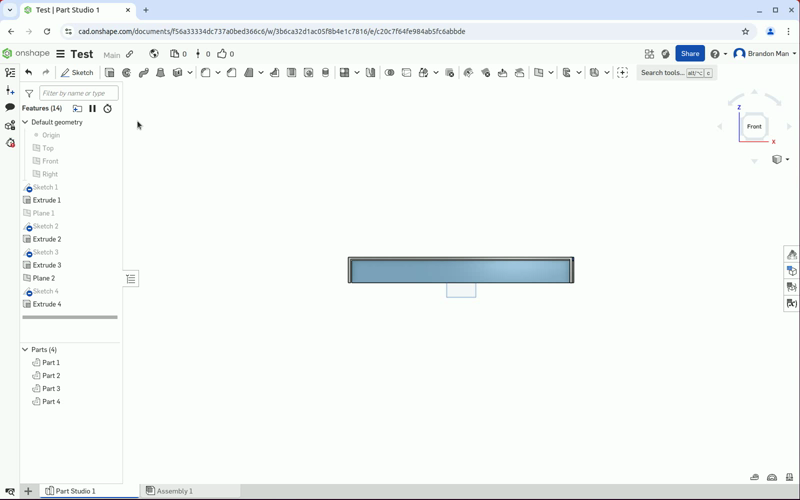
key(shift+h)
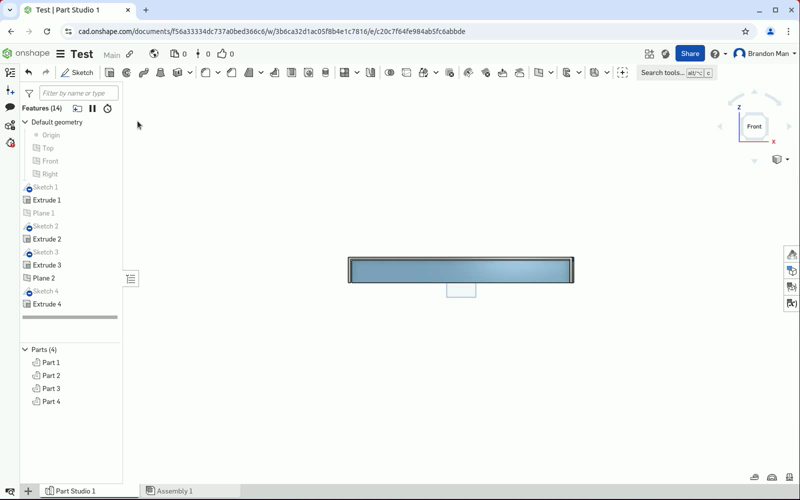
mouse_move(73, 189)
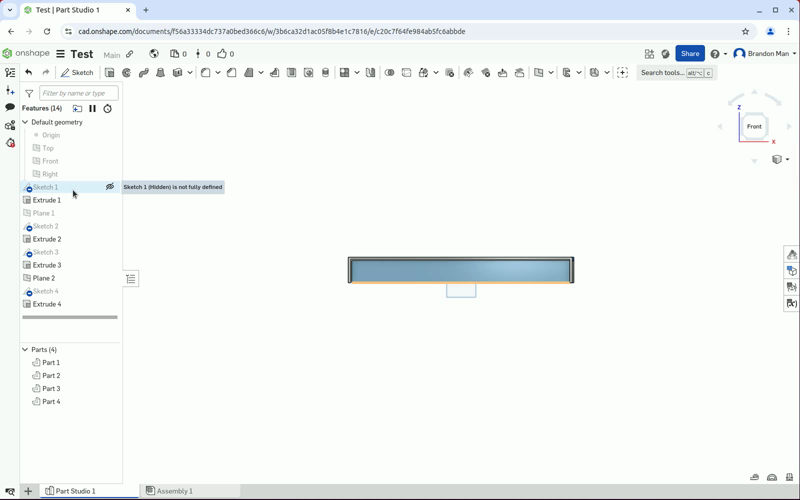
click(73, 189)
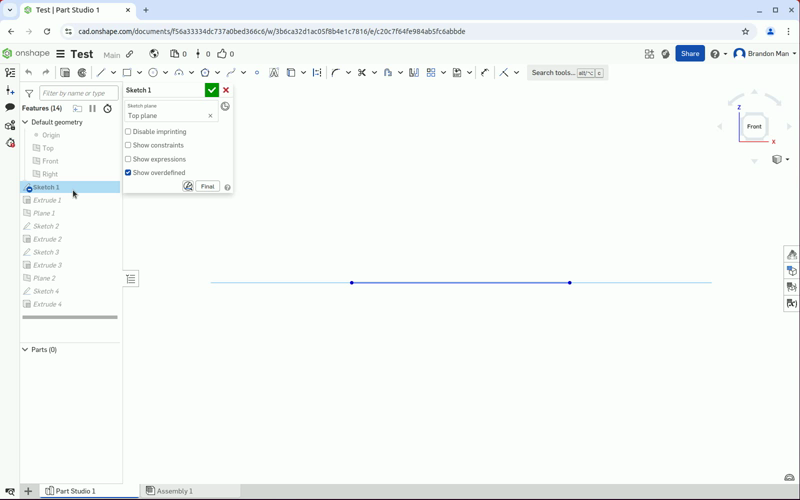
mouse_move(229, 92)
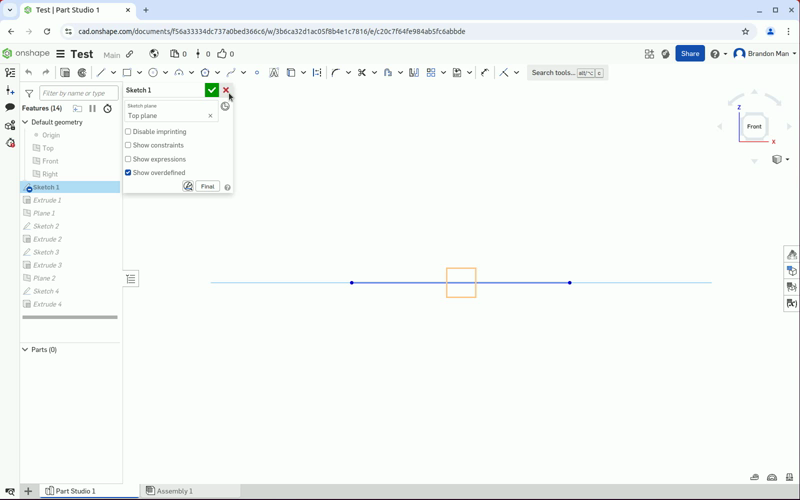
click(229, 92)
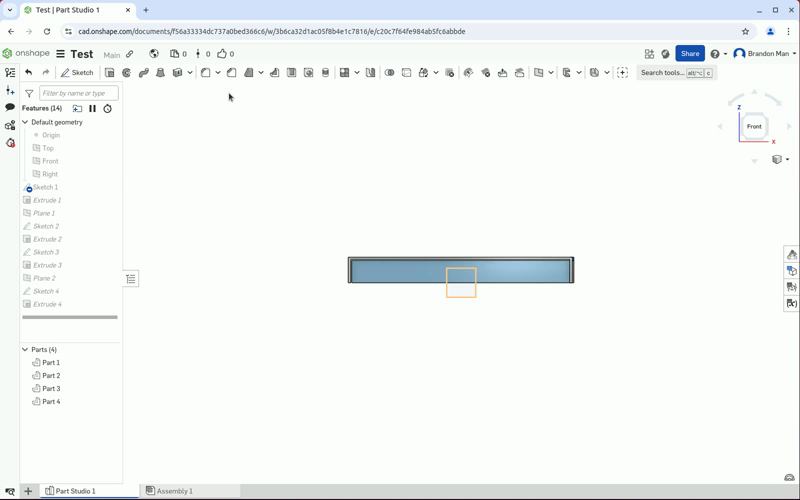
key(shift+s)
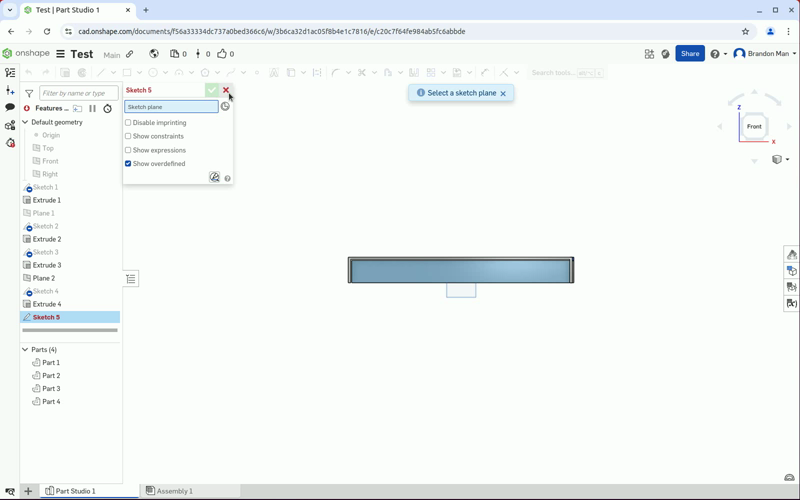
mouse_move(73, 280)
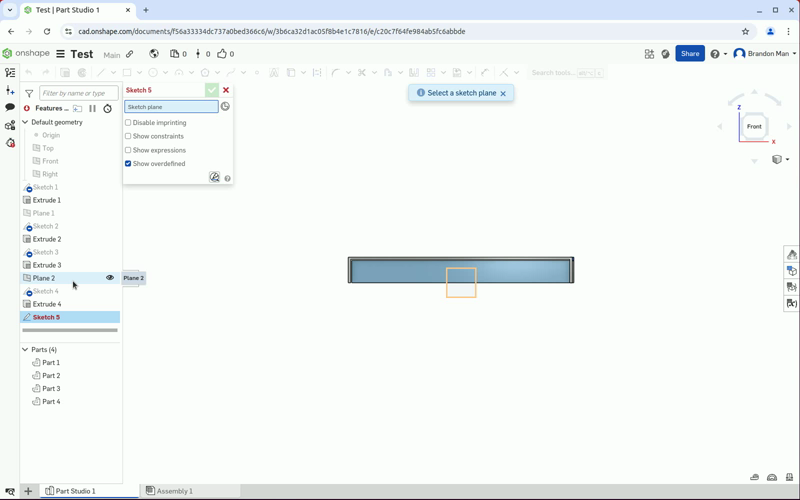
click(73, 280)
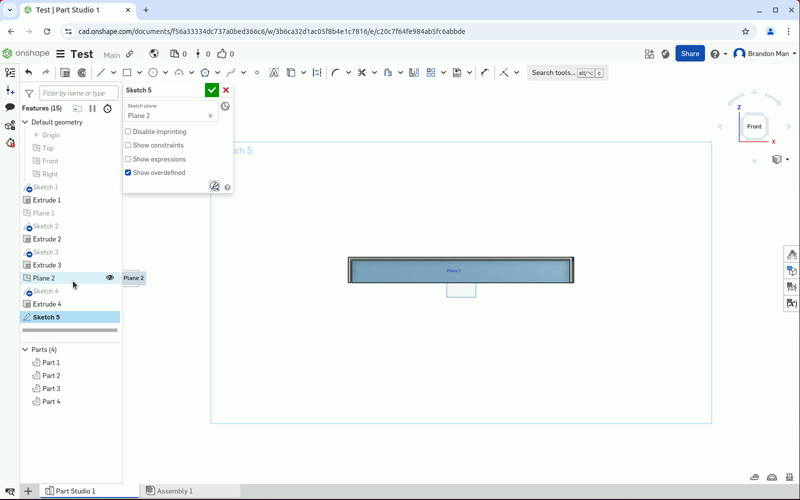
mouse_move(73, 352)
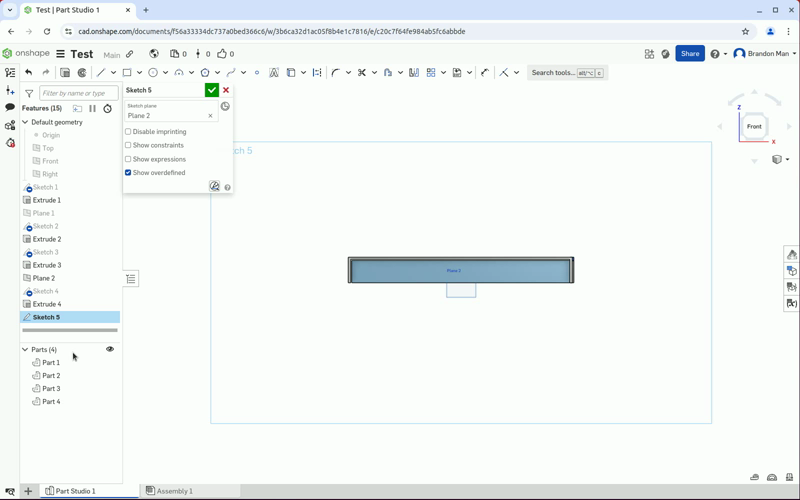
key(y)
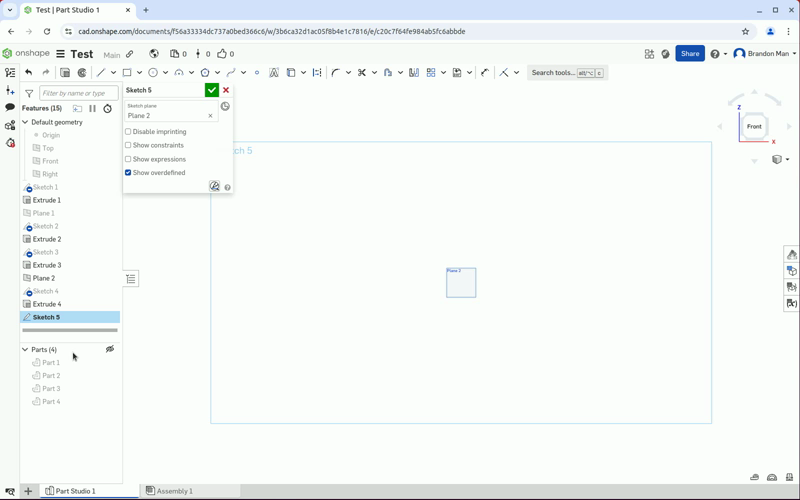
key(l)
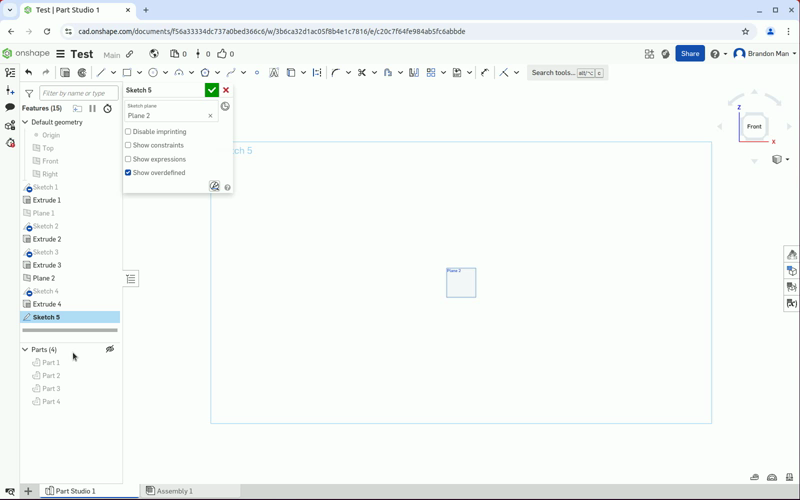
key_down(shift)
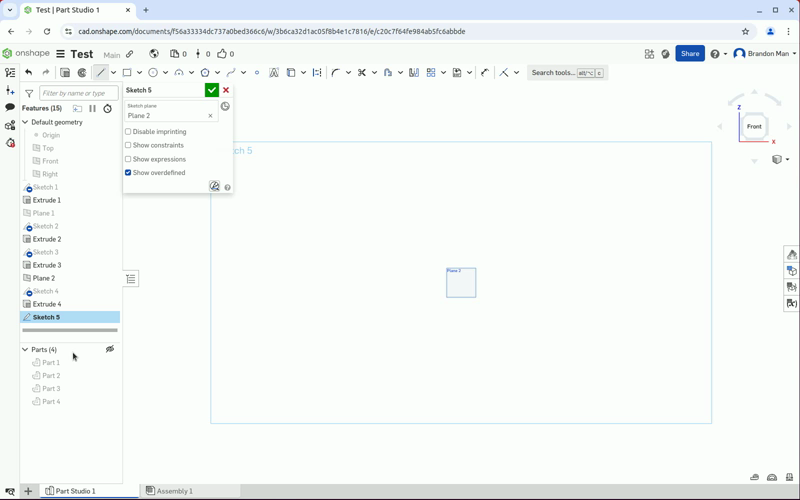
mouse_move(351, 282)
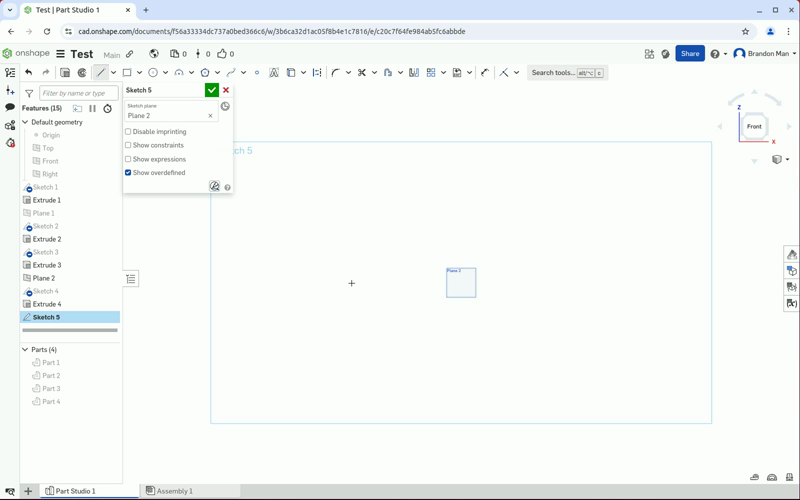
click(351, 282)
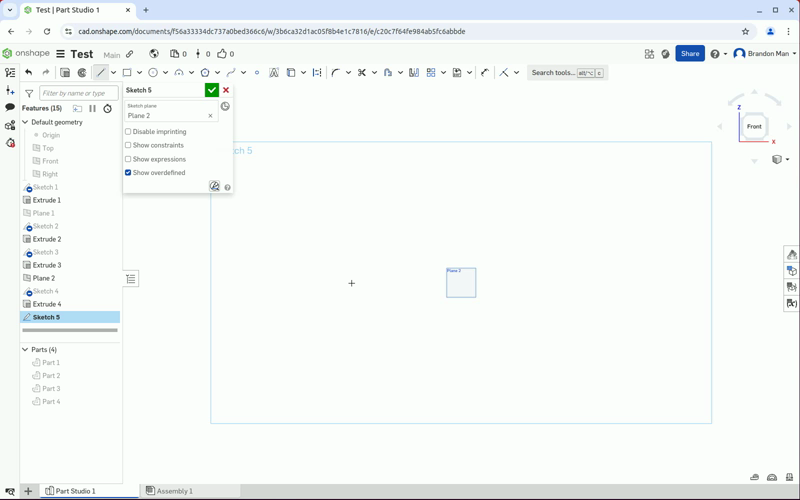
key_up(shift)
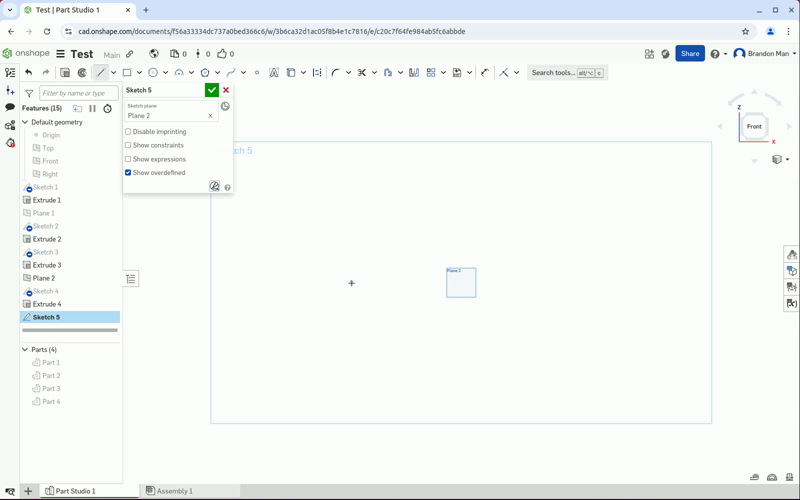
key_down(shift)
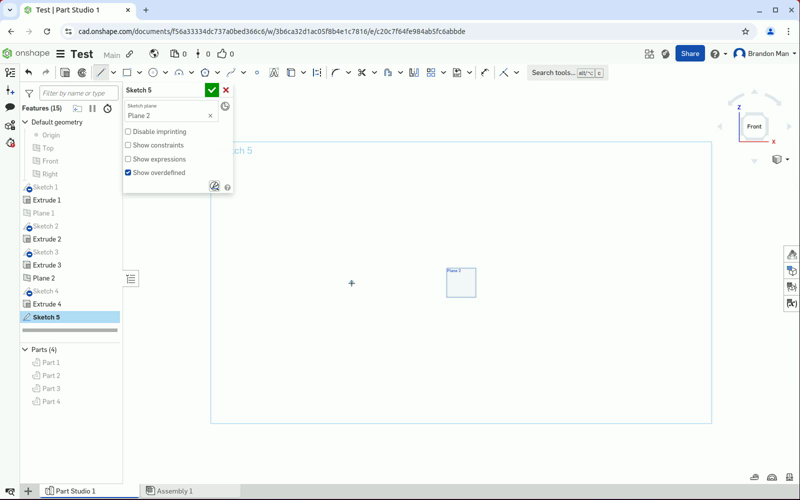
mouse_move(569, 282)
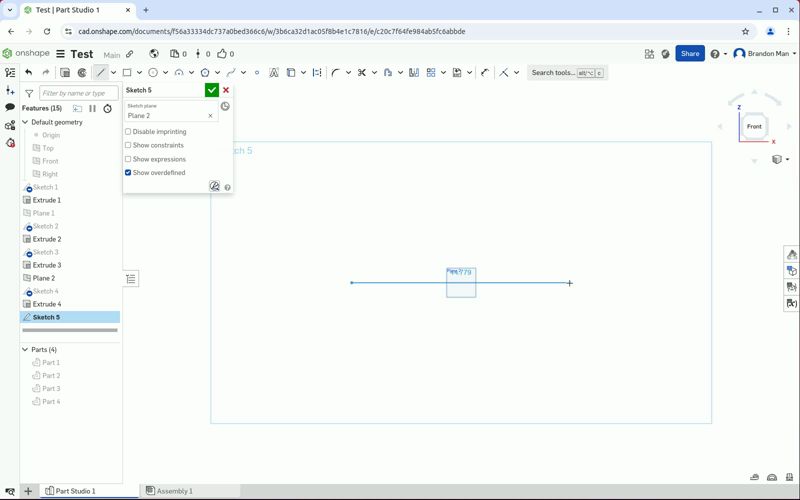
click(569, 282)
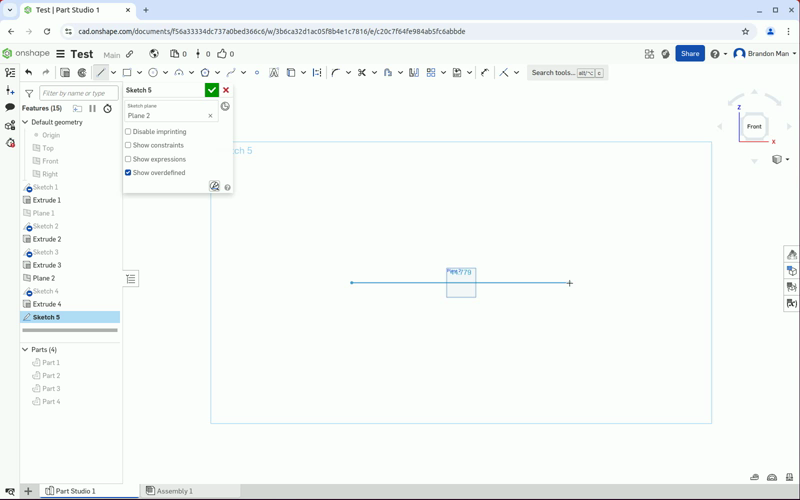
key_up(shift)
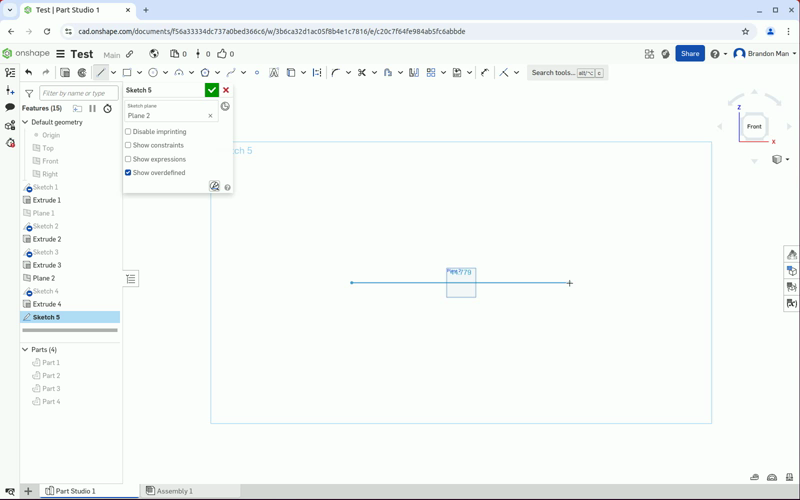
key_down(shift)
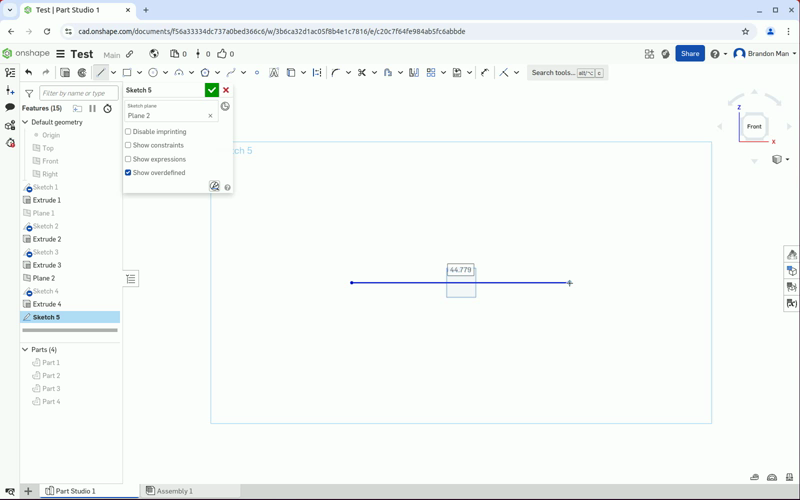
mouse_move(589, 282)
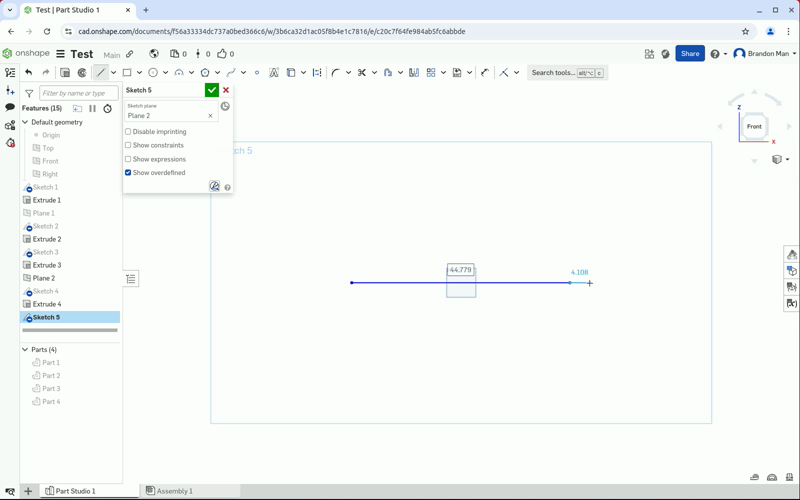
mouse_move(569, 260)
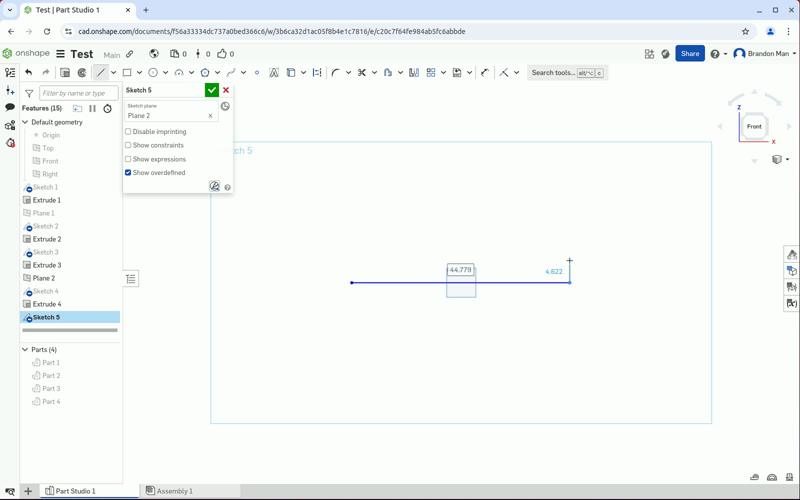
click(569, 260)
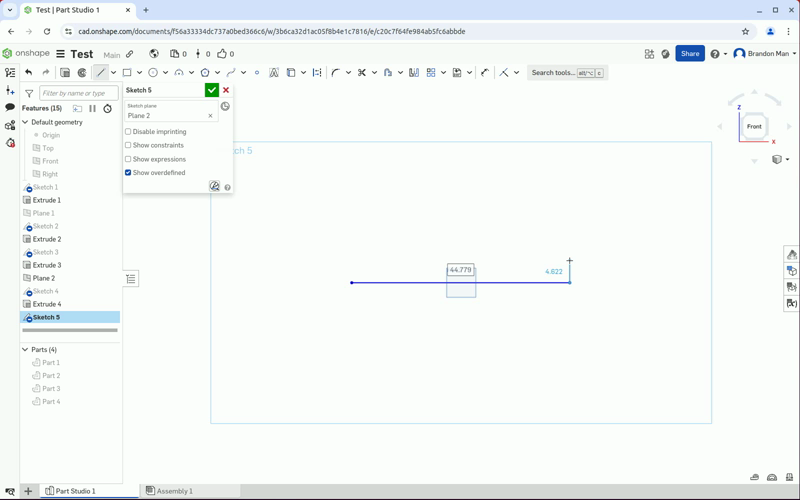
key_up(shift)
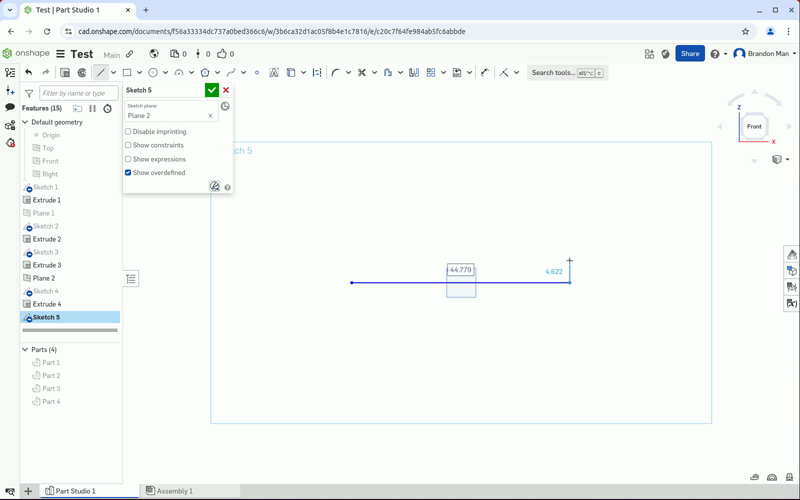
key_down(shift)
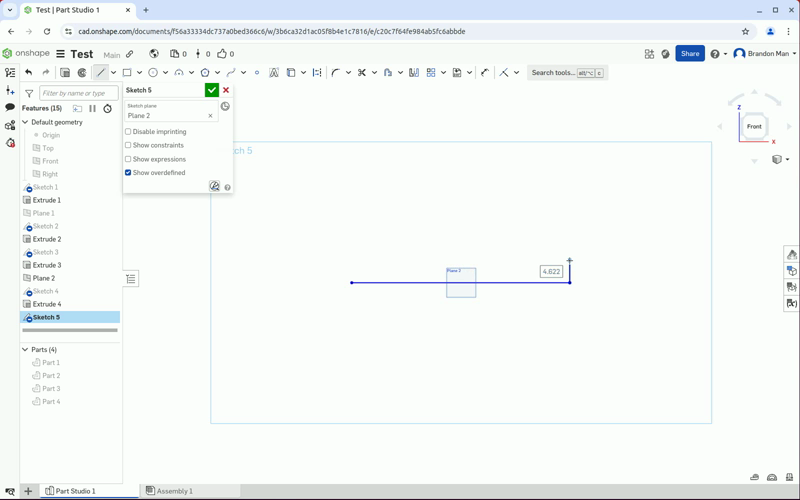
mouse_move(351, 260)
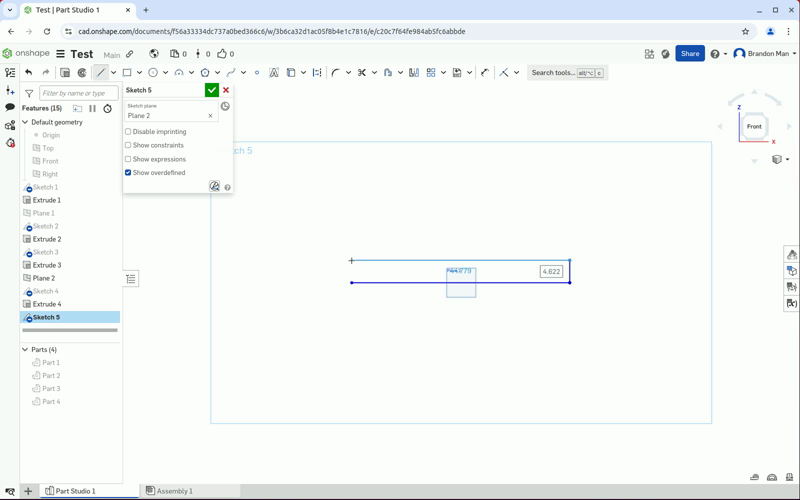
click(351, 260)
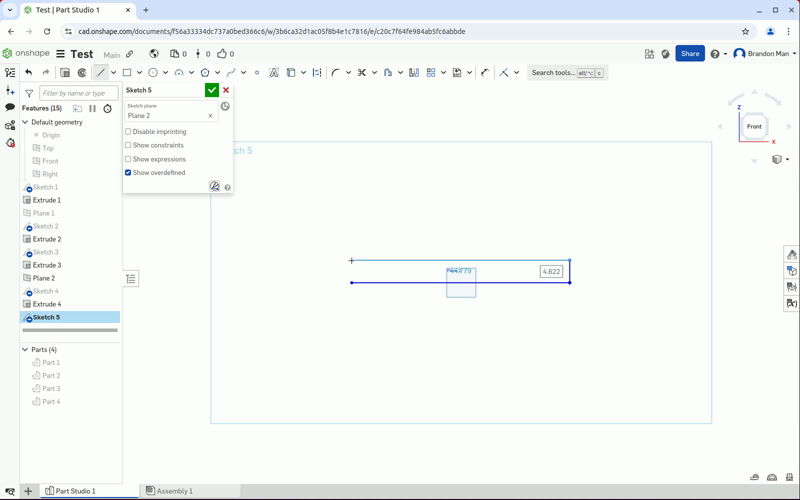
key_up(shift)
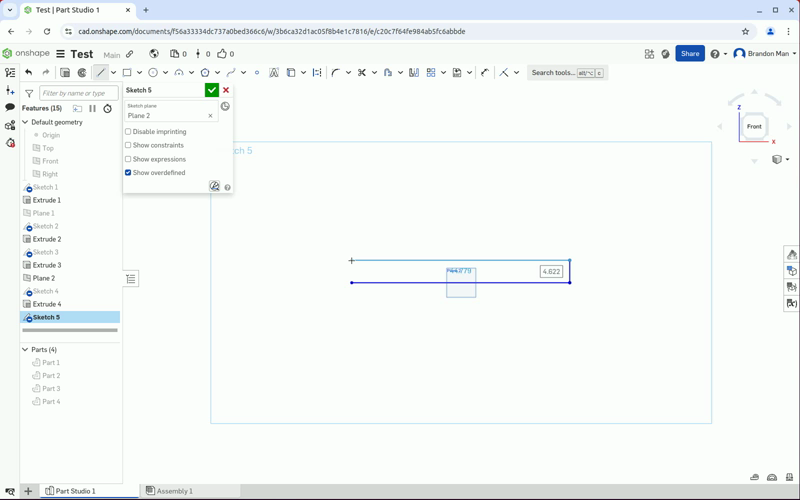
mouse_move(381, 260)
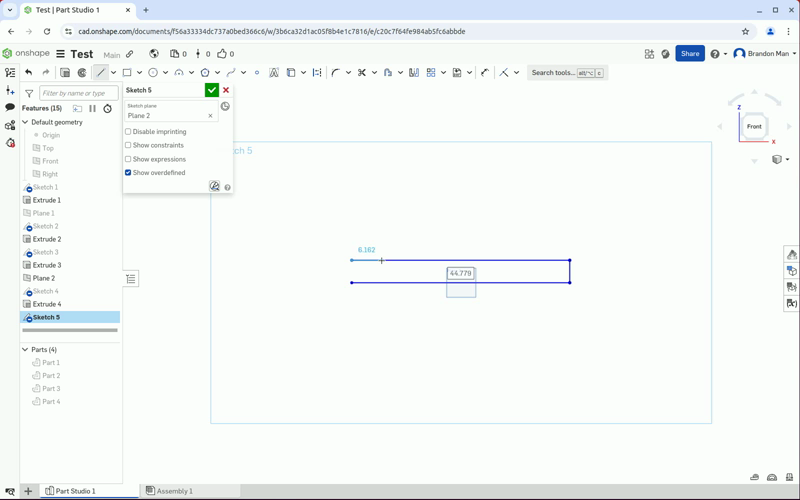
key_down(shift)
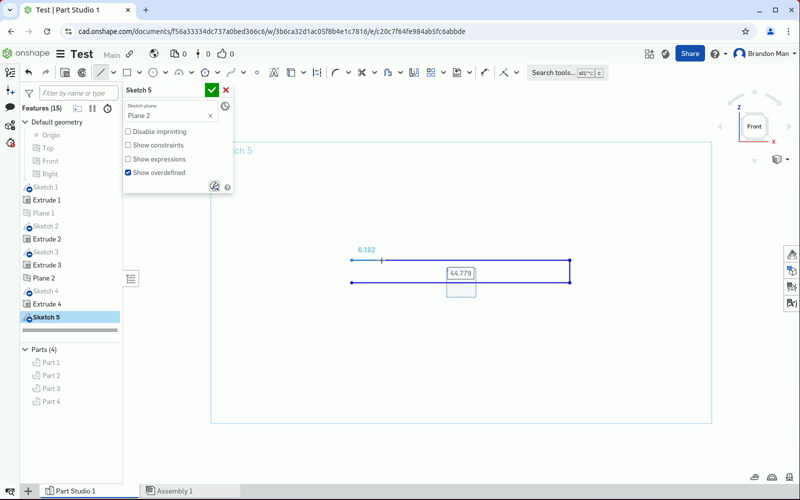
mouse_move(351, 282)
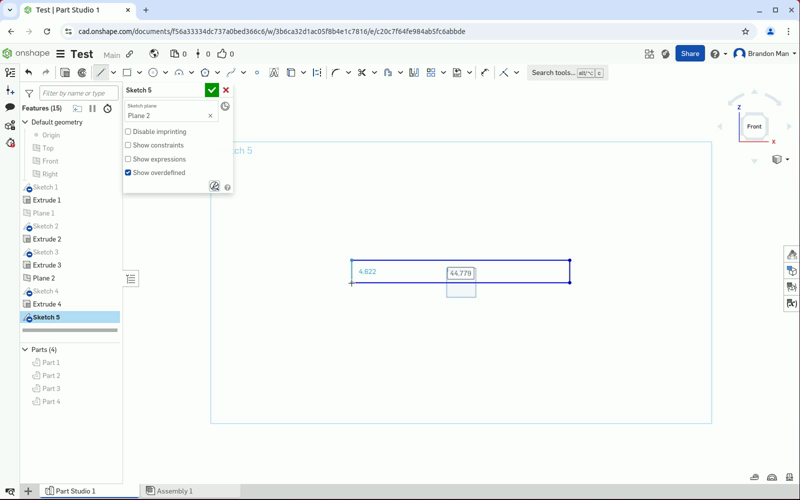
key_up(shift)
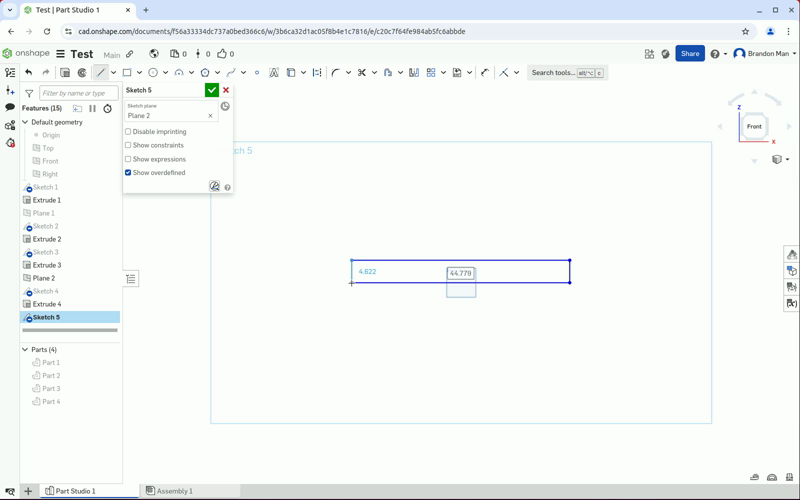
click(351, 282)
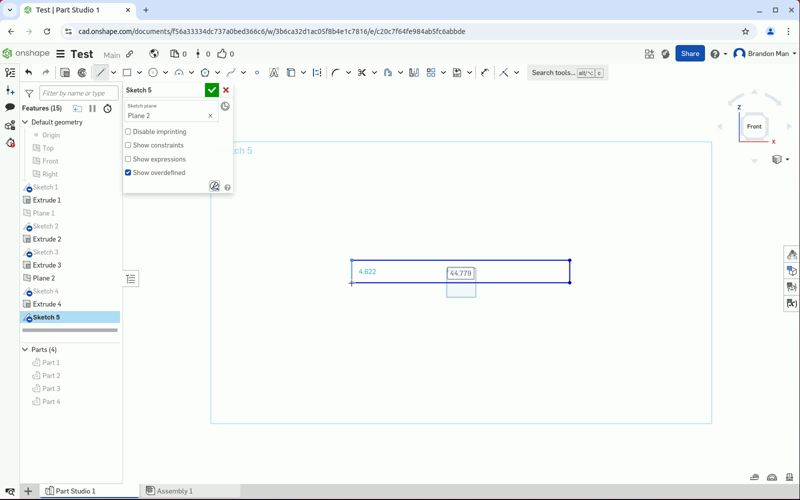
key(esc)
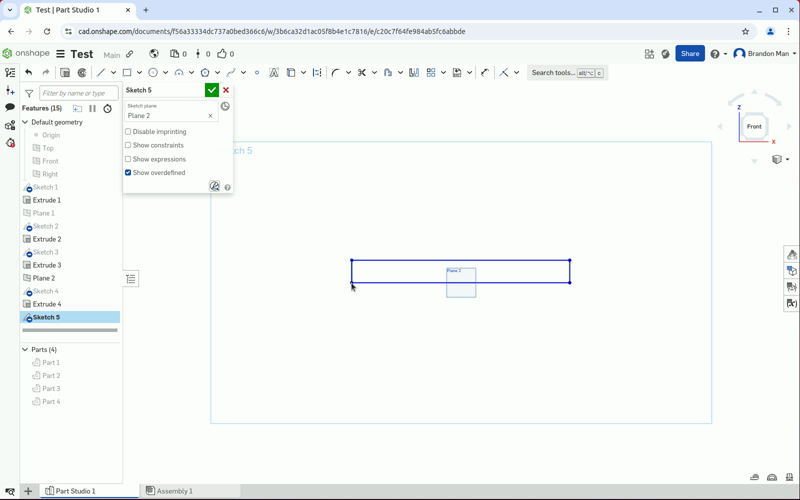
mouse_move(371, 265)
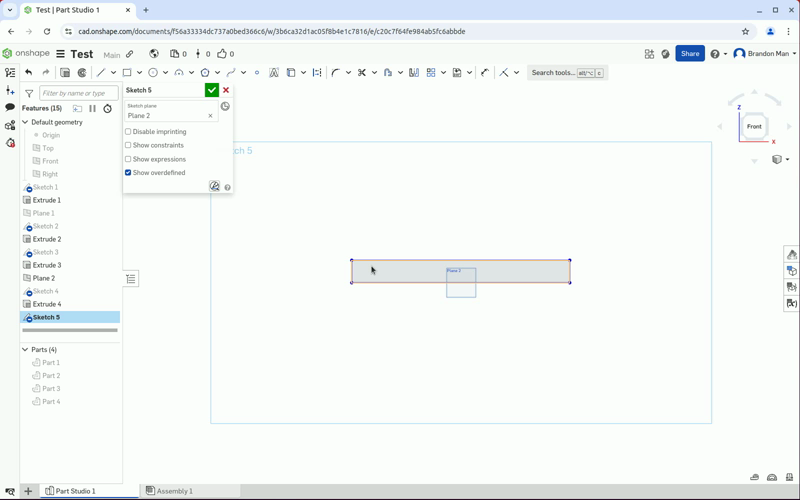
click(371, 265)
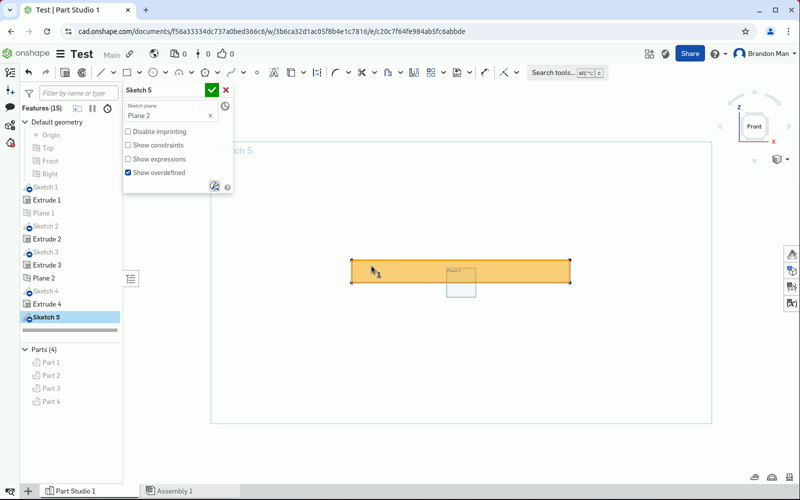
mouse_move(73, 352)
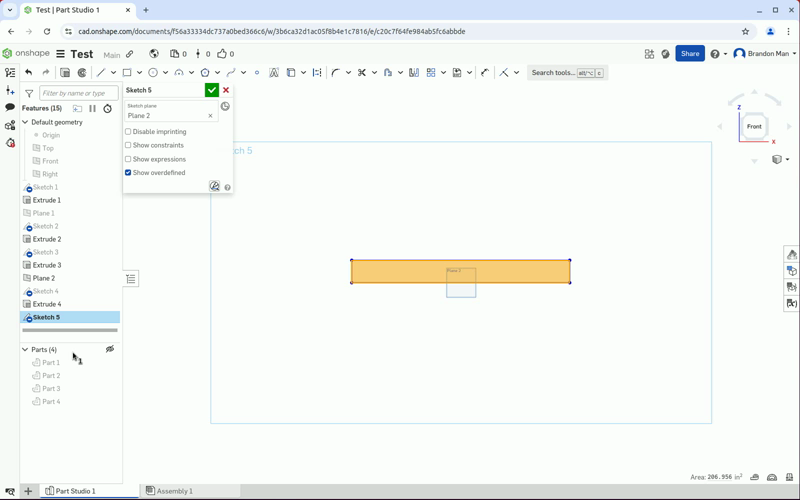
key(shift+y)
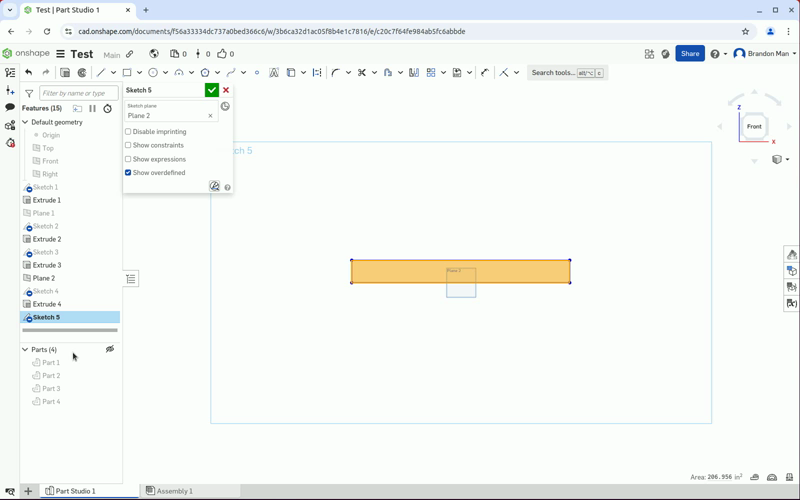
key(shift+e)
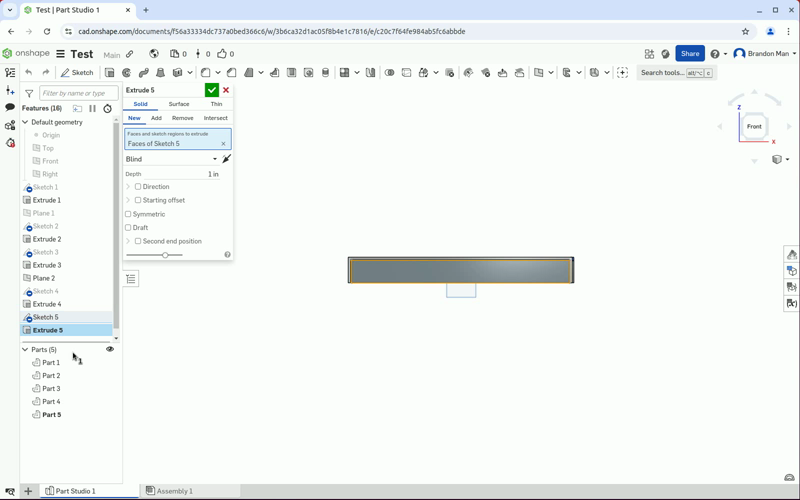
mouse_move(143, 106)
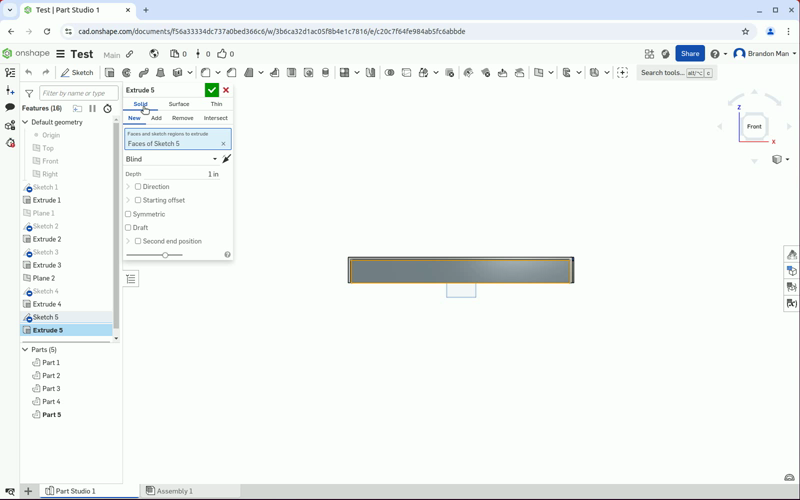
click(143, 106)
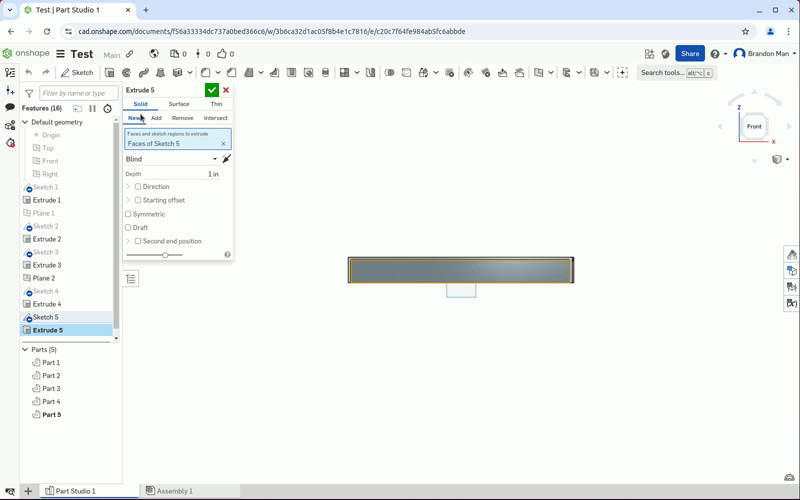
mouse_move(137, 120)
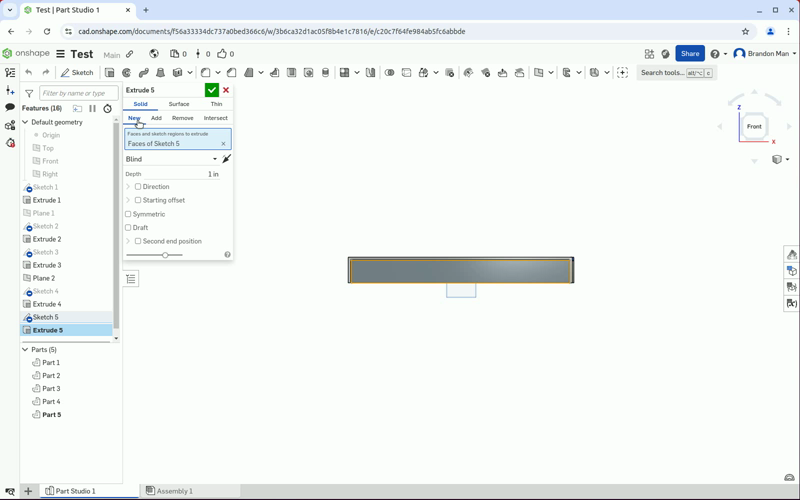
click(137, 120)
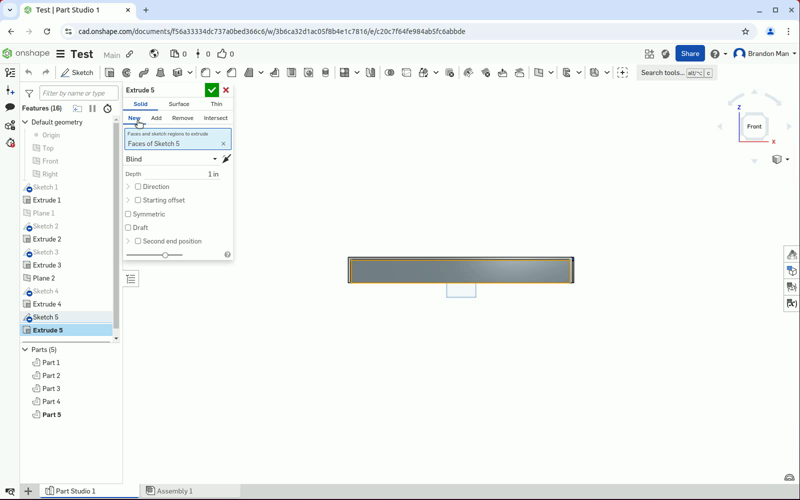
key(tab, 4)
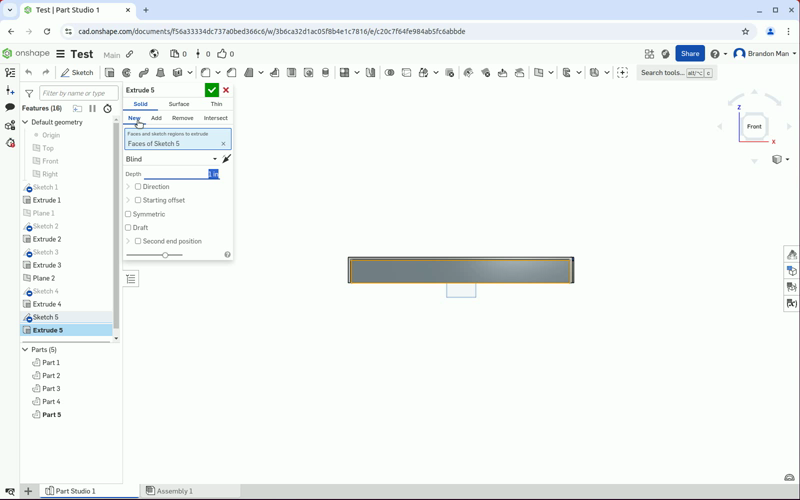
text(0.722)
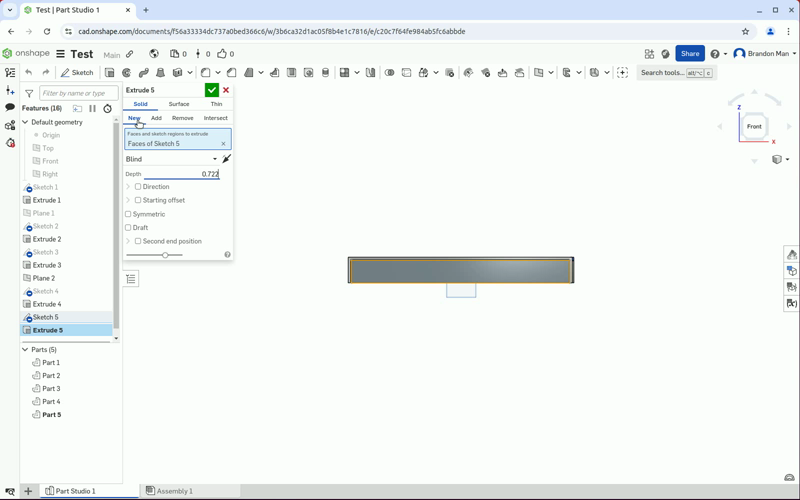
key(enter)
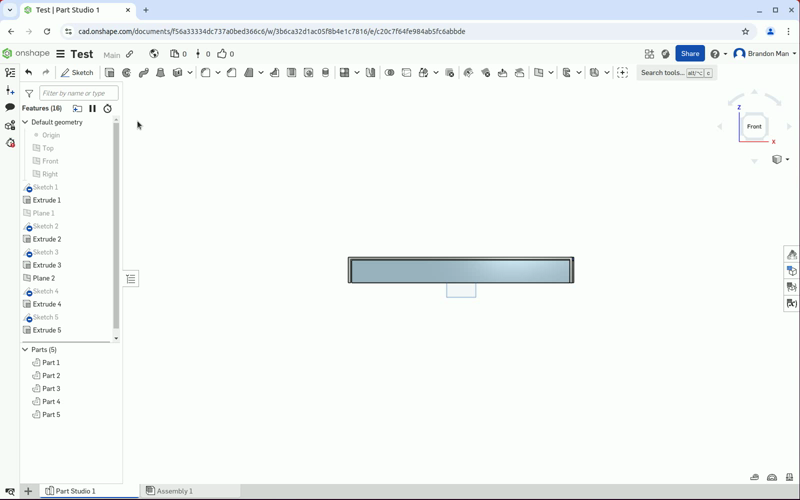
key(shift+h)
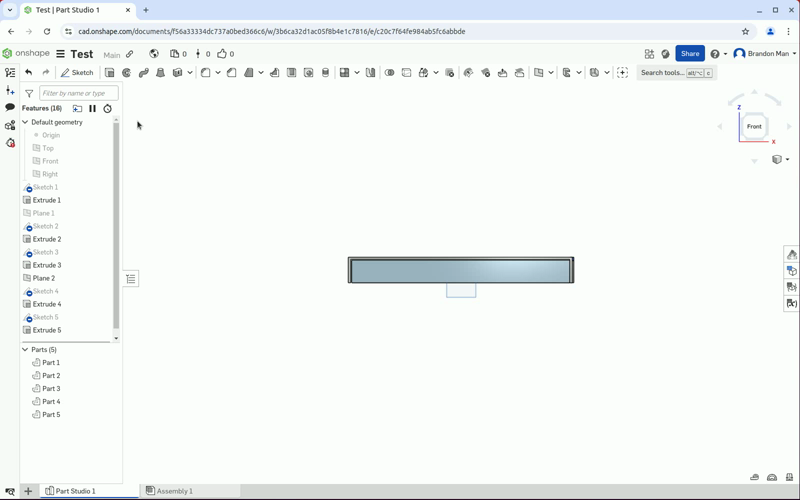
key(shift+h)
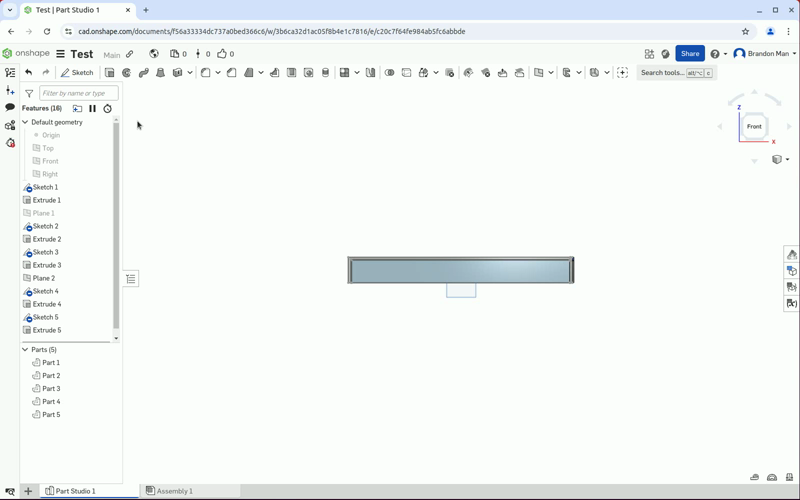
key(shift+7)
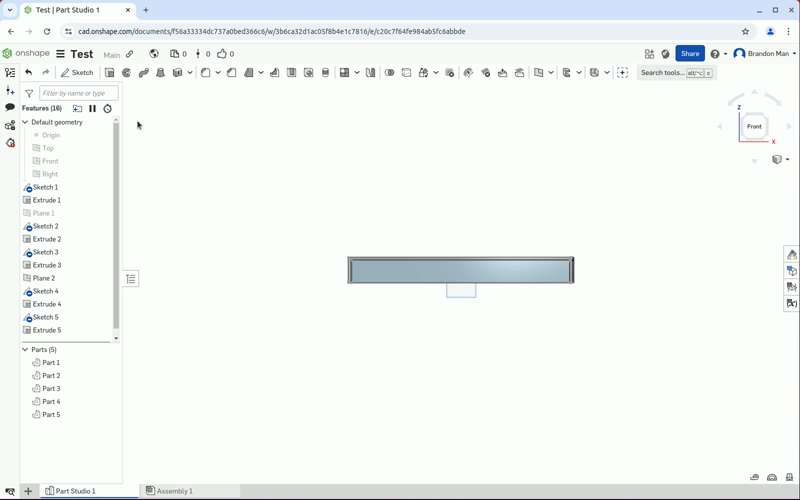
key(left, 2)
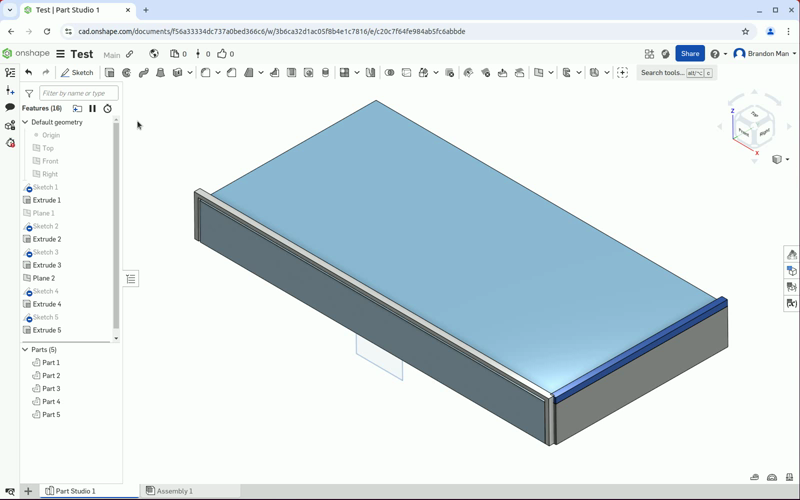
key(down, 2)
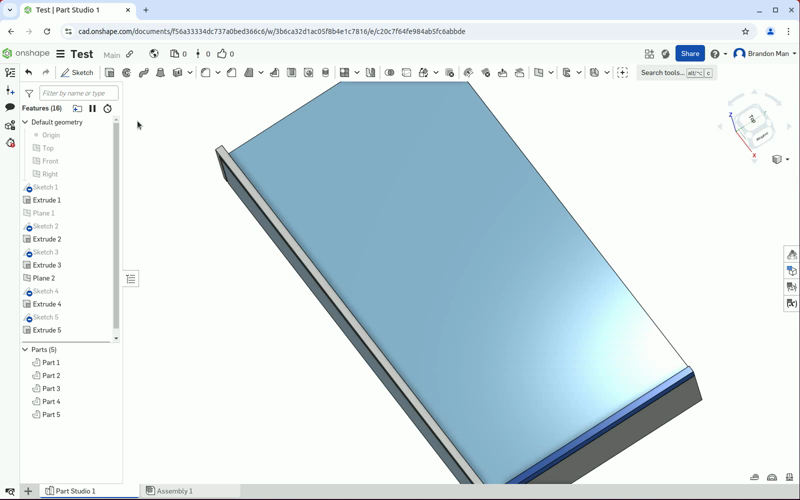
key(up, 2)
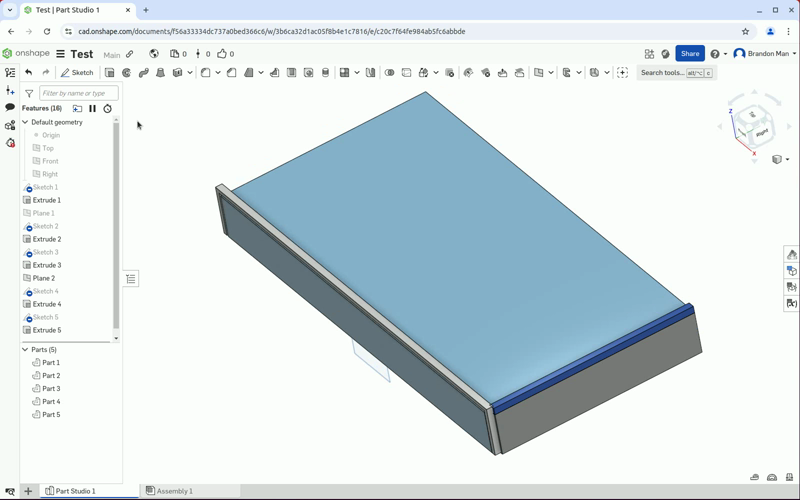
key(right, 2)
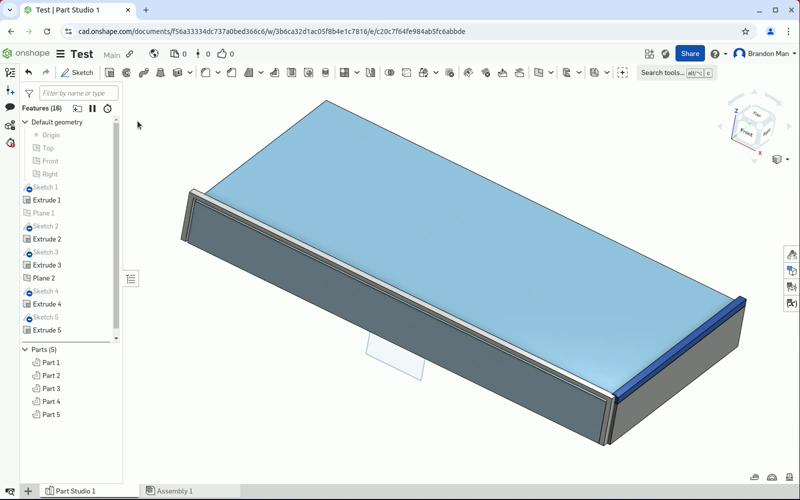
mouse_move(69, 189)
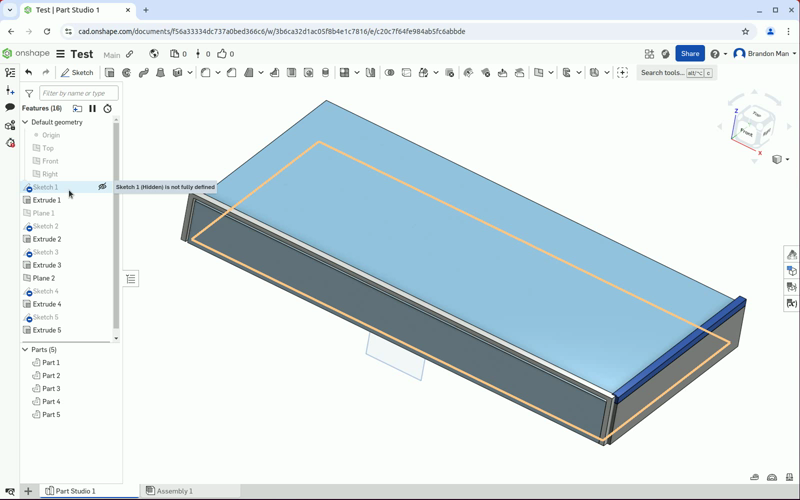
click(69, 189)